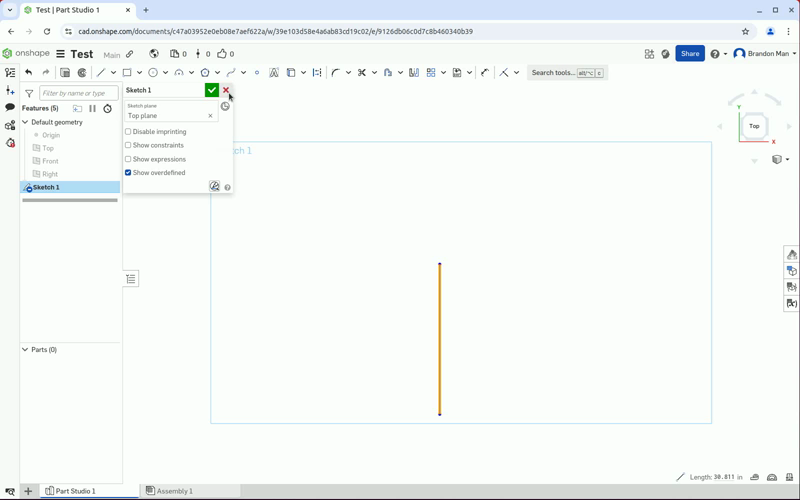
key(shift+h)
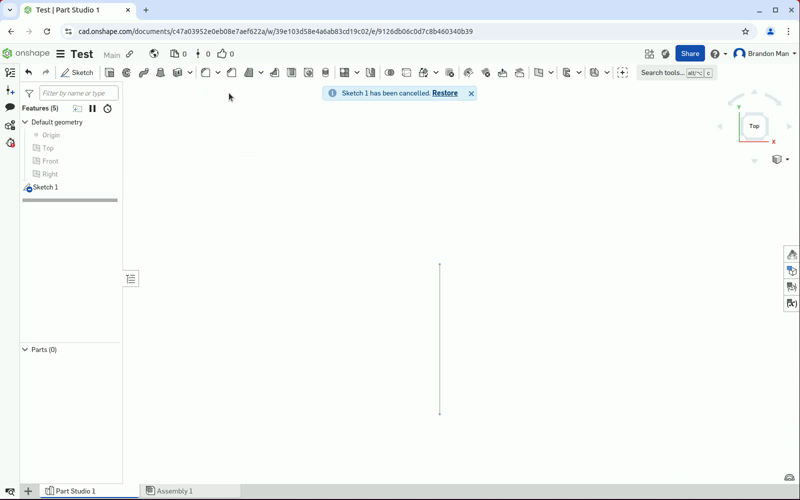
key(shift+s)
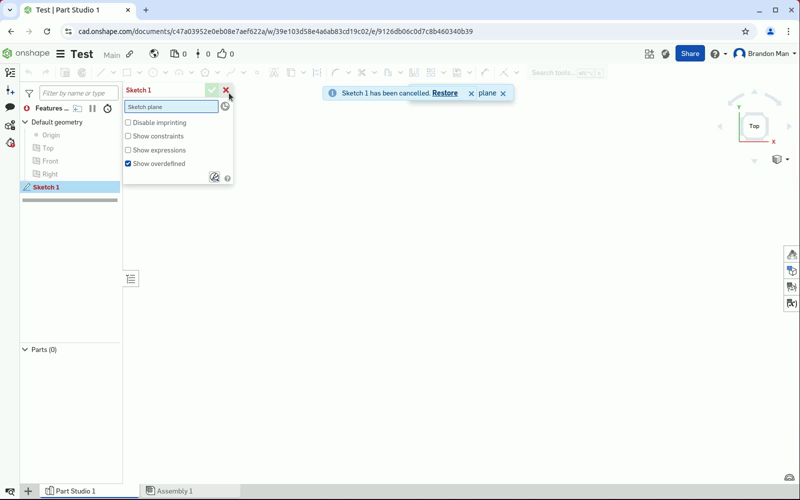
mouse_move(73, 150)
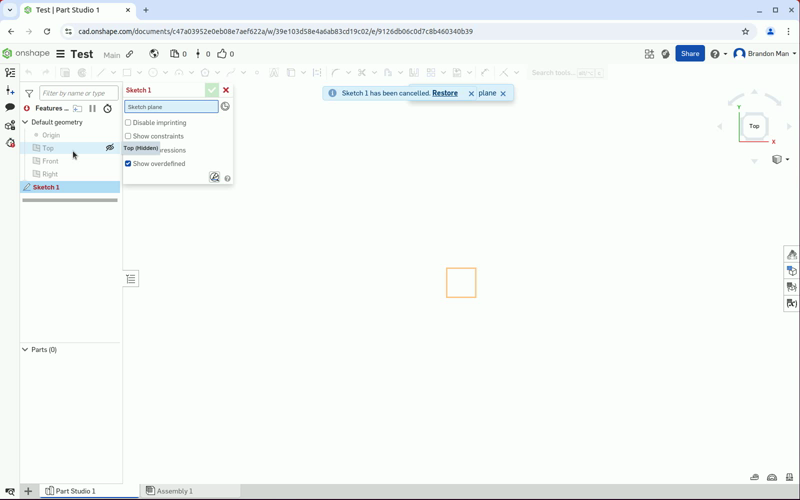
click(73, 150)
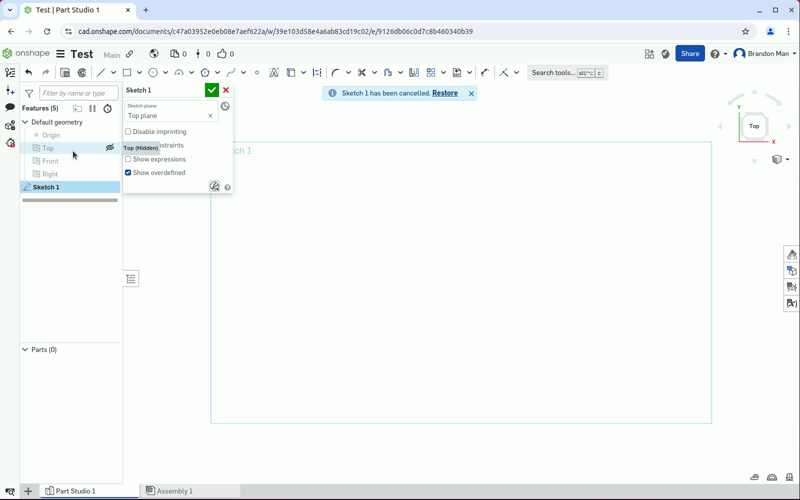
mouse_move(73, 352)
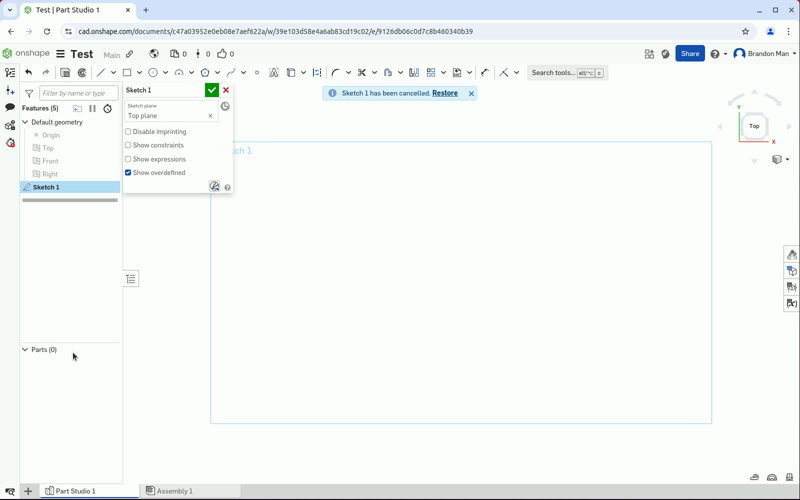
key(y)
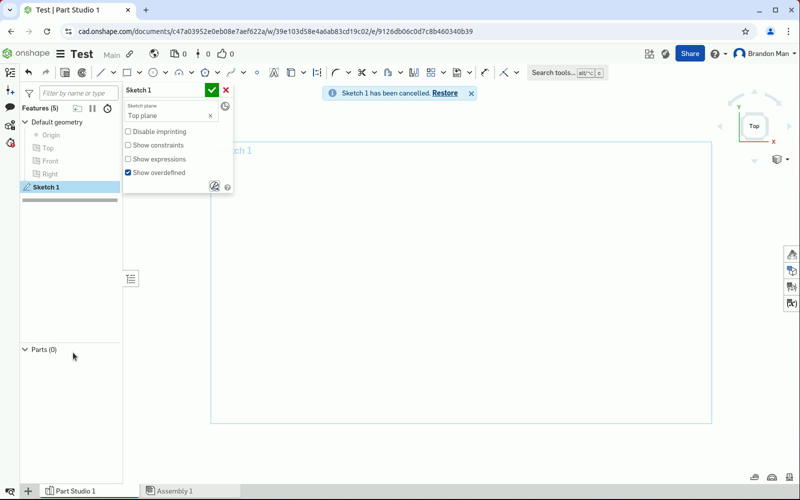
key(l)
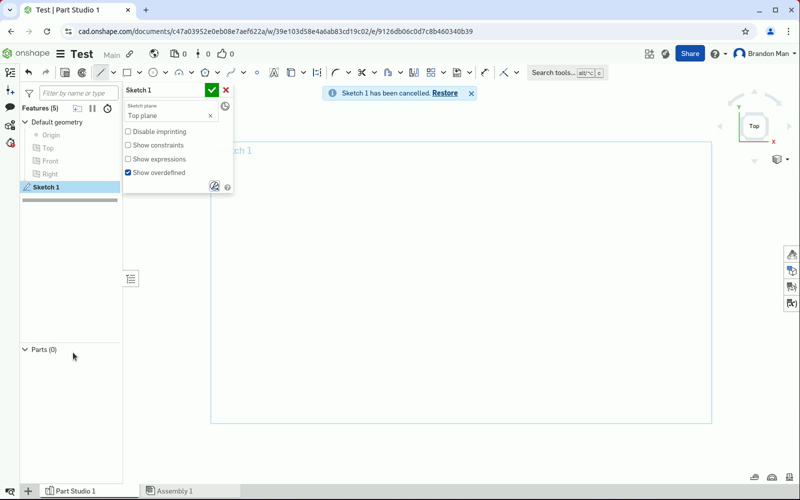
key_down(shift)
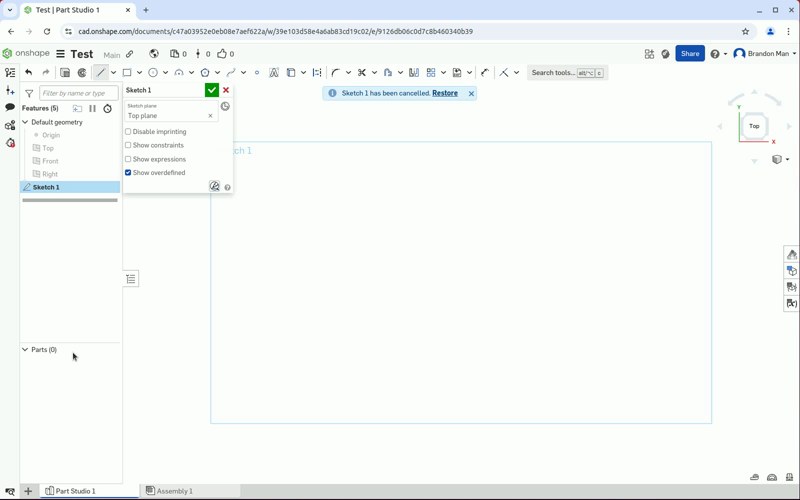
mouse_move(404, 306)
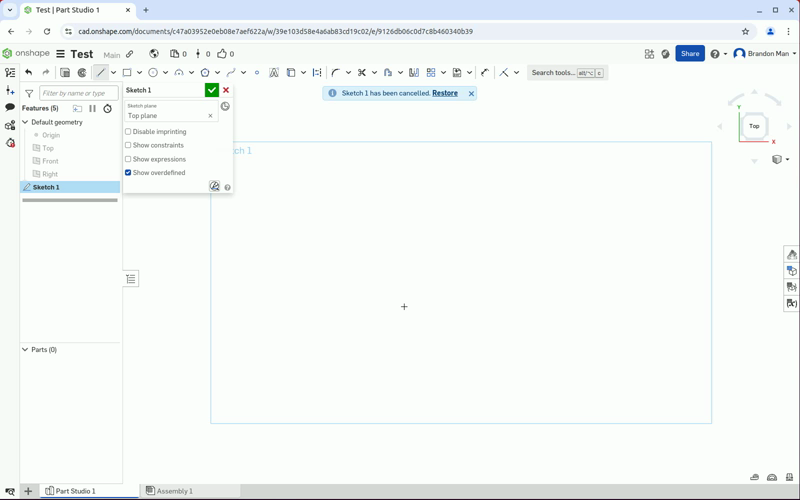
click(404, 306)
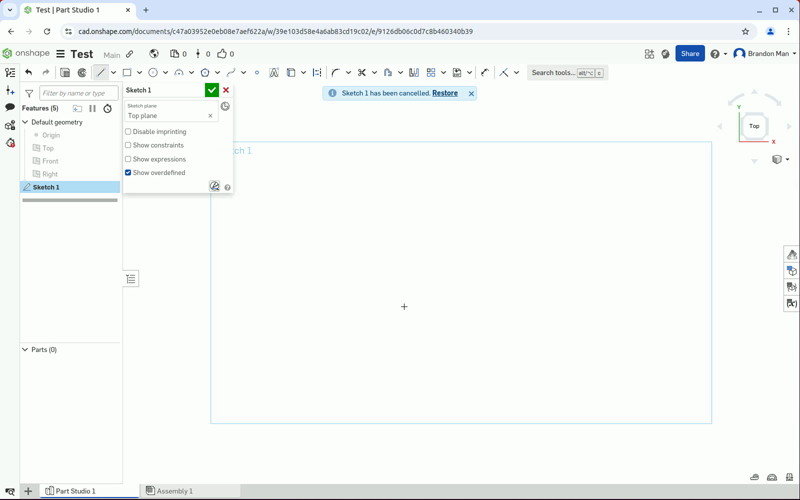
key_up(shift)
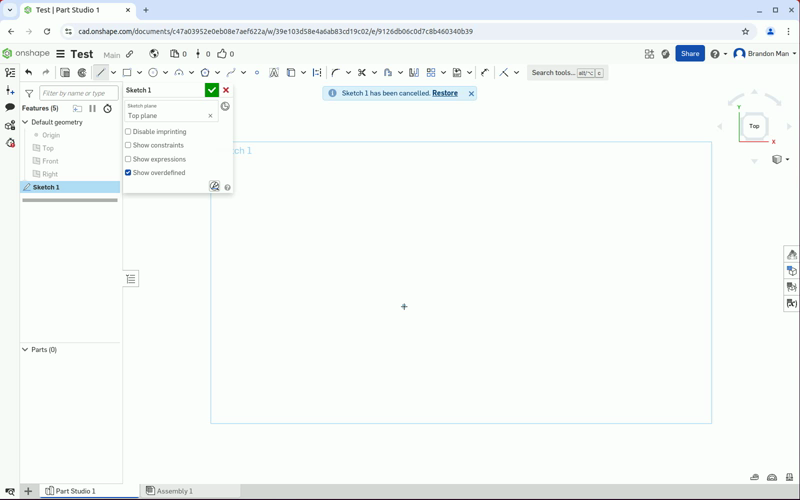
key_down(shift)
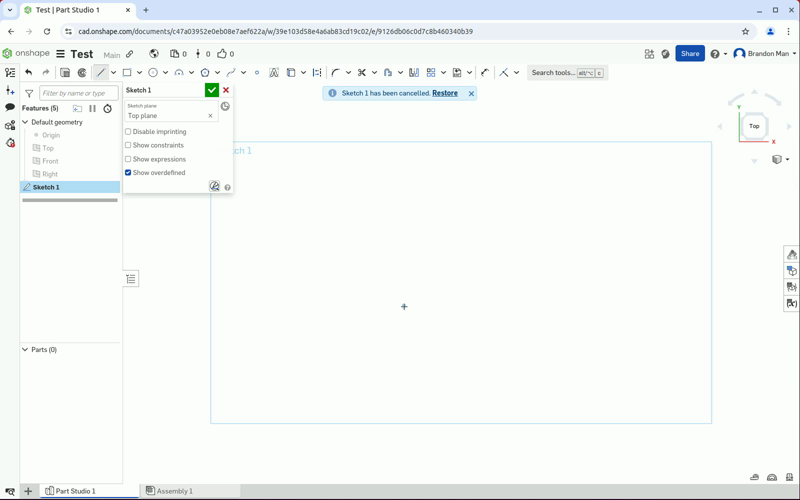
mouse_move(493, 306)
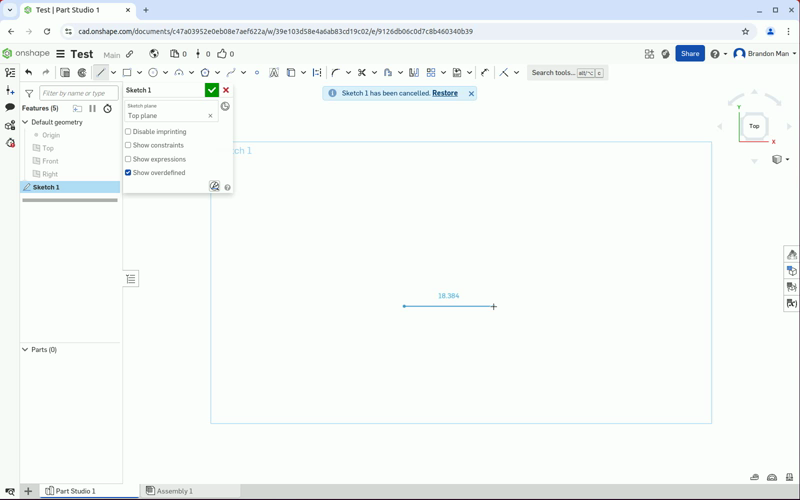
click(493, 306)
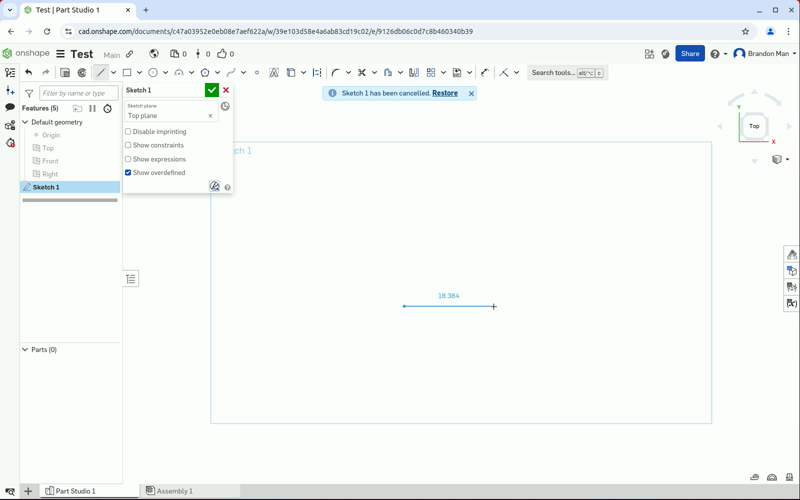
key_up(shift)
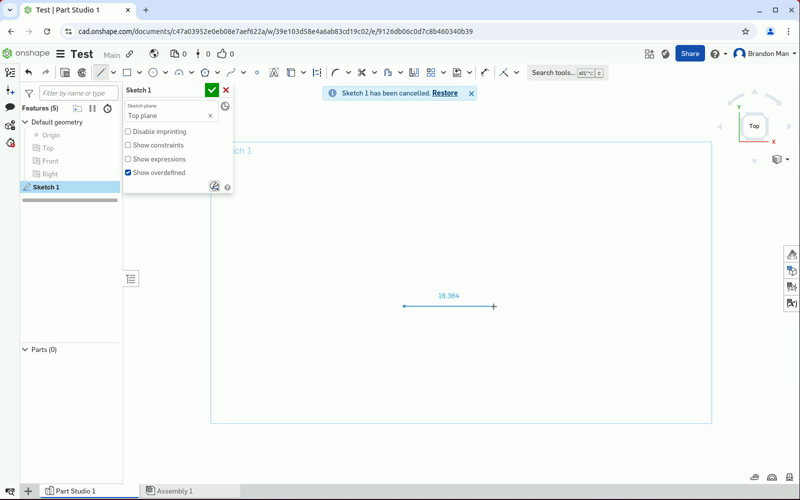
key_down(shift)
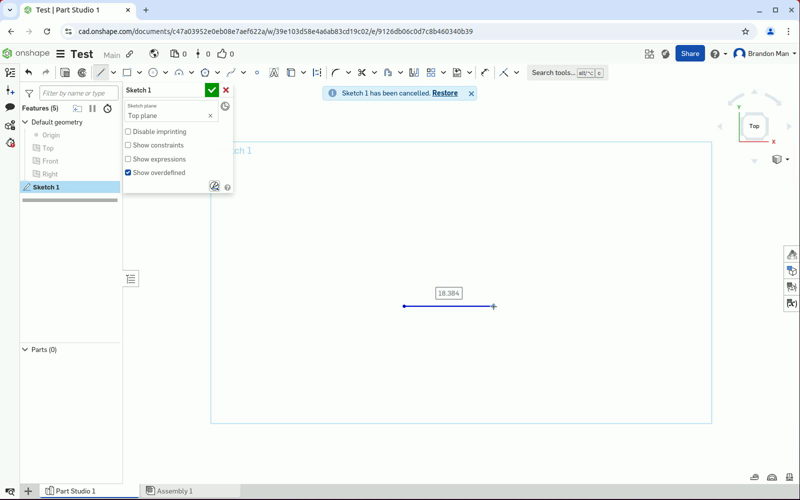
mouse_move(493, 186)
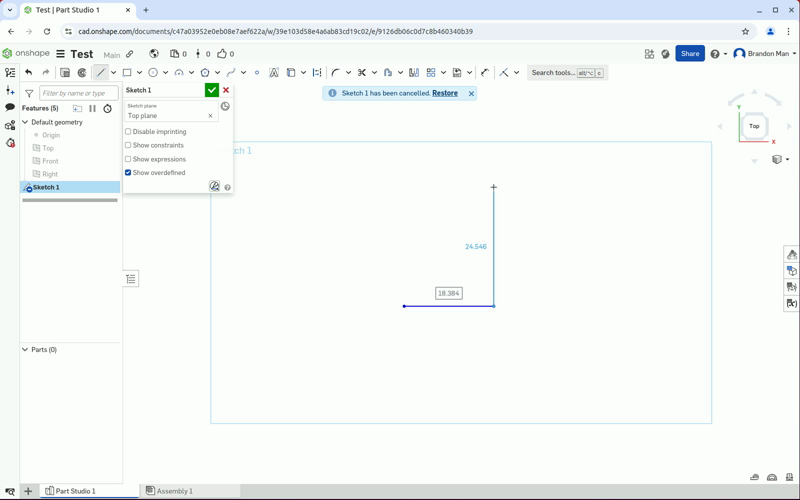
click(493, 186)
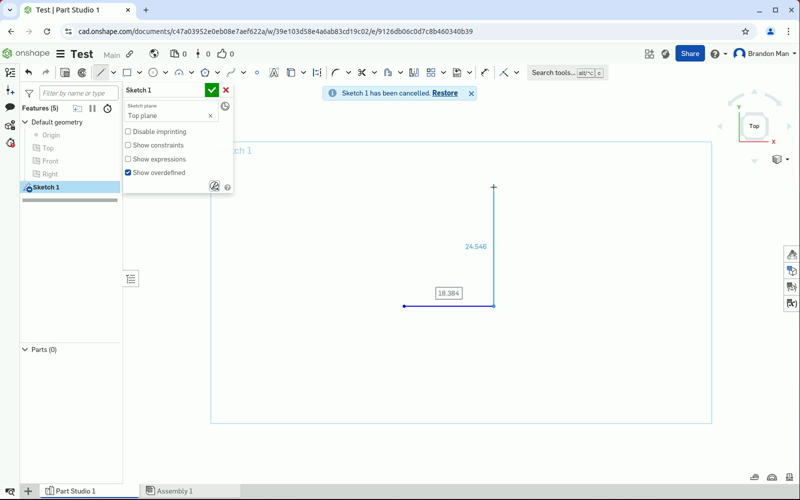
key_up(shift)
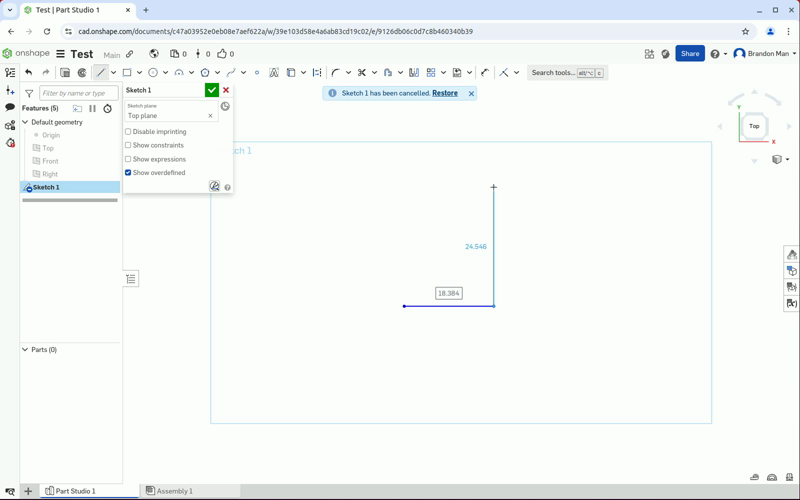
key_down(shift)
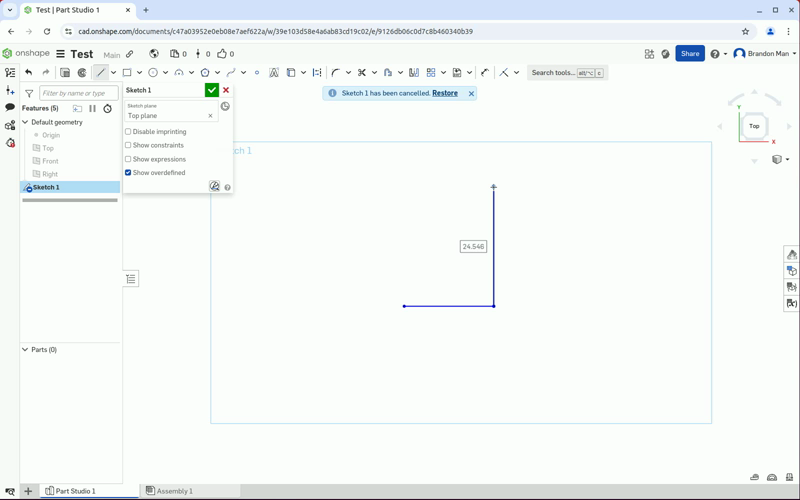
mouse_move(404, 186)
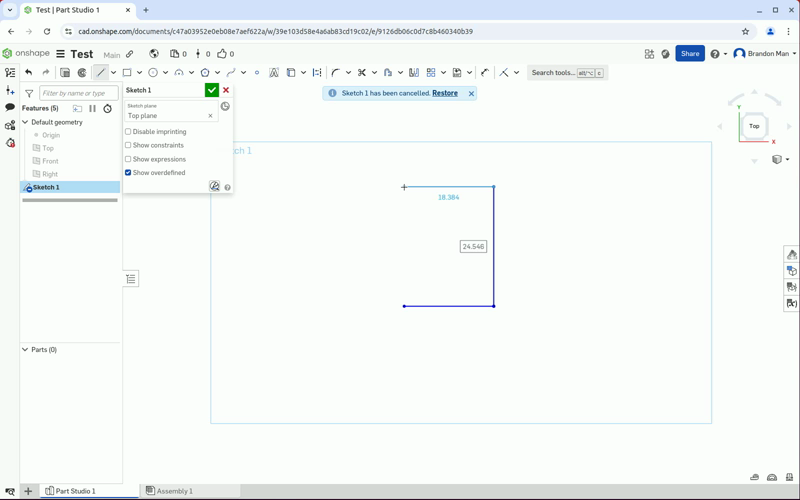
click(404, 186)
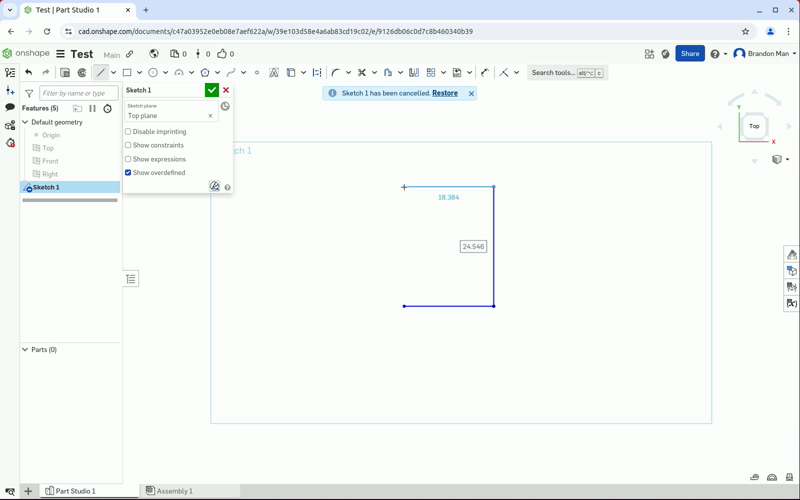
key_up(shift)
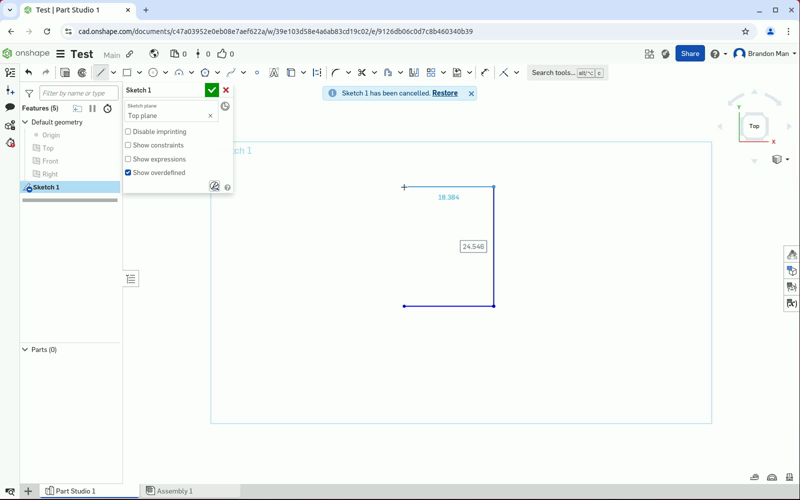
key_down(shift)
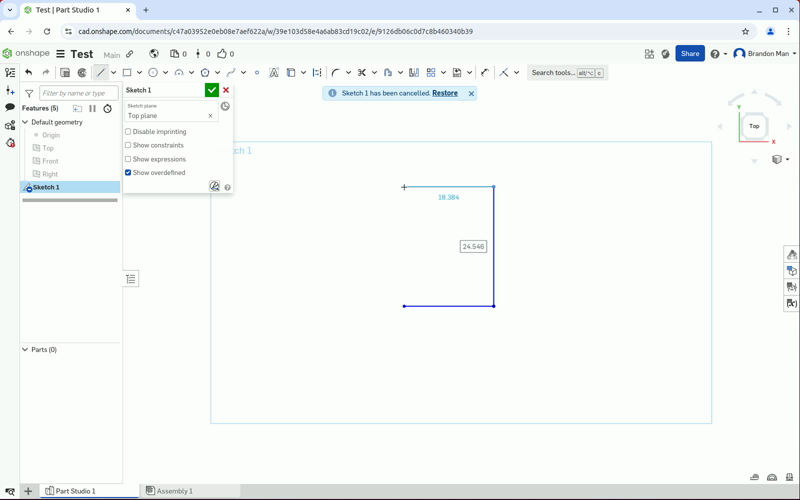
mouse_move(434, 186)
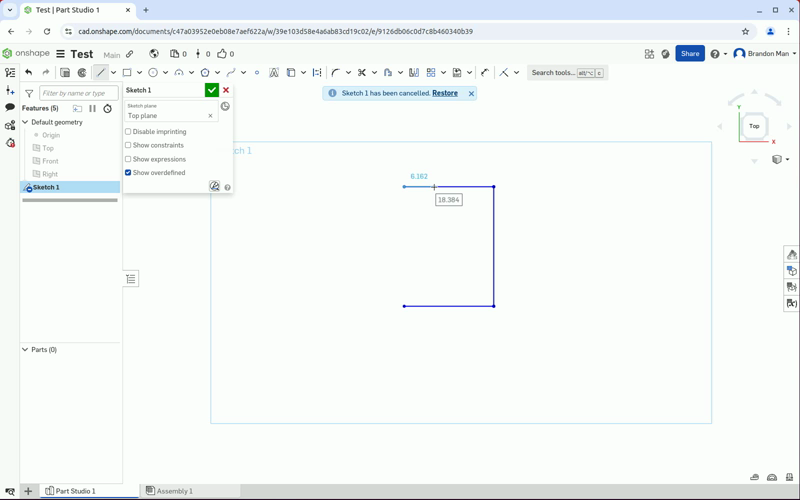
mouse_move(404, 246)
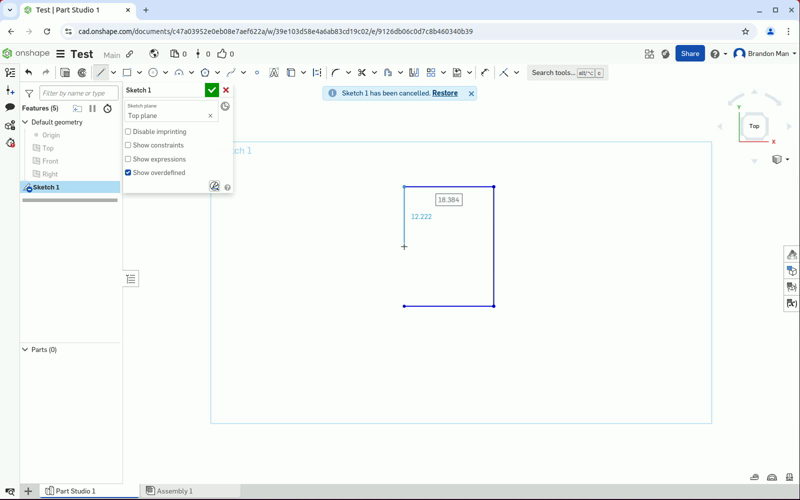
click(404, 246)
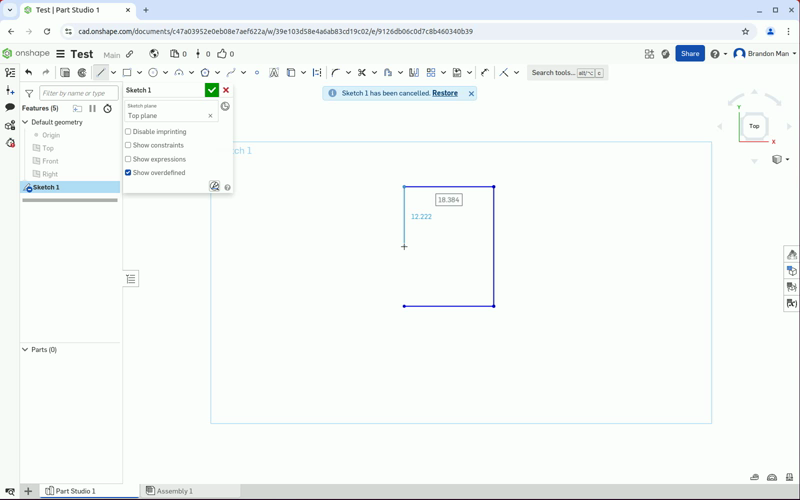
key_up(shift)
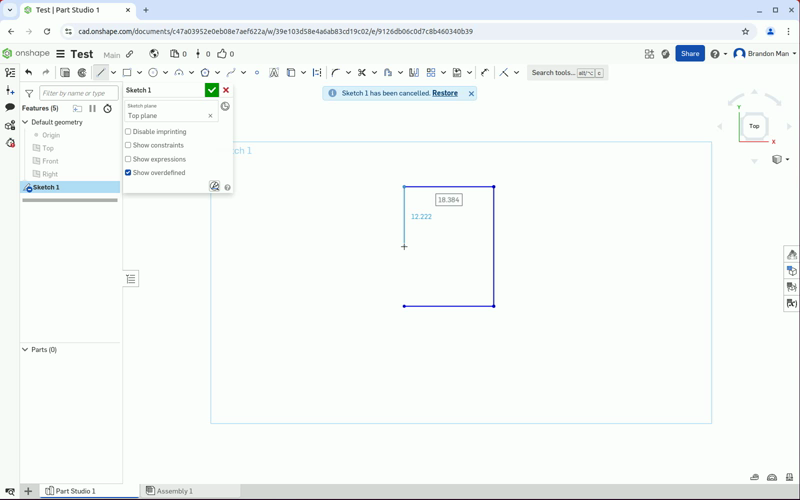
key_down(shift)
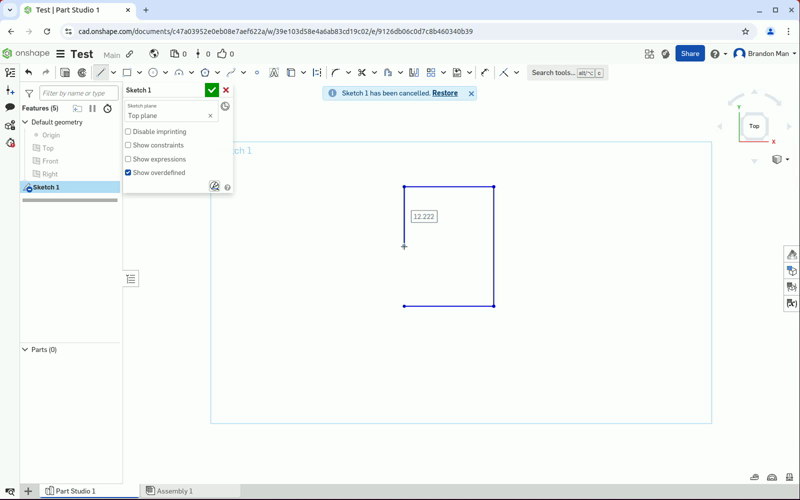
mouse_move(404, 306)
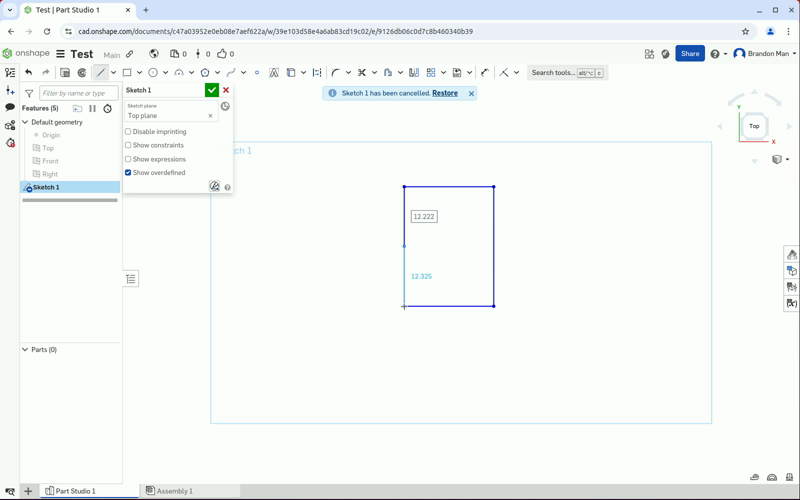
key_up(shift)
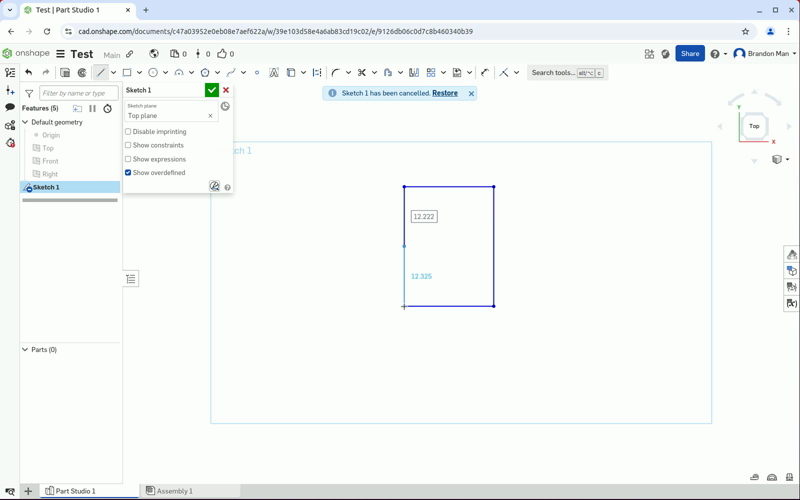
click(404, 306)
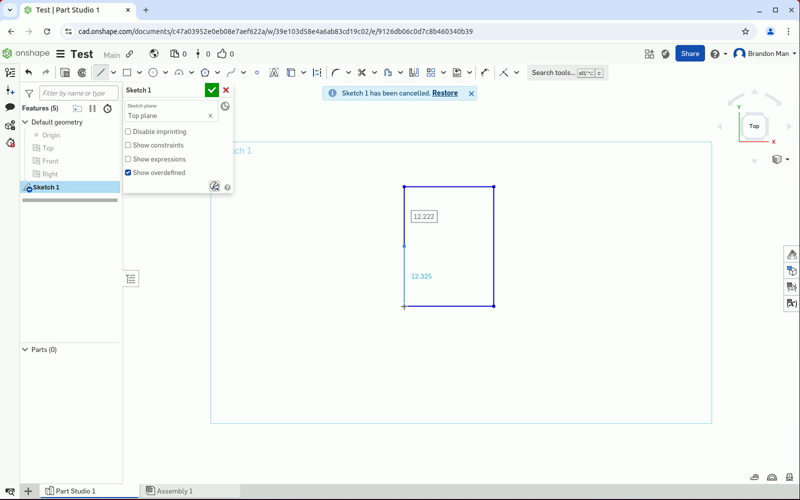
key(esc)
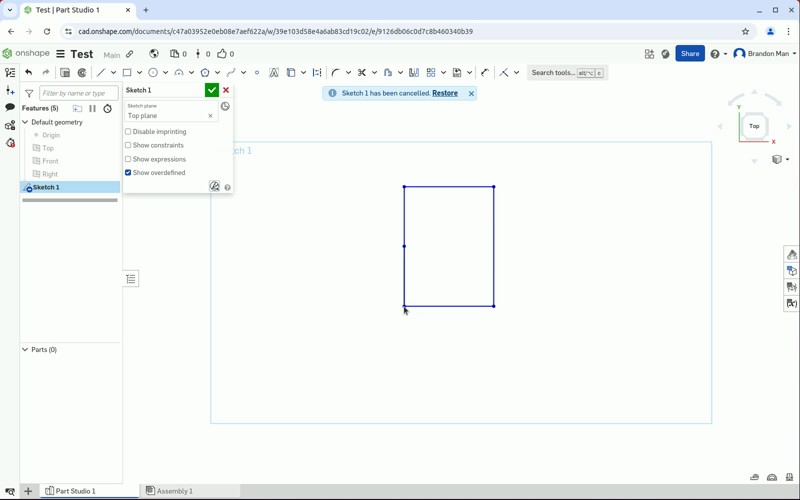
mouse_move(474, 199)
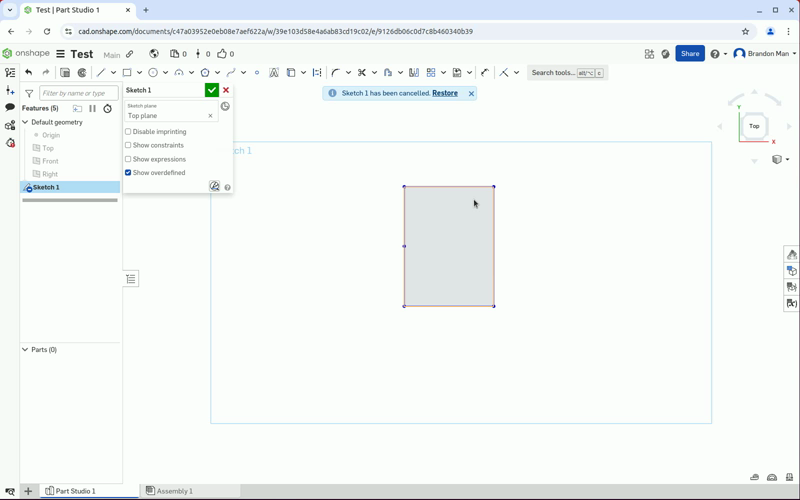
click(474, 199)
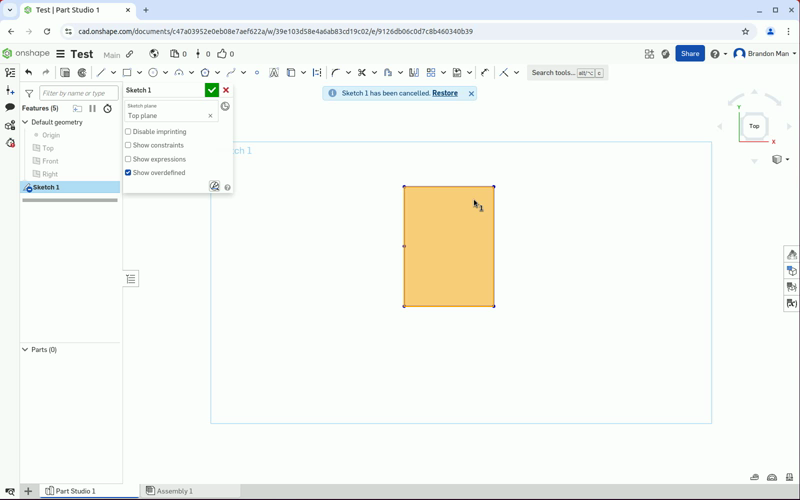
mouse_move(73, 352)
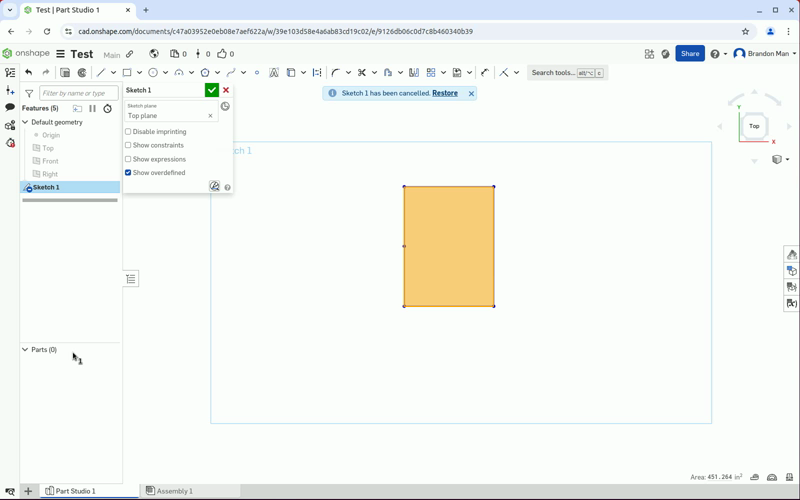
key(shift+y)
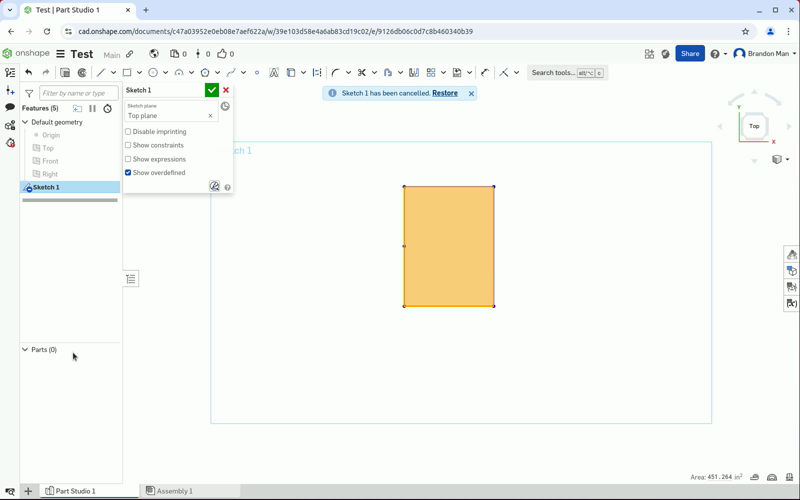
key(shift+e)
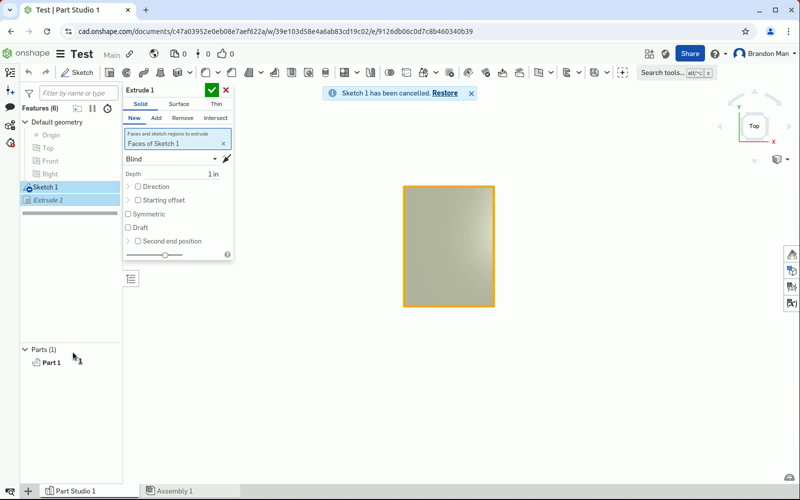
mouse_move(143, 106)
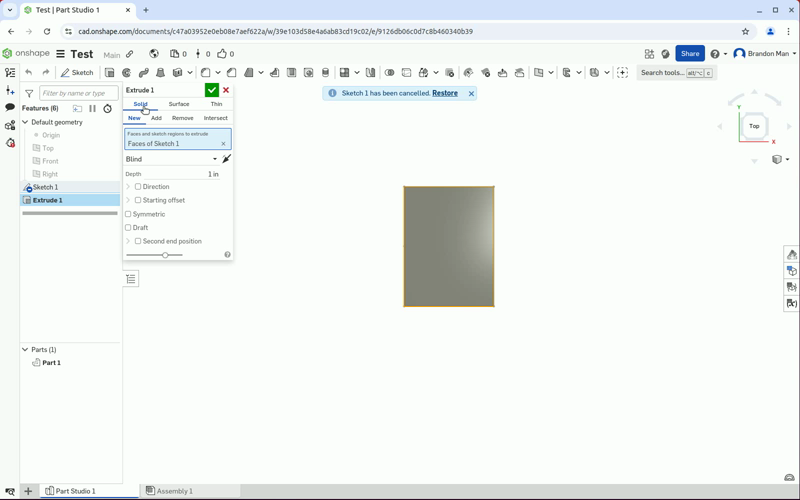
click(143, 106)
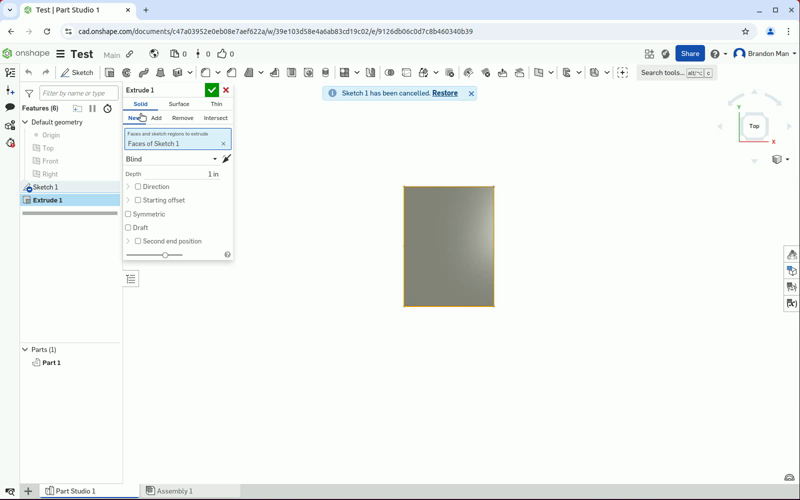
mouse_move(137, 120)
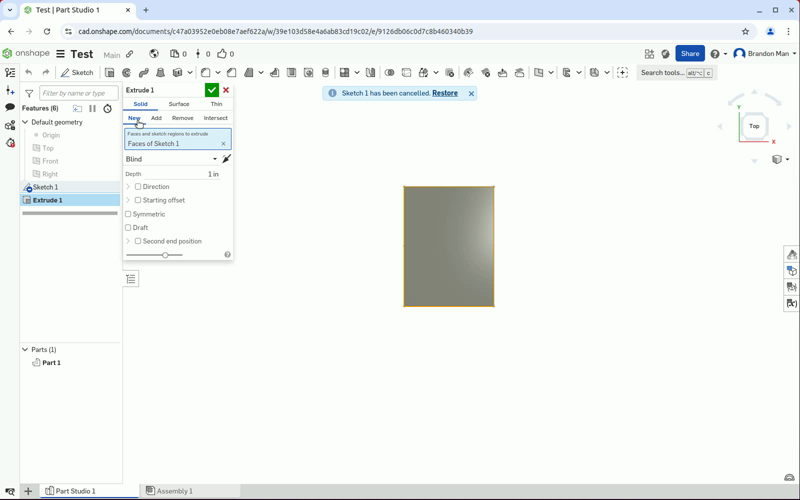
click(137, 120)
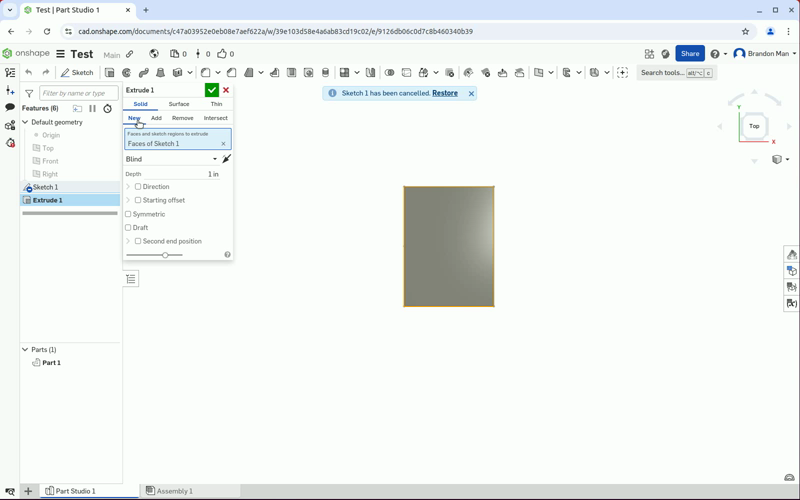
key(tab, 4)
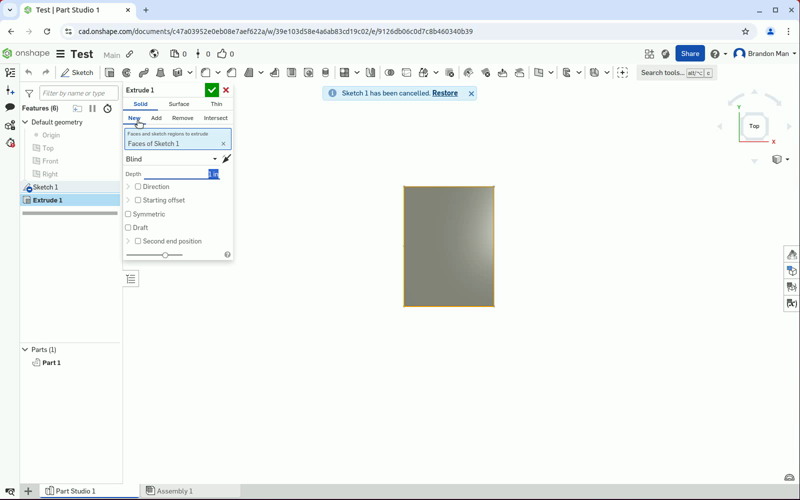
text(6.018)
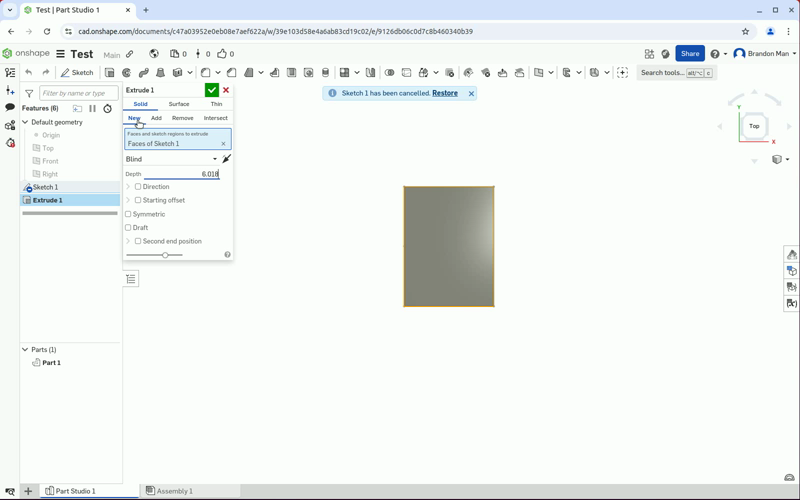
key(enter)
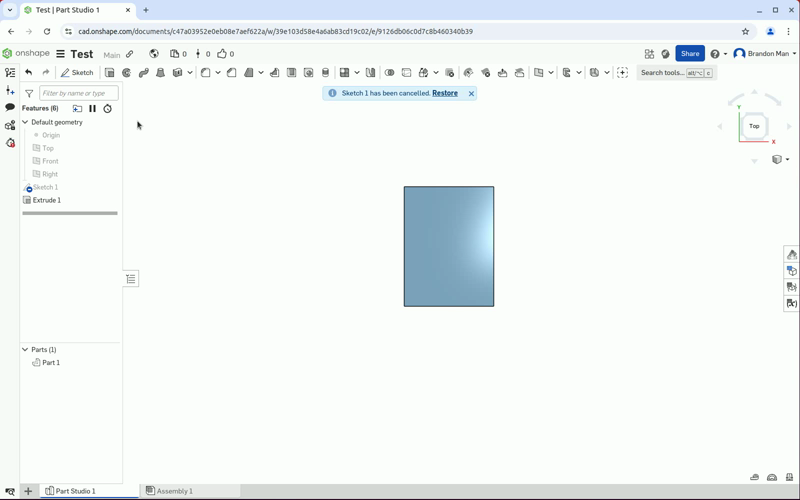
key(shift+h)
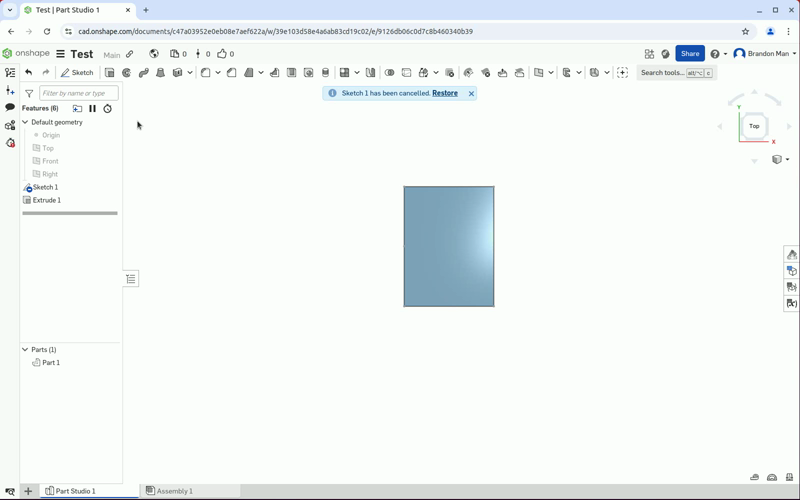
key(shift+h)
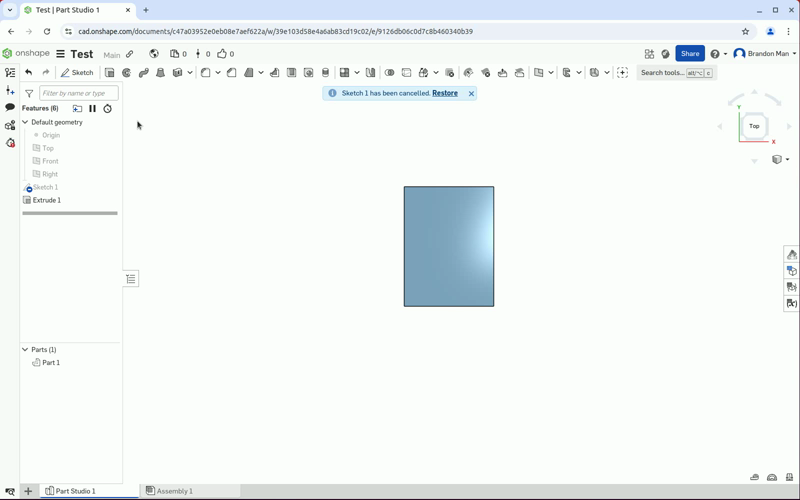
mouse_move(73, 189)
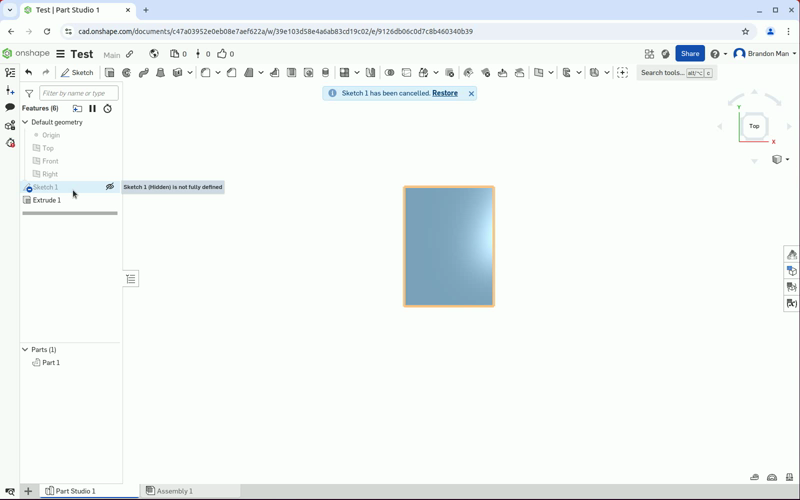
click(73, 189)
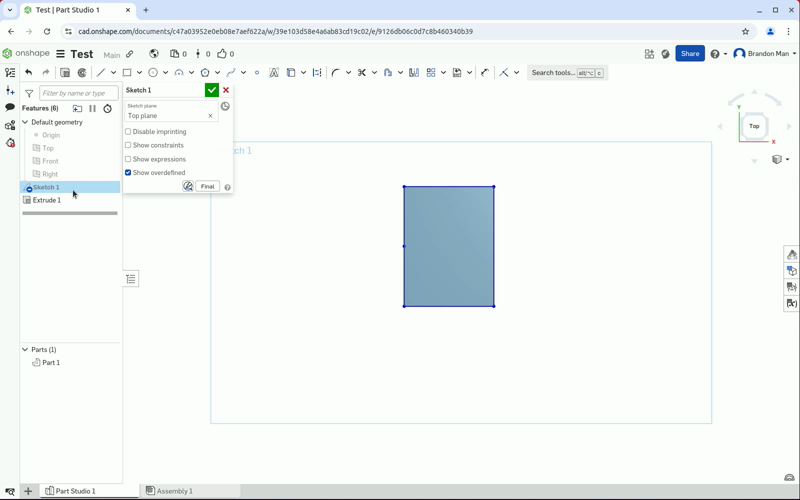
mouse_move(229, 92)
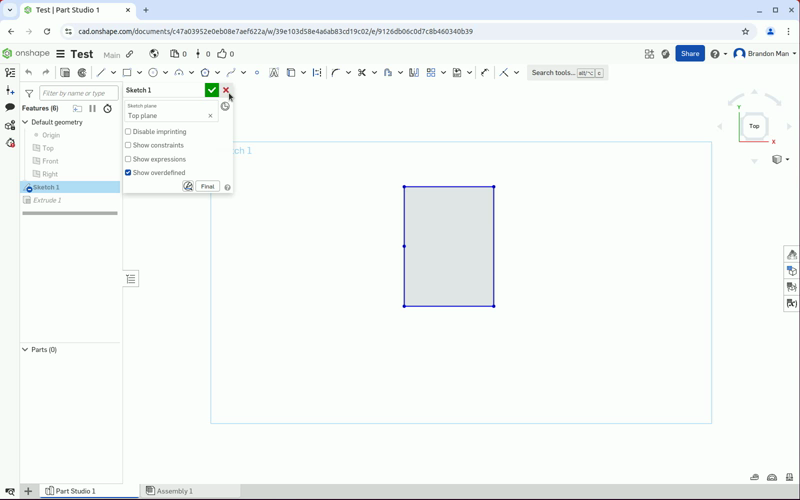
click(229, 92)
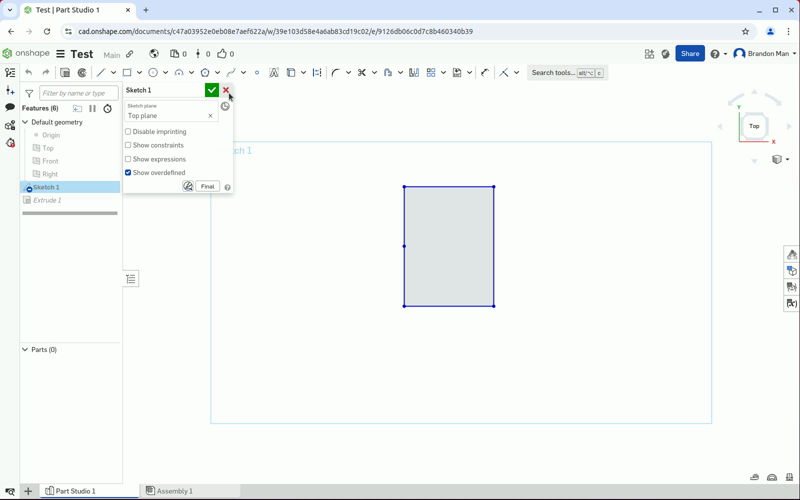
key(shift+s)
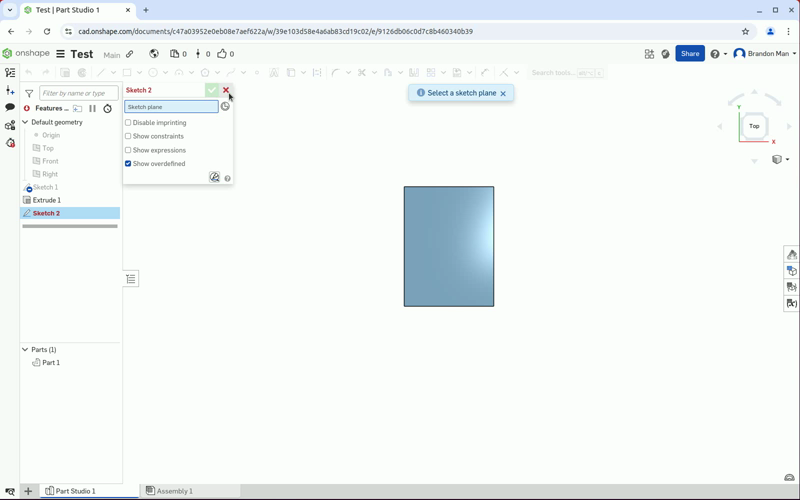
mouse_move(73, 150)
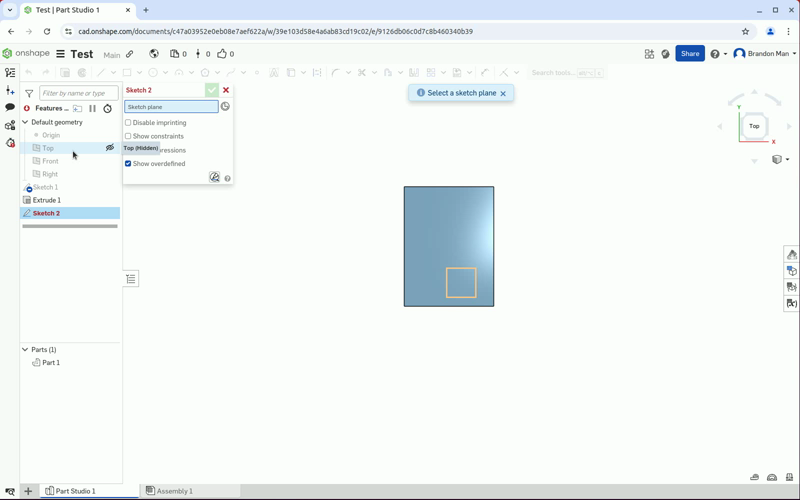
click(73, 150)
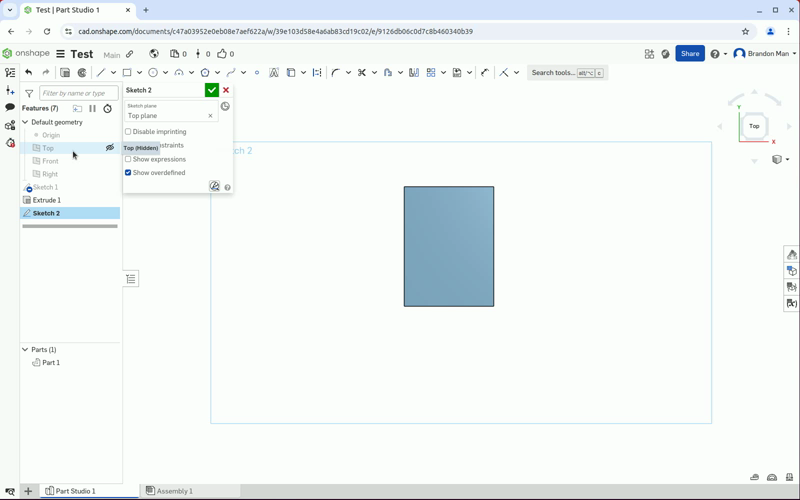
mouse_move(73, 352)
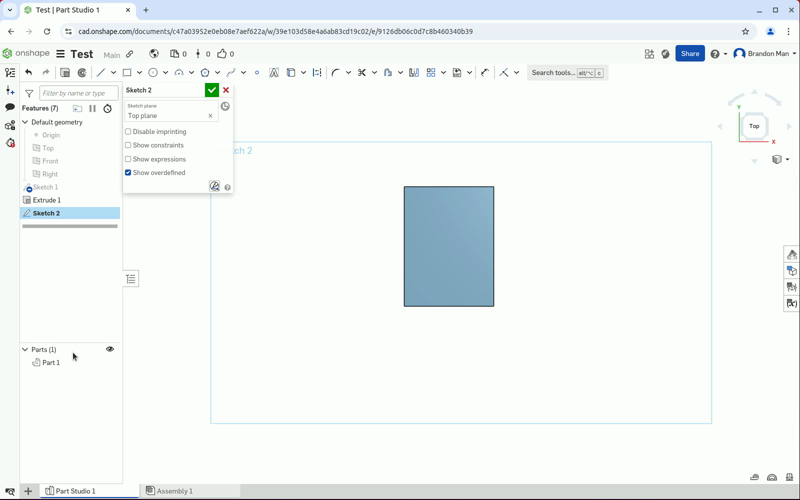
key(y)
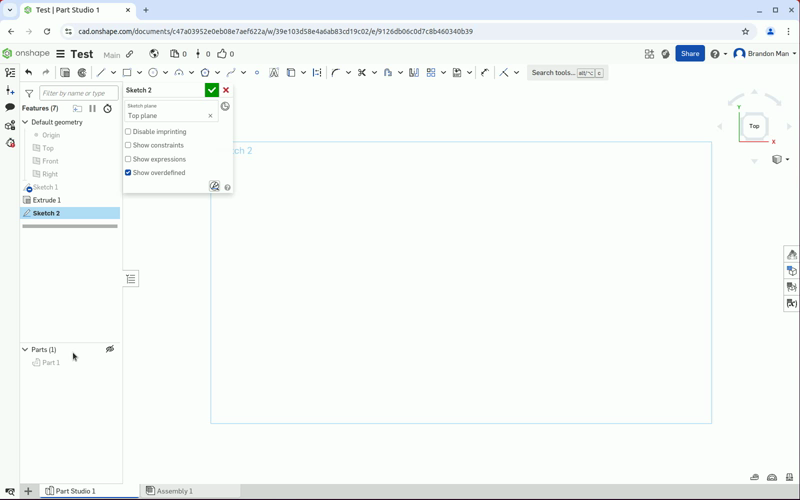
key(l)
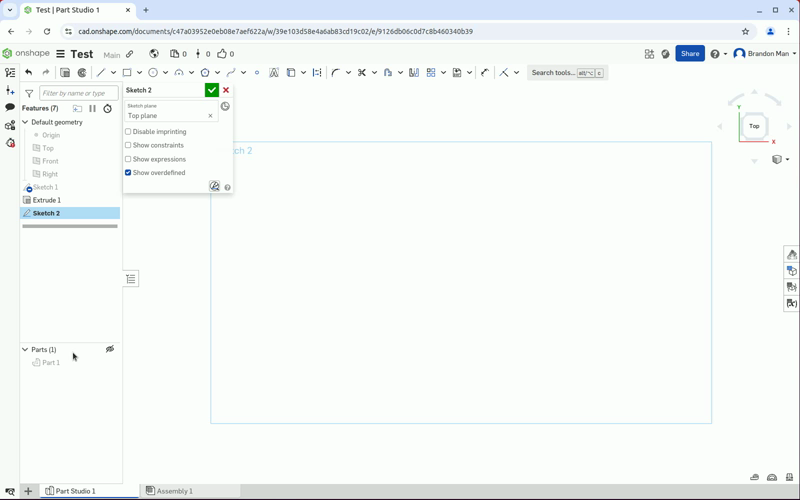
key_down(shift)
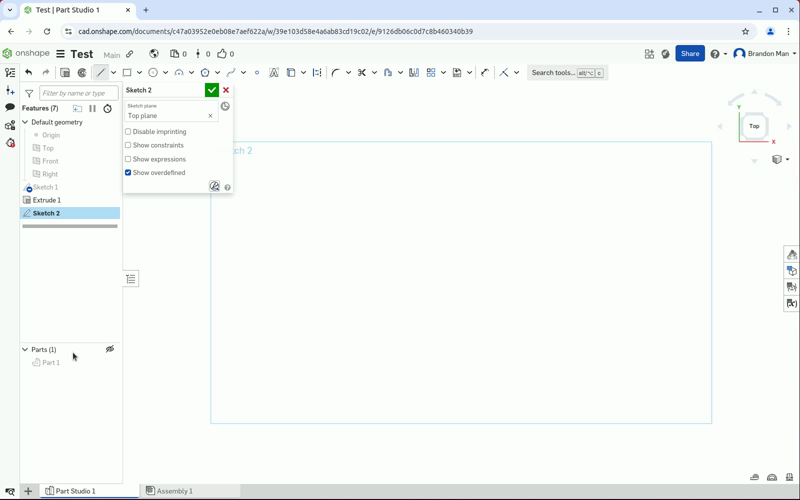
mouse_move(375, 306)
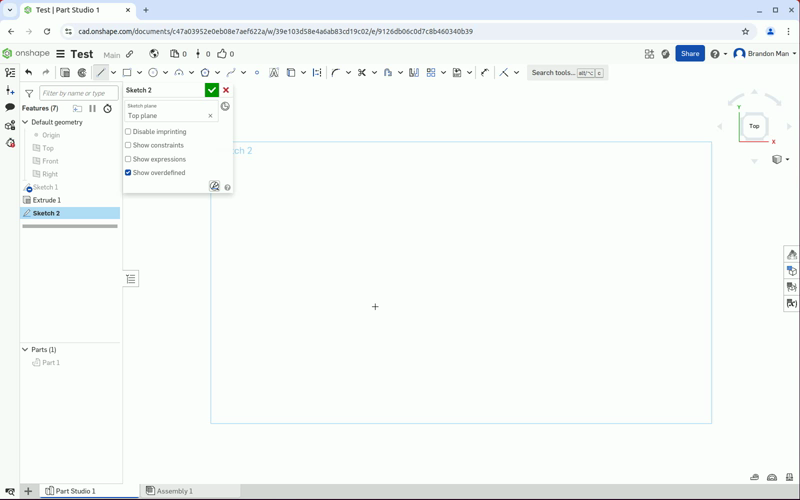
click(375, 306)
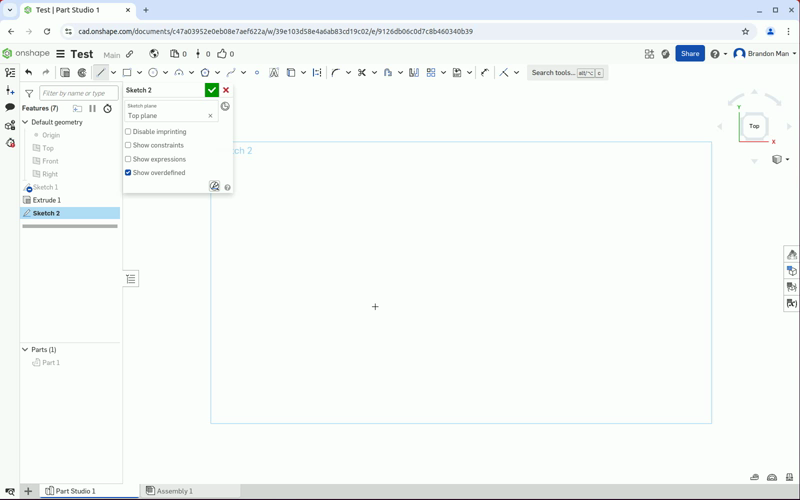
key_up(shift)
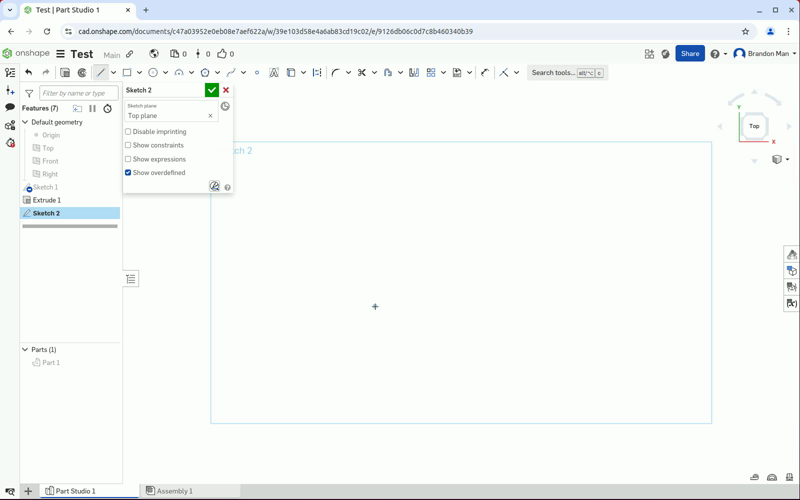
key_down(shift)
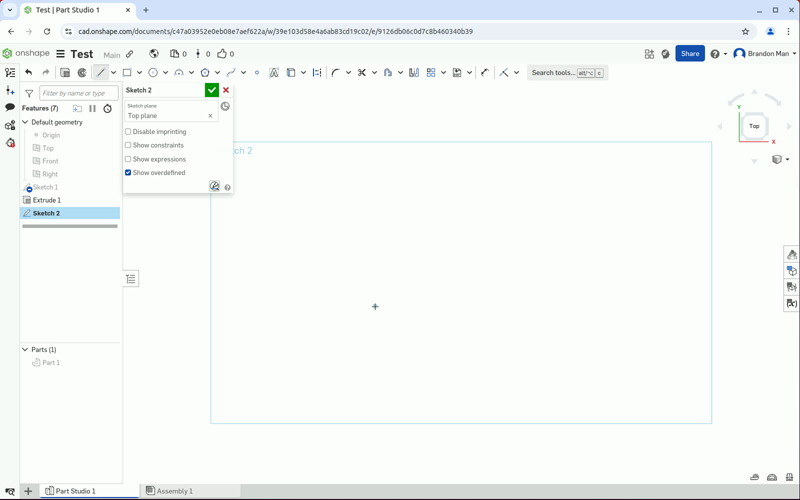
mouse_move(405, 306)
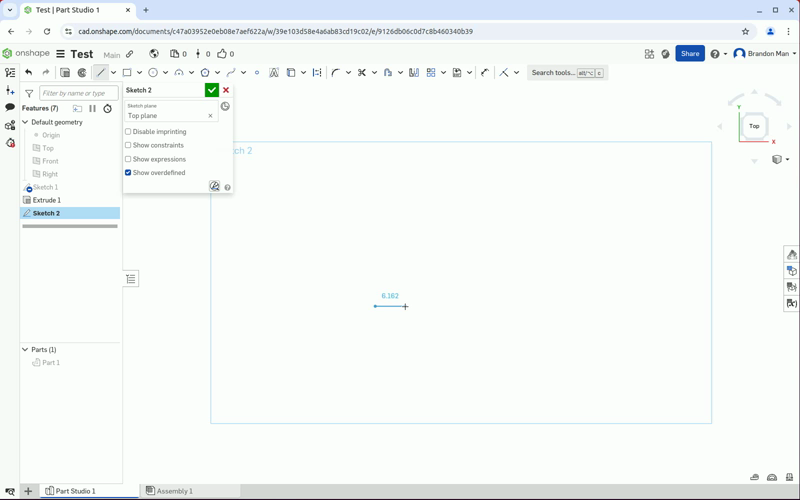
mouse_move(405, 306)
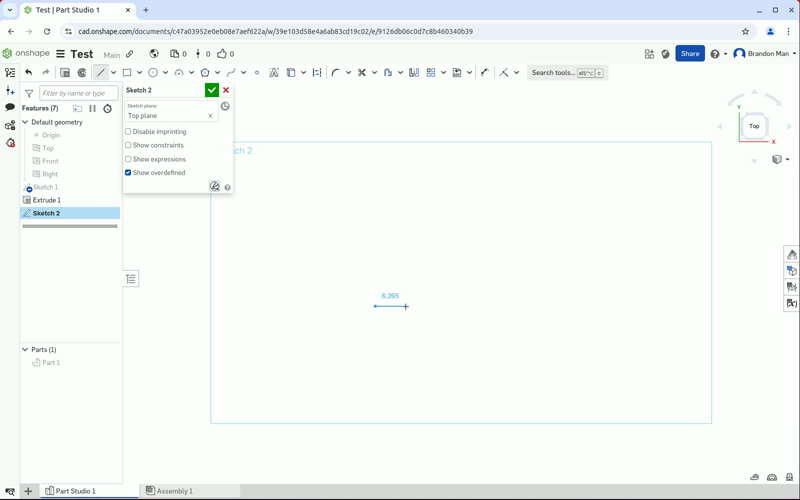
click(405, 306)
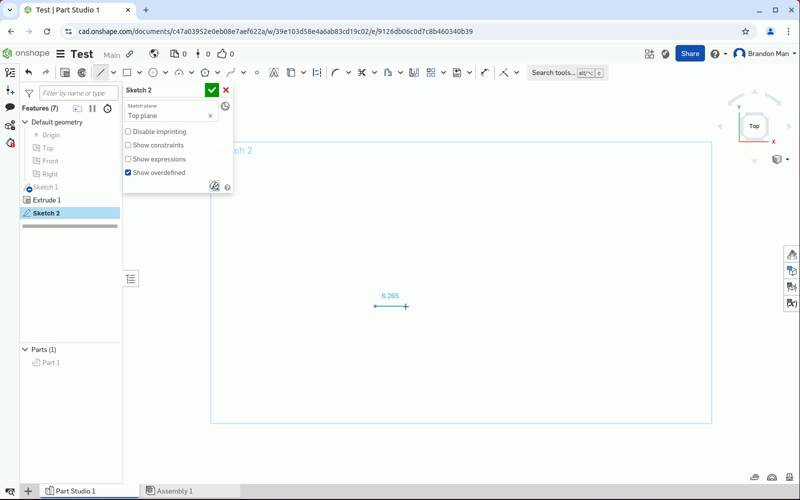
key_up(shift)
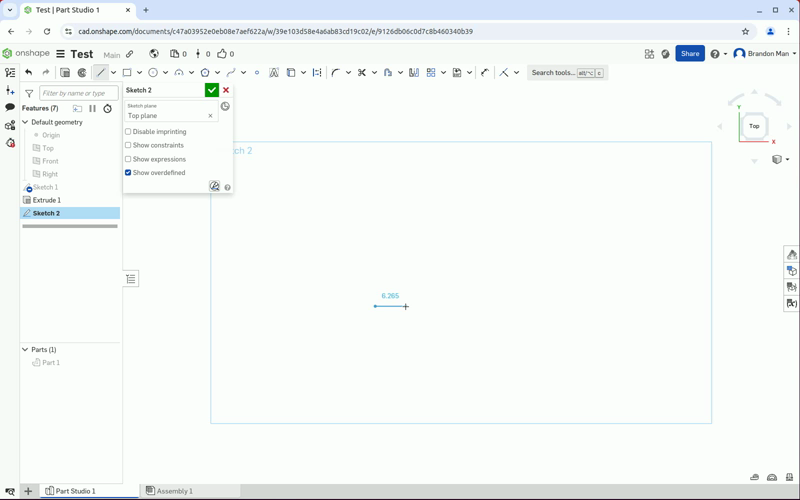
key_down(shift)
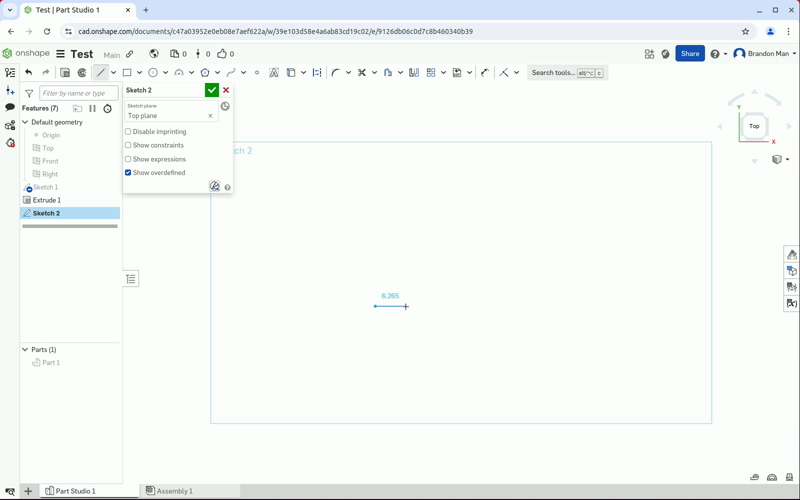
mouse_move(405, 246)
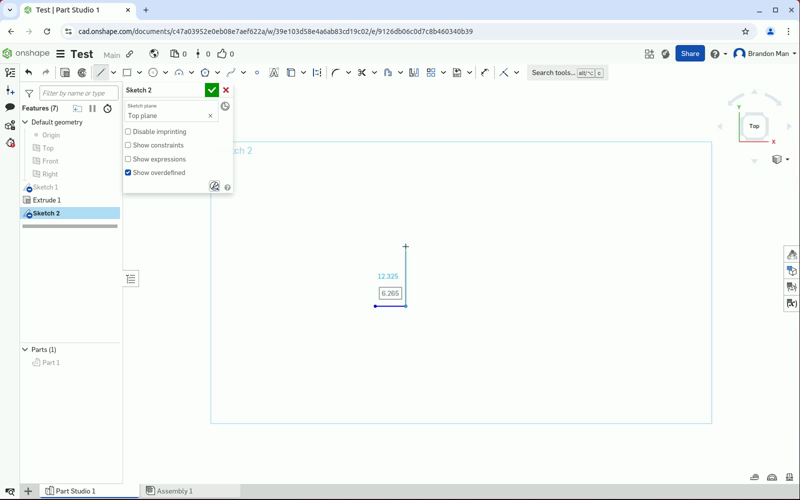
click(405, 246)
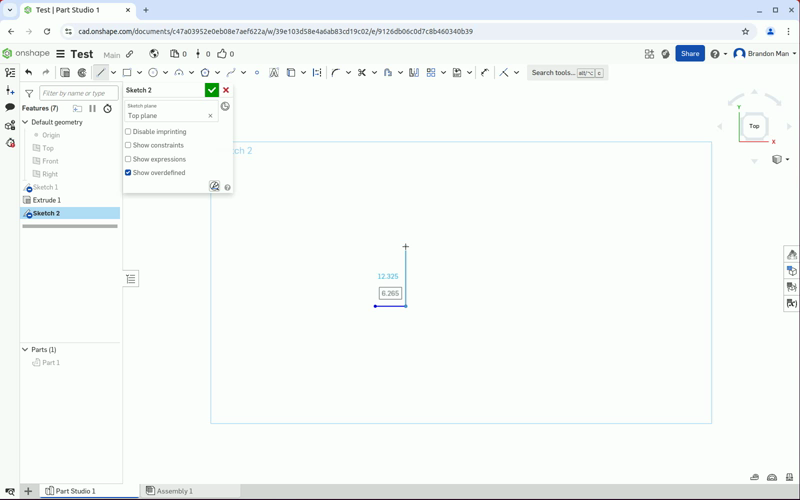
key_up(shift)
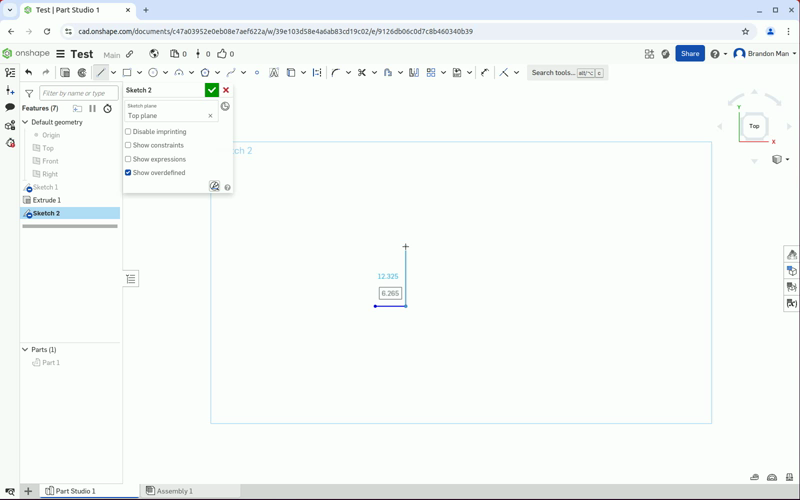
key_down(shift)
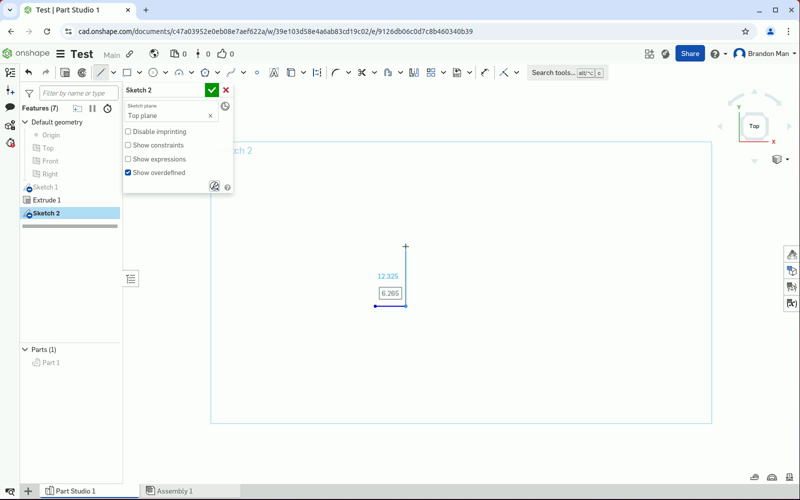
mouse_move(435, 246)
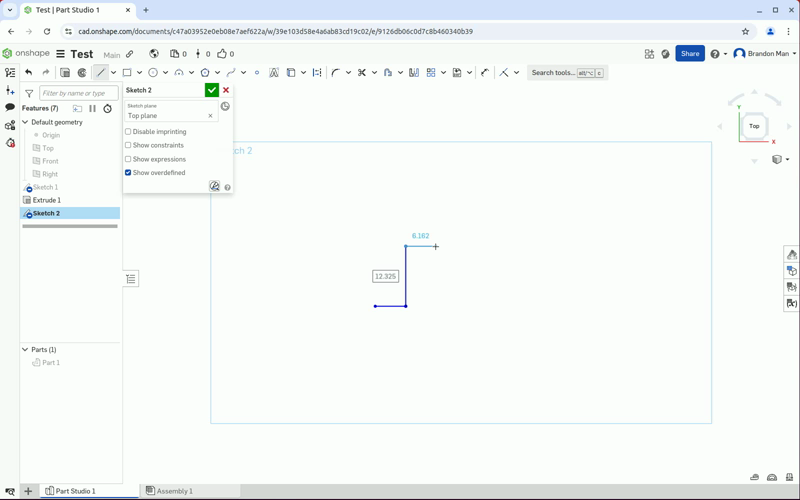
mouse_move(375, 246)
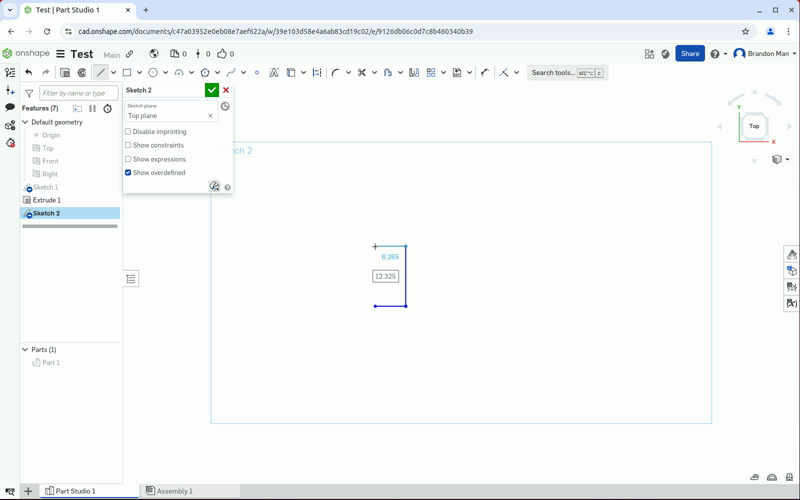
click(375, 246)
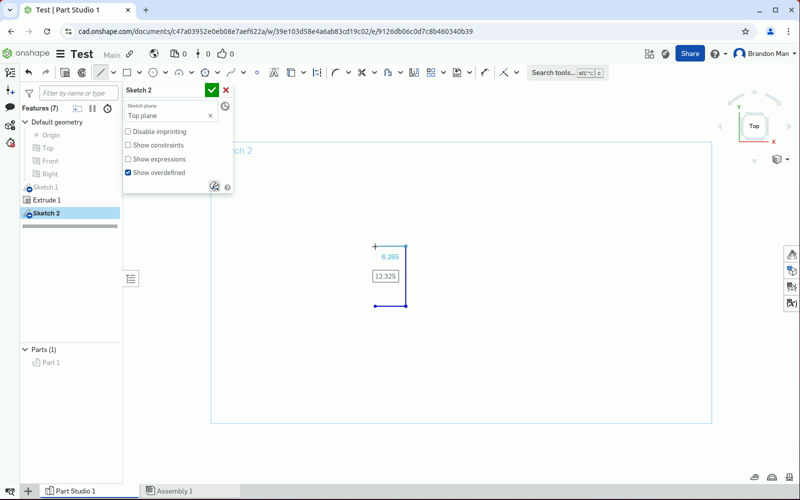
key_up(shift)
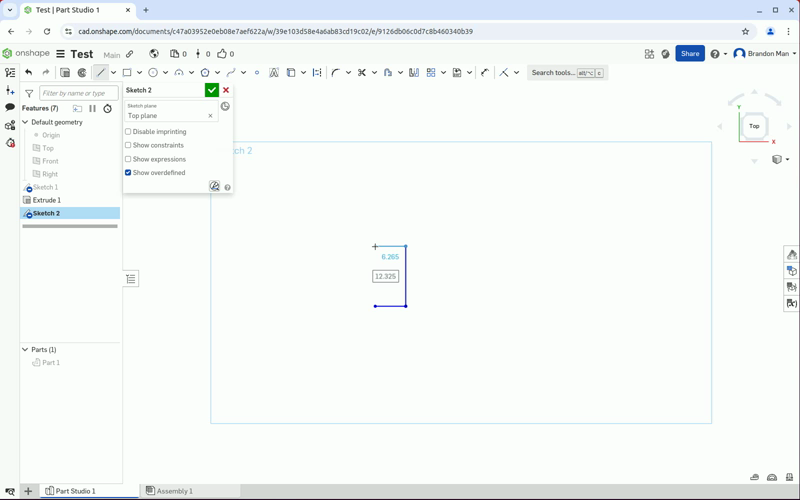
key_down(shift)
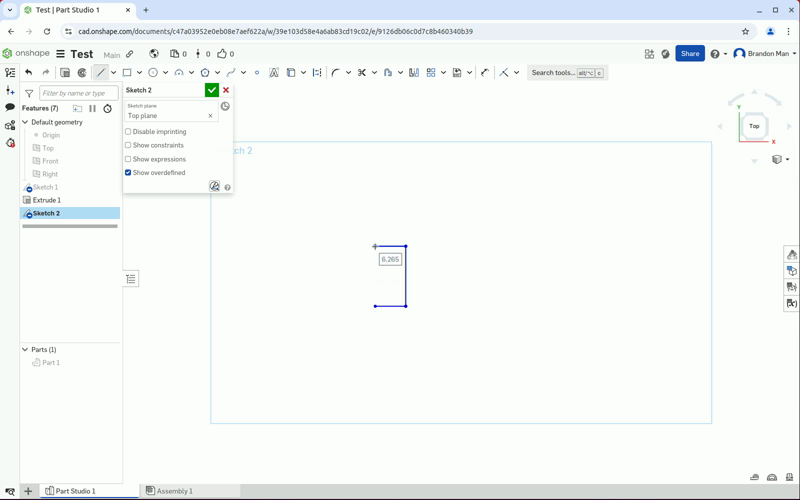
mouse_move(375, 306)
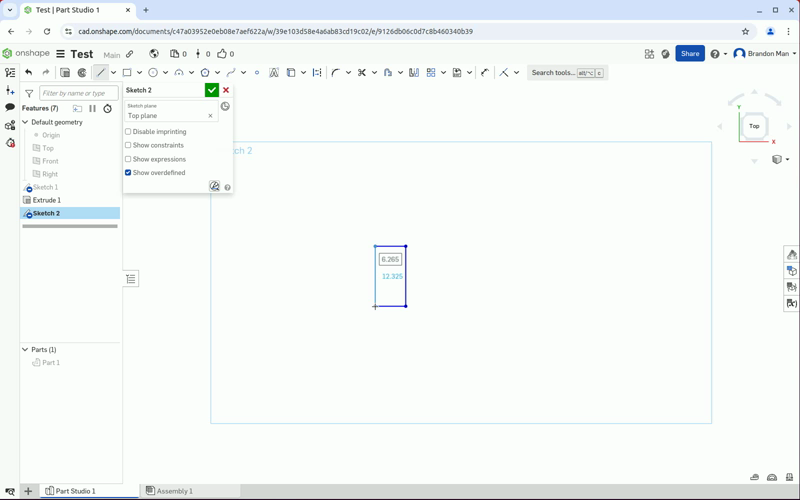
key_up(shift)
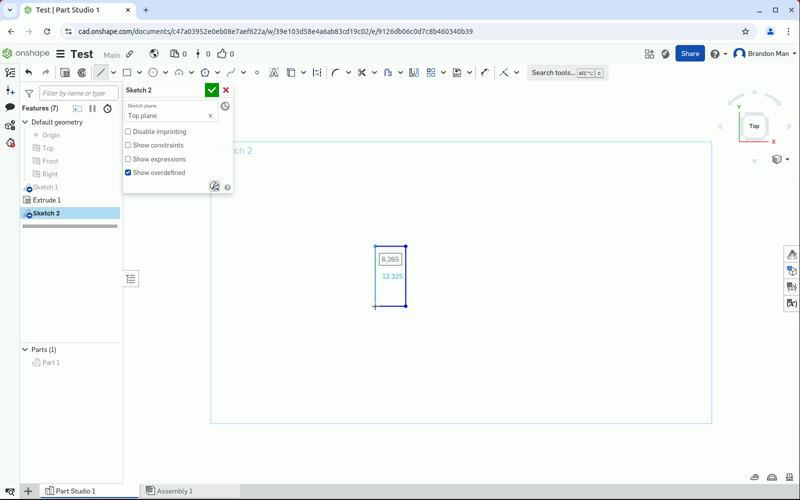
click(375, 306)
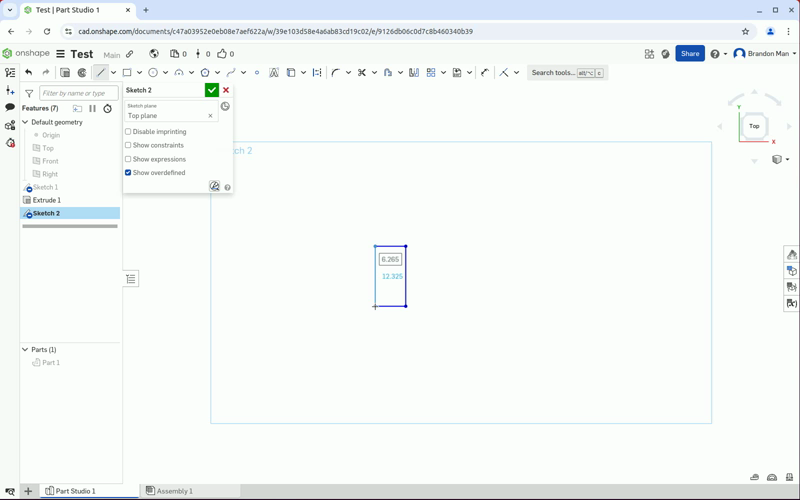
key(esc)
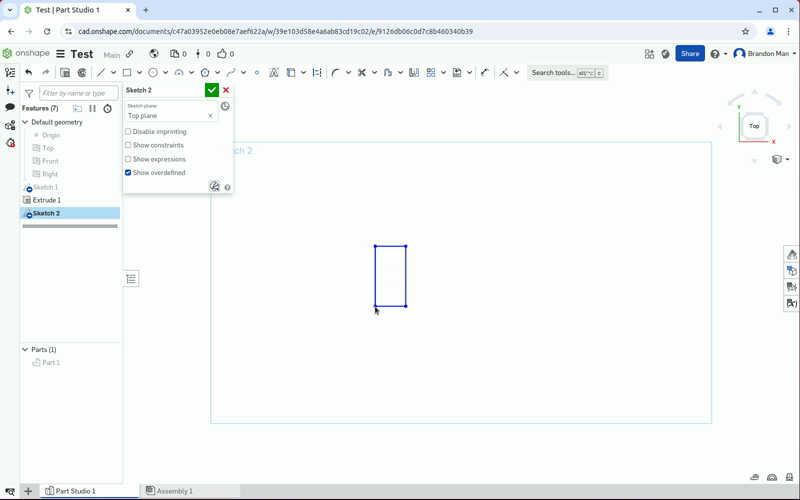
mouse_move(391, 256)
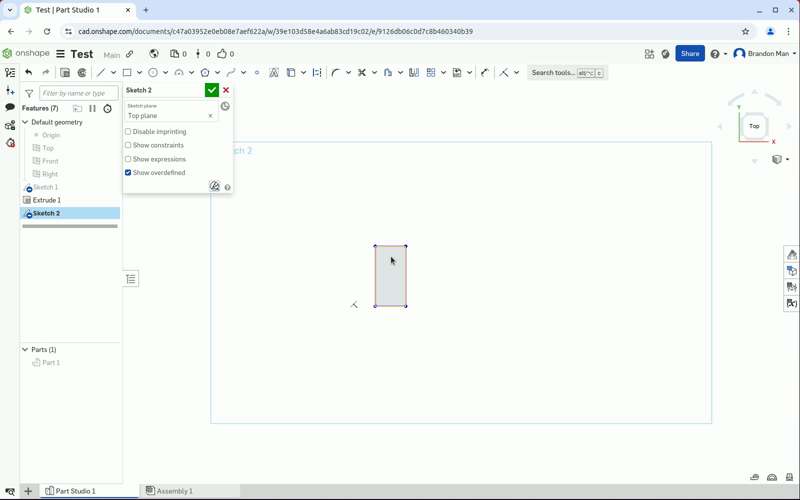
click(391, 256)
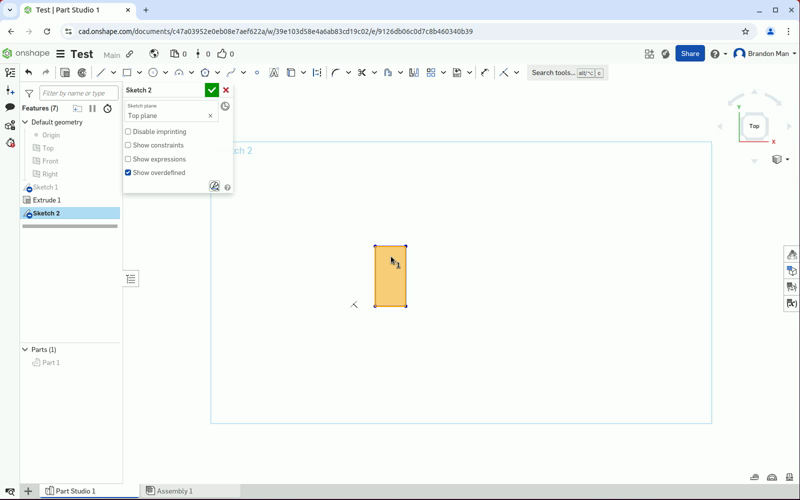
mouse_move(73, 352)
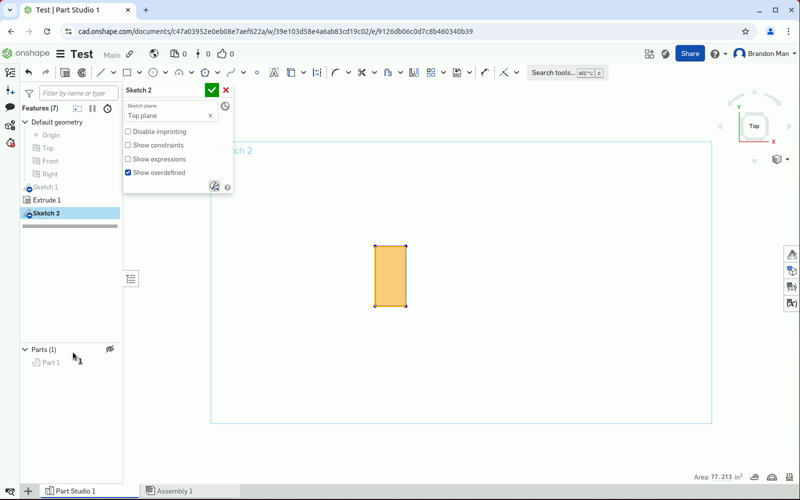
key(shift+y)
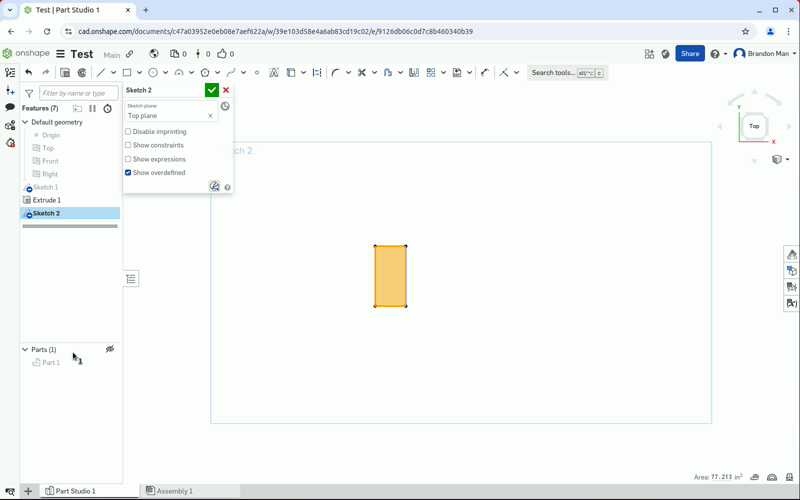
key(shift+e)
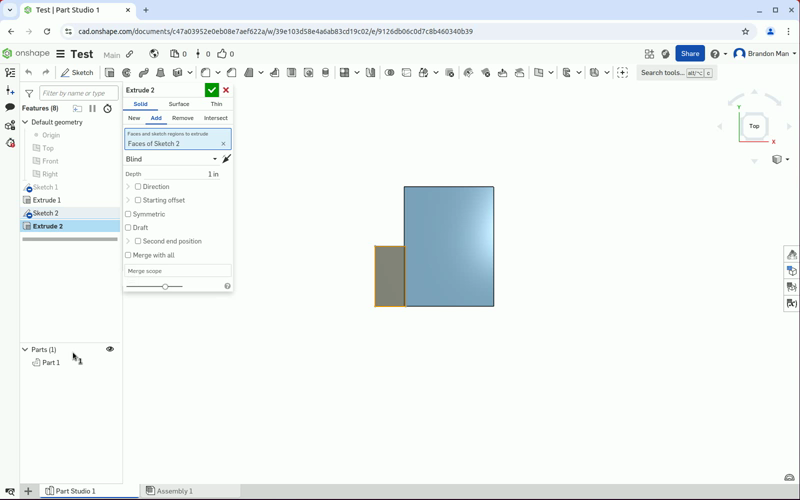
mouse_move(143, 106)
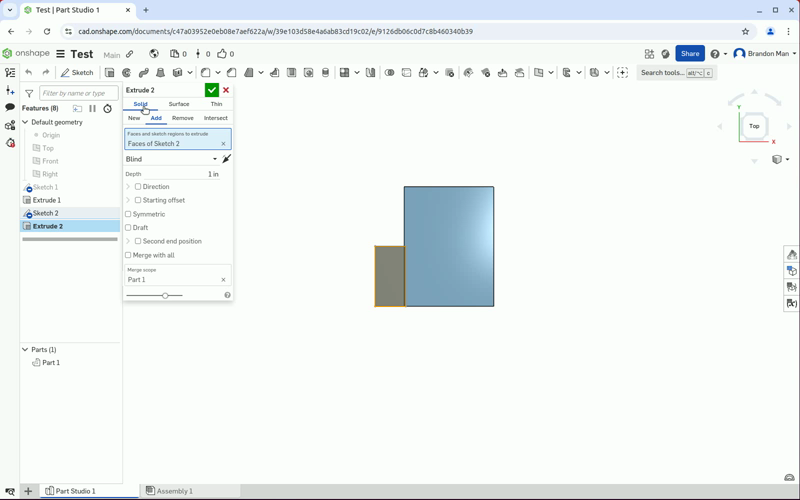
click(143, 106)
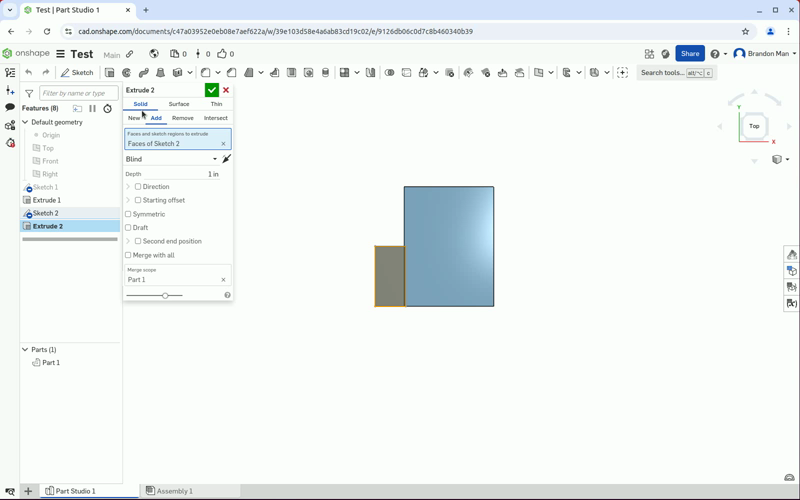
mouse_move(137, 120)
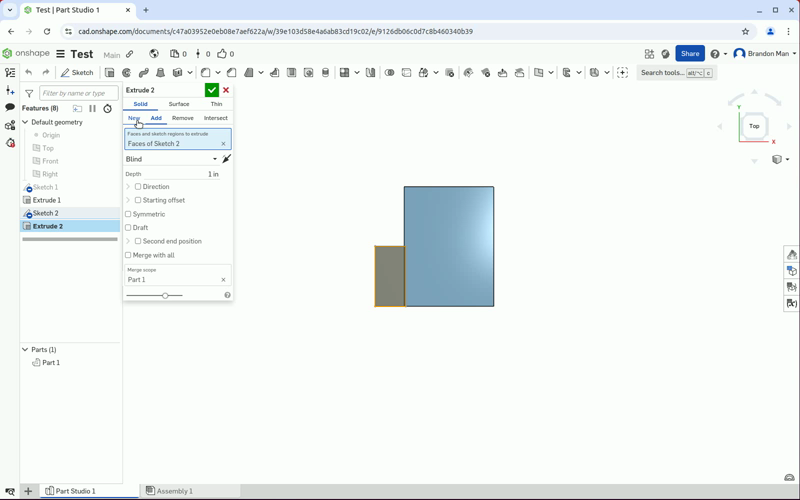
click(137, 120)
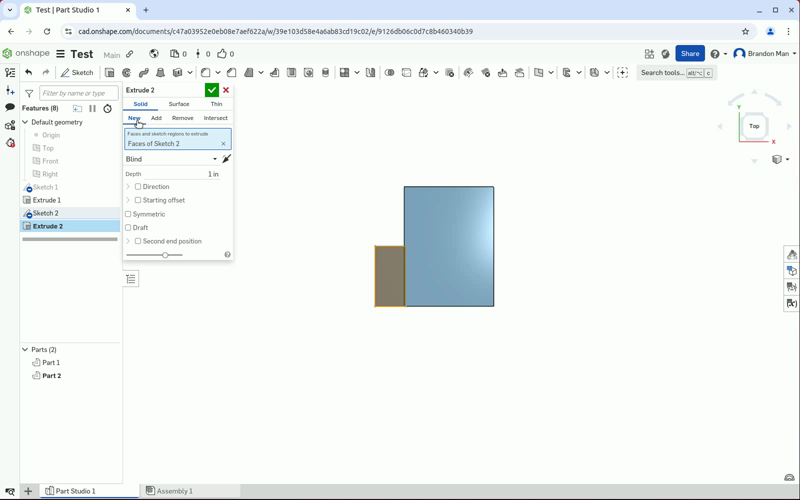
key(tab, 4)
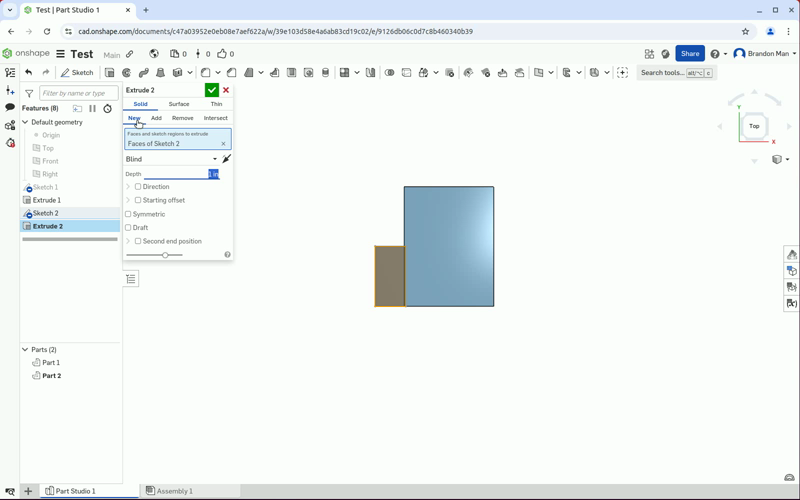
text(6.018)
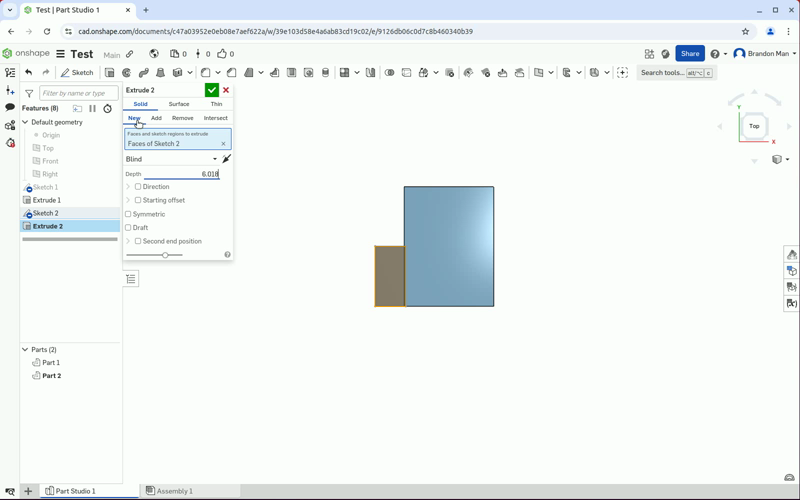
key(enter)
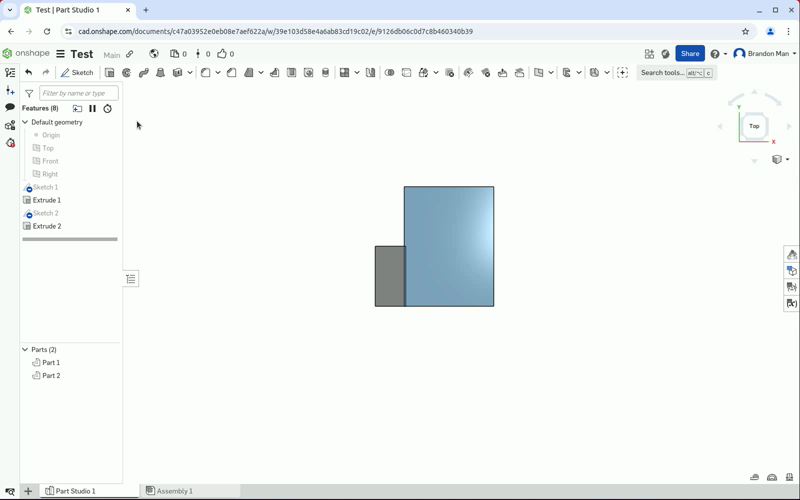
key(shift+h)
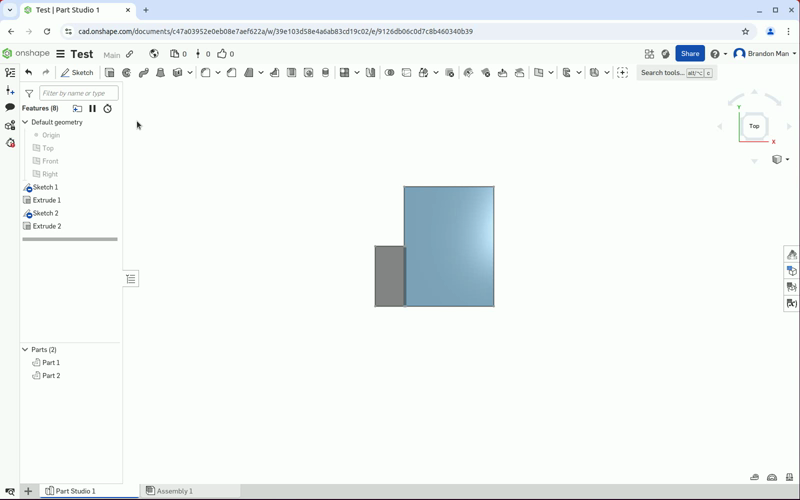
key(shift+h)
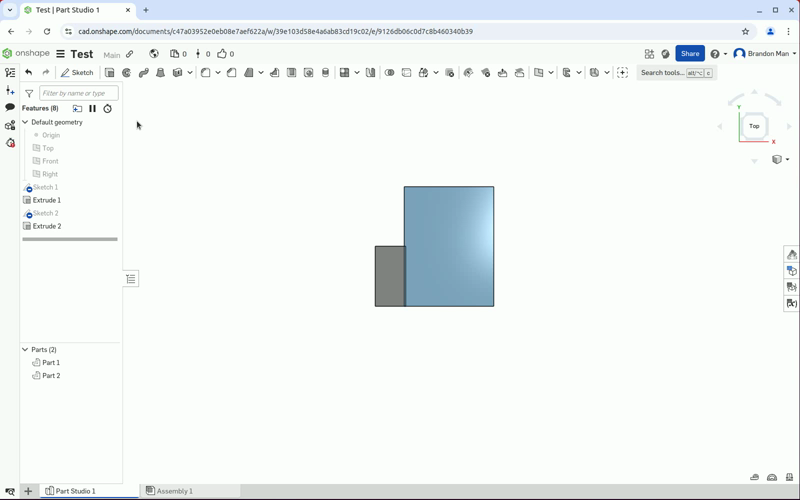
mouse_move(73, 189)
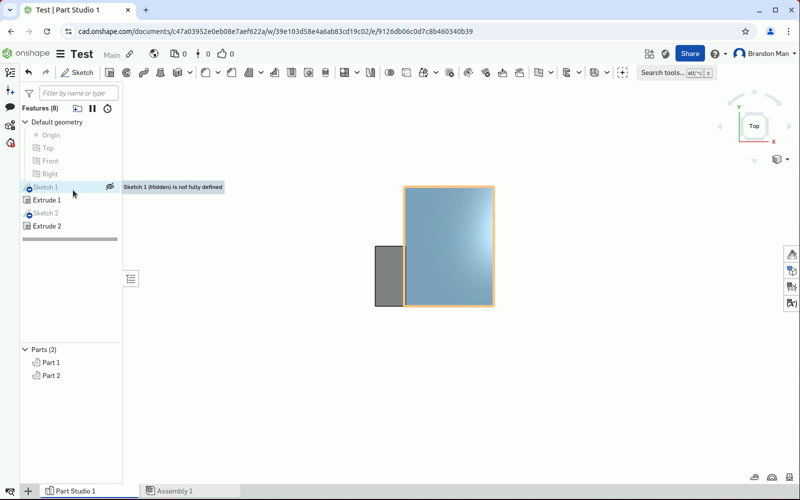
click(73, 189)
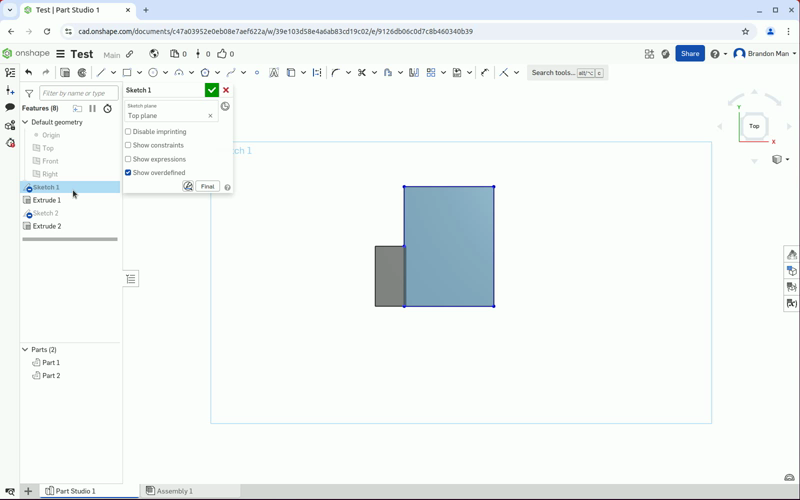
mouse_move(229, 92)
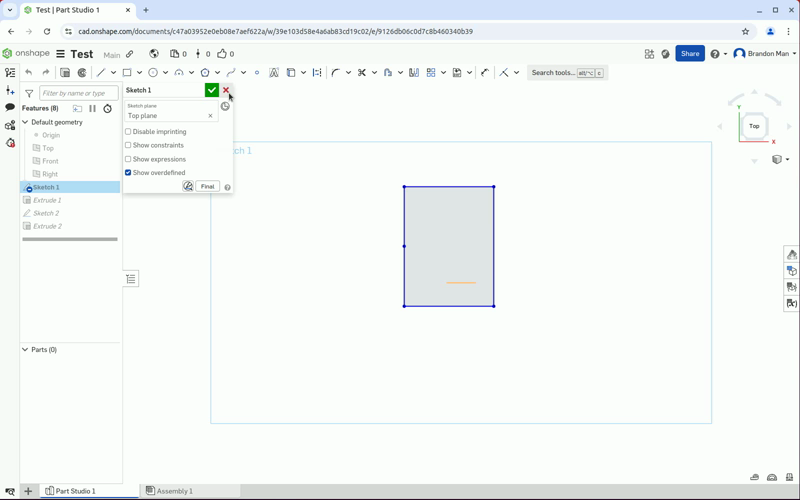
click(229, 92)
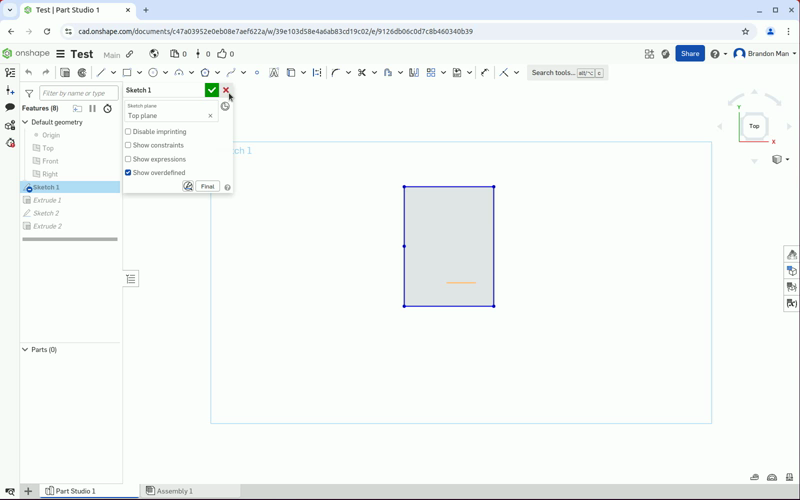
key(shift+s)
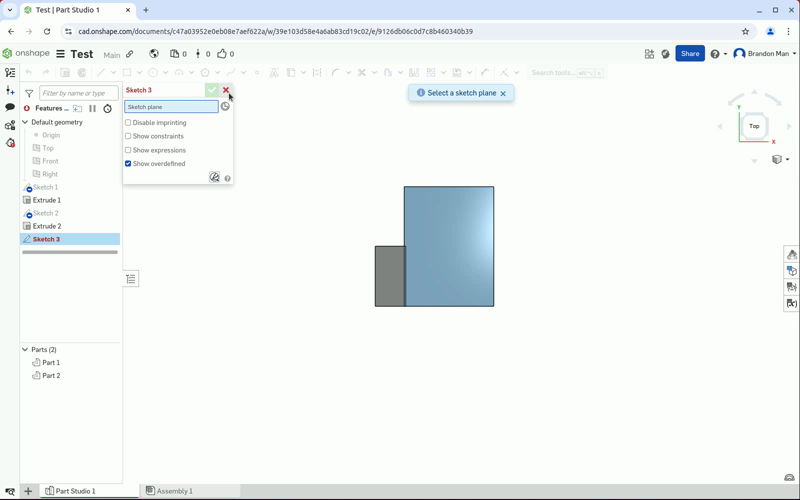
mouse_move(73, 150)
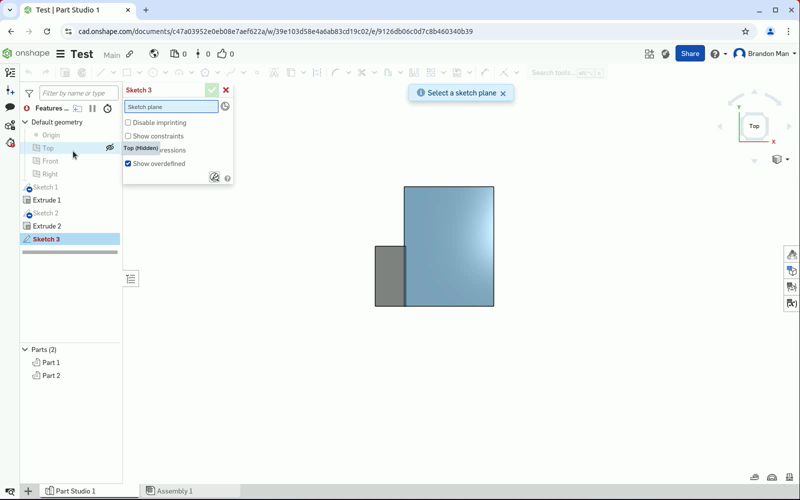
click(73, 150)
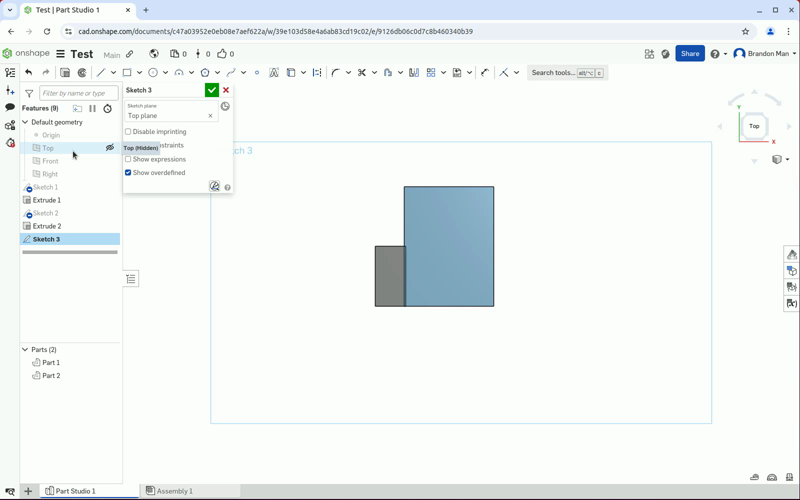
mouse_move(73, 352)
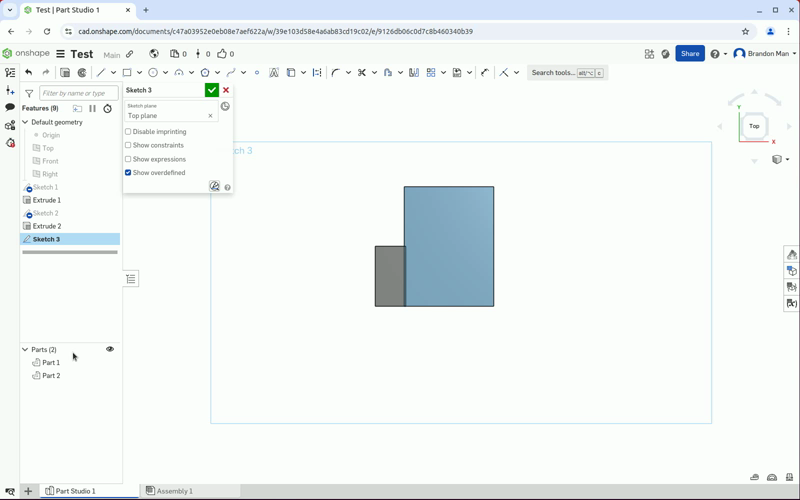
key(y)
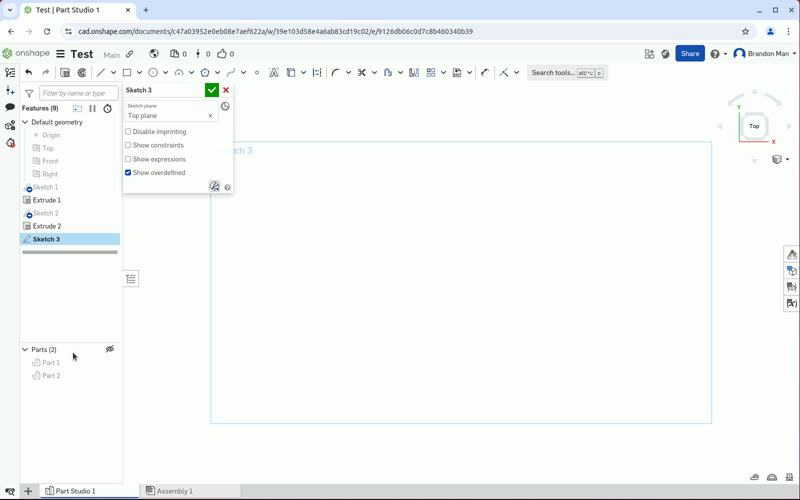
key(l)
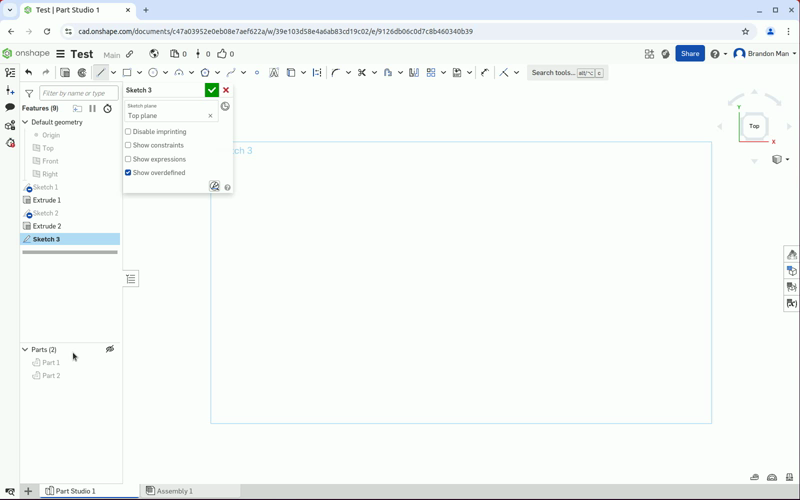
key_down(shift)
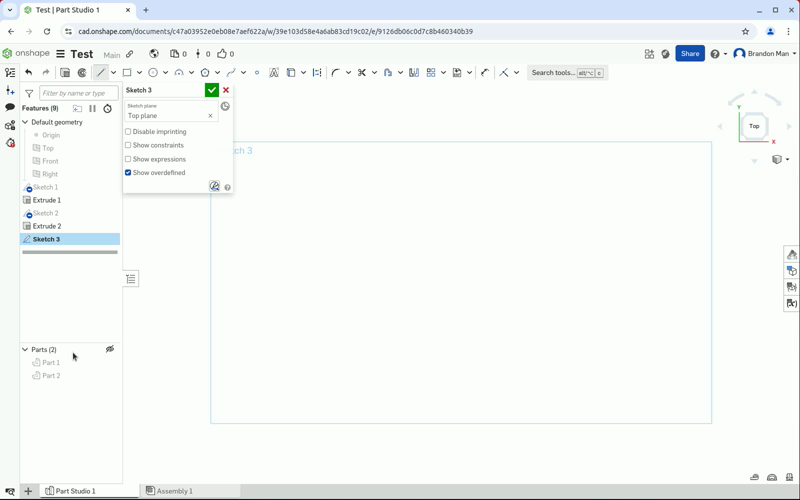
mouse_move(404, 366)
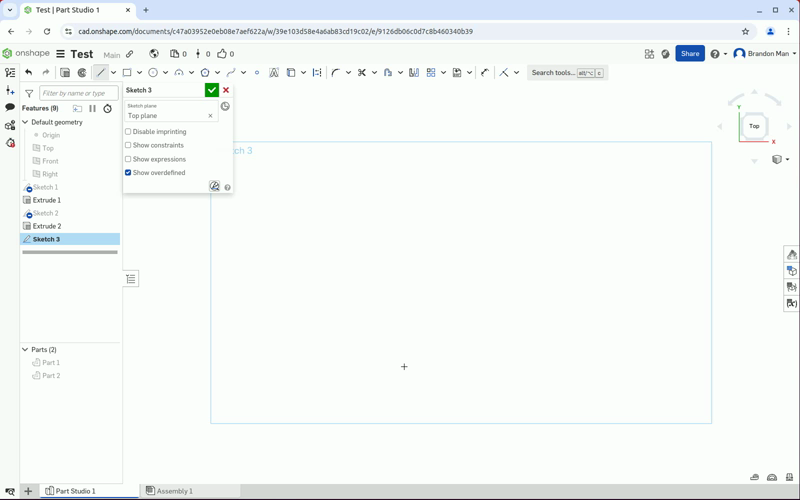
click(404, 366)
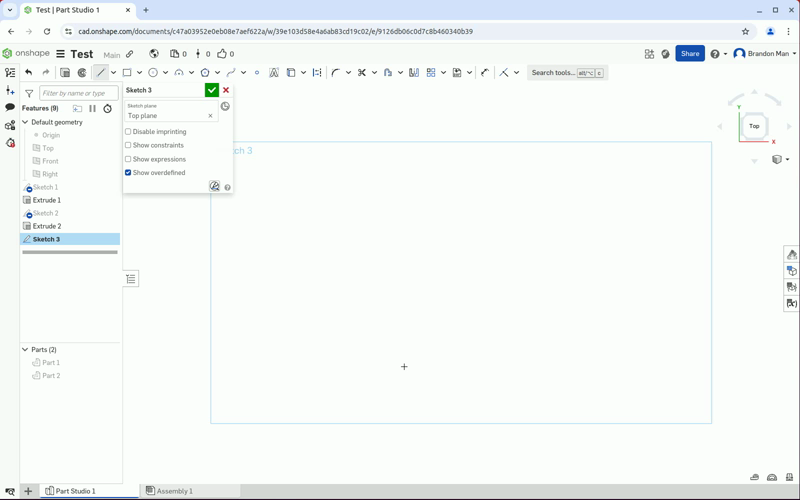
key_up(shift)
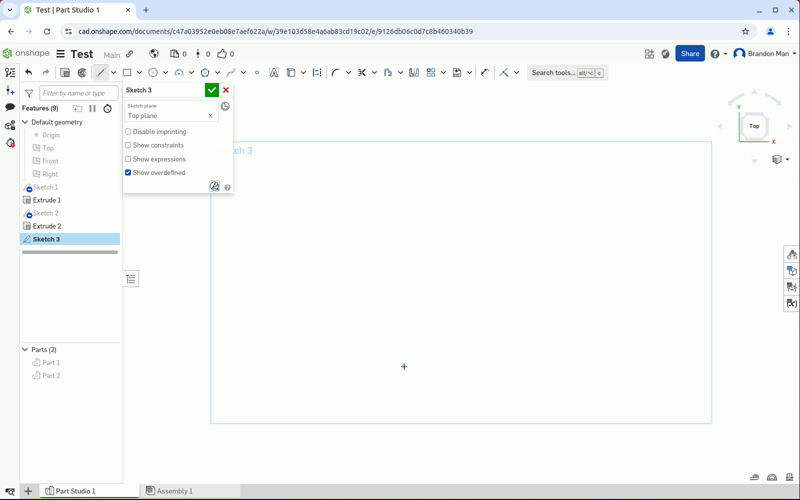
key_down(shift)
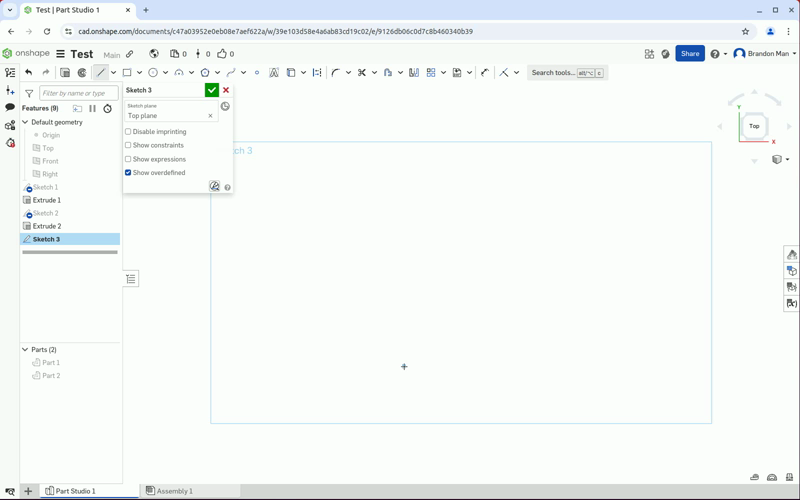
mouse_move(434, 366)
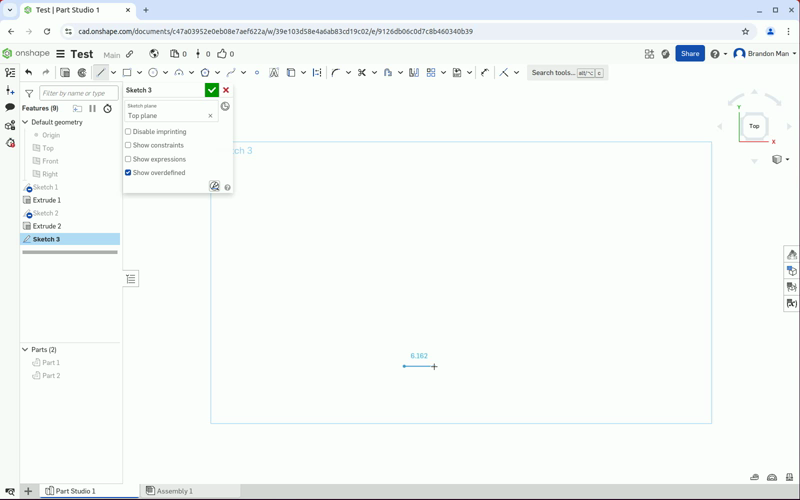
mouse_move(463, 366)
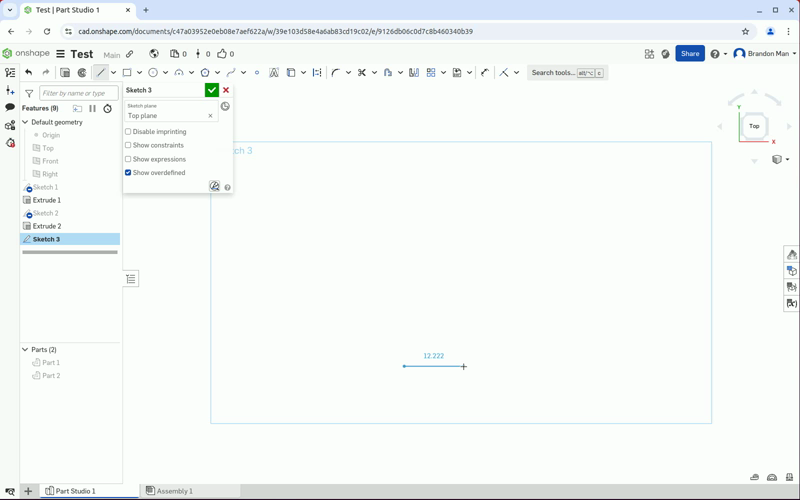
click(463, 366)
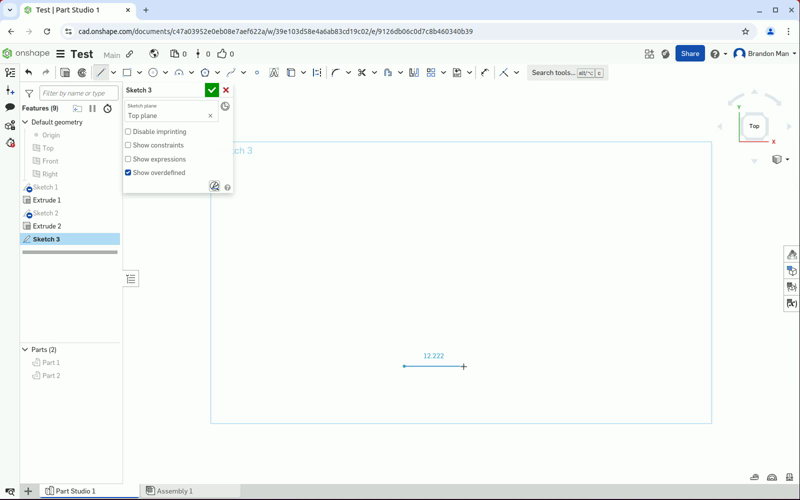
key_up(shift)
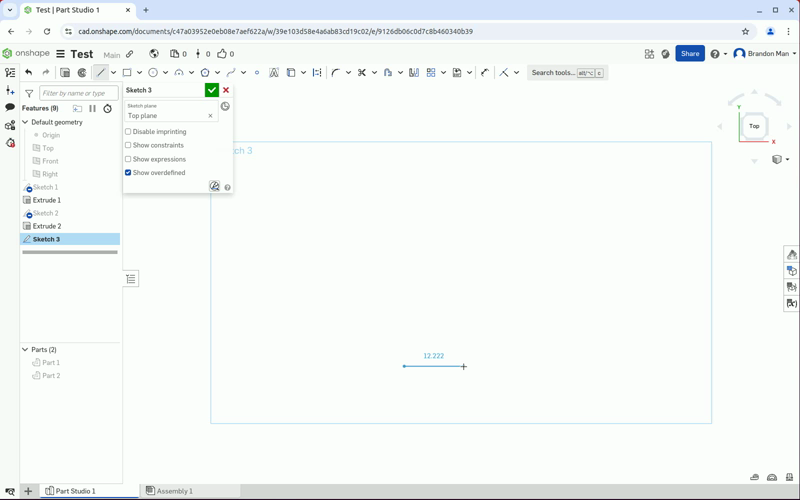
key_down(shift)
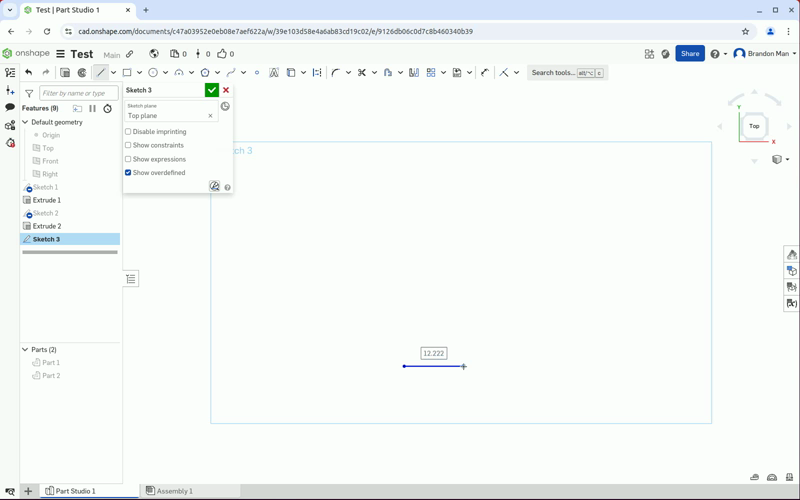
mouse_move(493, 366)
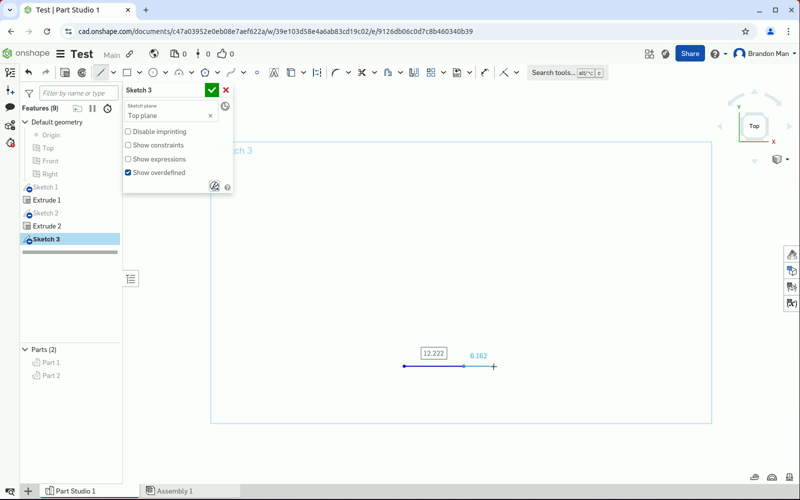
mouse_move(463, 396)
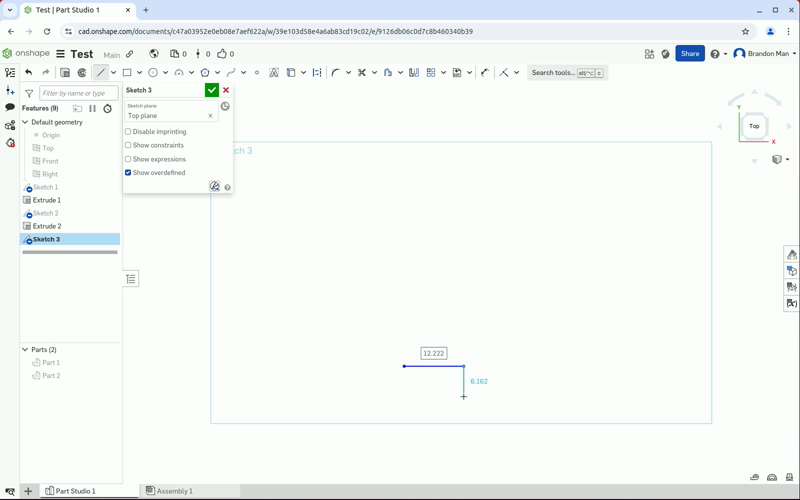
click(463, 396)
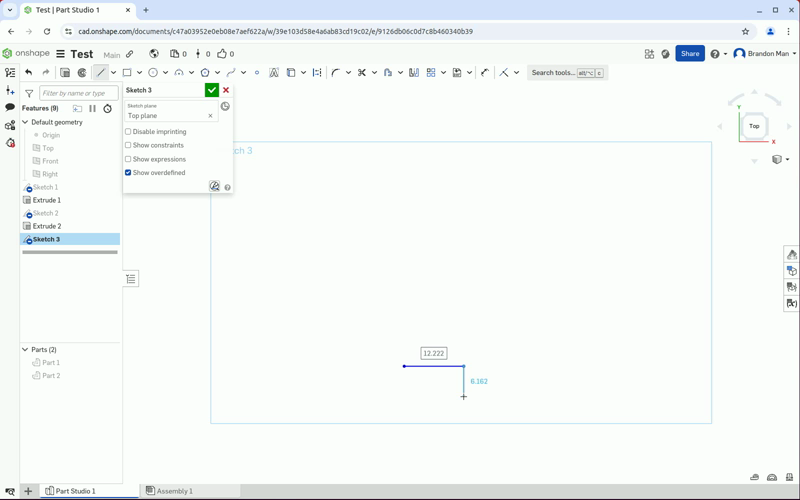
key_up(shift)
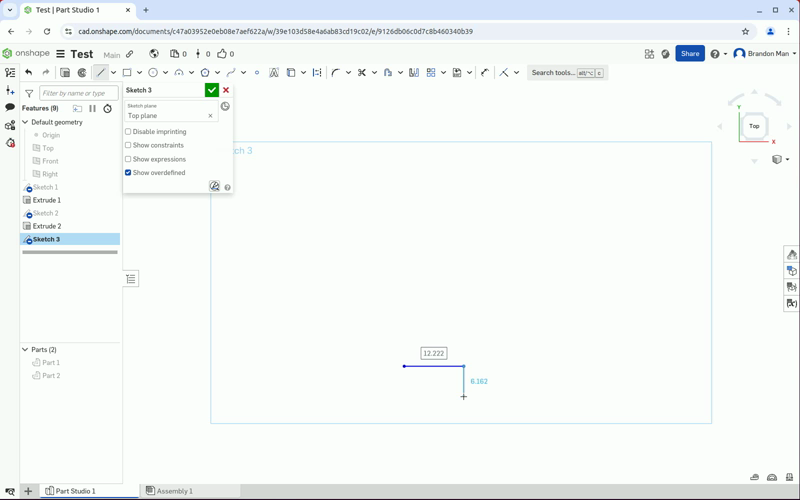
key_down(shift)
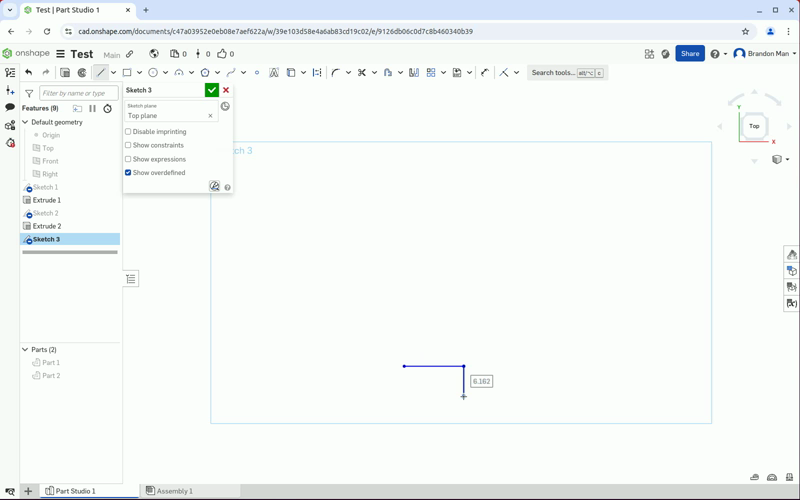
mouse_move(493, 396)
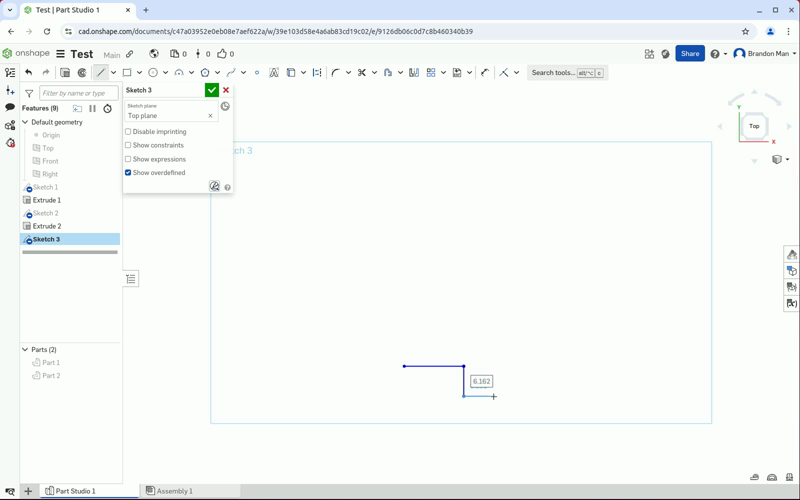
mouse_move(493, 396)
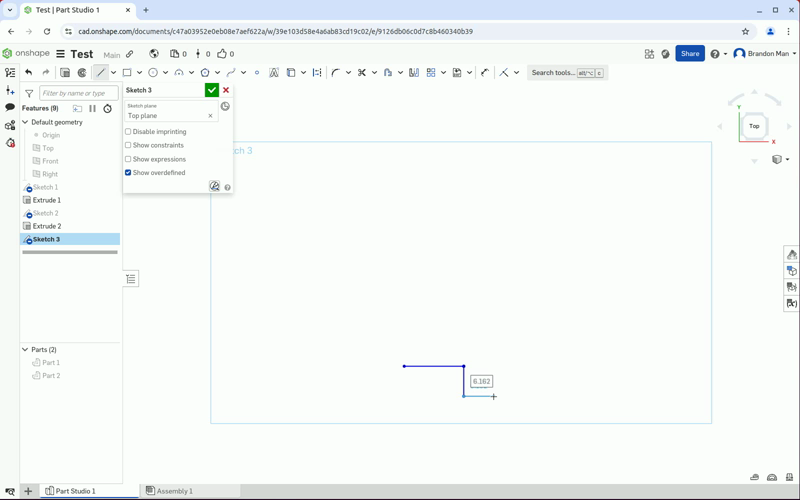
click(493, 396)
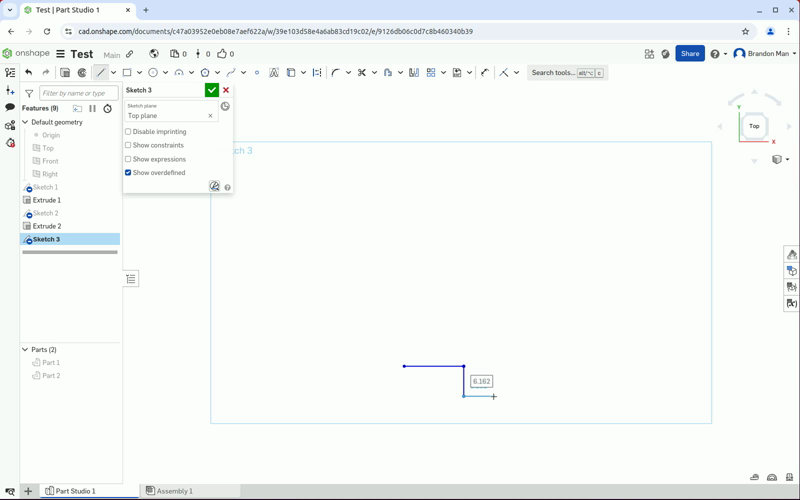
key_up(shift)
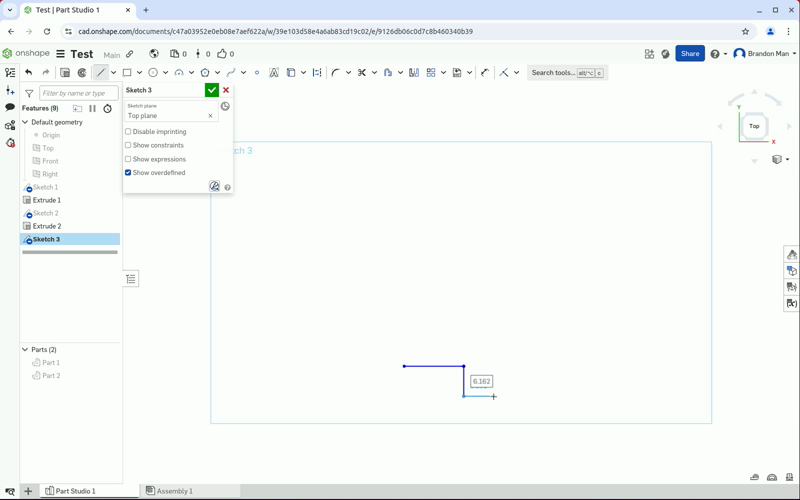
key_down(shift)
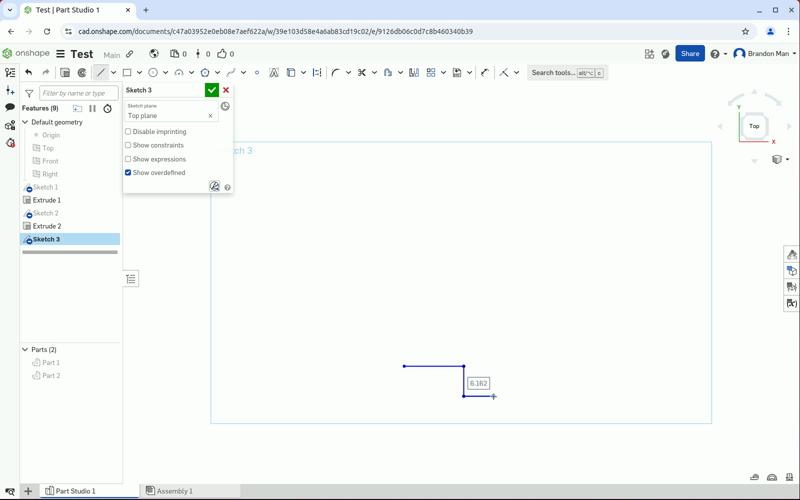
mouse_move(493, 336)
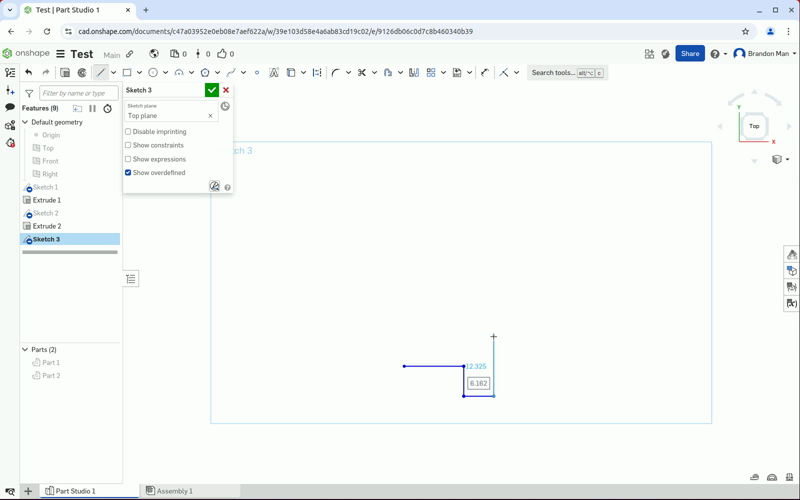
click(493, 336)
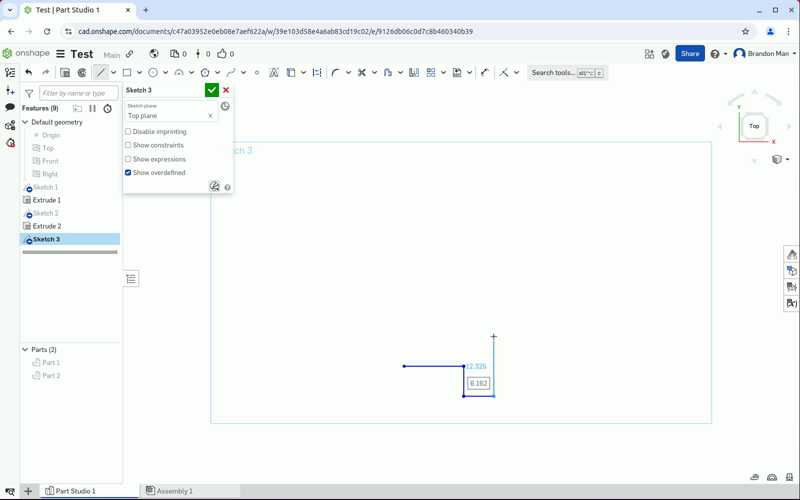
key_up(shift)
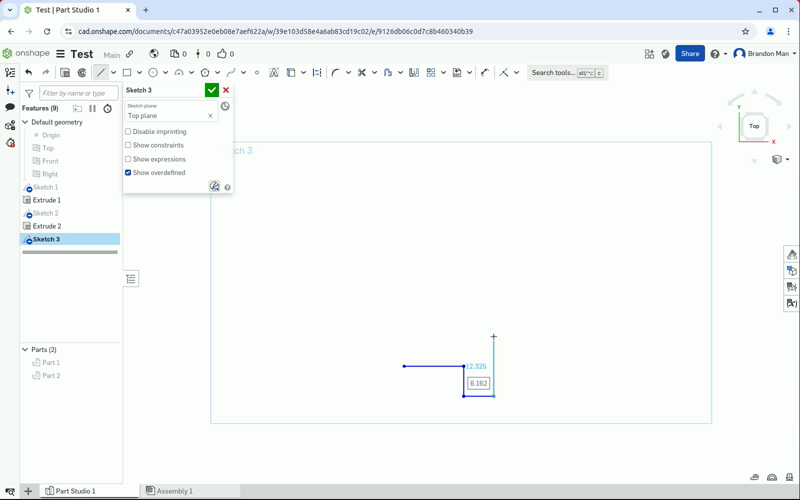
key_down(shift)
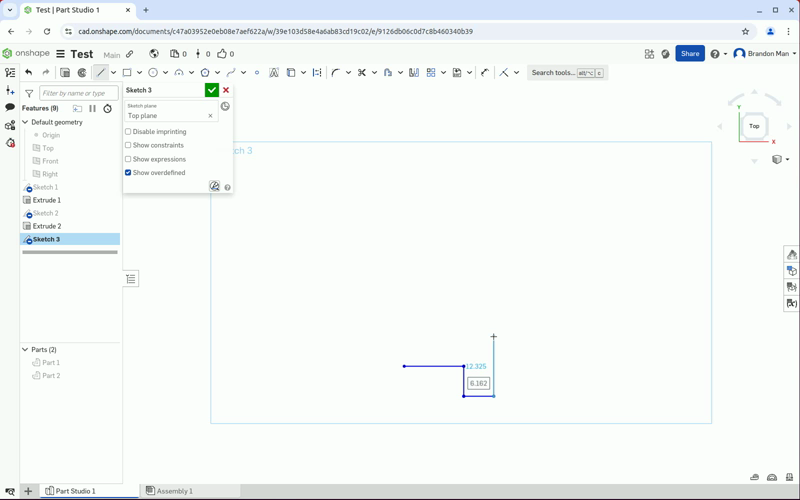
mouse_move(404, 336)
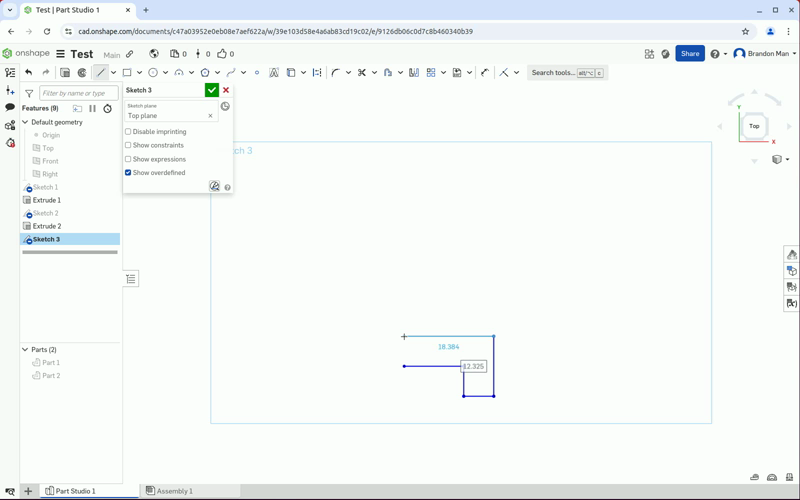
click(404, 336)
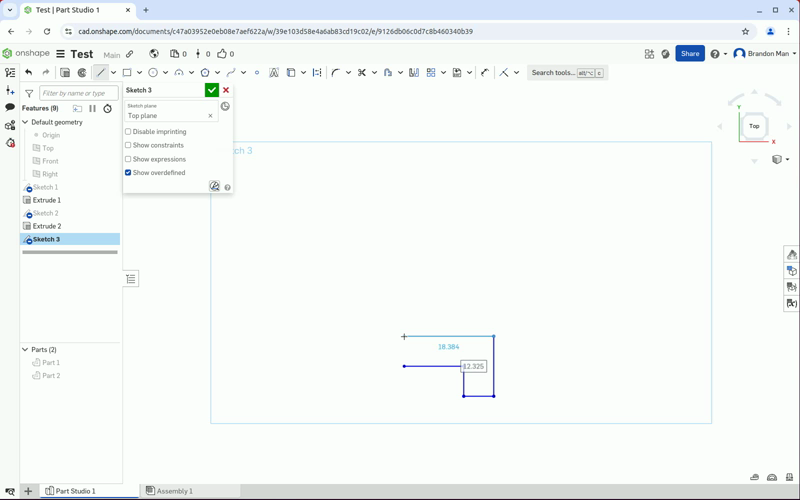
key_up(shift)
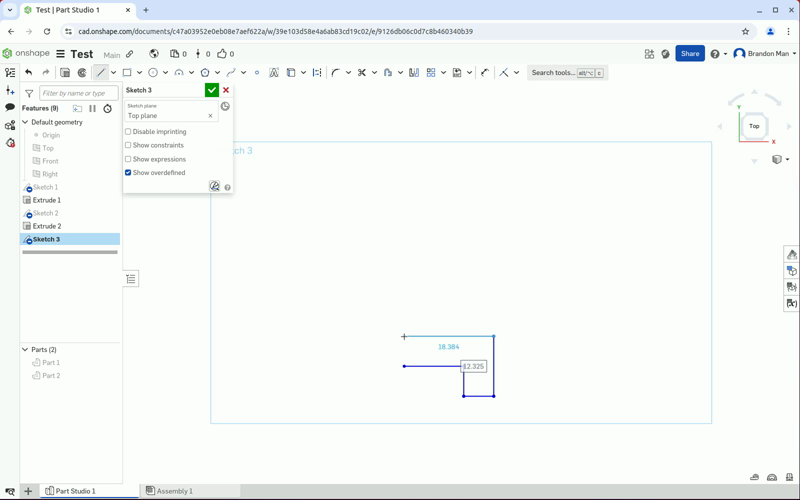
mouse_move(434, 336)
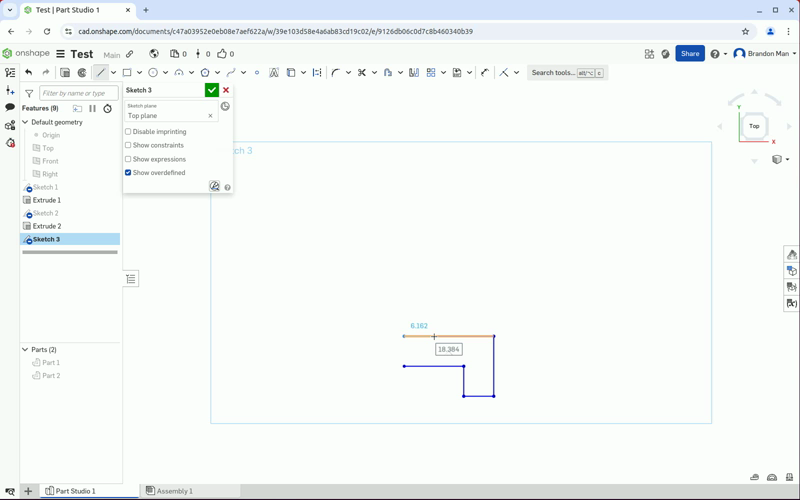
key_down(shift)
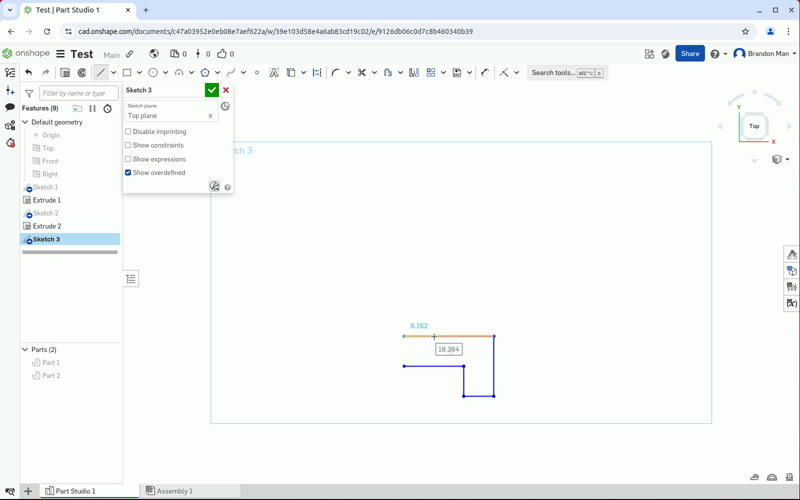
mouse_move(404, 366)
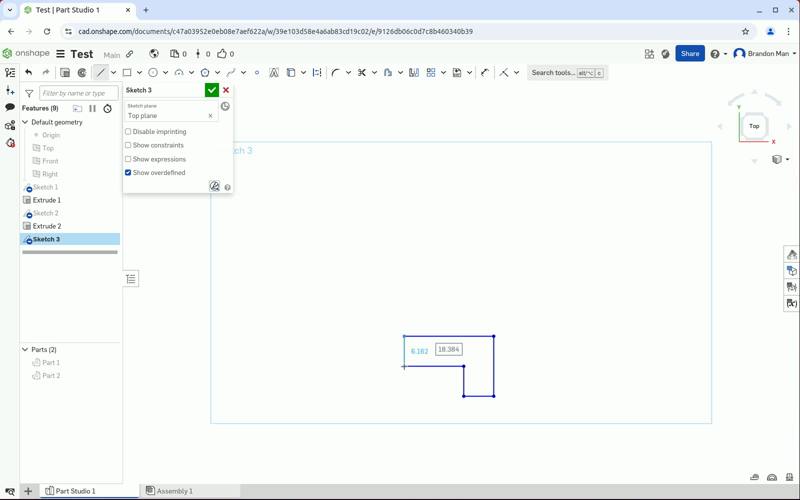
key_up(shift)
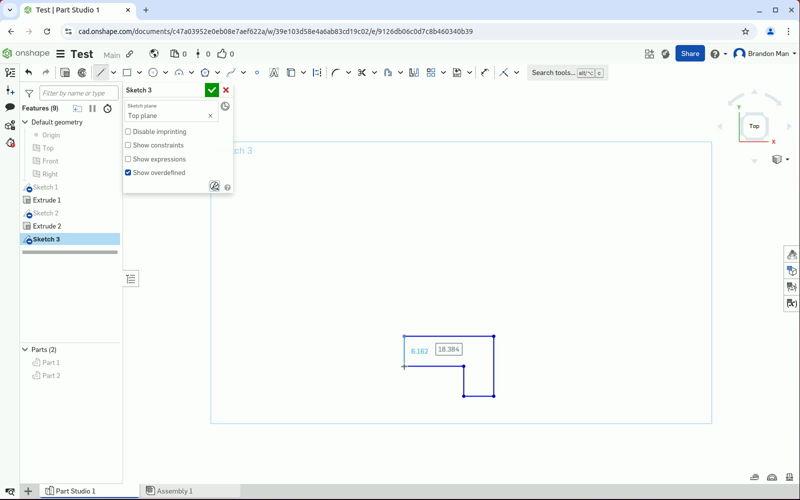
click(404, 366)
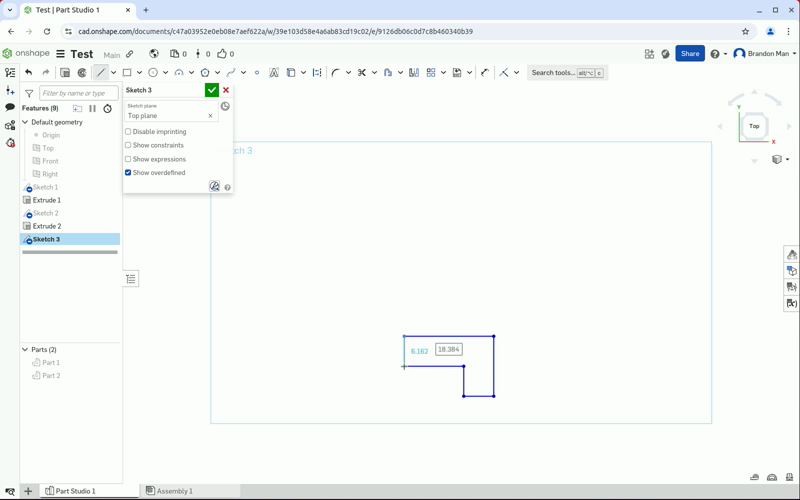
key(esc)
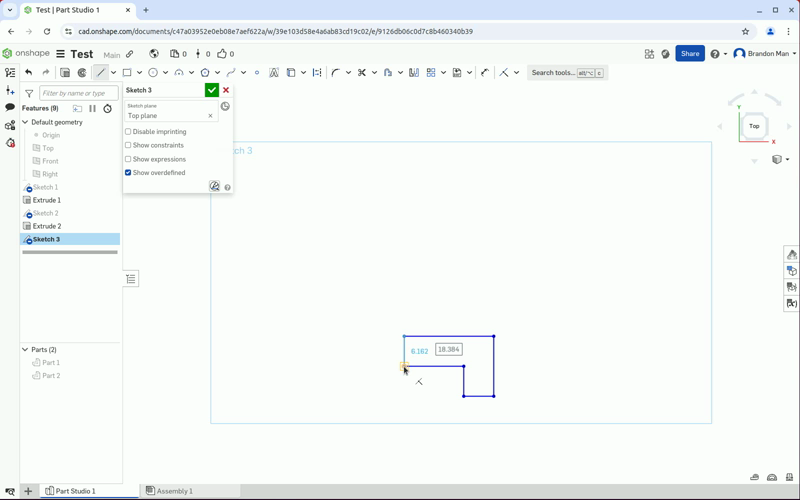
mouse_move(464, 338)
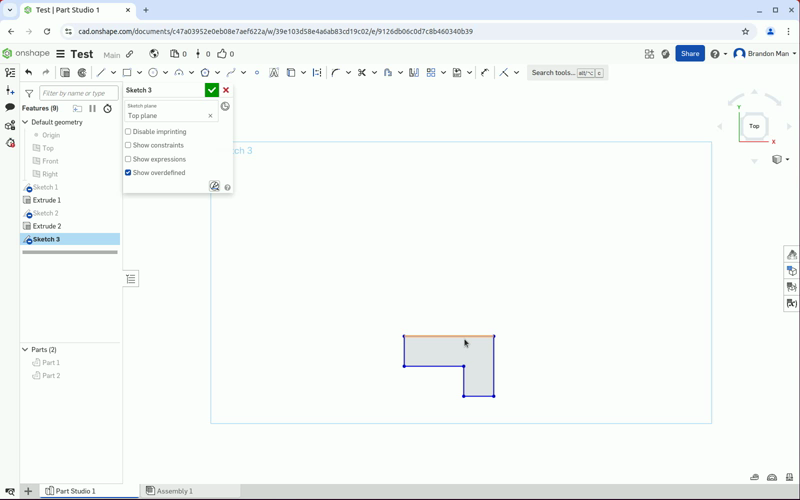
click(464, 338)
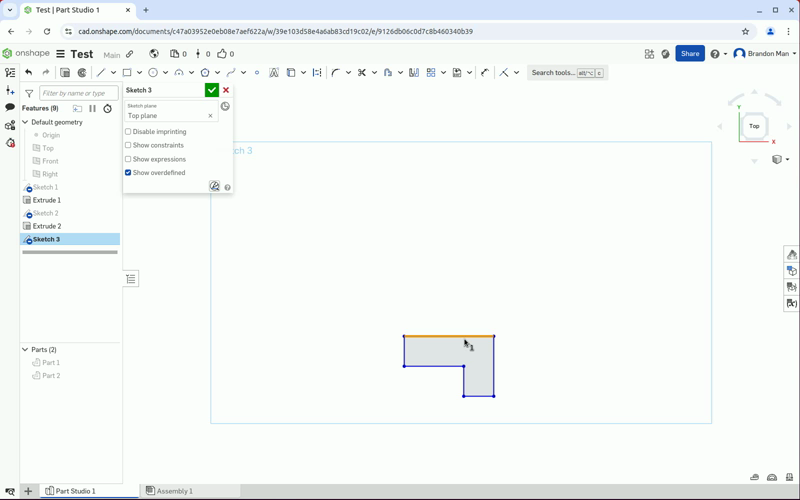
mouse_move(73, 352)
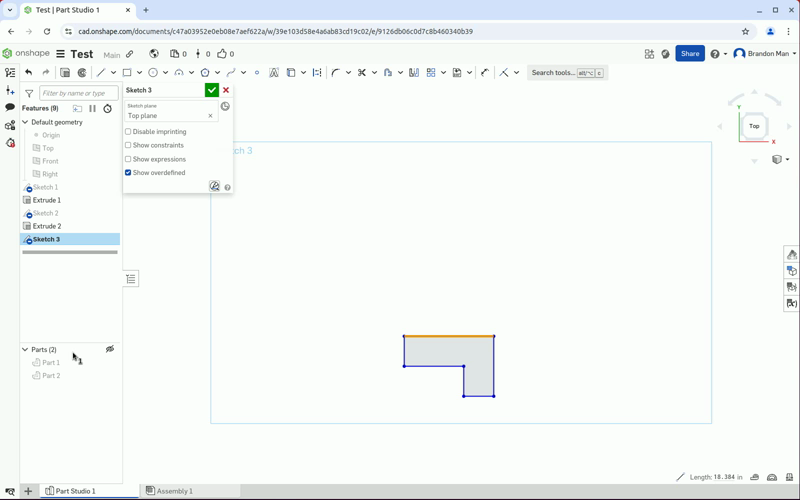
key(shift+y)
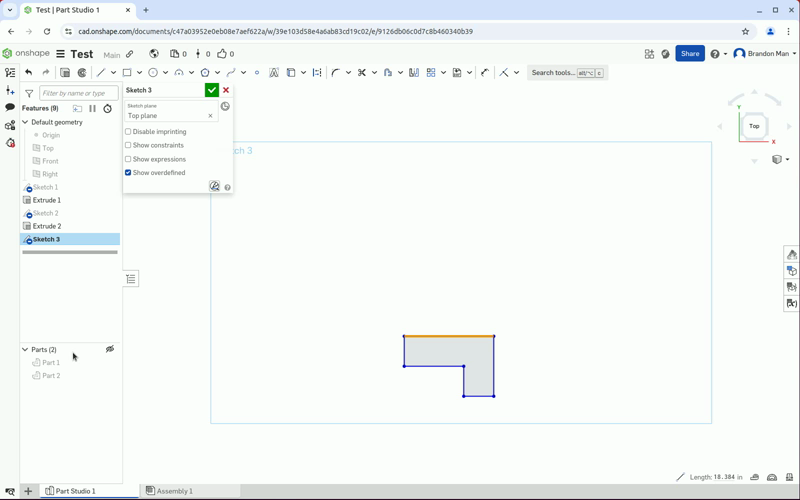
key(shift+e)
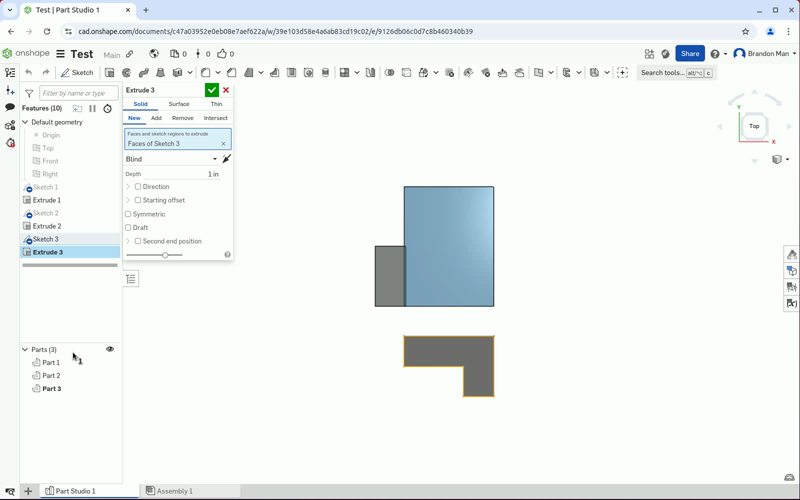
mouse_move(143, 106)
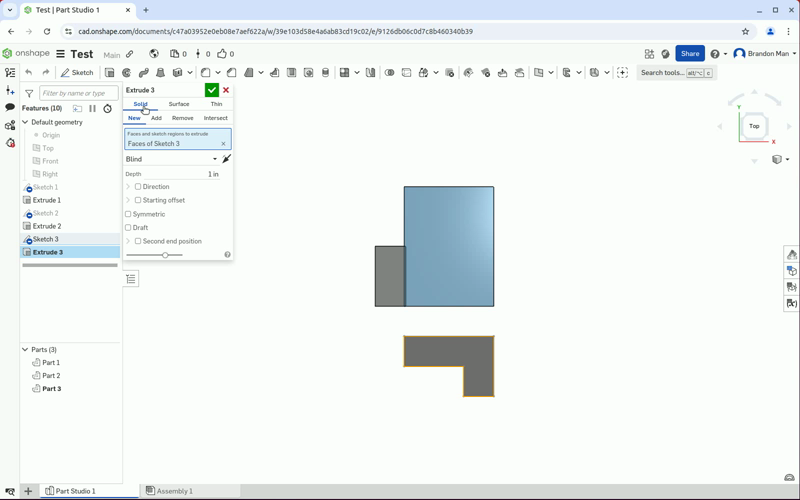
click(143, 106)
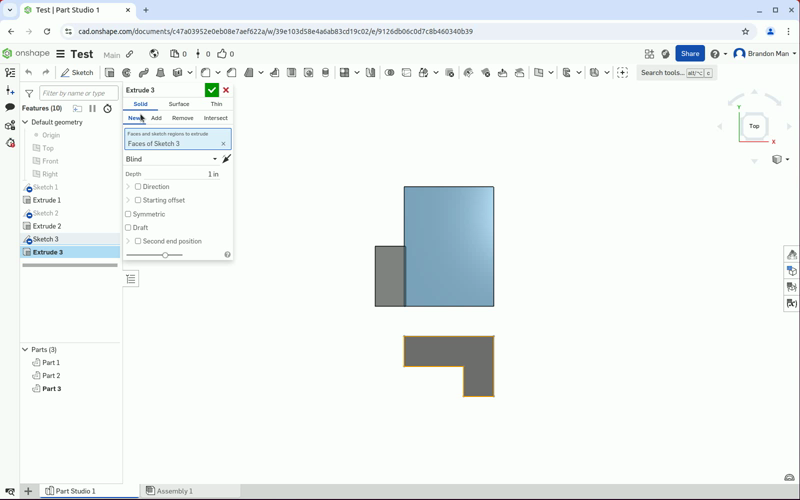
mouse_move(137, 120)
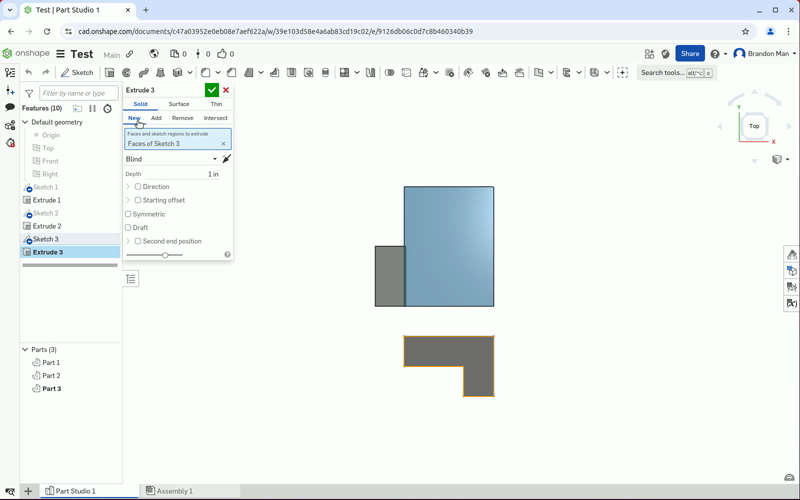
click(137, 120)
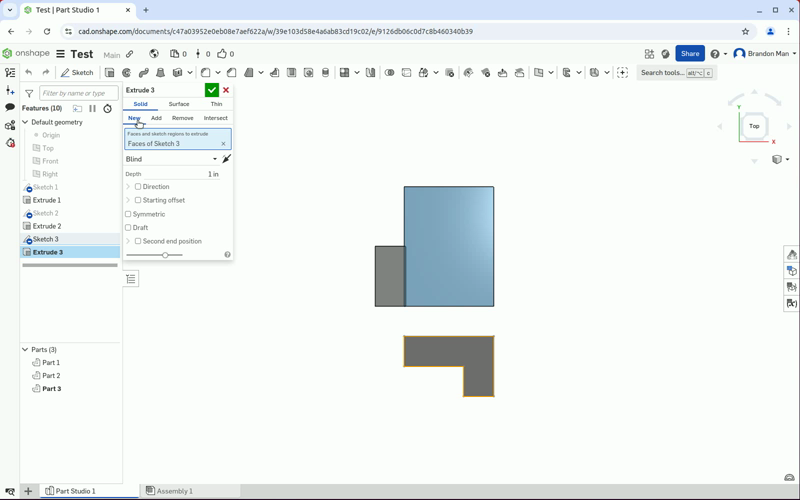
key(tab, 4)
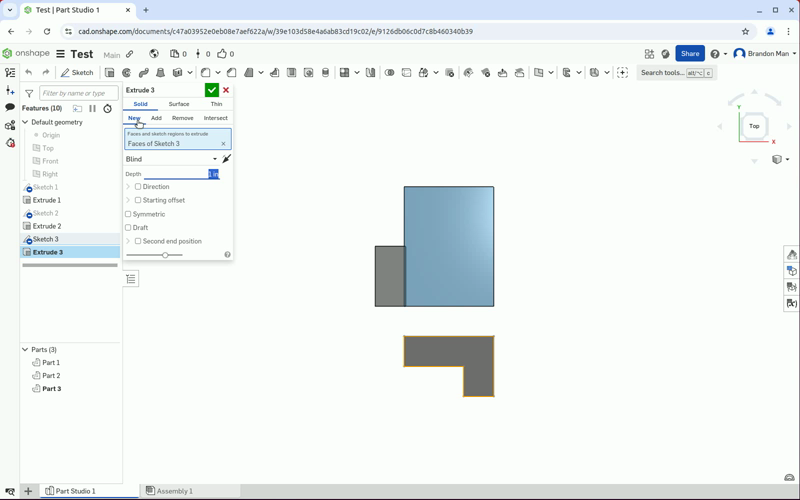
text(18.294)
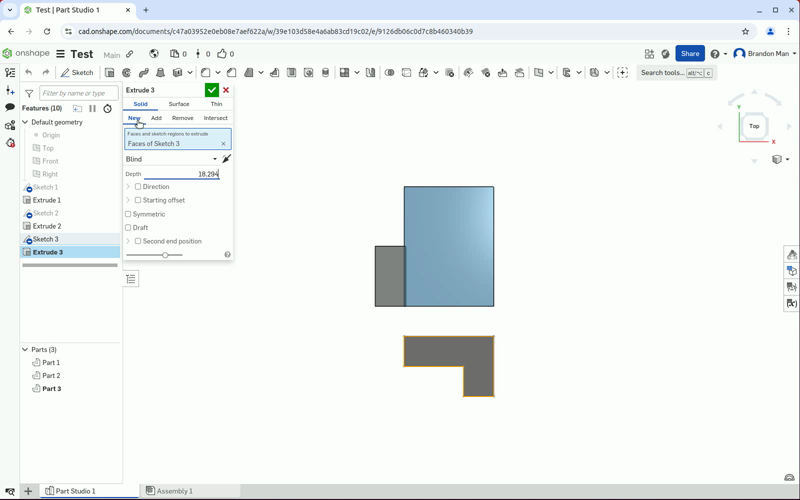
key(enter)
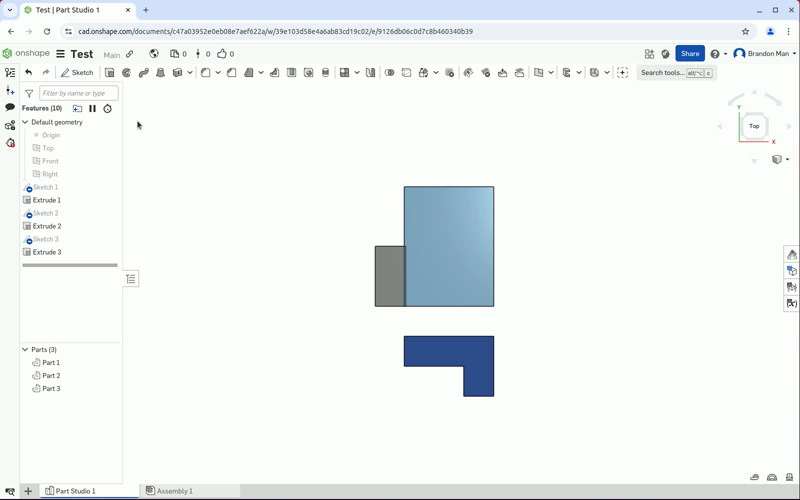
key(shift+h)
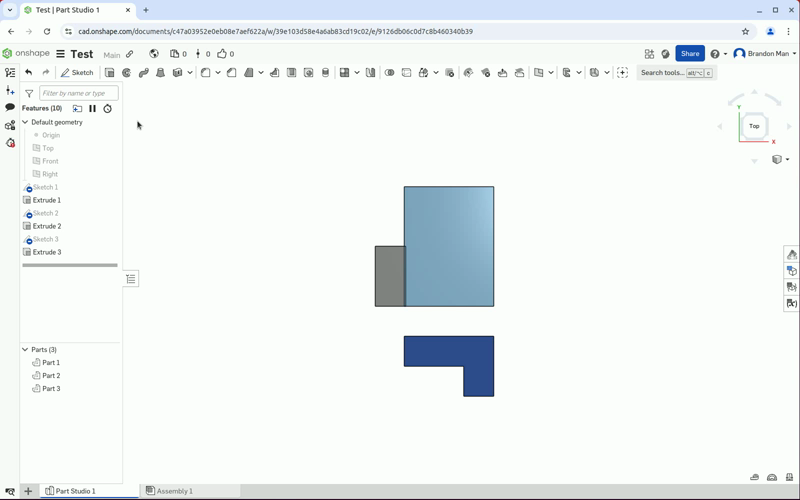
key(shift+h)
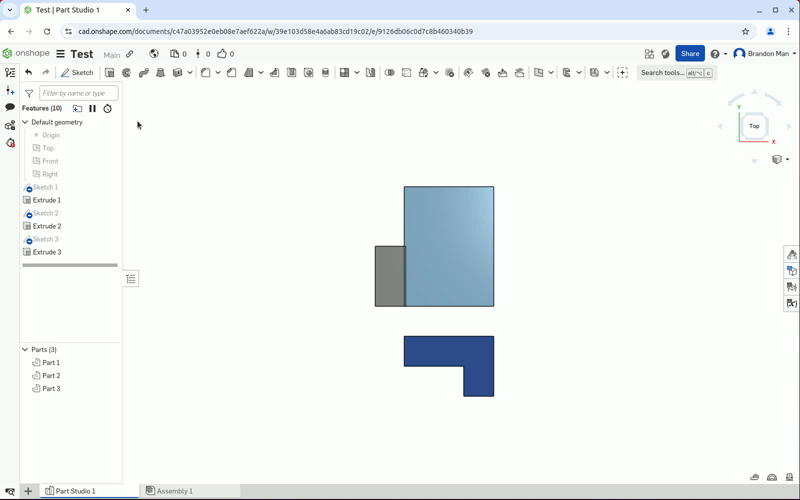
mouse_move(73, 189)
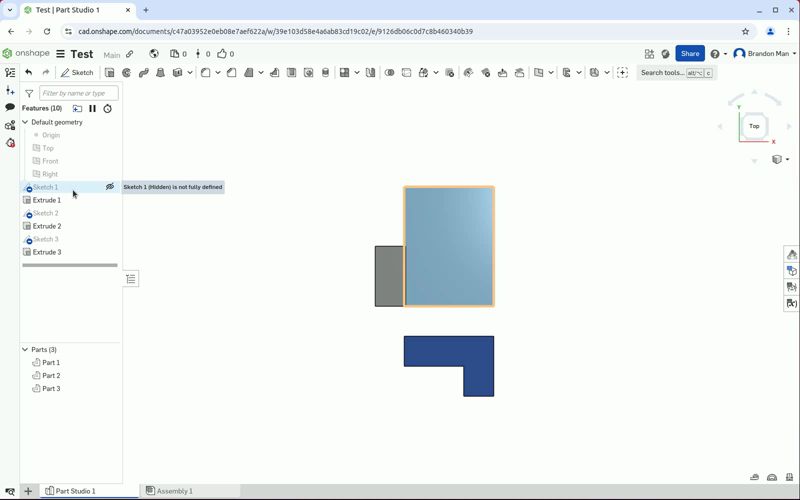
click(73, 189)
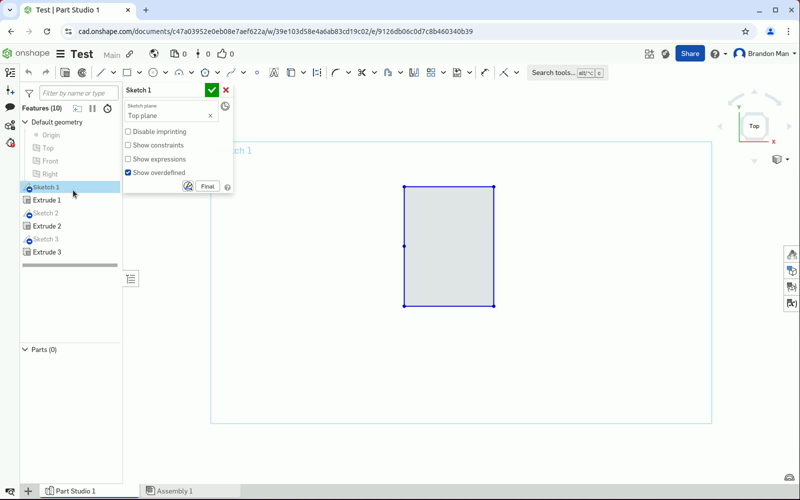
mouse_move(229, 92)
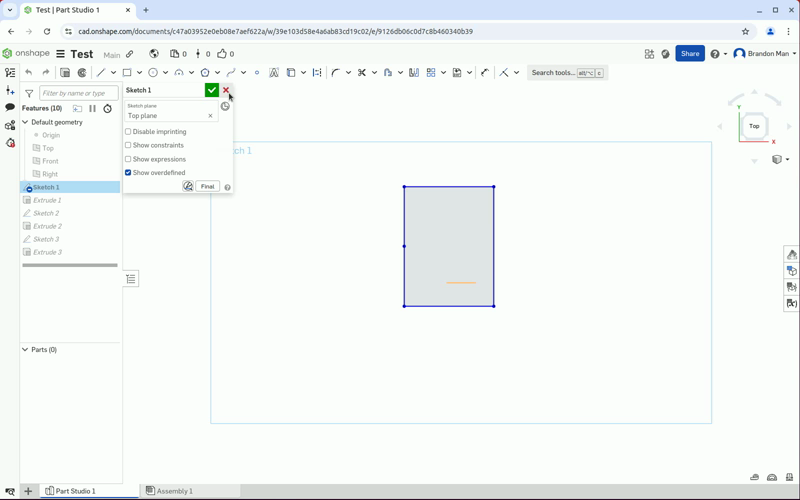
click(229, 92)
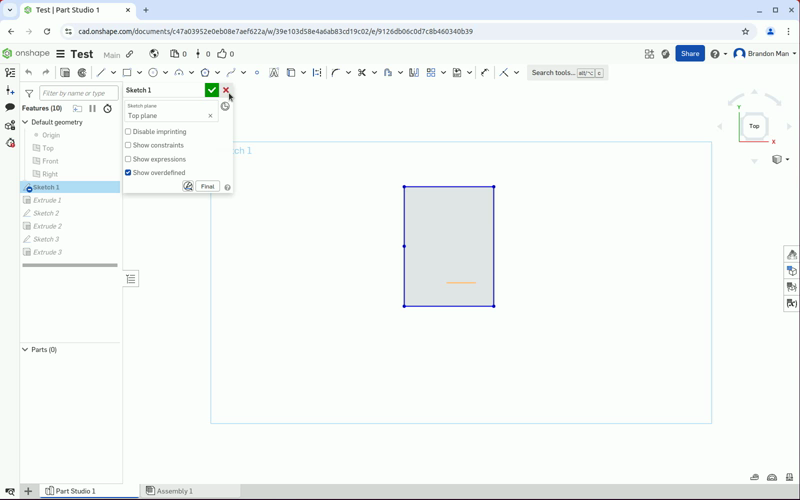
key(shift+s)
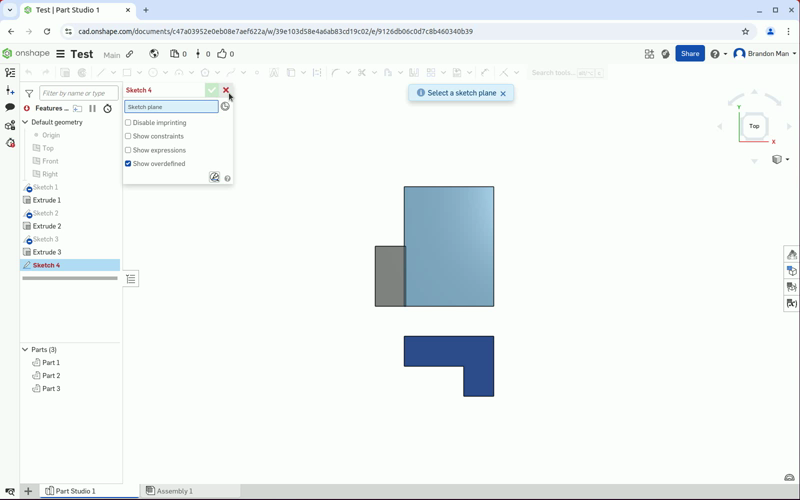
mouse_move(73, 150)
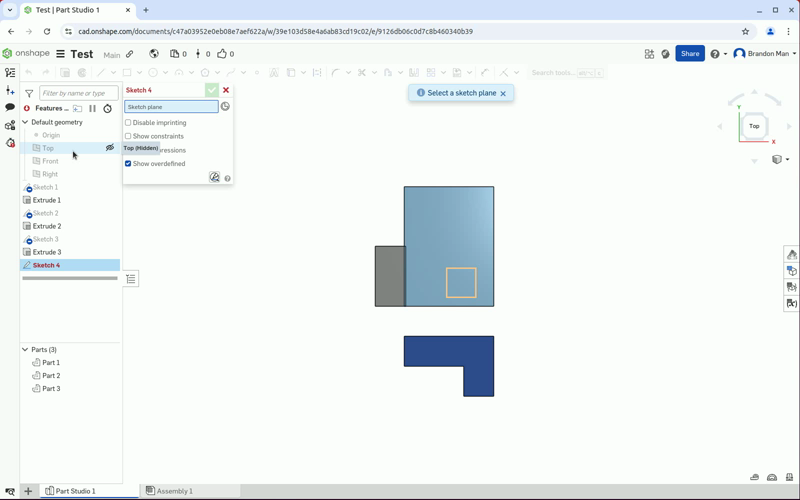
click(73, 150)
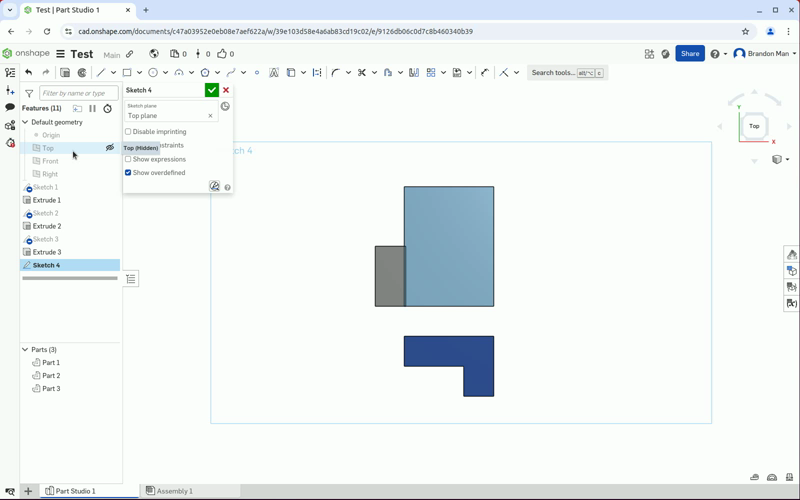
mouse_move(73, 352)
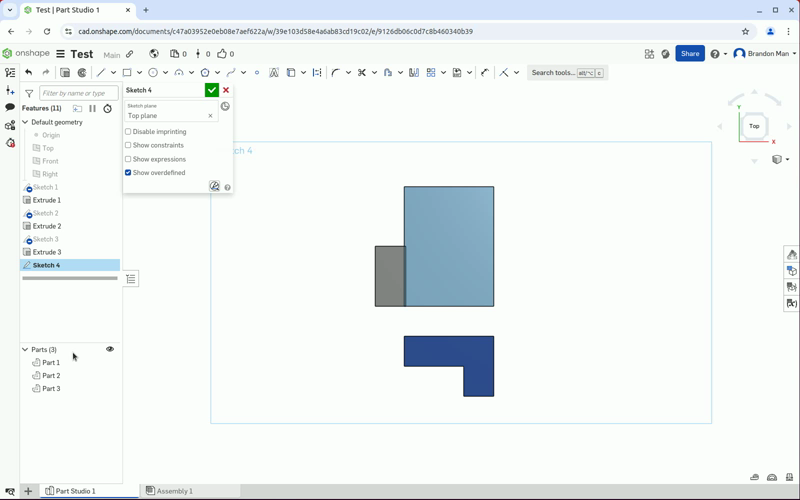
key(y)
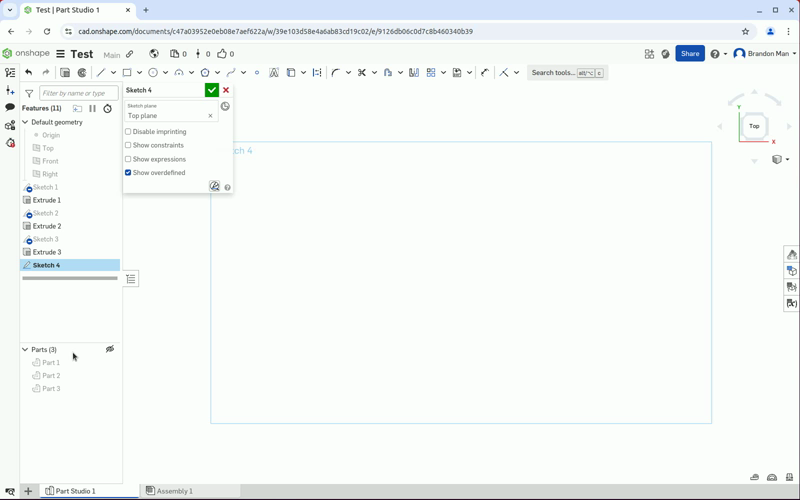
key(l)
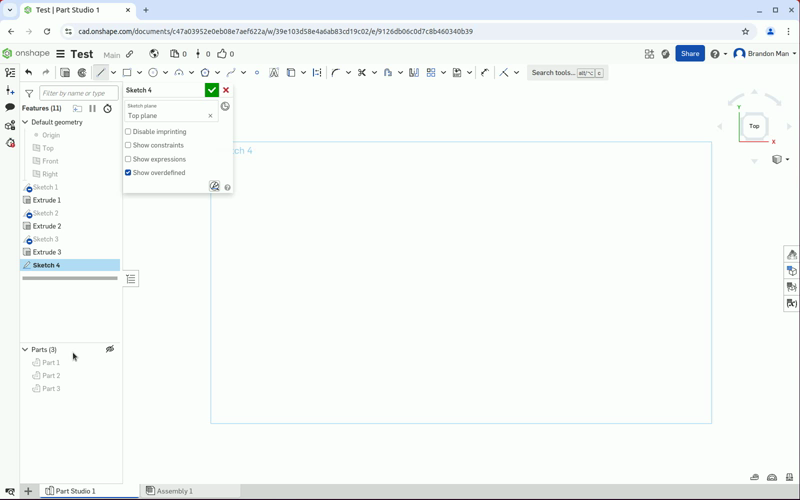
key_down(shift)
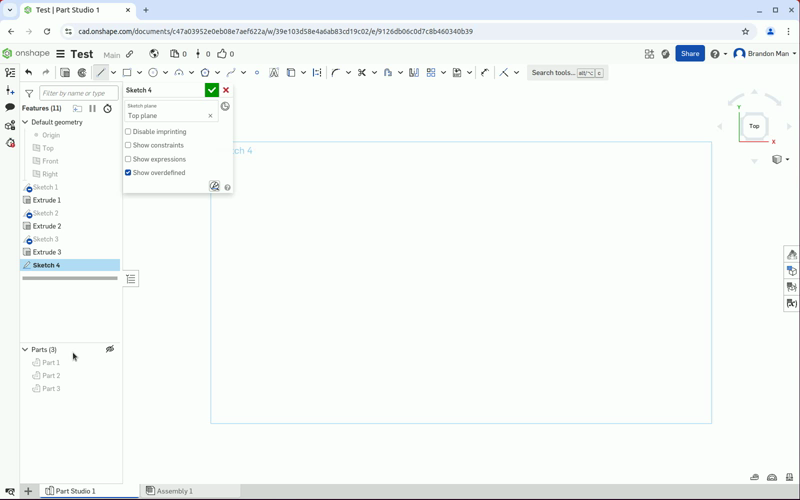
mouse_move(375, 366)
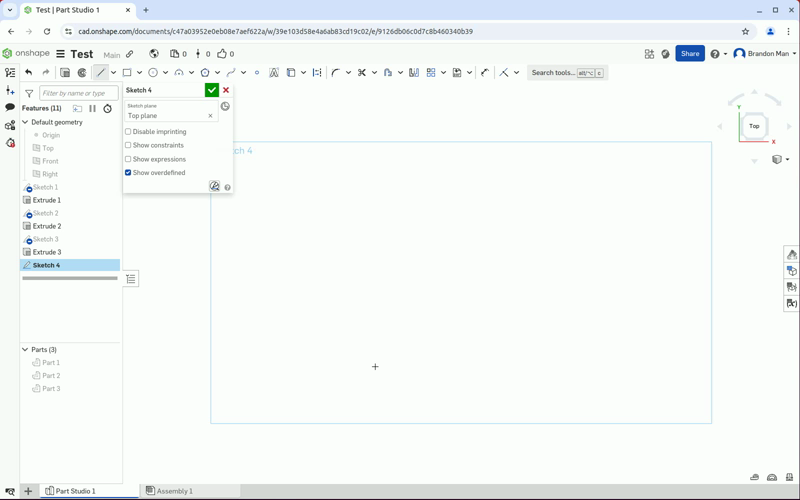
click(375, 366)
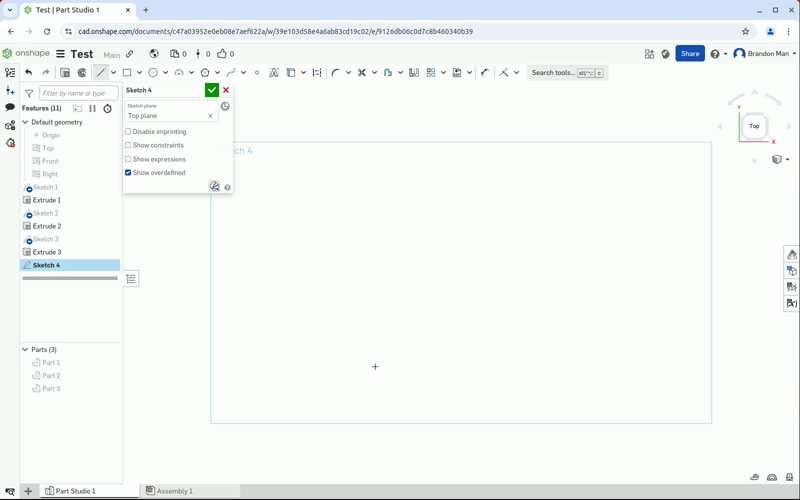
key_up(shift)
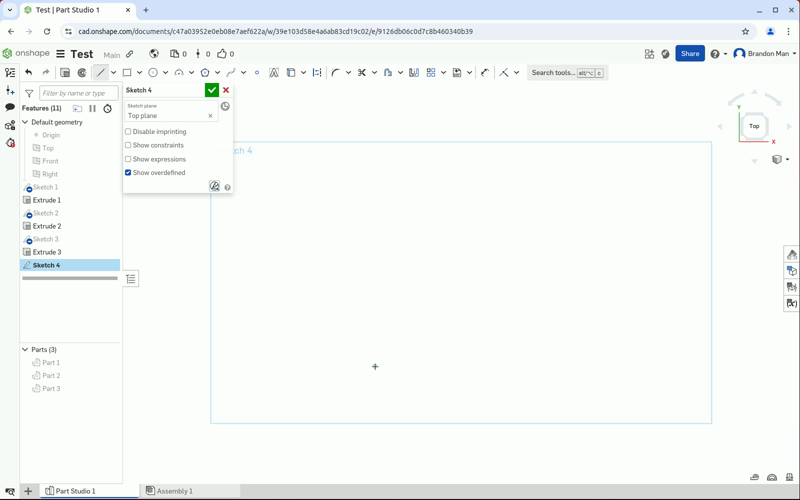
key_down(shift)
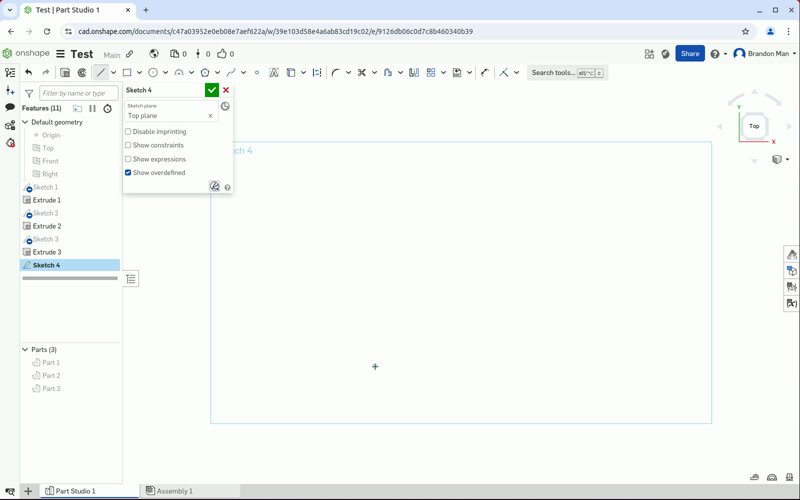
mouse_move(405, 366)
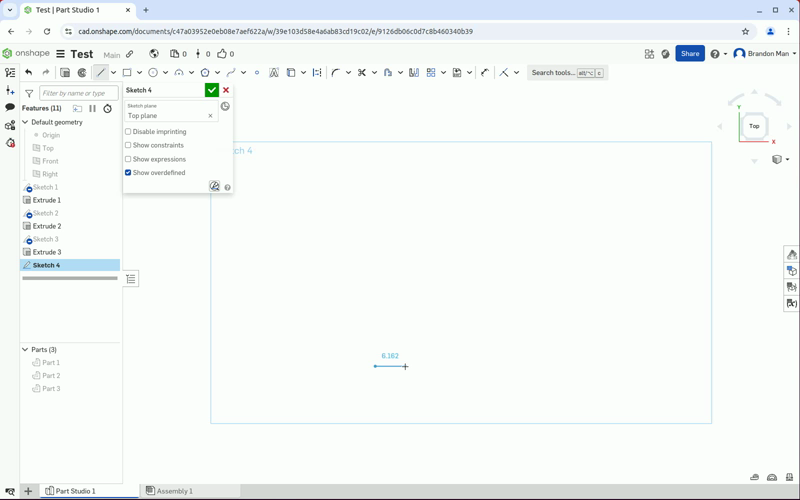
mouse_move(405, 366)
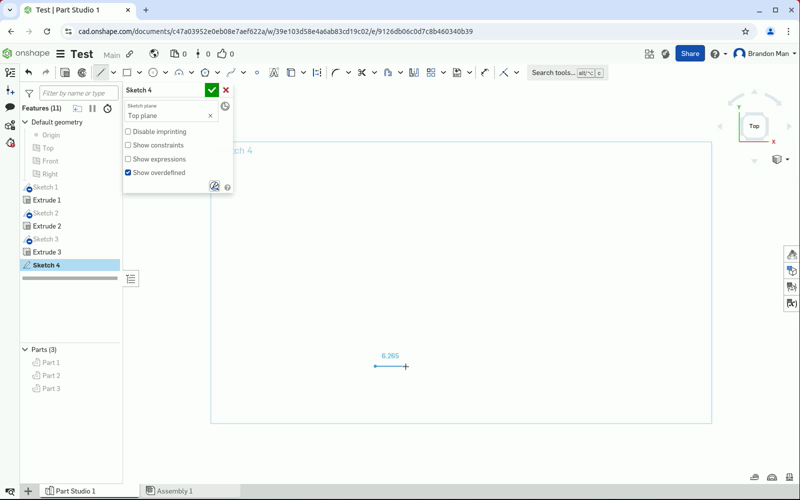
click(405, 366)
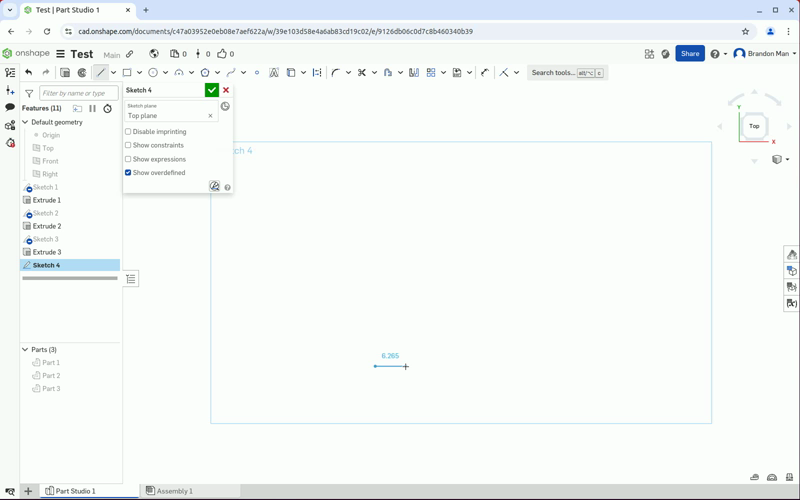
key_up(shift)
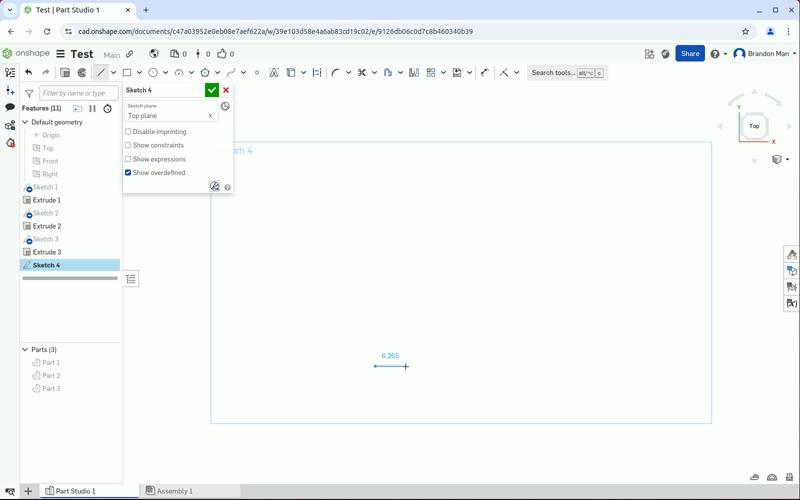
key_down(shift)
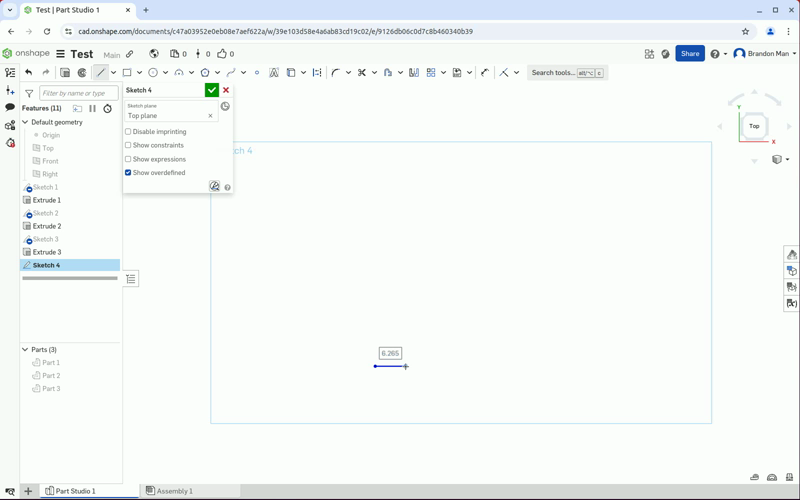
mouse_move(435, 366)
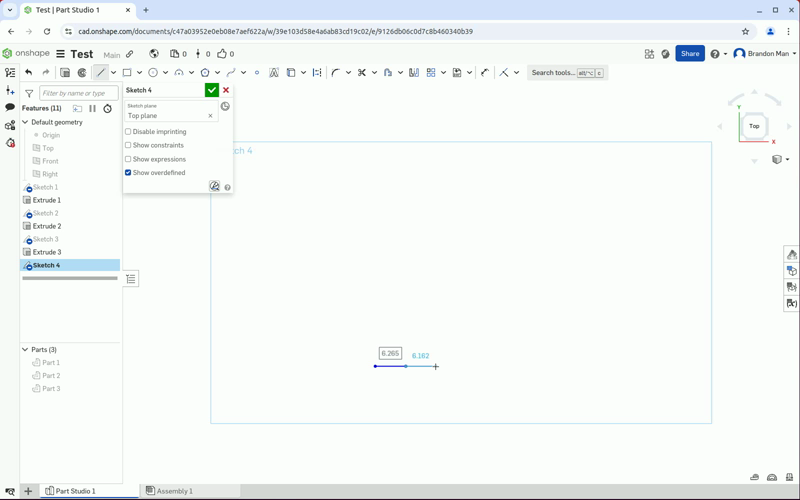
mouse_move(405, 336)
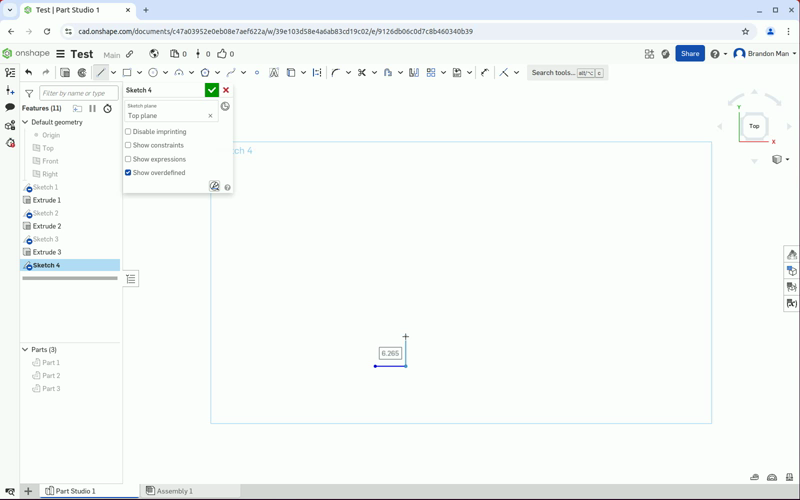
click(405, 336)
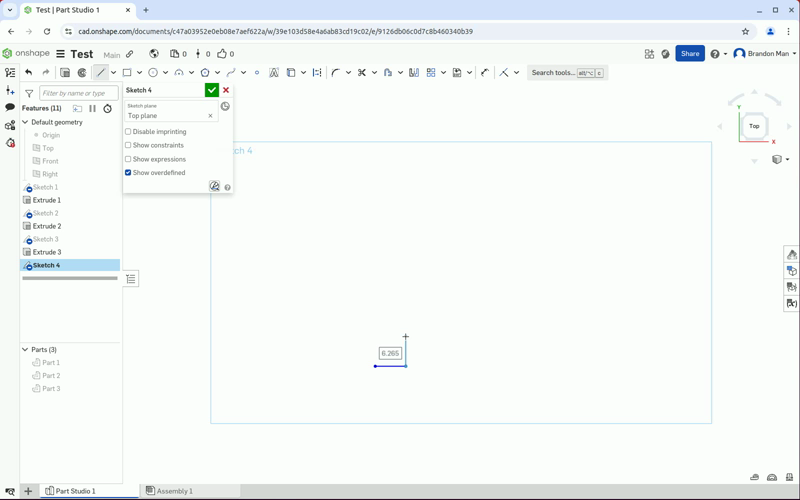
key_up(shift)
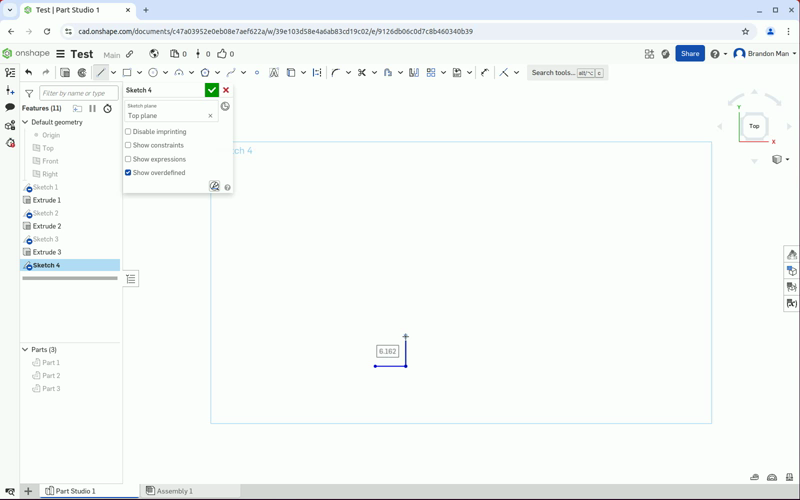
key_down(shift)
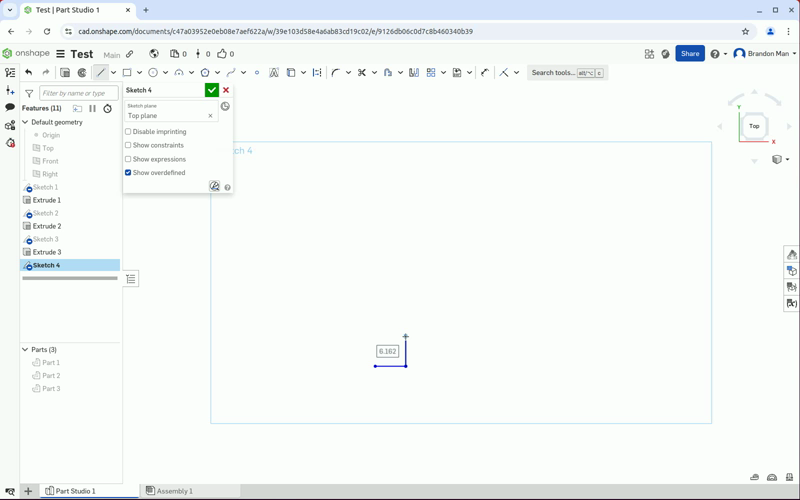
mouse_move(435, 336)
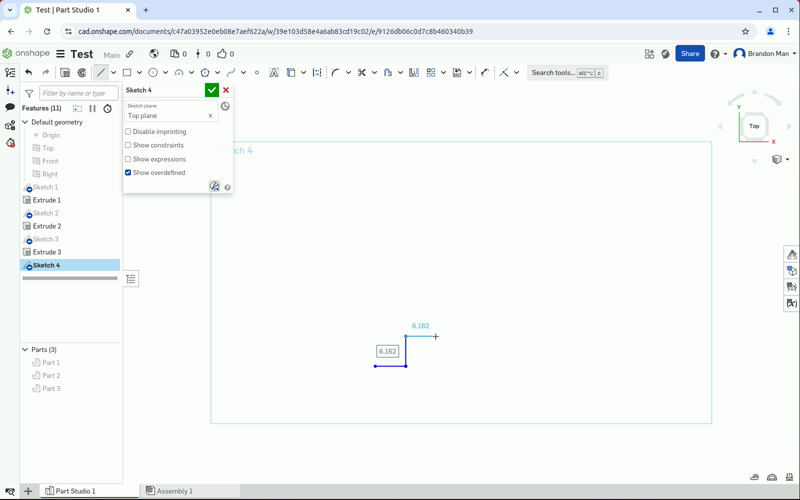
mouse_move(375, 336)
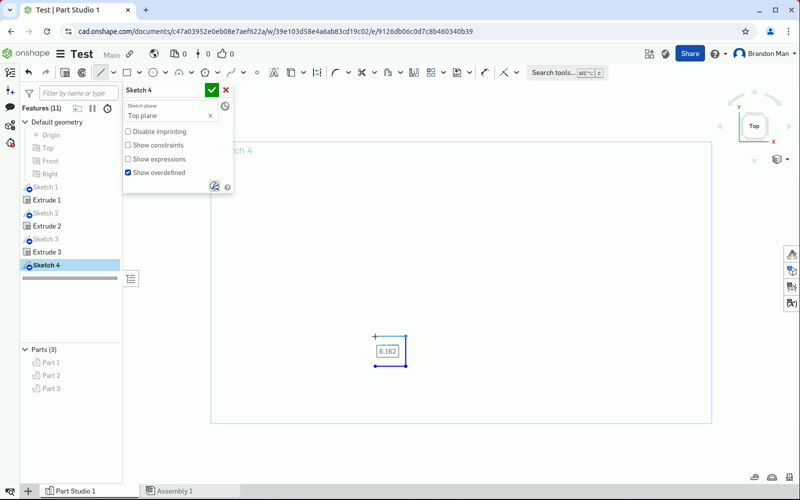
click(375, 336)
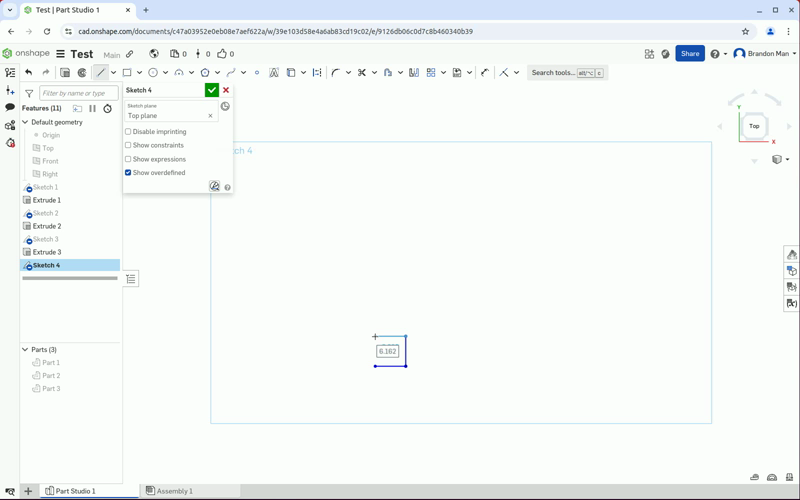
key_up(shift)
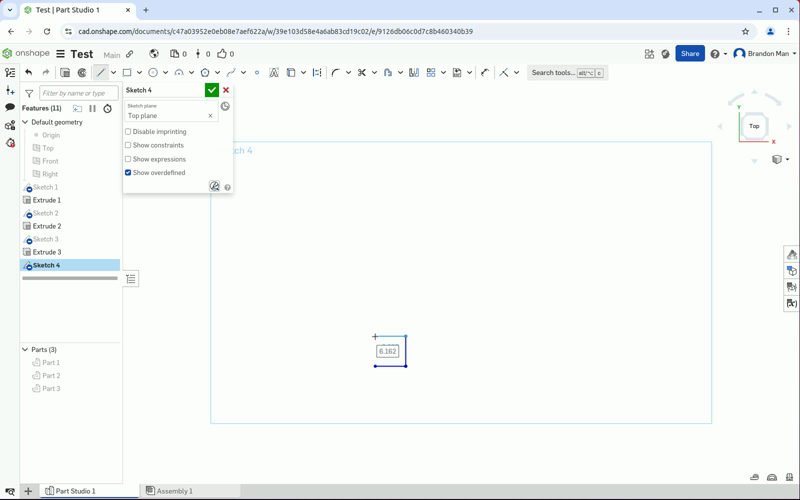
mouse_move(405, 336)
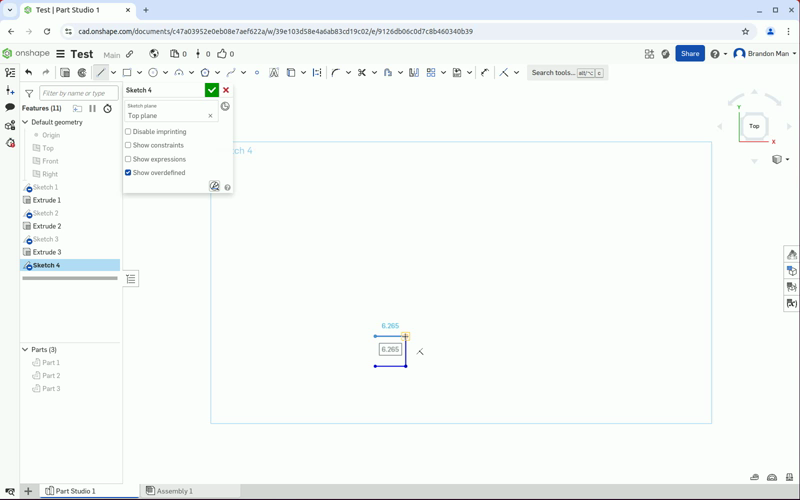
key_down(shift)
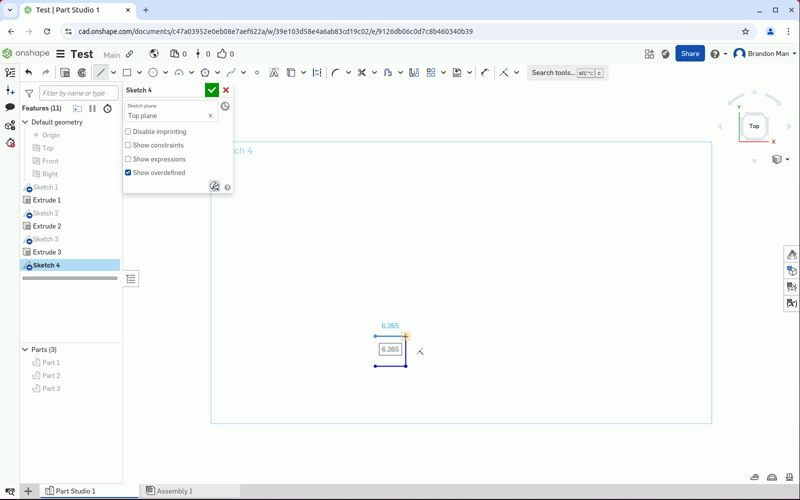
mouse_move(375, 366)
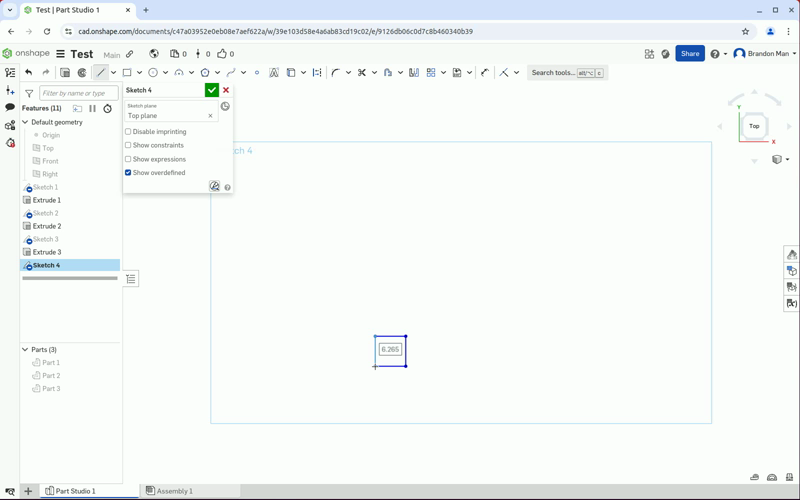
key_up(shift)
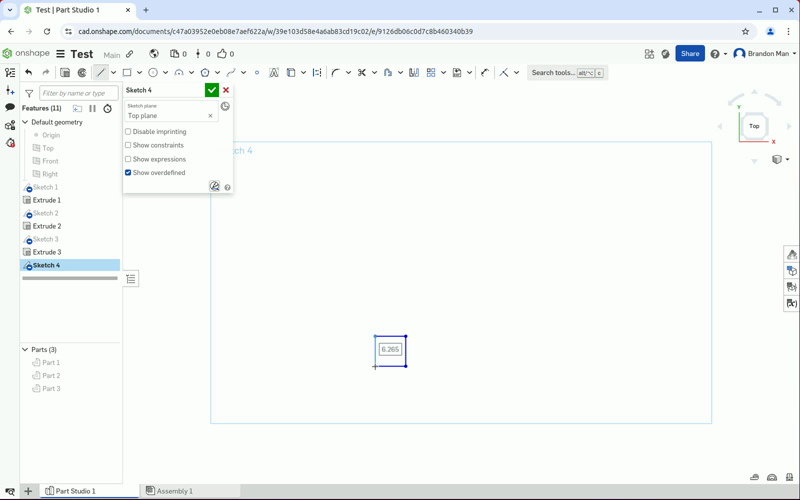
click(375, 366)
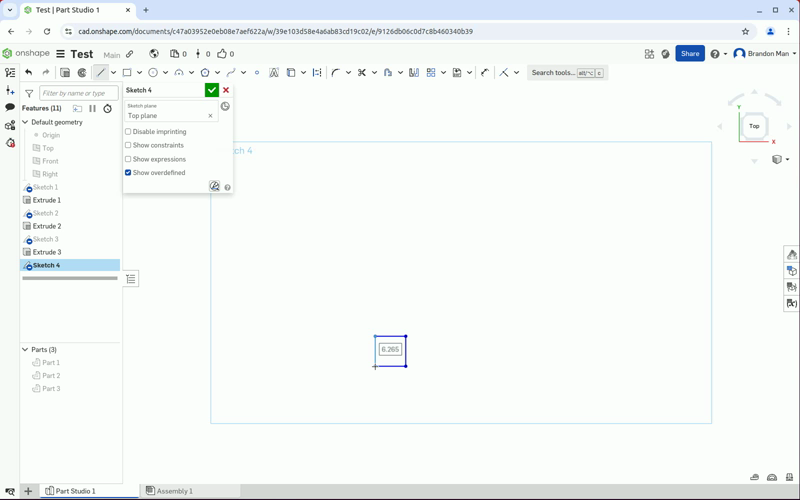
key(esc)
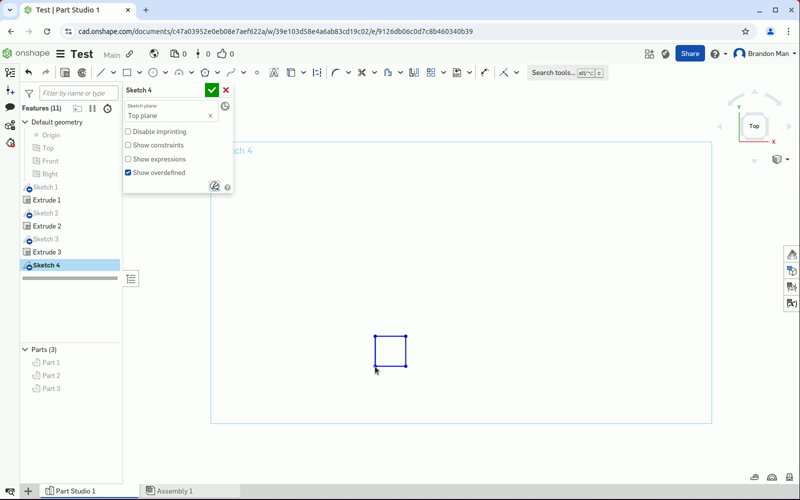
mouse_move(377, 365)
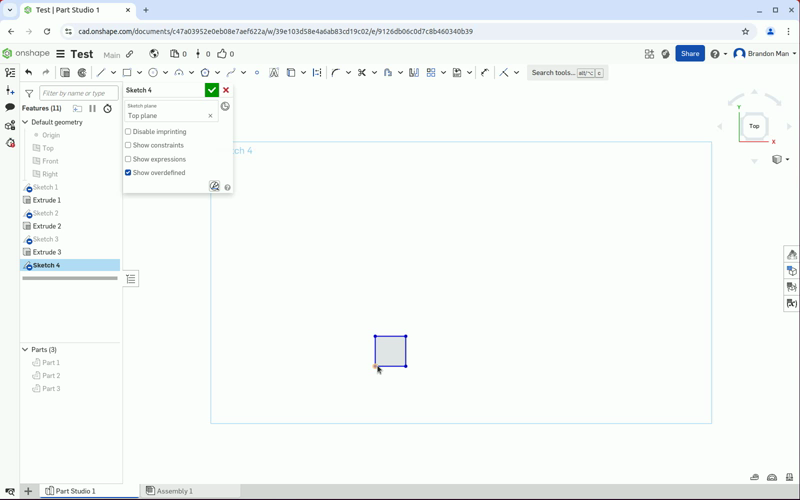
scroll(6)
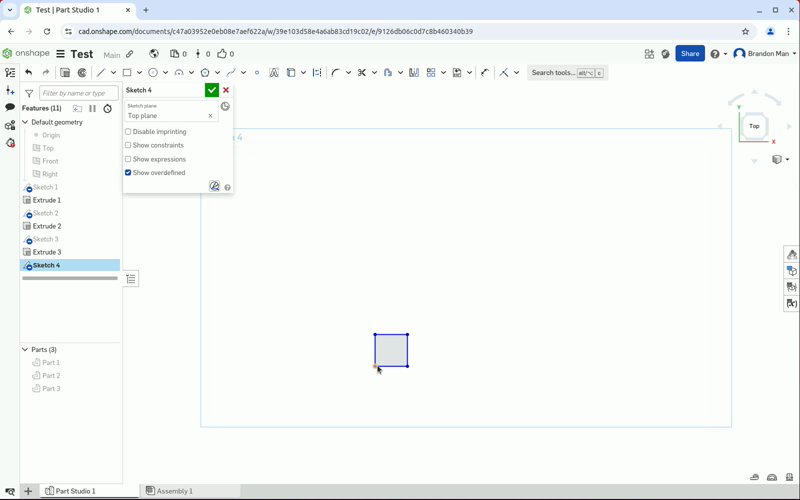
scroll(6)
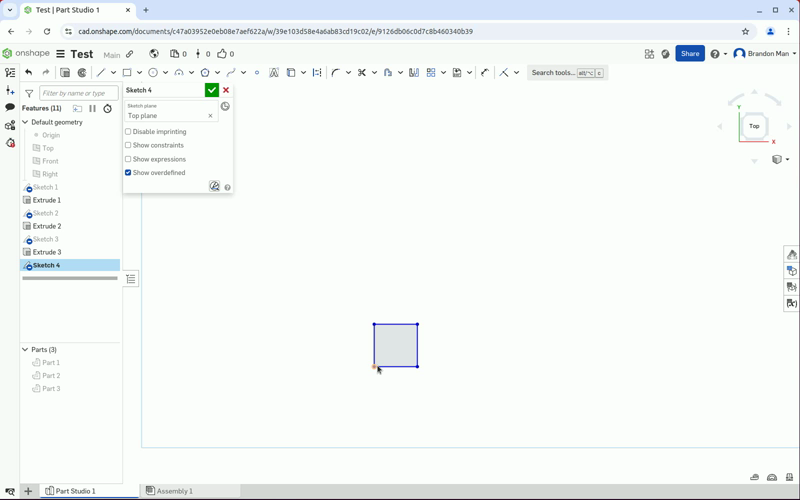
scroll(6)
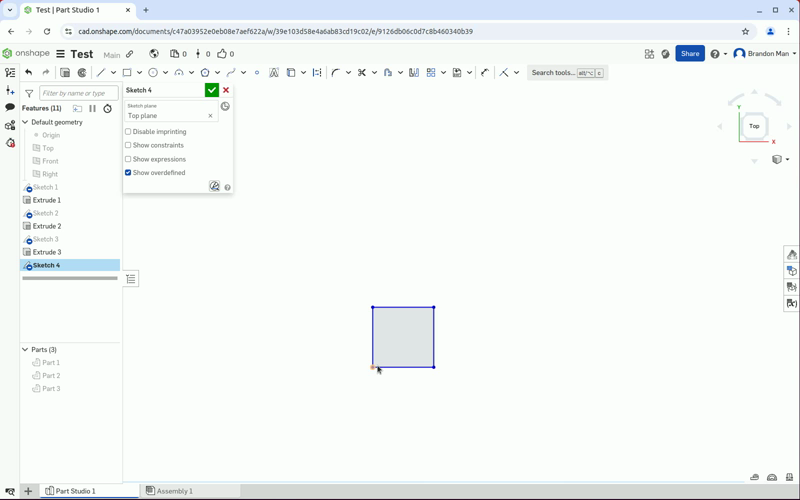
scroll(6)
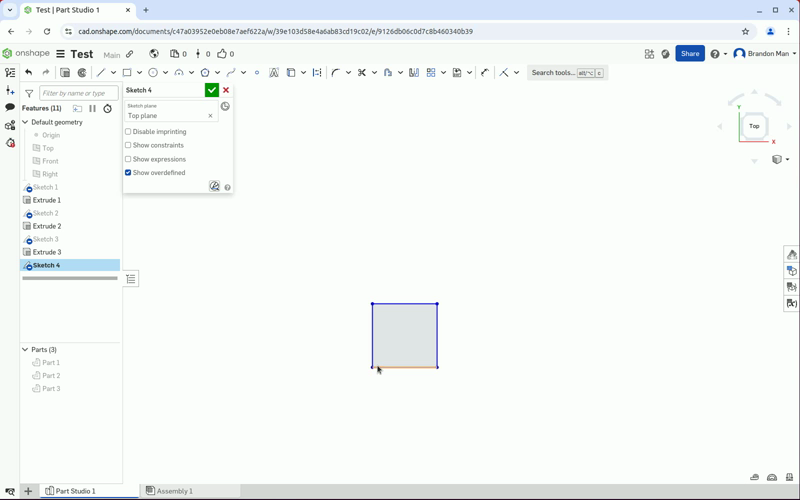
scroll(6)
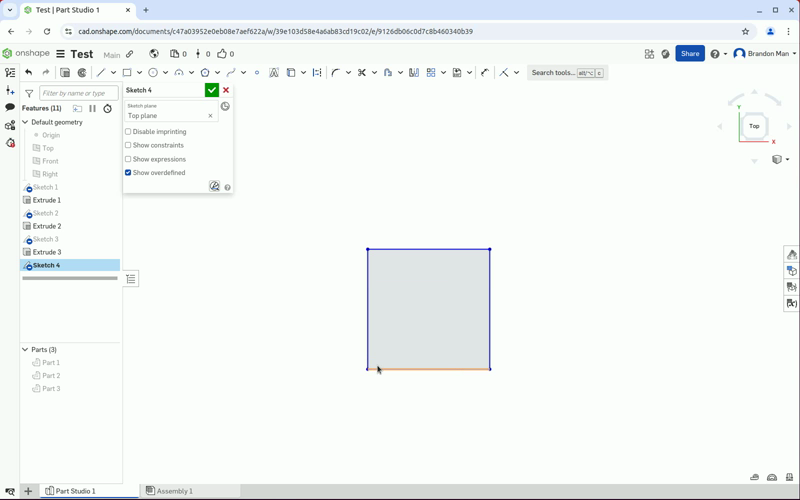
scroll(6)
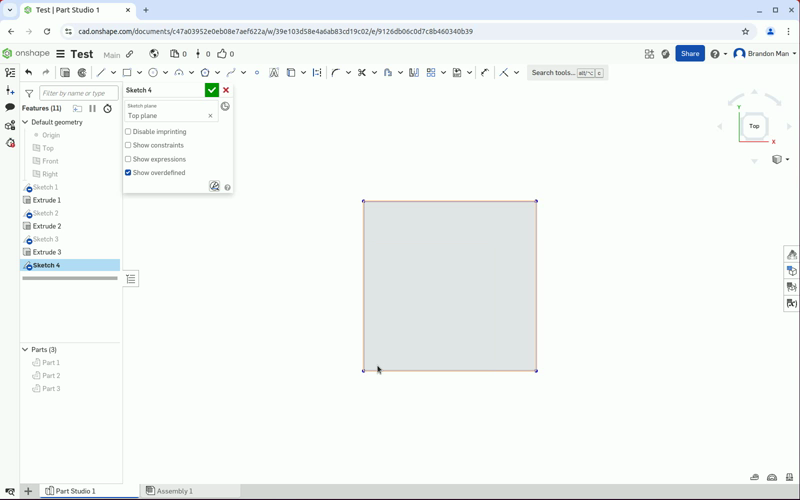
scroll(6)
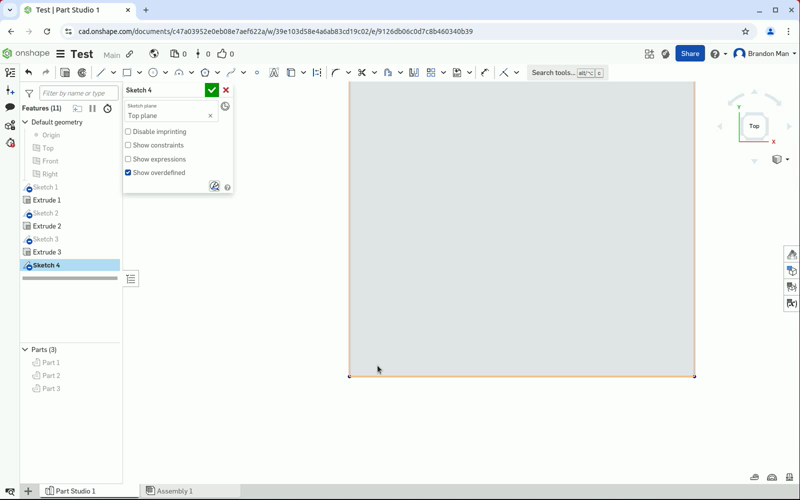
click(377, 365)
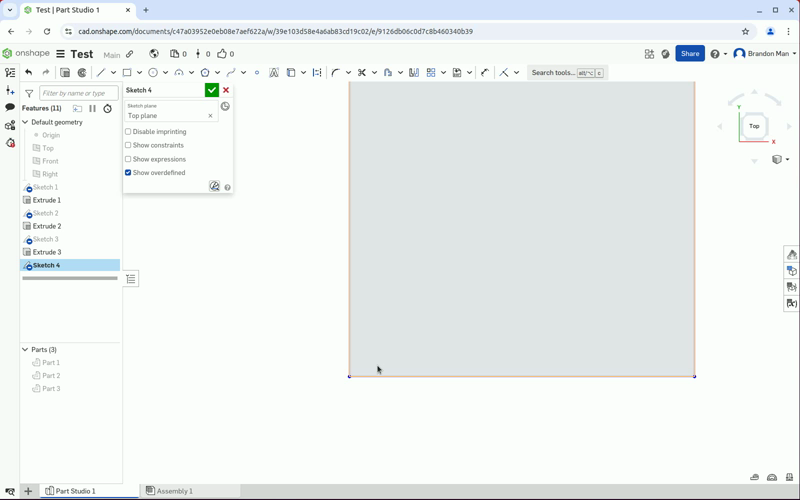
scroll(-6)
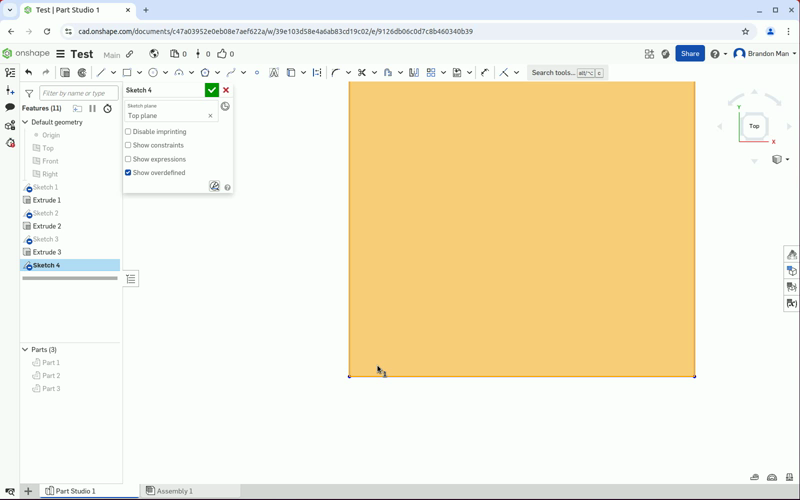
scroll(-6)
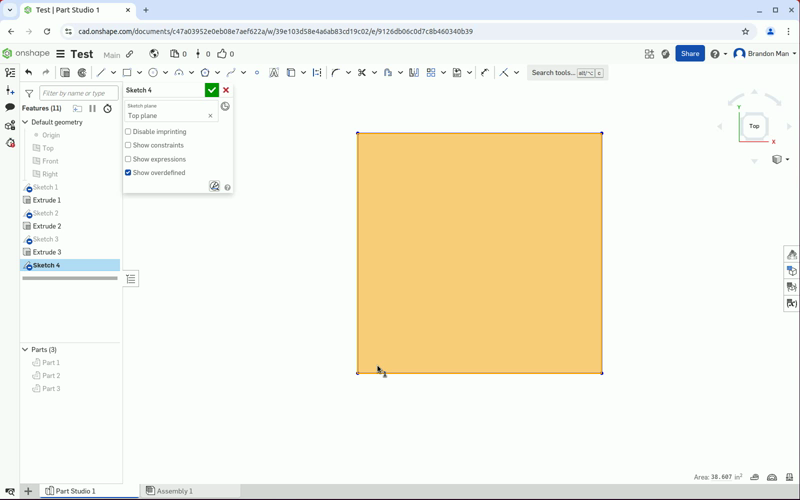
scroll(-6)
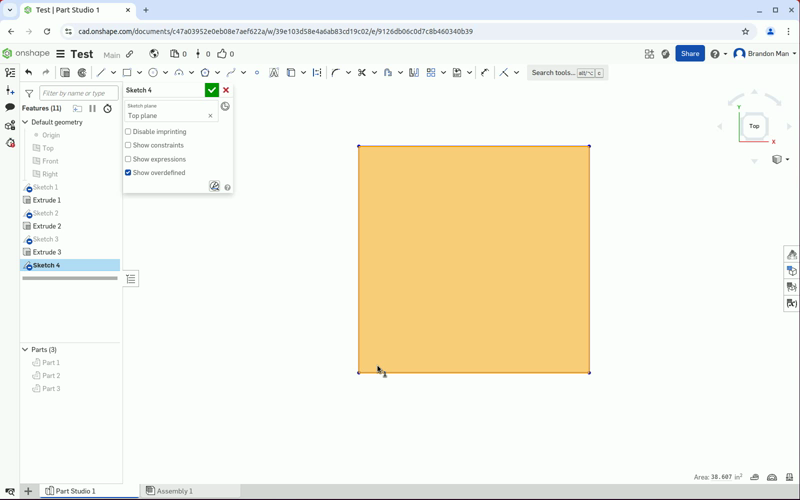
scroll(-6)
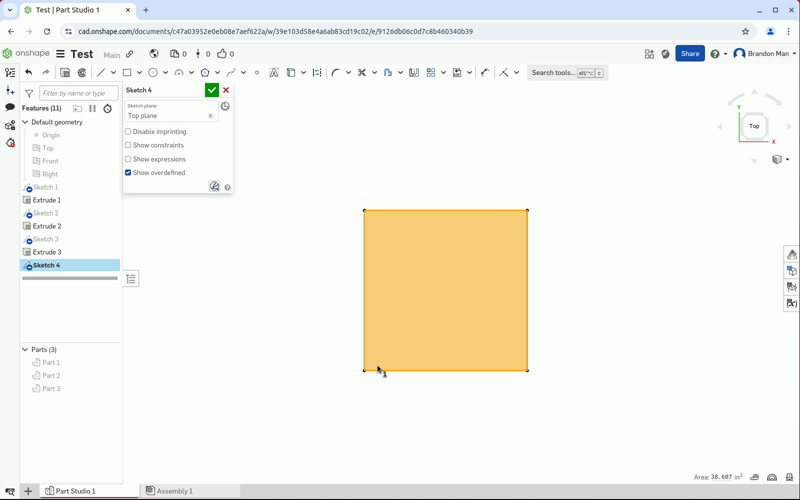
scroll(-6)
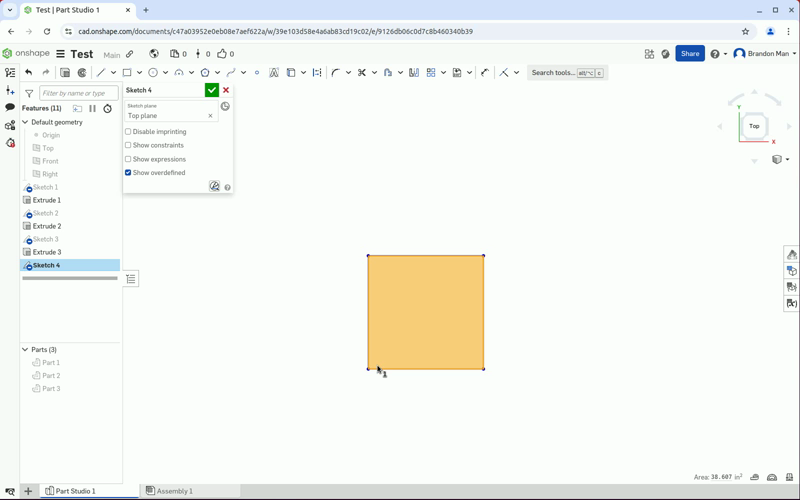
scroll(-6)
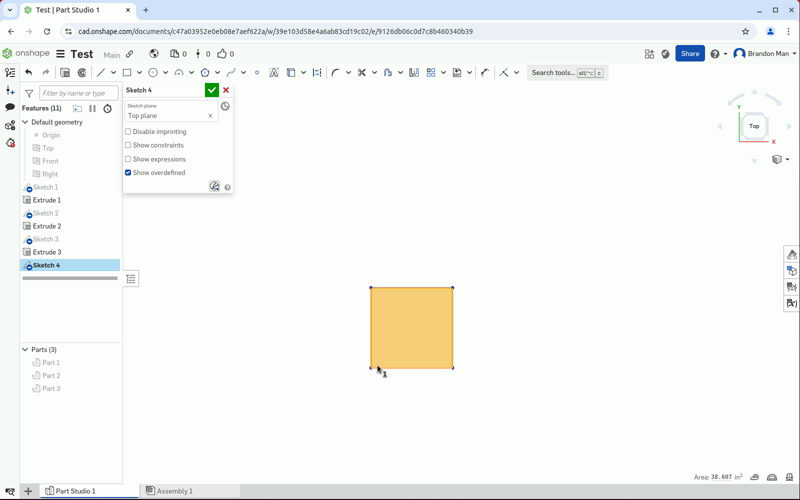
scroll(-6)
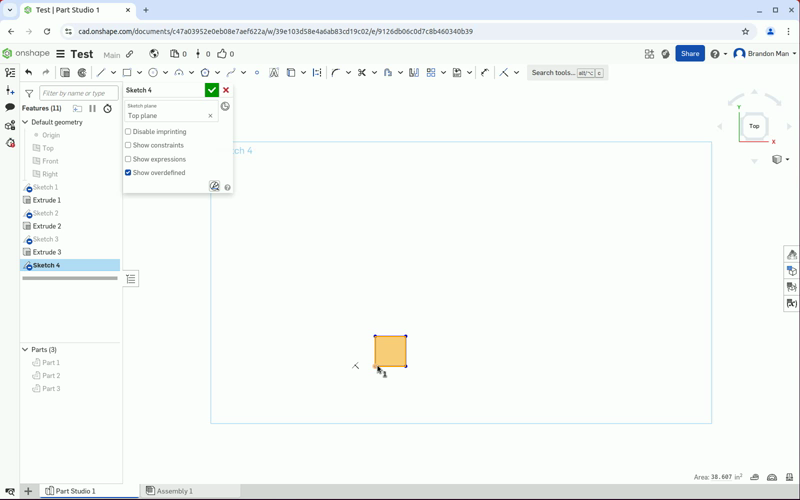
mouse_move(73, 352)
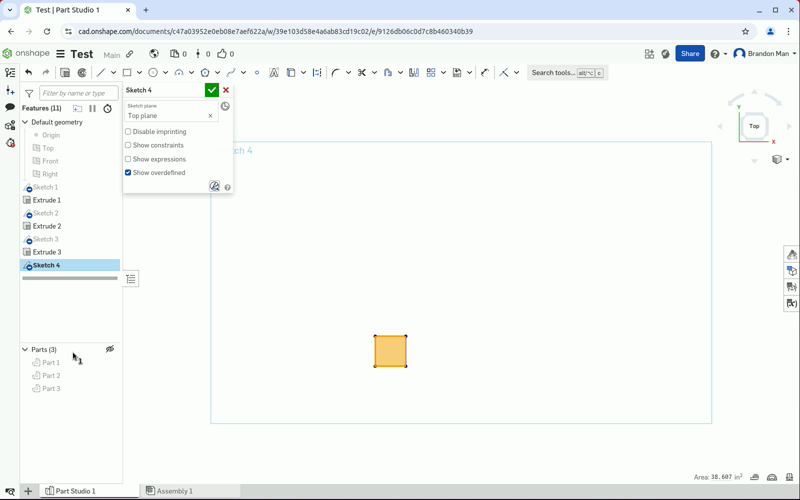
key(shift+y)
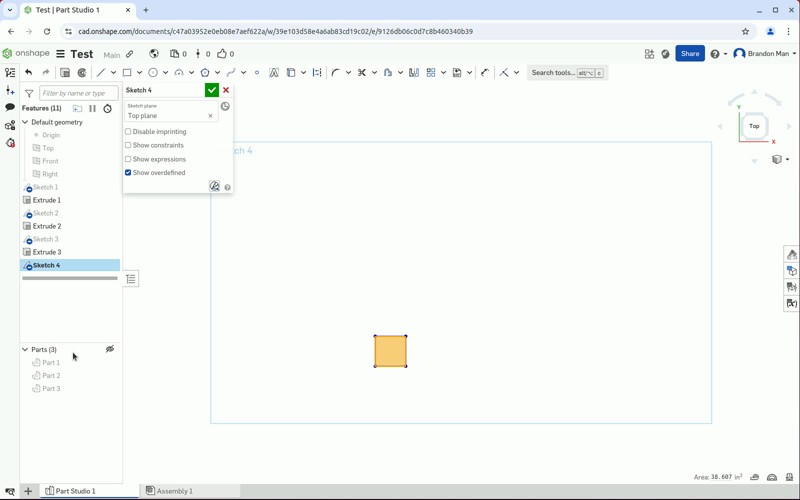
key(shift+e)
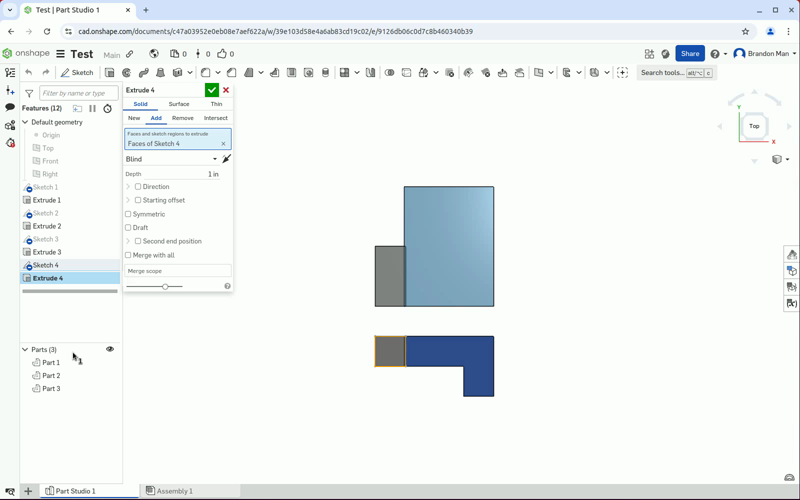
mouse_move(143, 106)
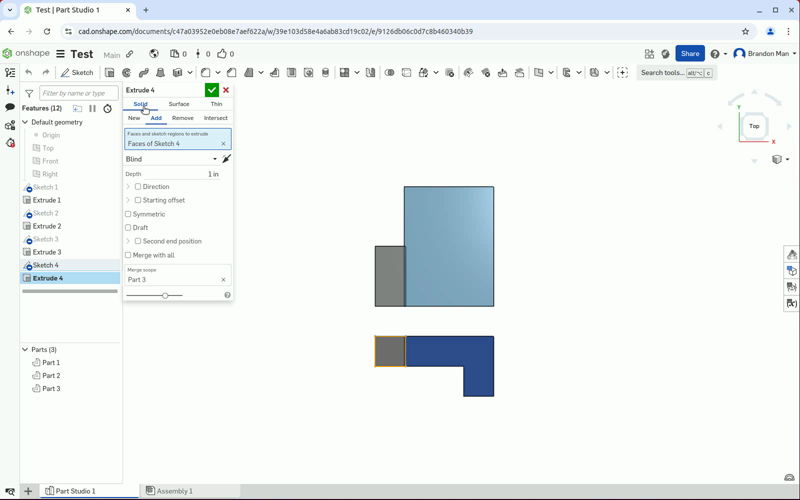
click(143, 106)
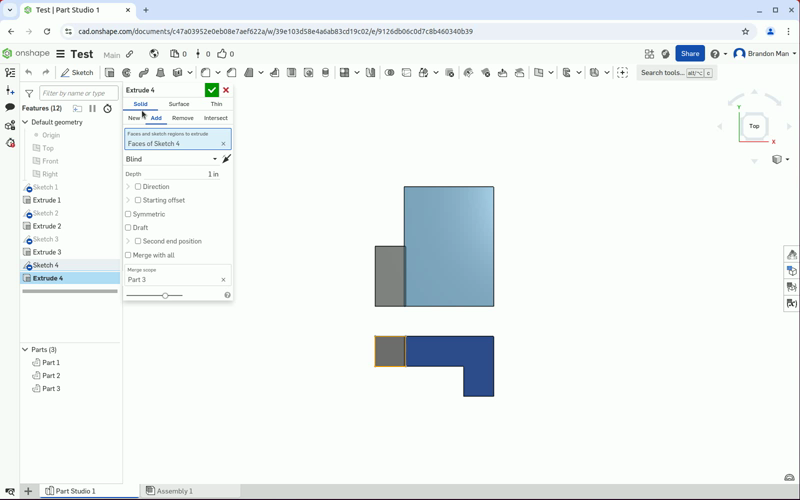
mouse_move(137, 120)
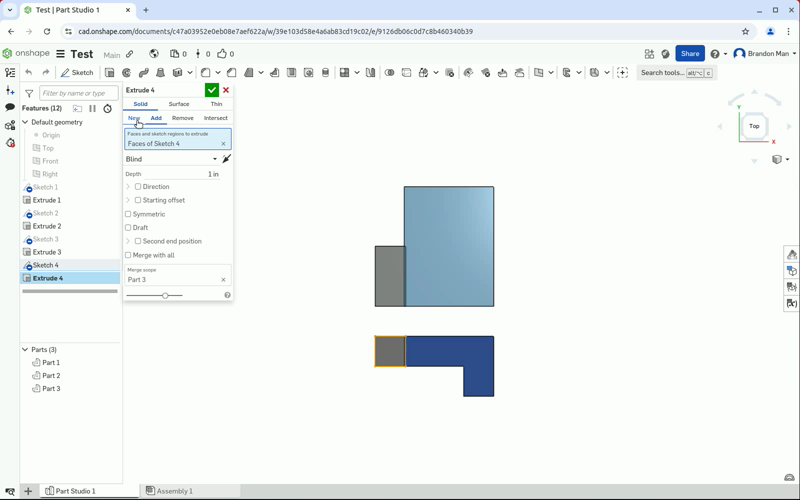
click(137, 120)
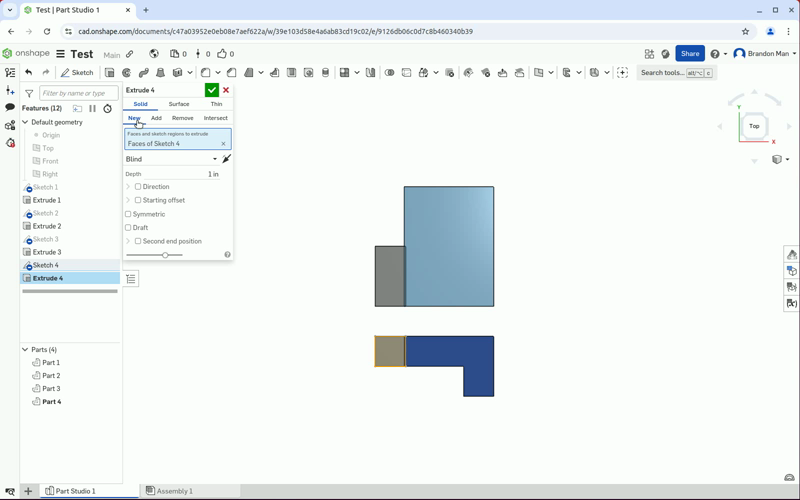
key(tab, 4)
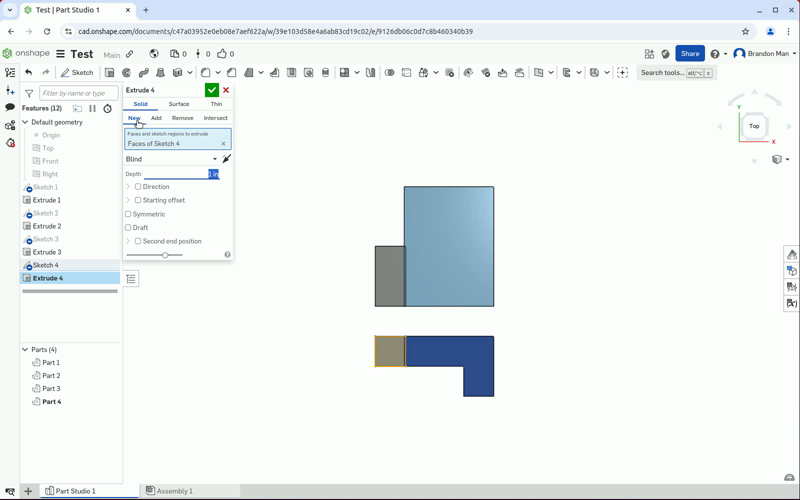
text(18.294)
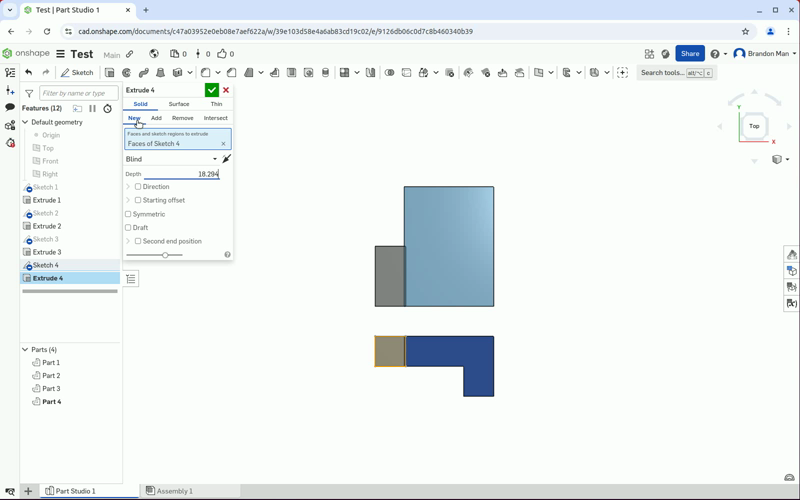
key(enter)
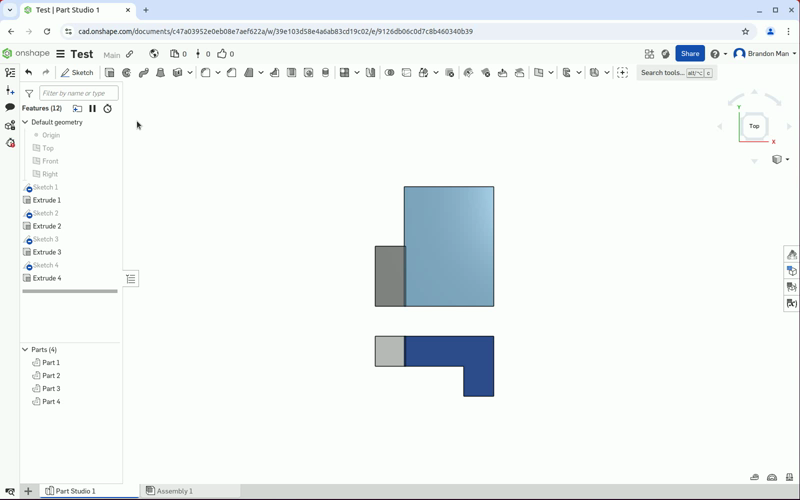
key(shift+h)
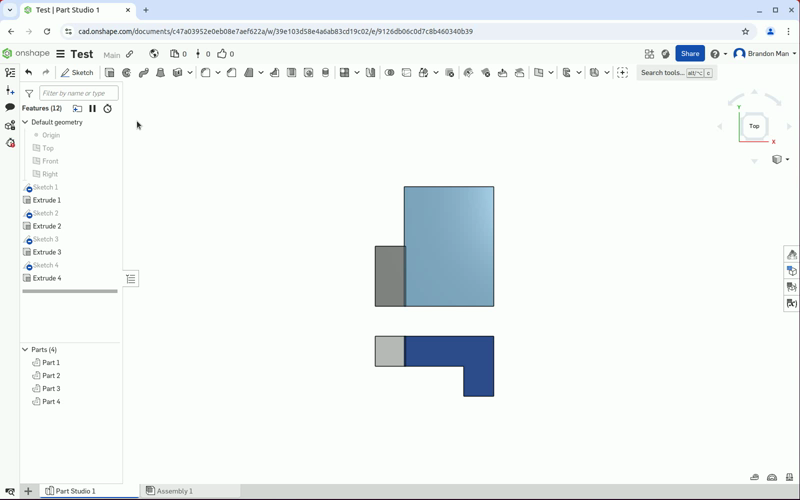
key(shift+h)
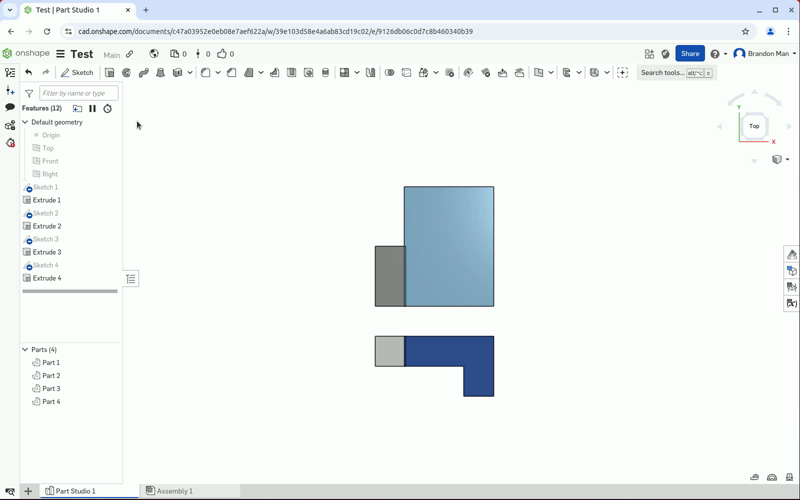
mouse_move(73, 189)
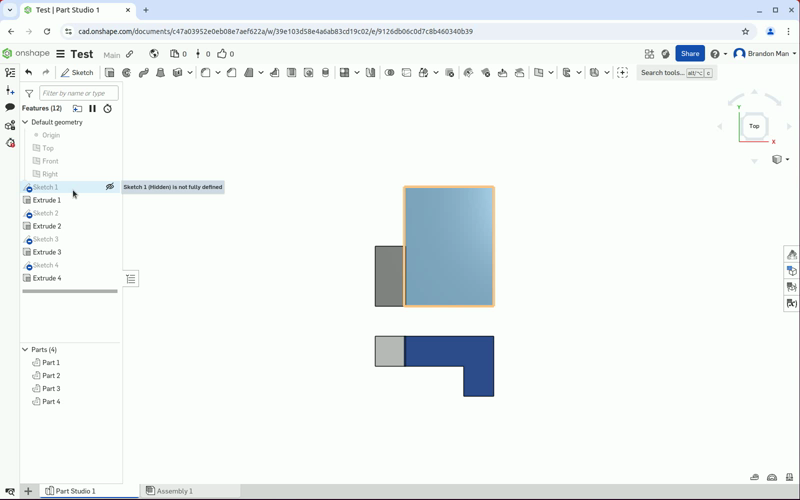
click(73, 189)
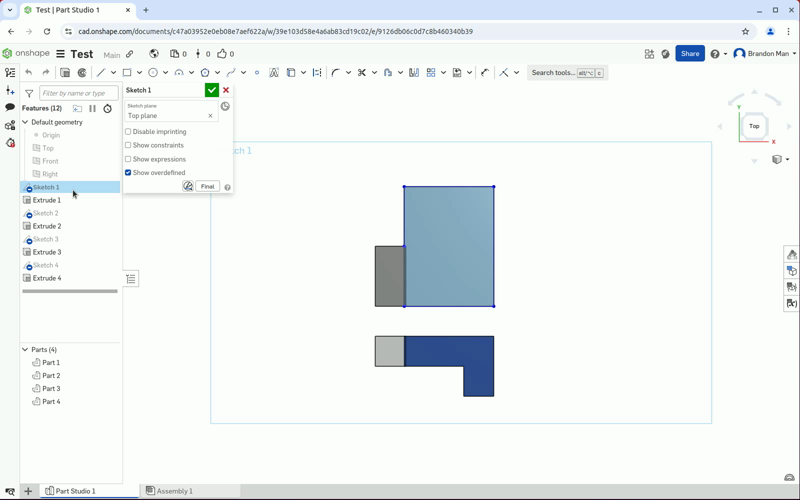
mouse_move(229, 92)
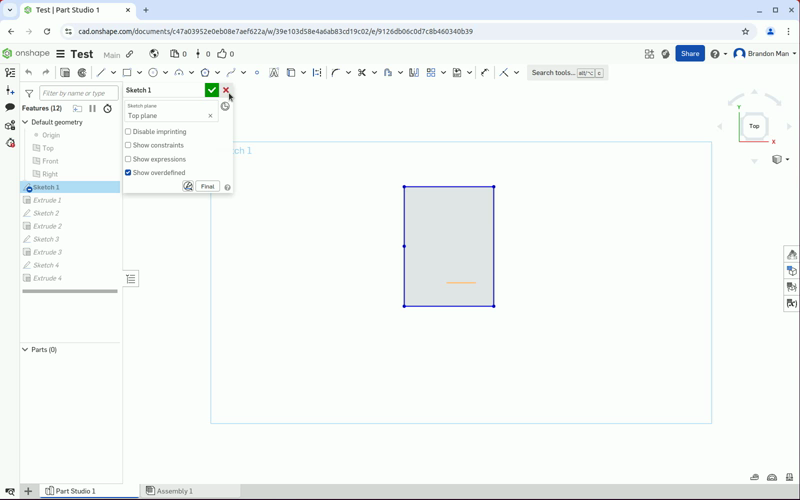
click(229, 92)
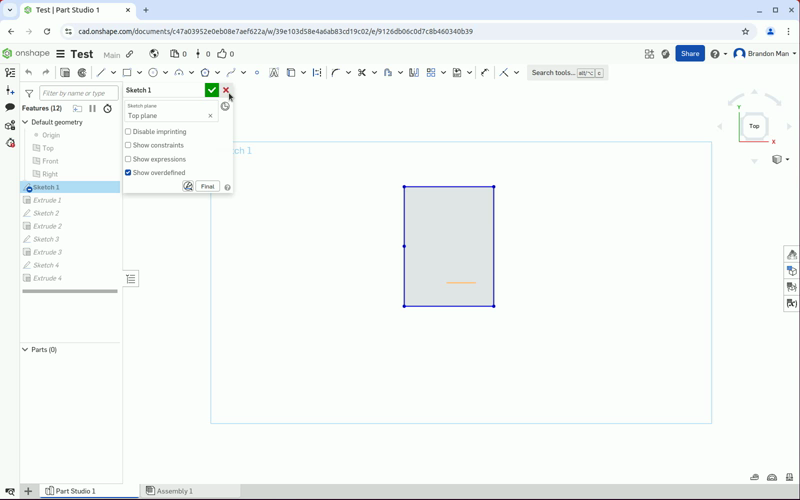
key(shift+s)
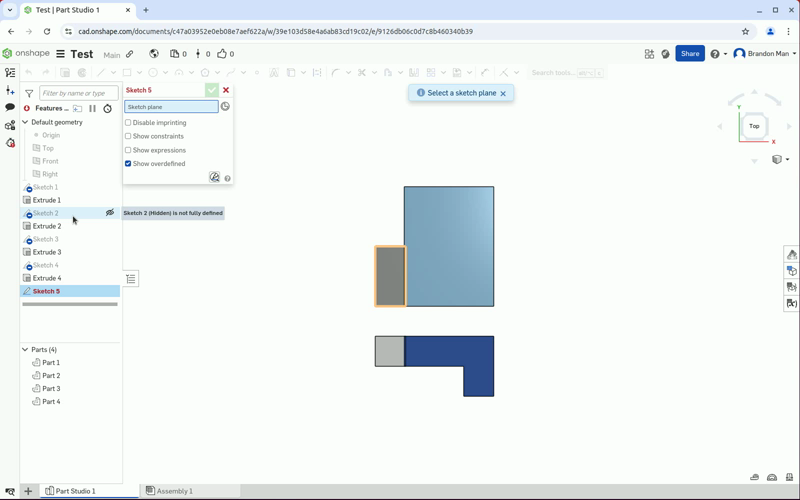
scroll(3)
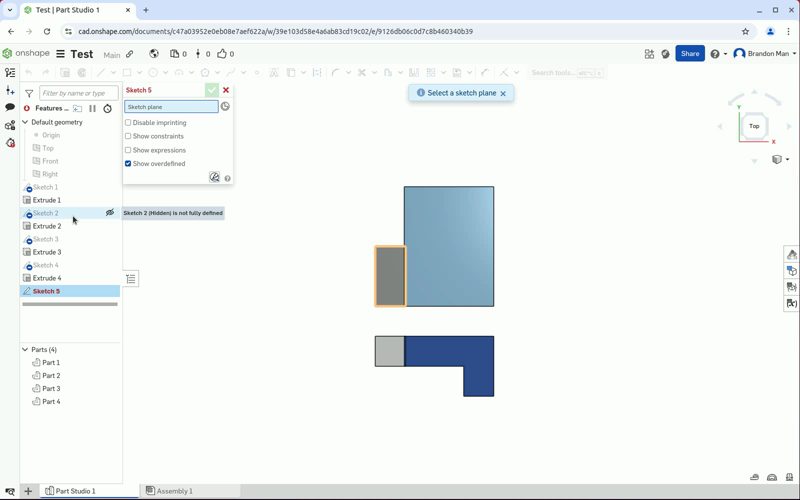
mouse_move(73, 150)
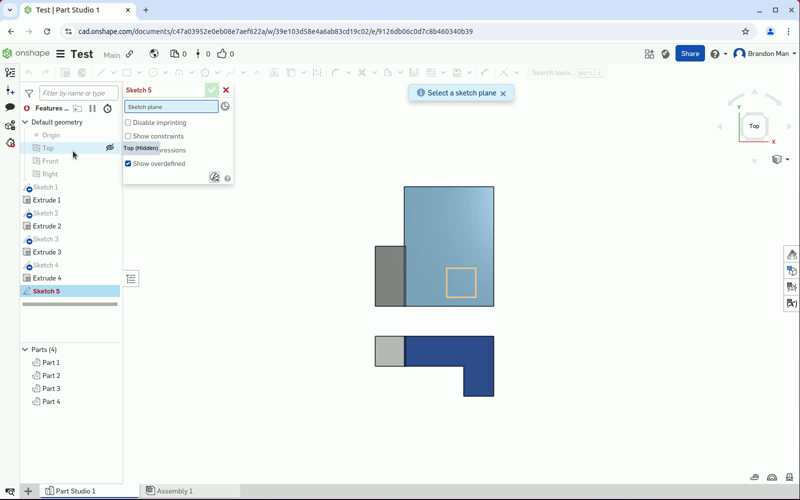
click(73, 150)
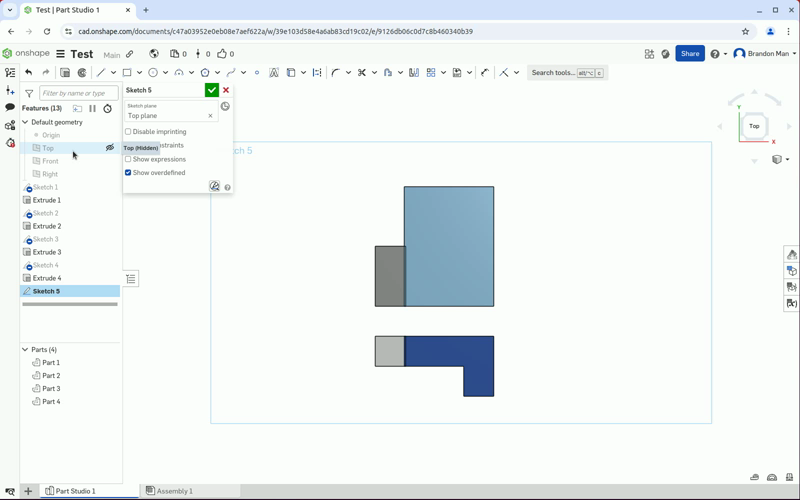
mouse_move(73, 352)
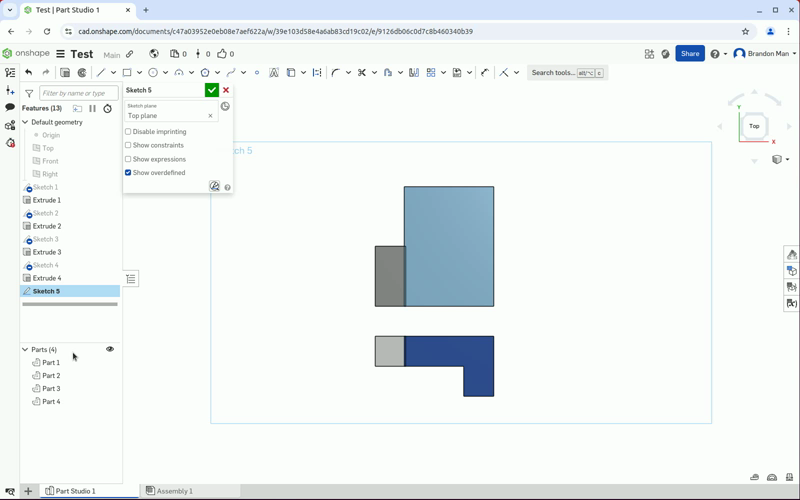
key(y)
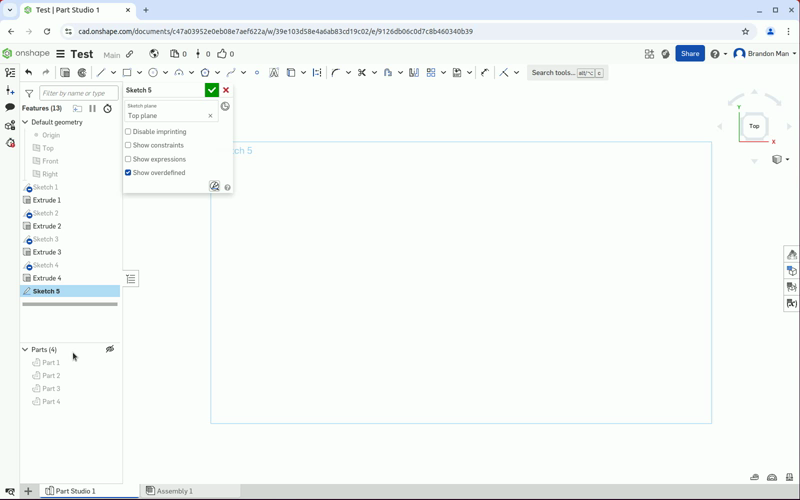
key(l)
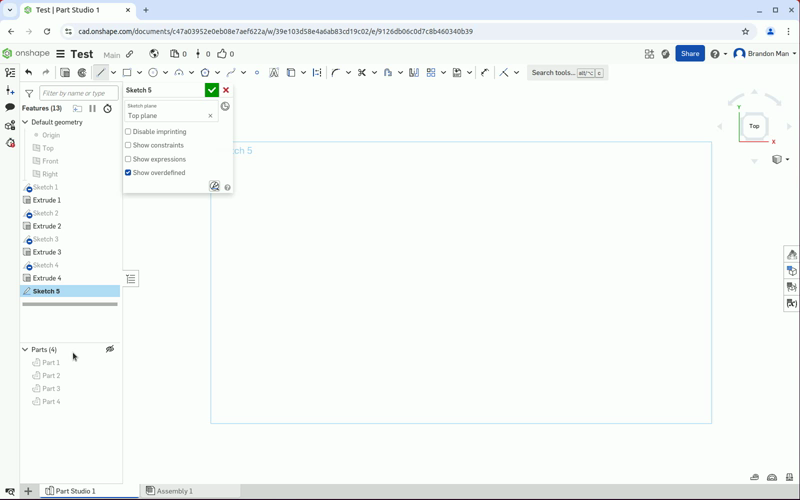
key_down(shift)
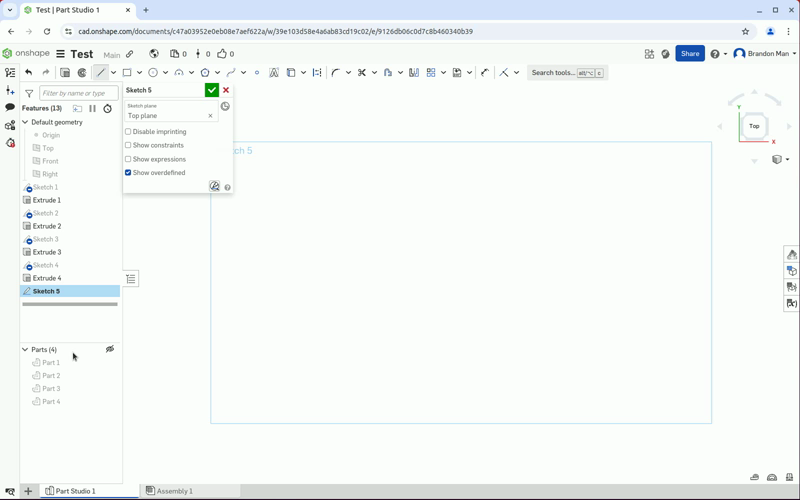
mouse_move(375, 335)
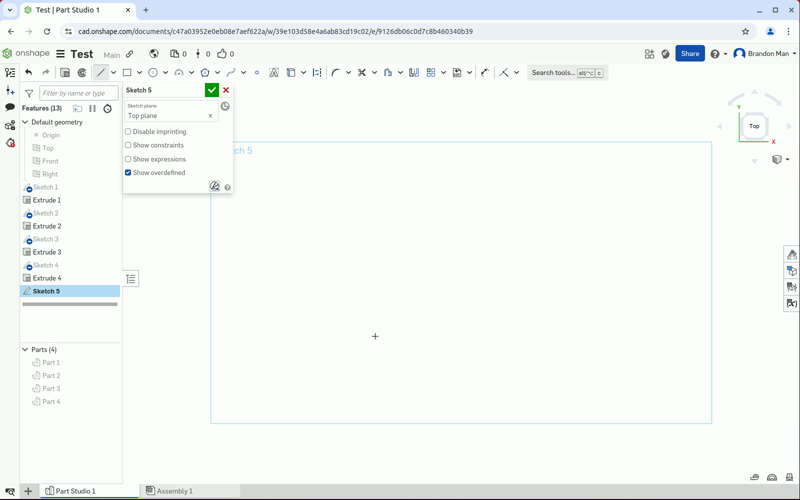
click(375, 335)
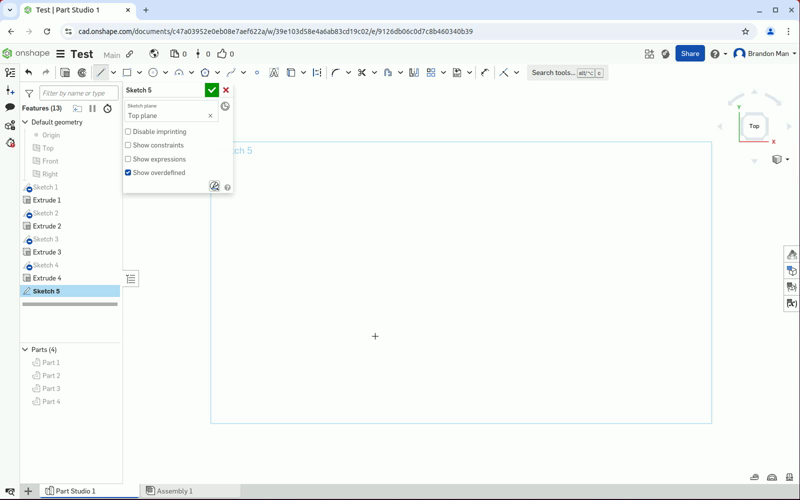
key_up(shift)
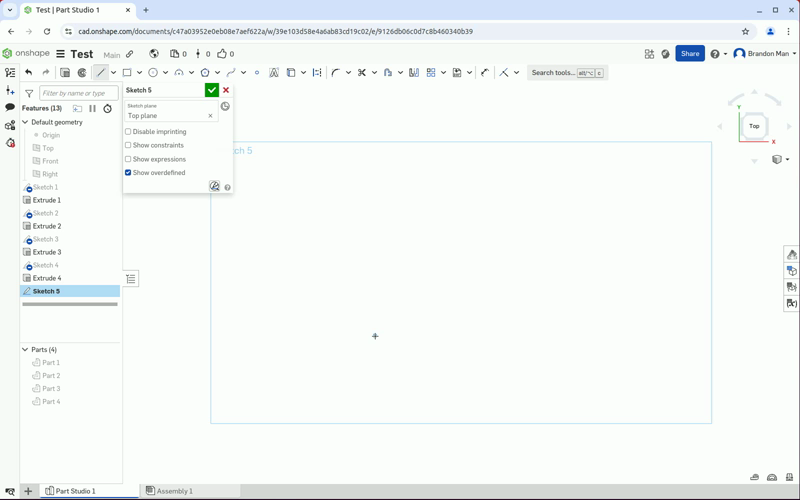
key_down(shift)
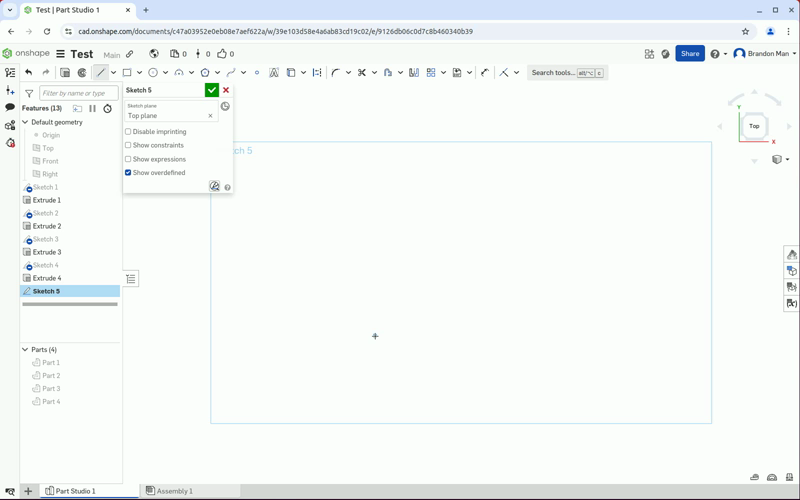
mouse_move(405, 335)
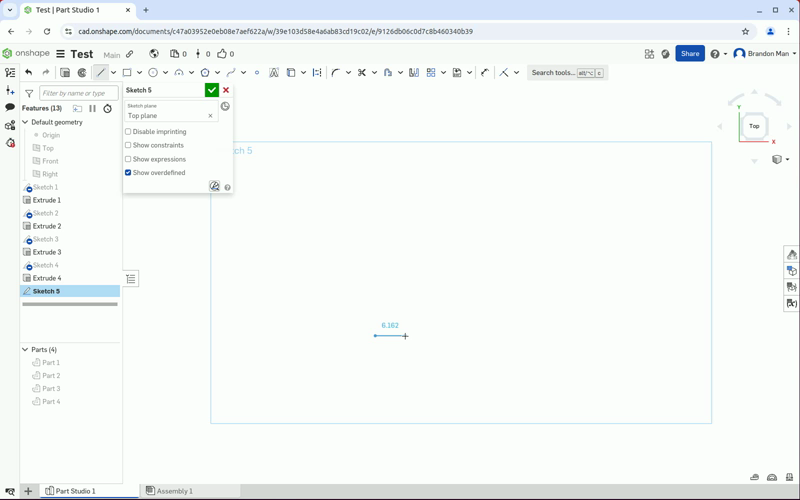
mouse_move(405, 335)
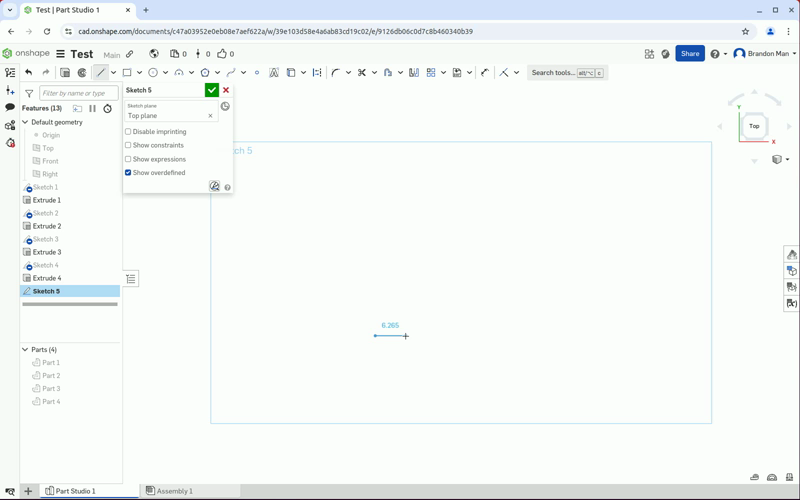
click(405, 335)
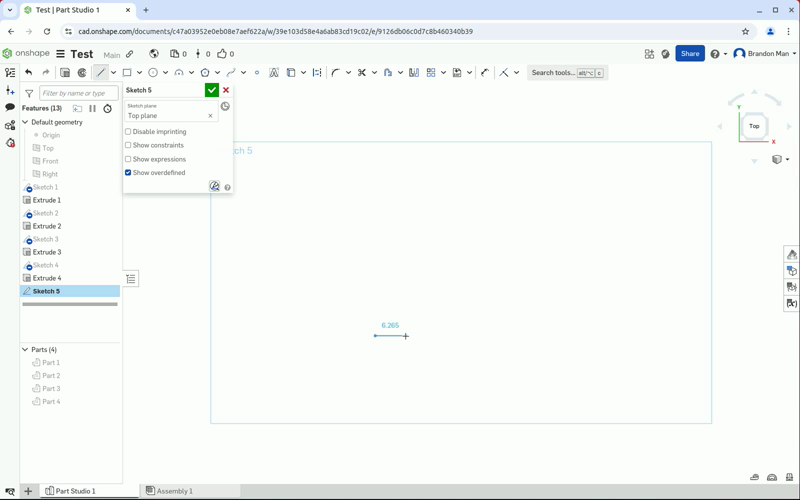
key_up(shift)
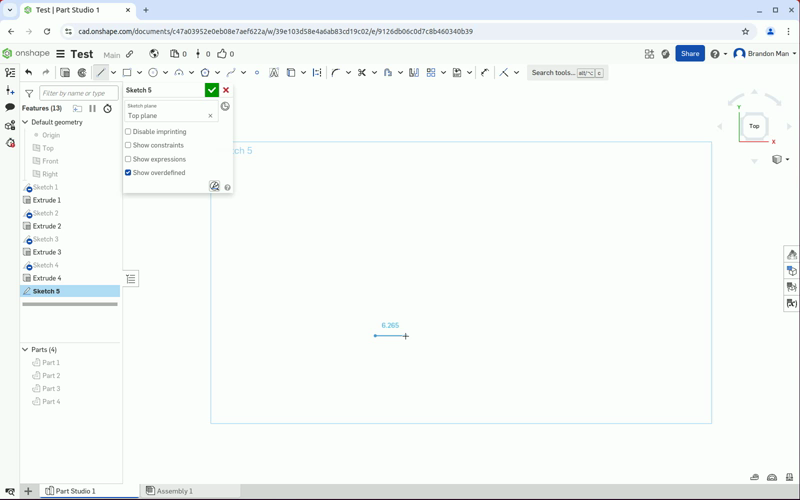
key_down(shift)
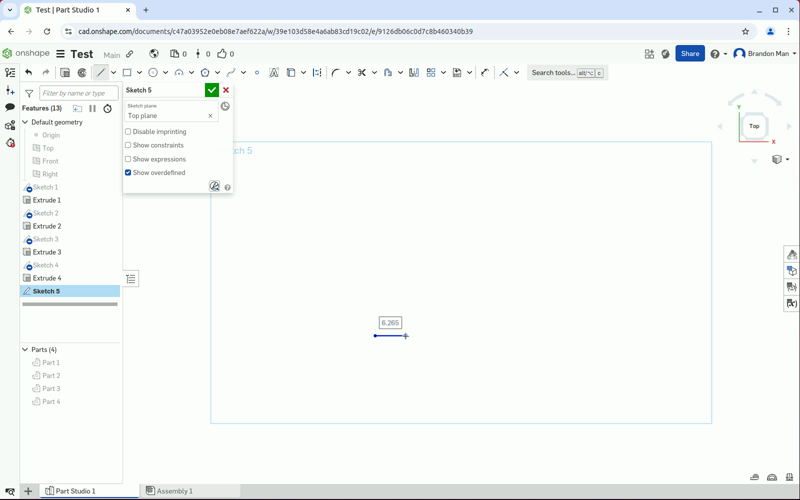
mouse_move(435, 335)
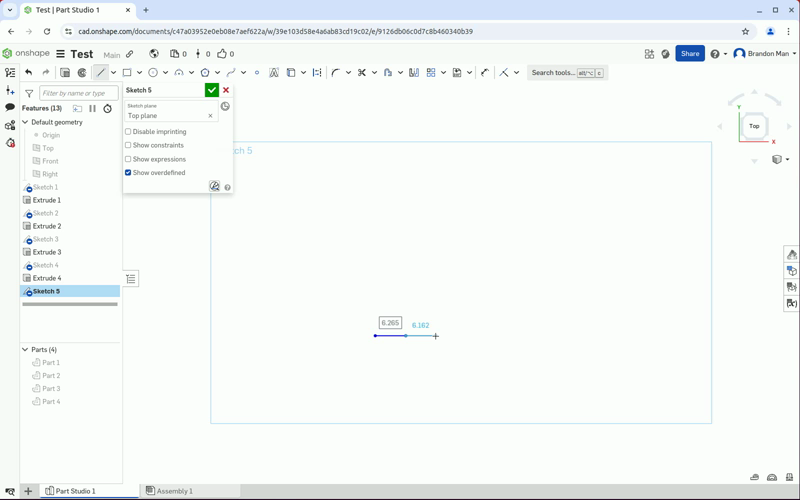
mouse_move(405, 305)
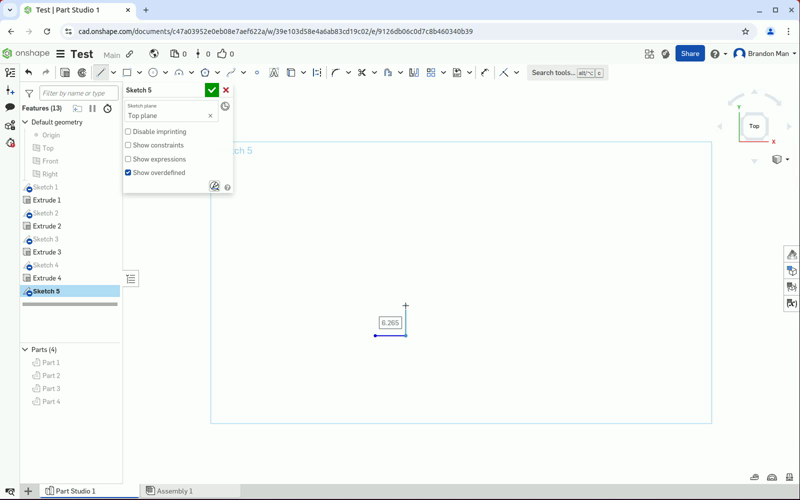
click(405, 305)
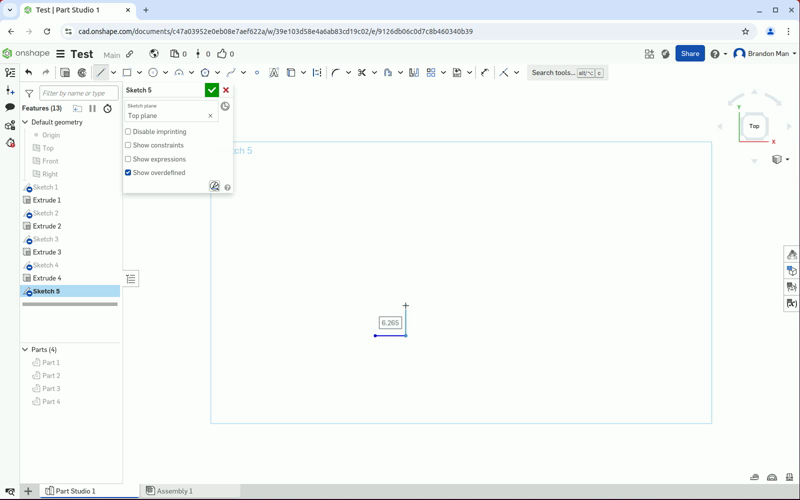
key_up(shift)
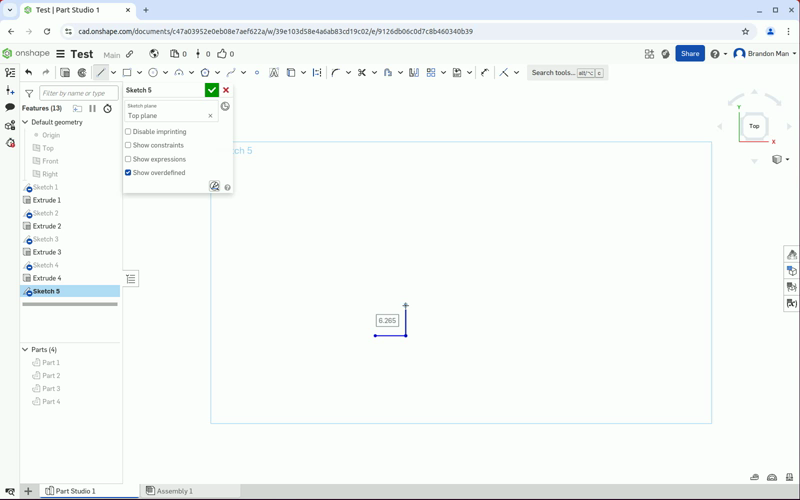
key_down(shift)
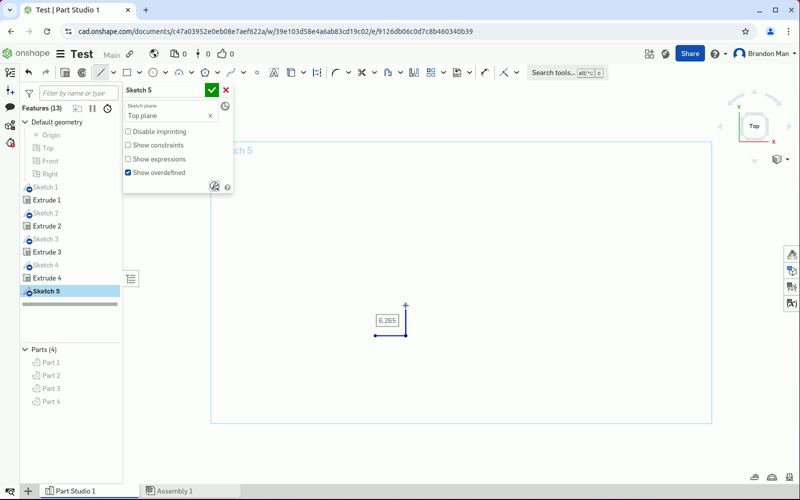
mouse_move(435, 305)
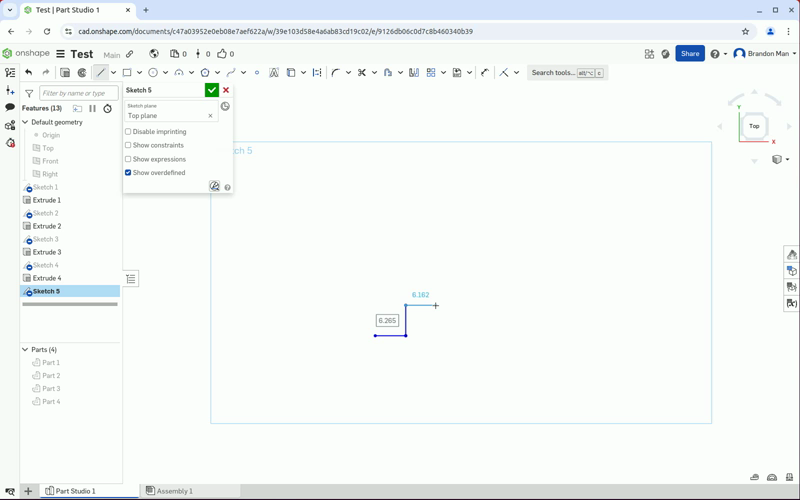
mouse_move(375, 305)
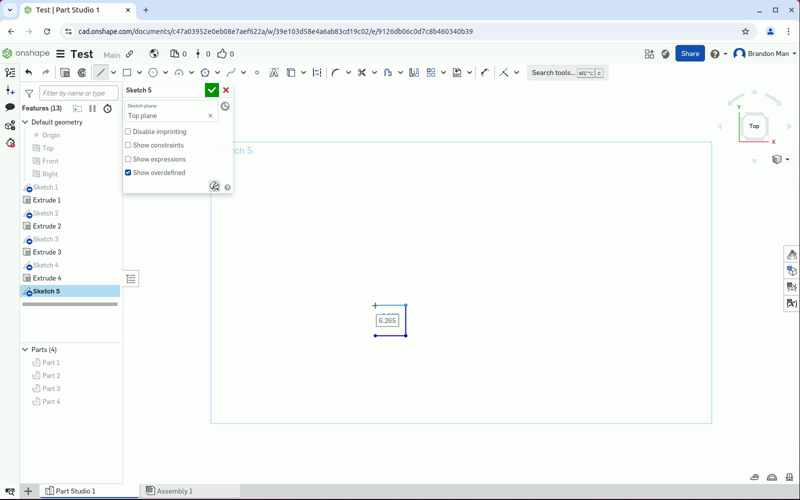
click(375, 305)
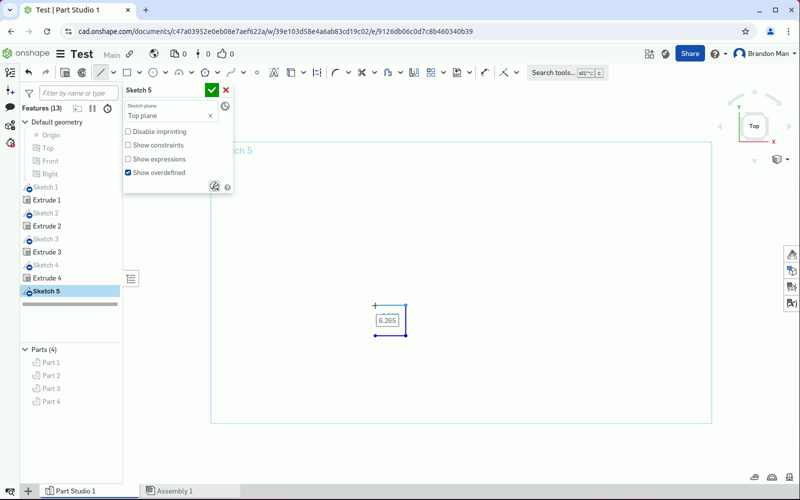
key_up(shift)
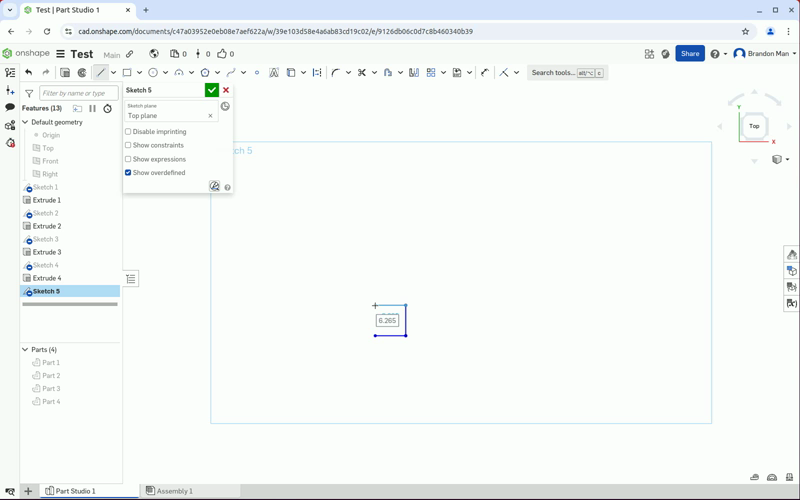
mouse_move(405, 305)
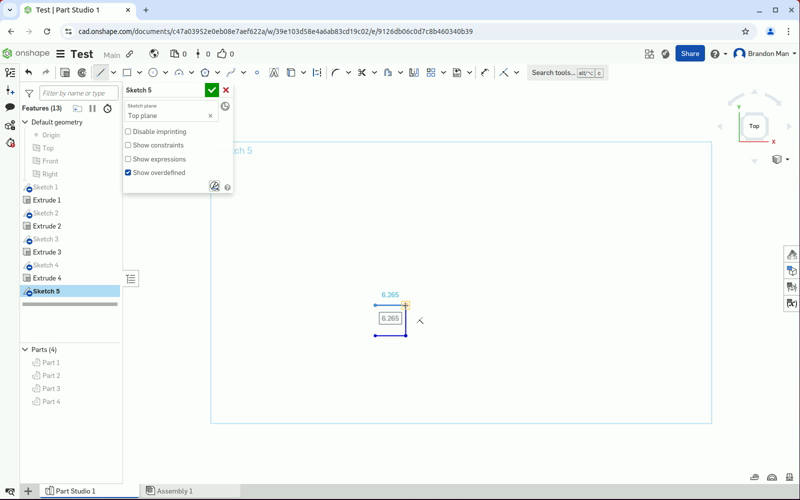
key_down(shift)
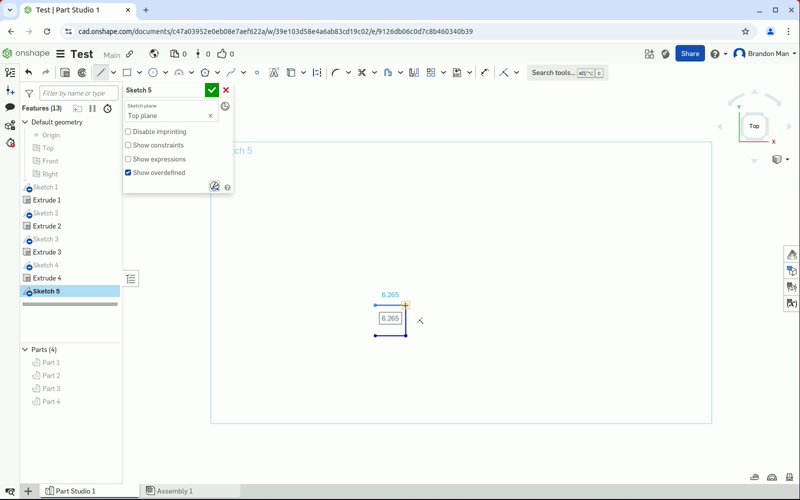
mouse_move(375, 335)
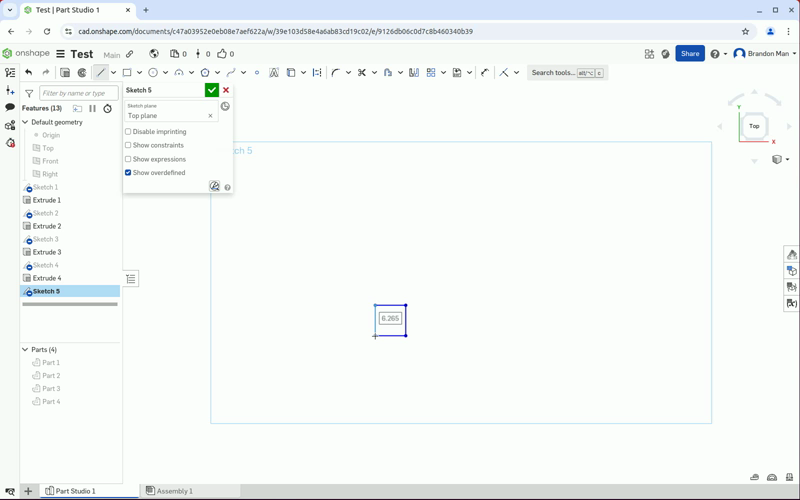
key_up(shift)
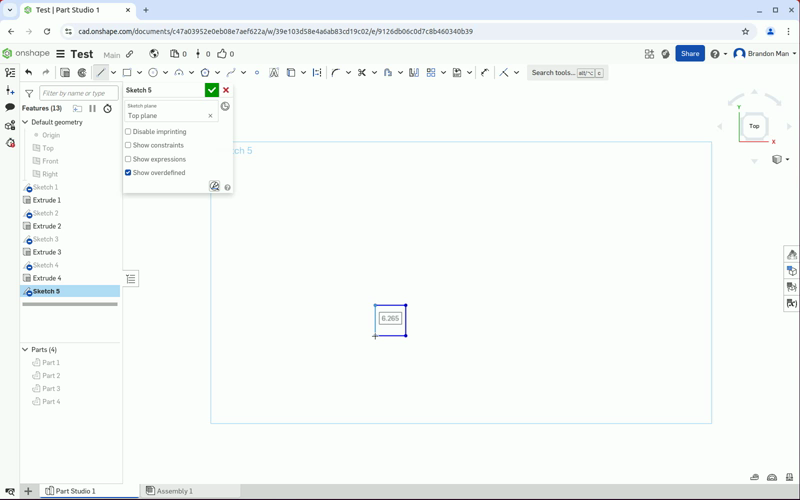
click(375, 335)
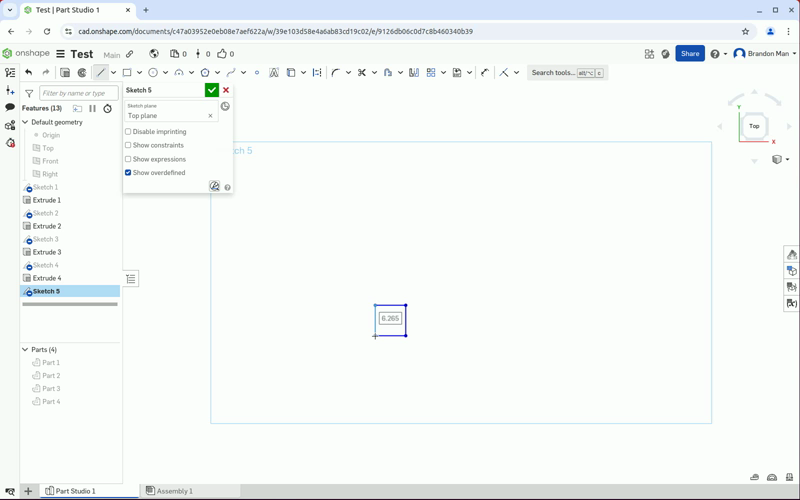
key(esc)
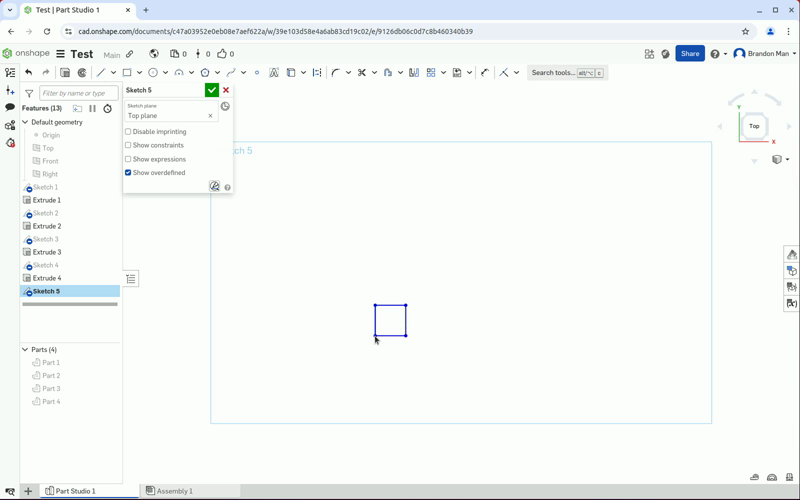
mouse_move(385, 326)
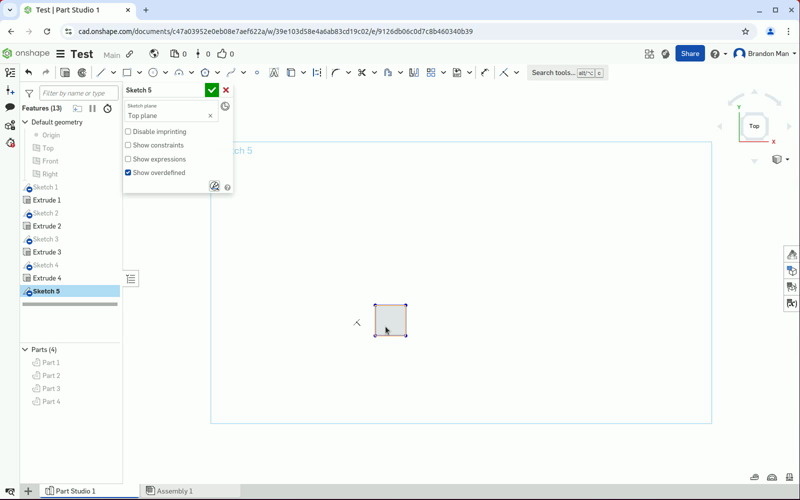
scroll(6)
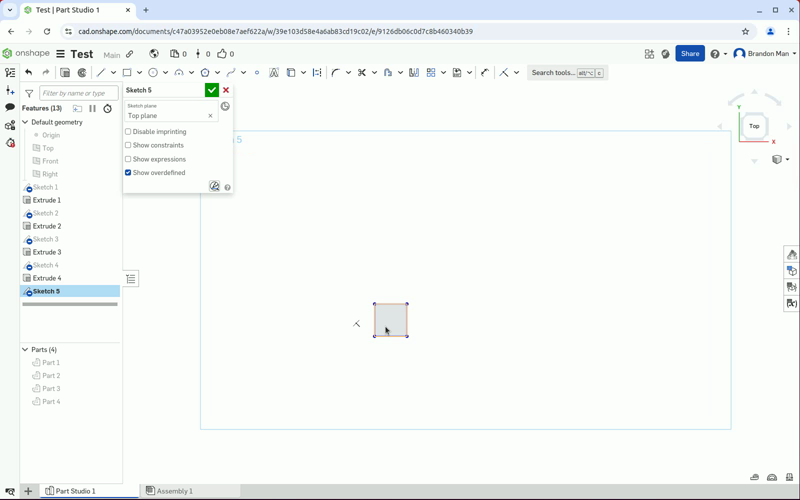
scroll(6)
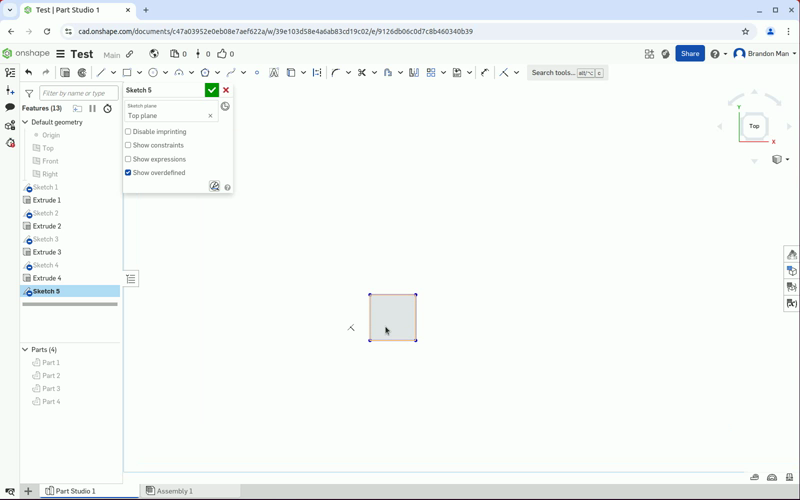
scroll(6)
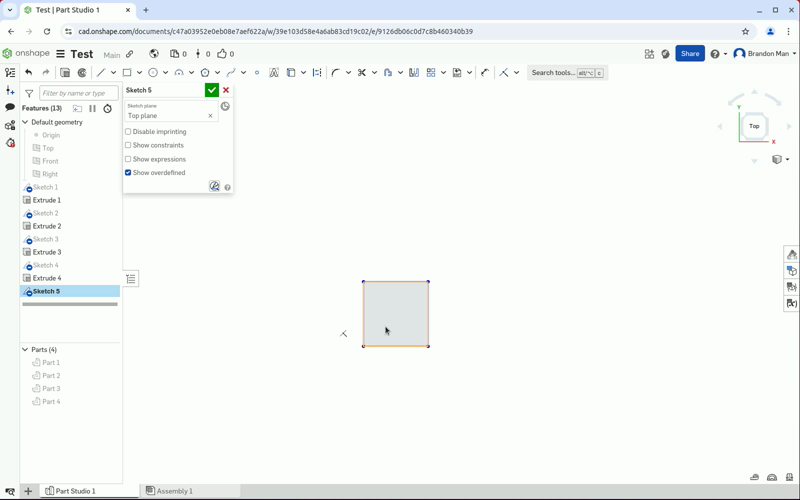
scroll(6)
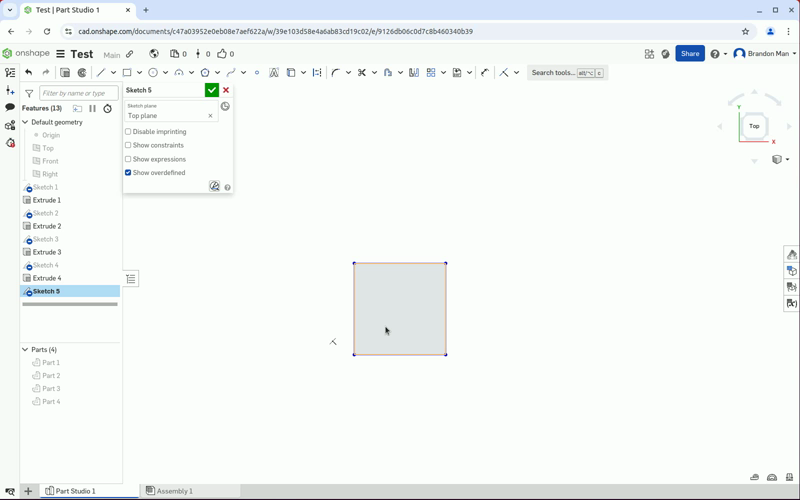
scroll(6)
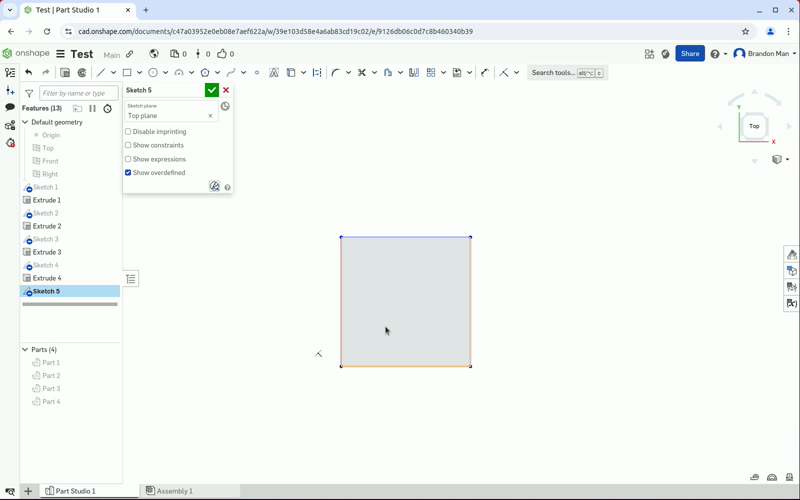
scroll(6)
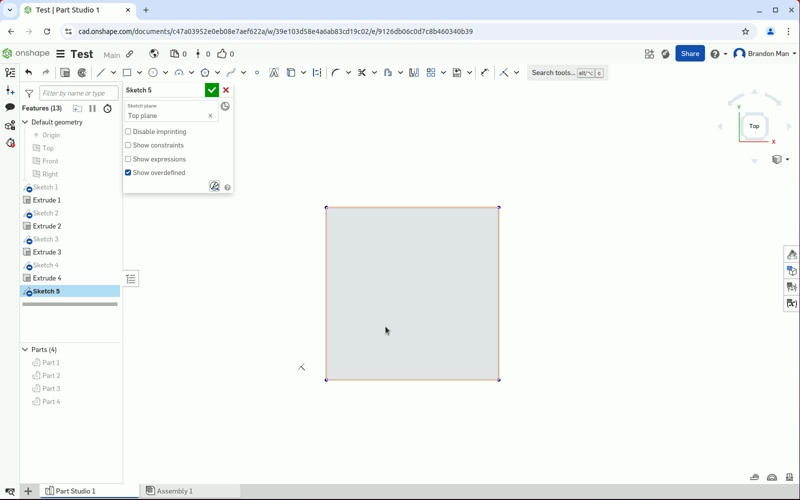
scroll(6)
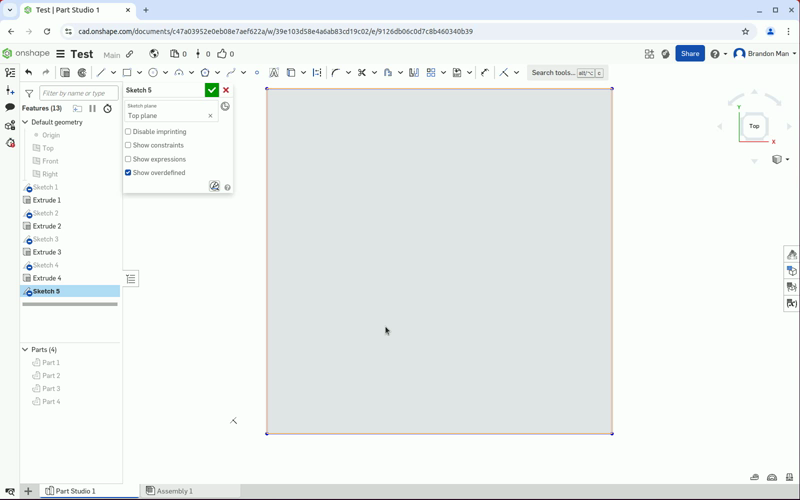
click(385, 326)
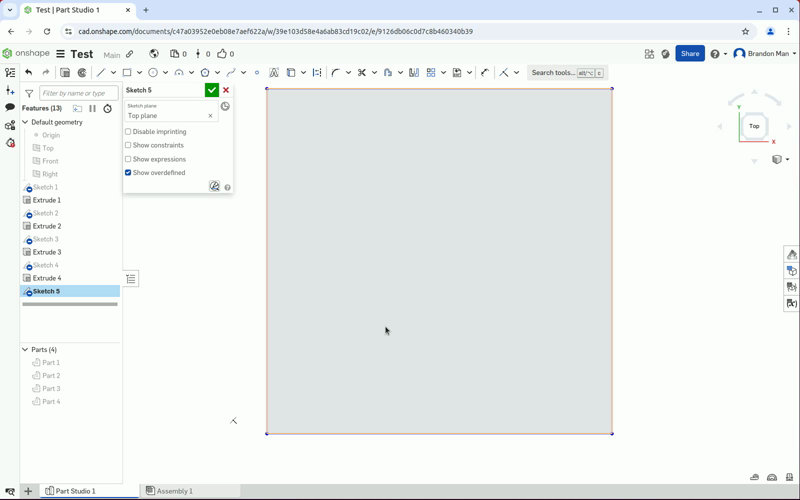
scroll(-6)
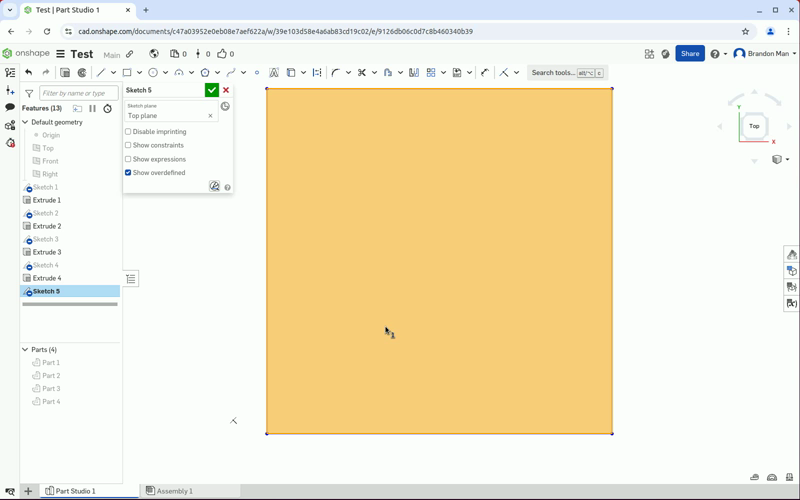
scroll(-6)
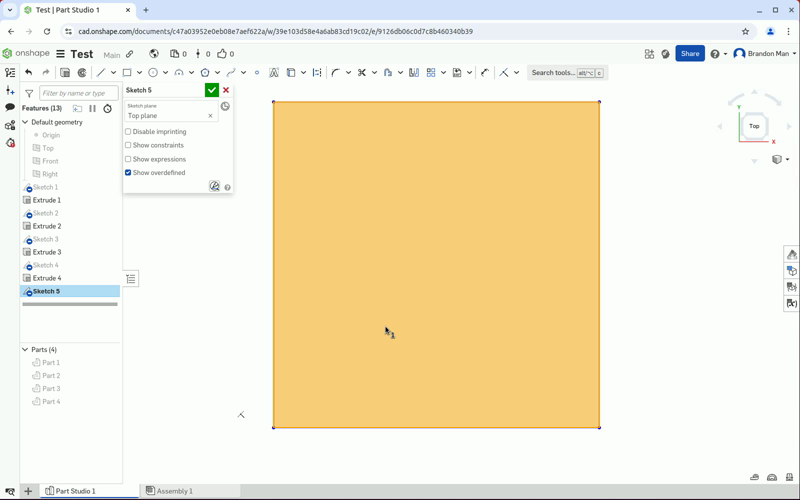
scroll(-6)
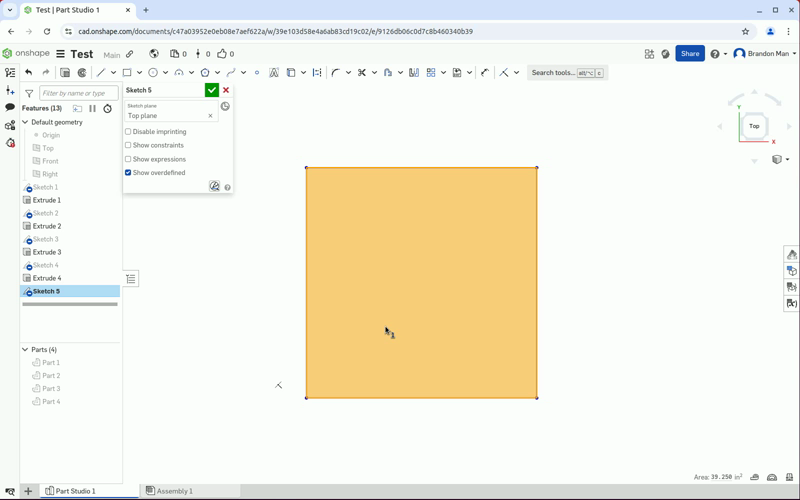
scroll(-6)
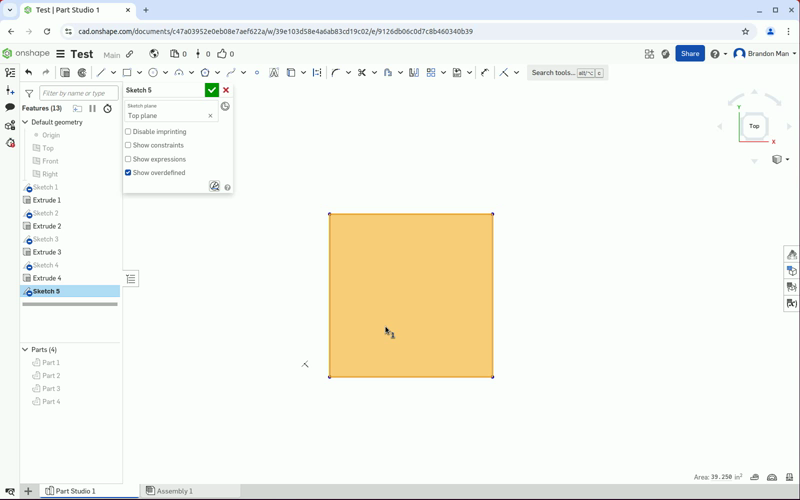
scroll(-6)
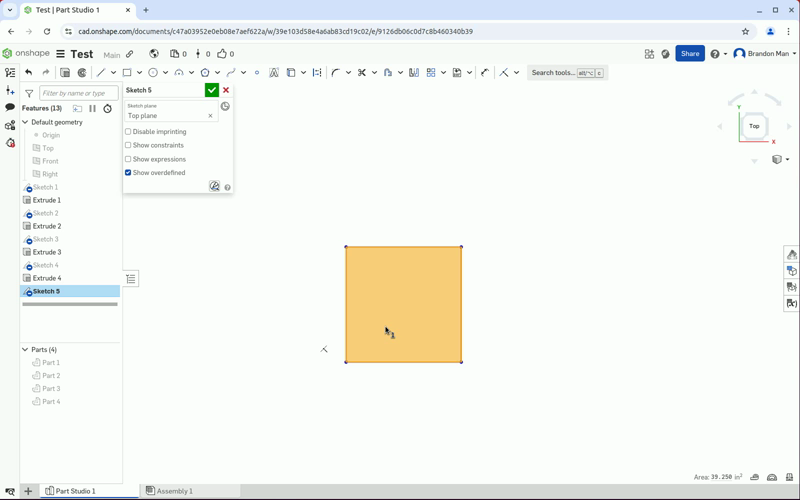
scroll(-6)
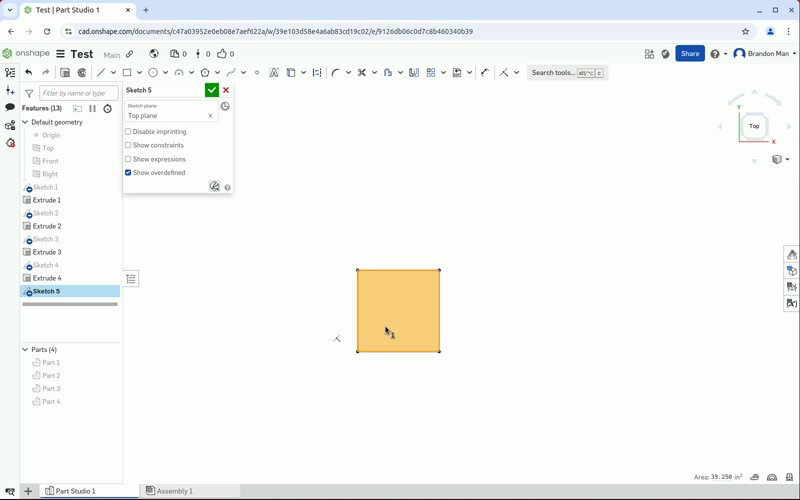
scroll(-6)
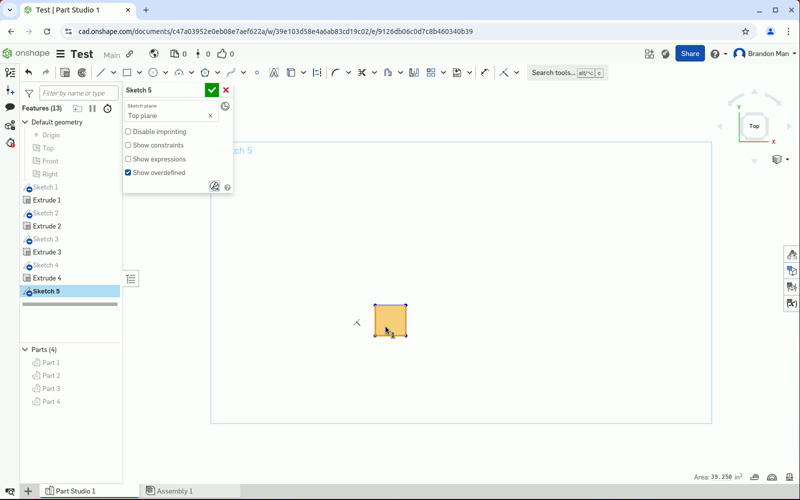
mouse_move(73, 352)
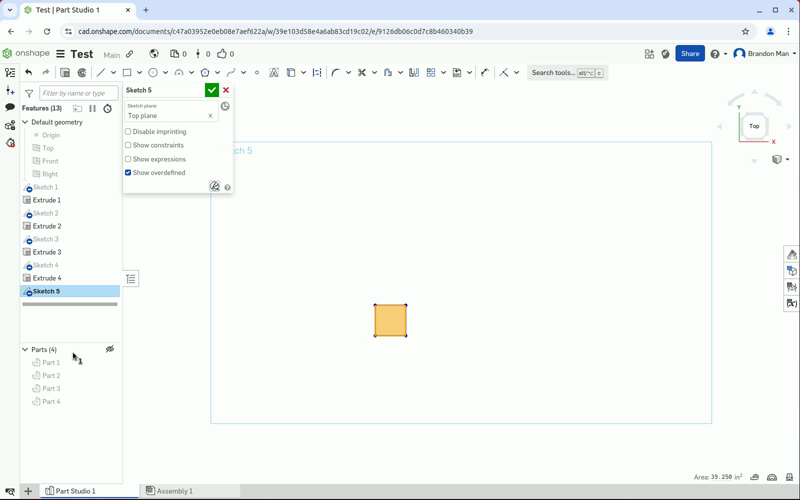
key(shift+y)
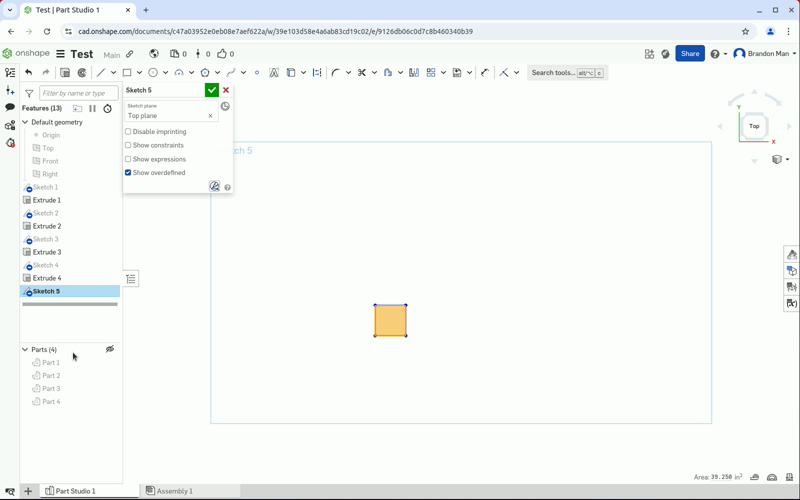
key(shift+e)
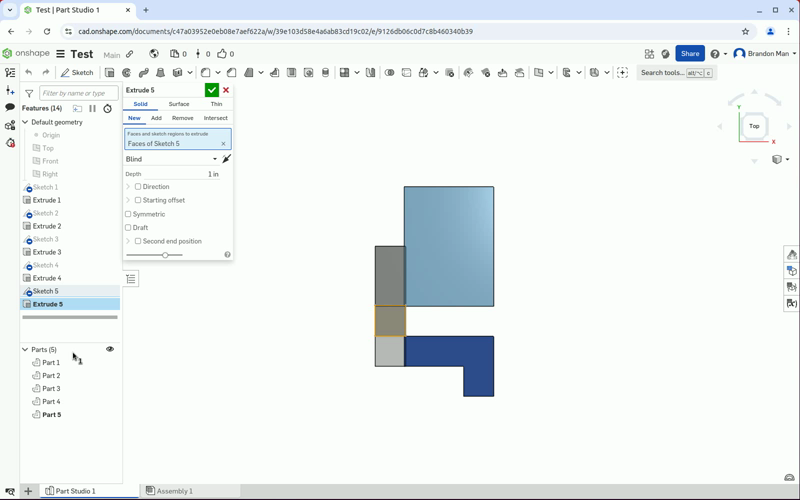
mouse_move(143, 106)
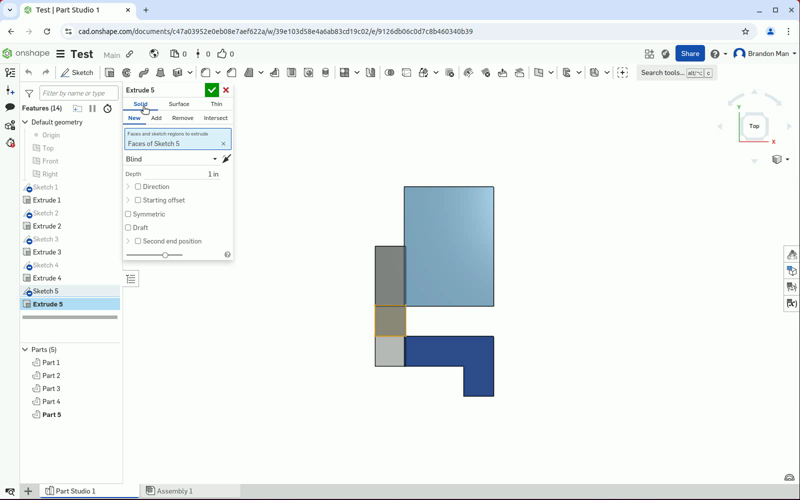
click(143, 106)
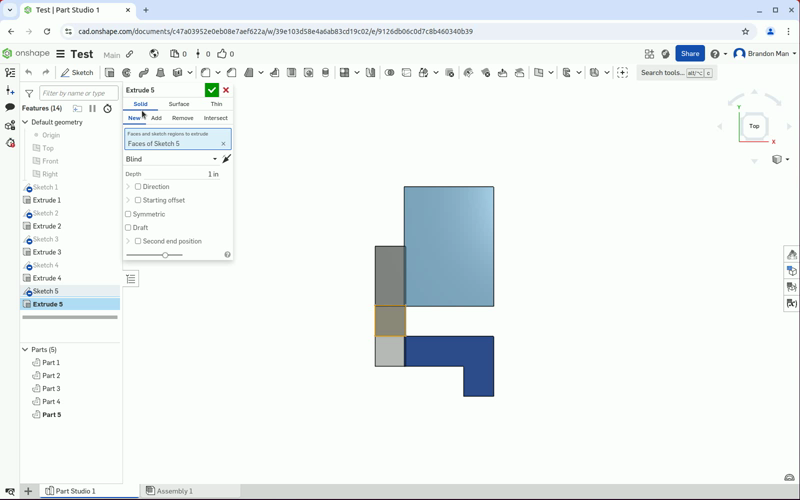
mouse_move(137, 120)
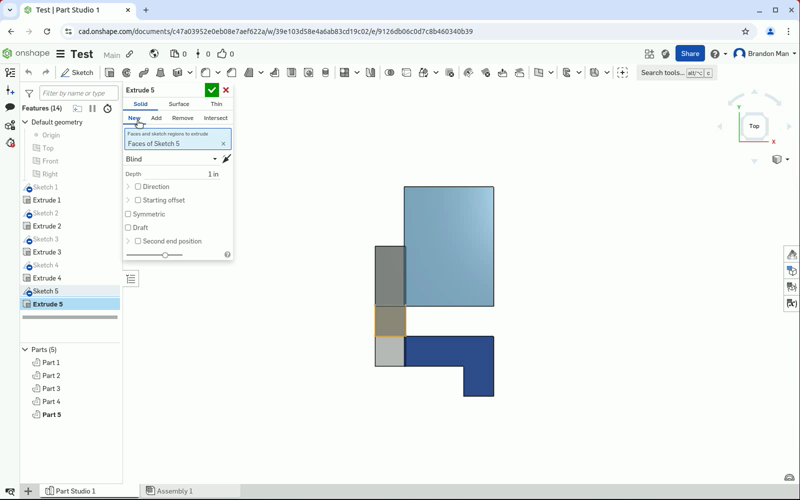
click(137, 120)
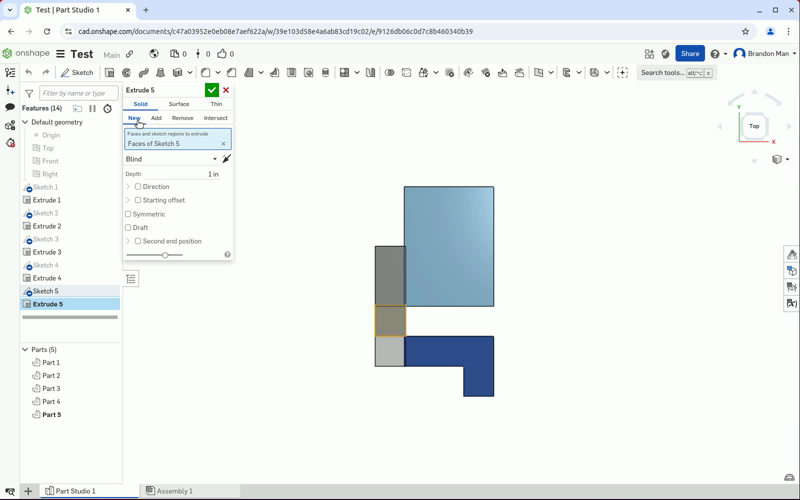
key(tab, 4)
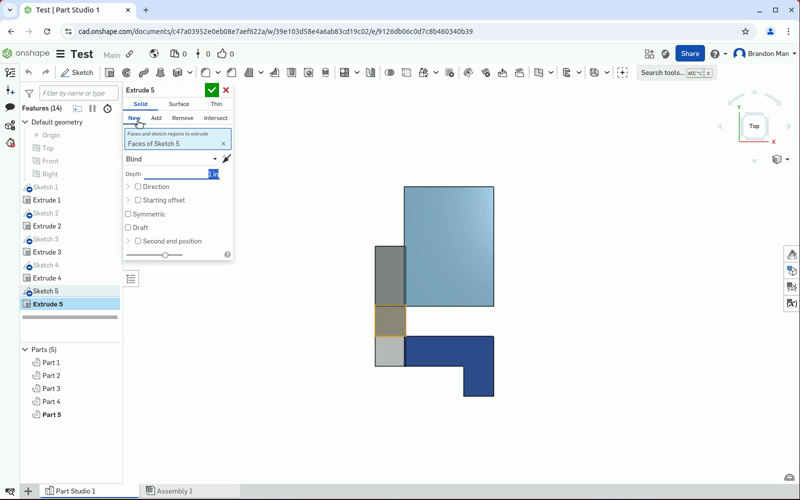
text(6.018)
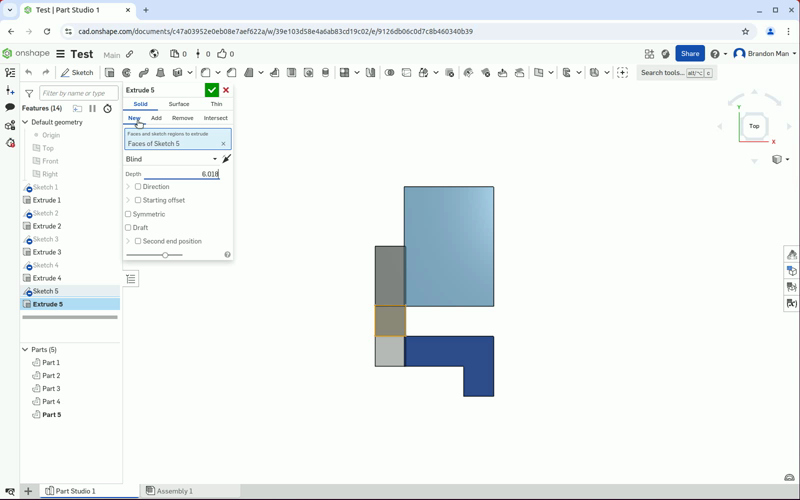
key(enter)
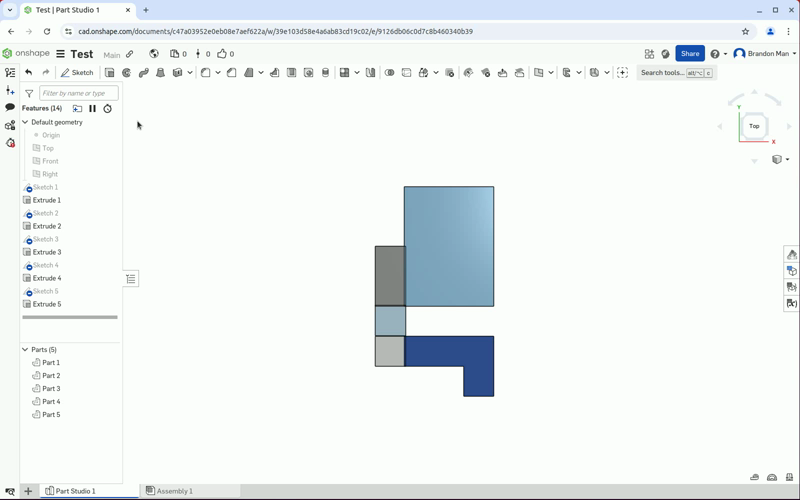
key(shift+h)
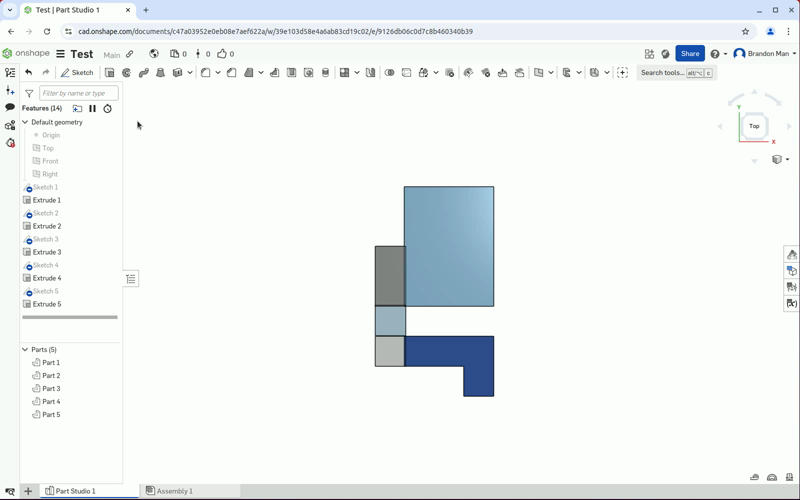
key(shift+h)
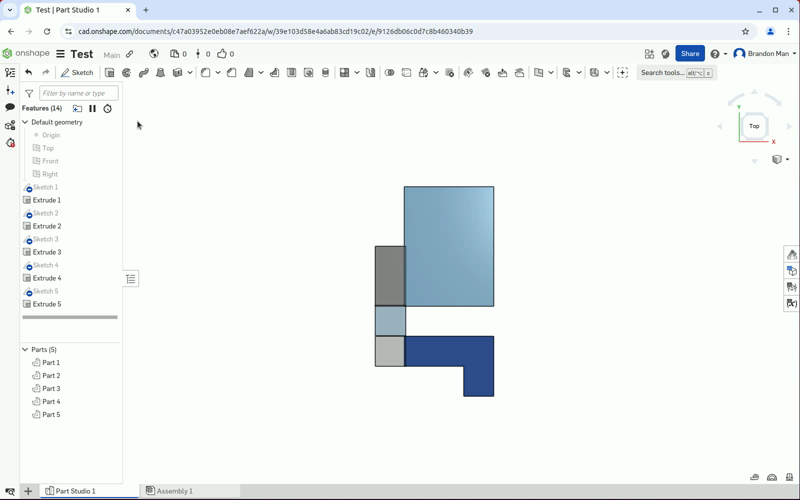
mouse_move(73, 189)
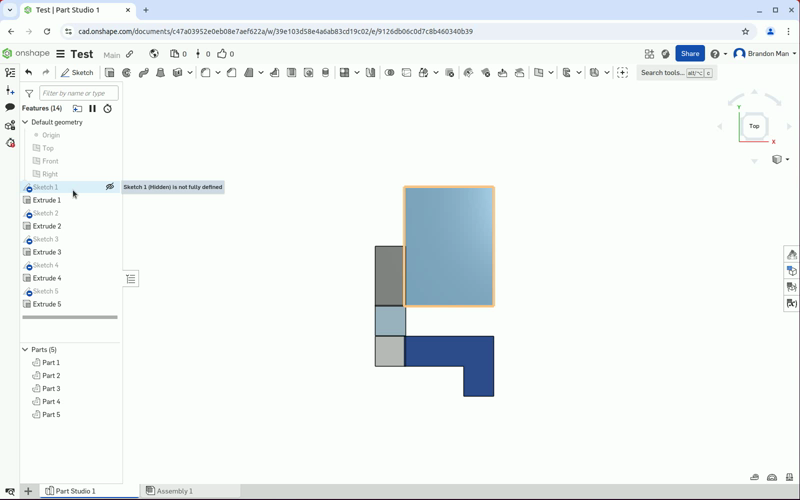
click(73, 189)
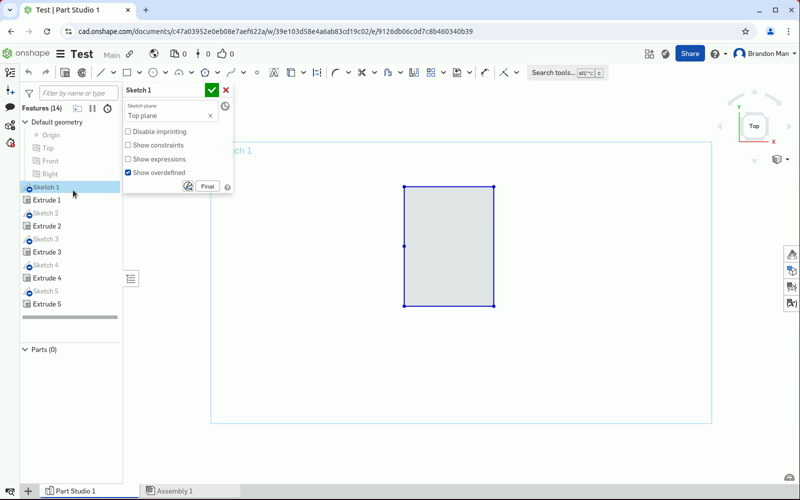
mouse_move(229, 92)
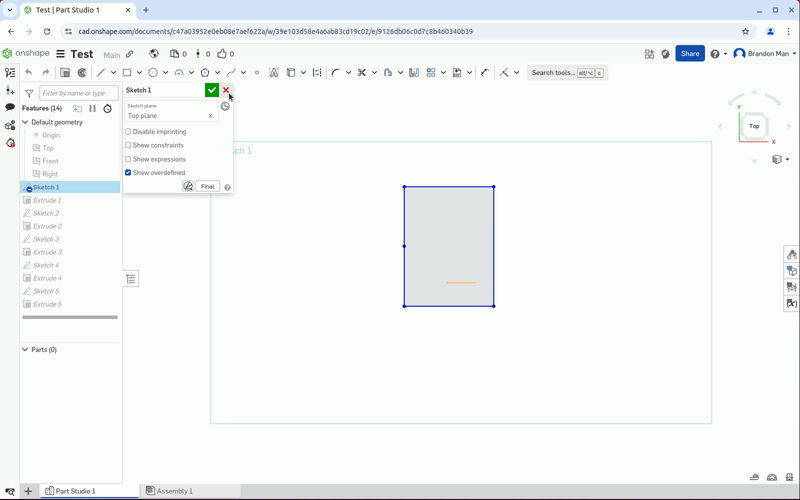
click(229, 92)
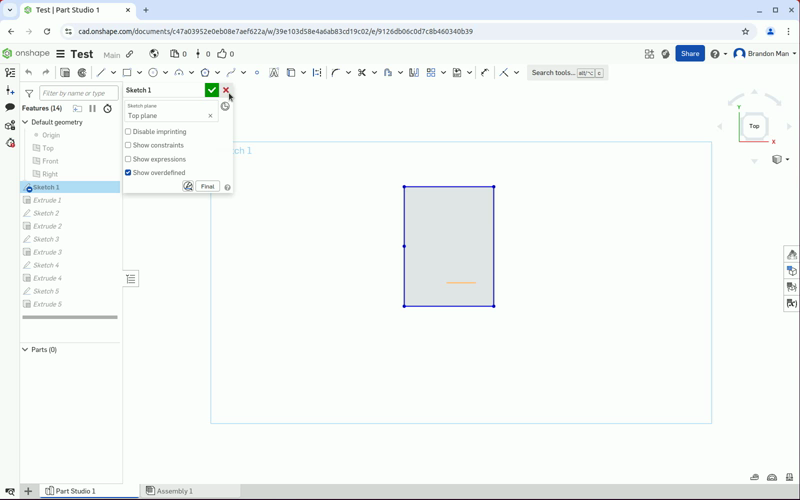
key(shift+s)
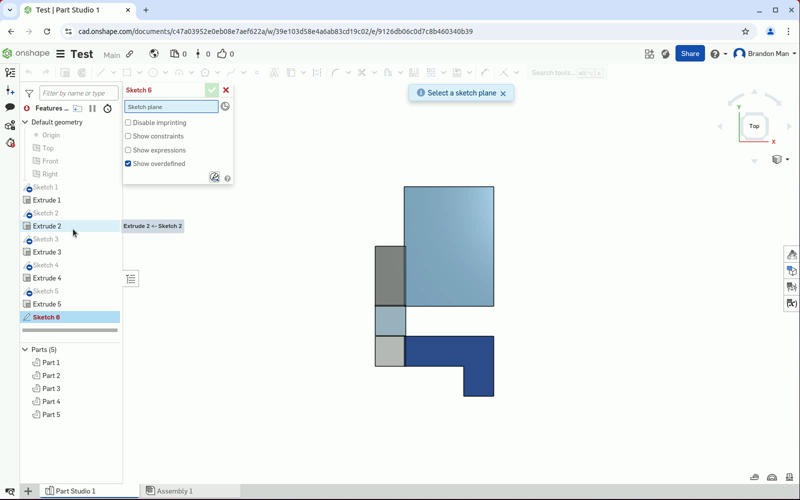
scroll(3)
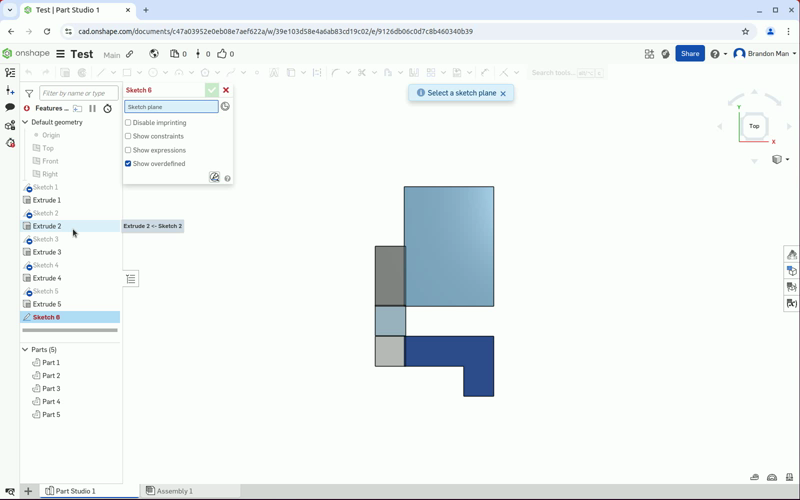
mouse_move(73, 150)
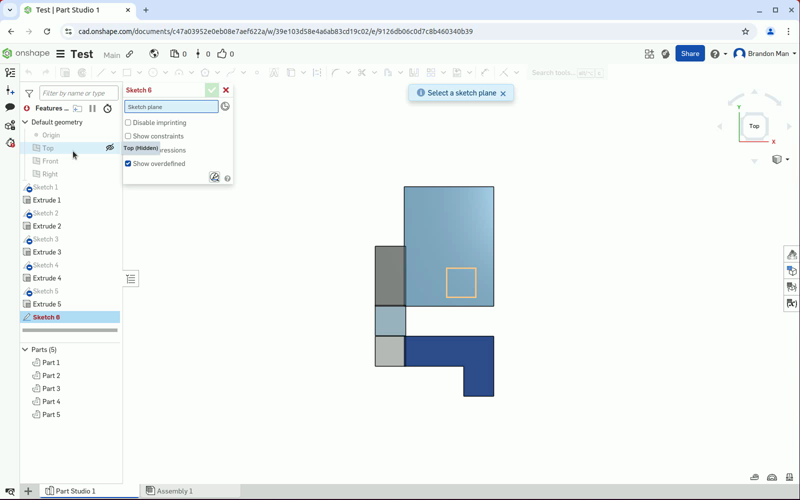
click(73, 150)
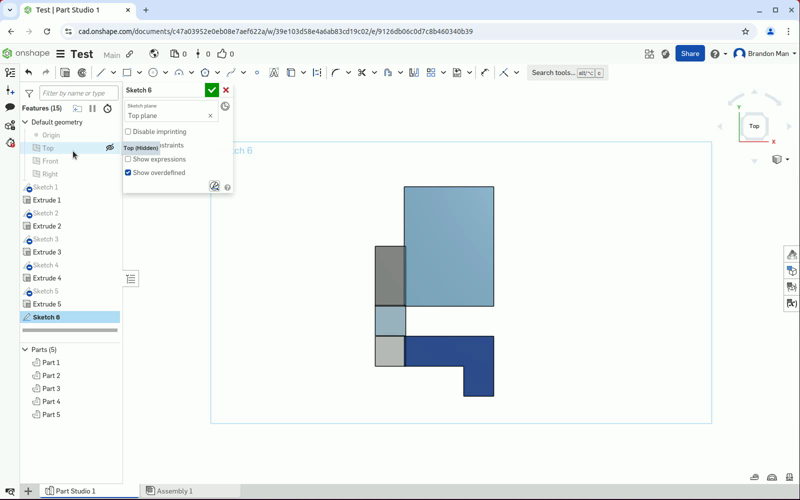
mouse_move(73, 352)
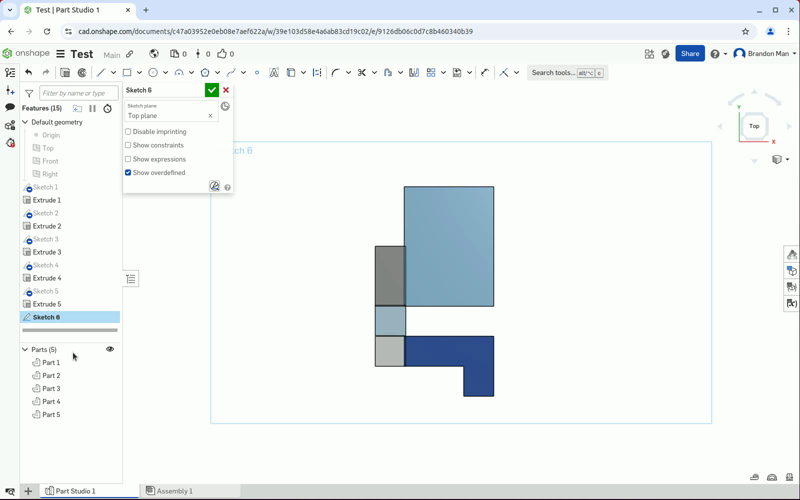
key(y)
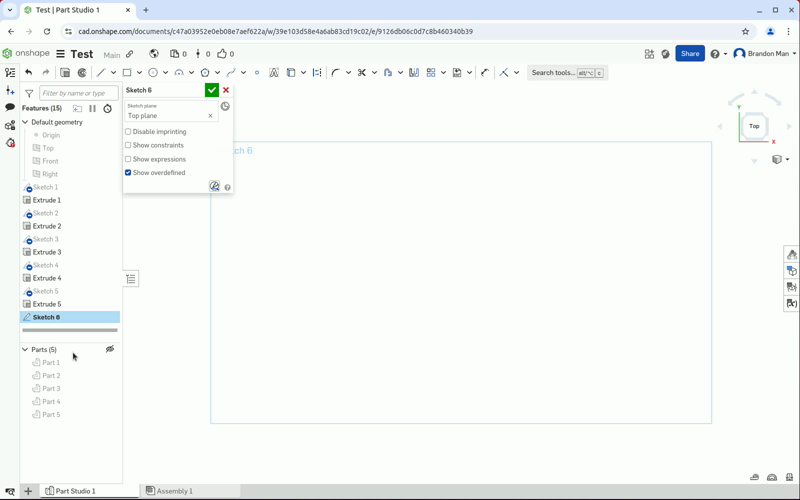
key(l)
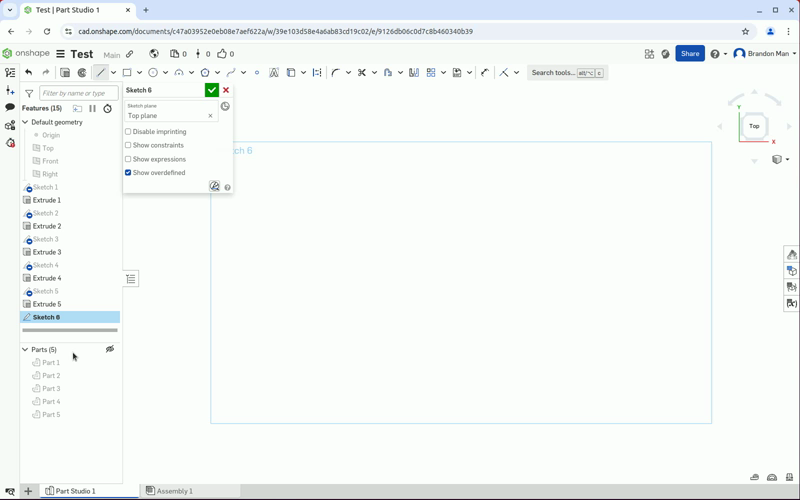
key_down(shift)
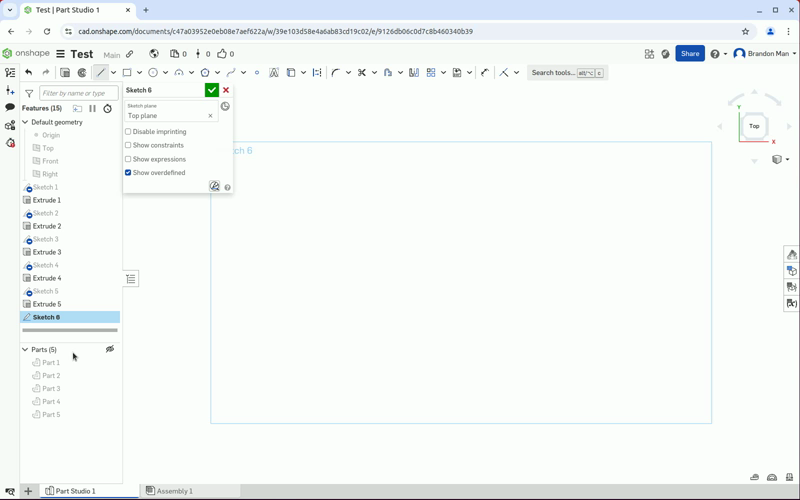
mouse_move(404, 335)
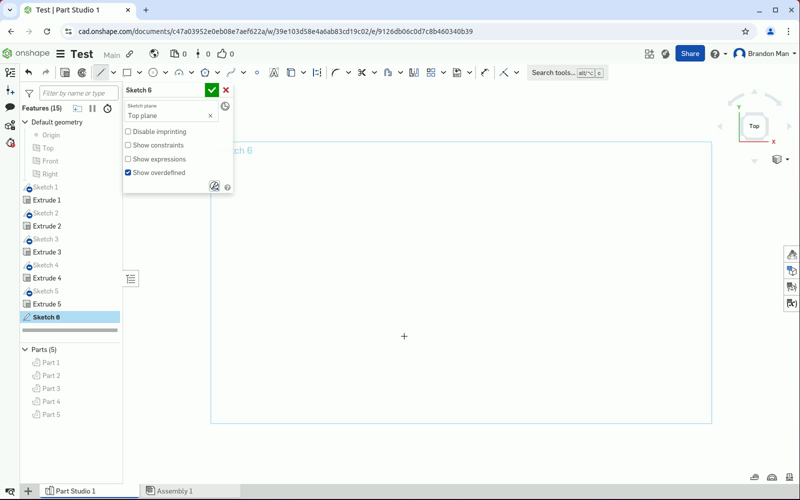
click(404, 335)
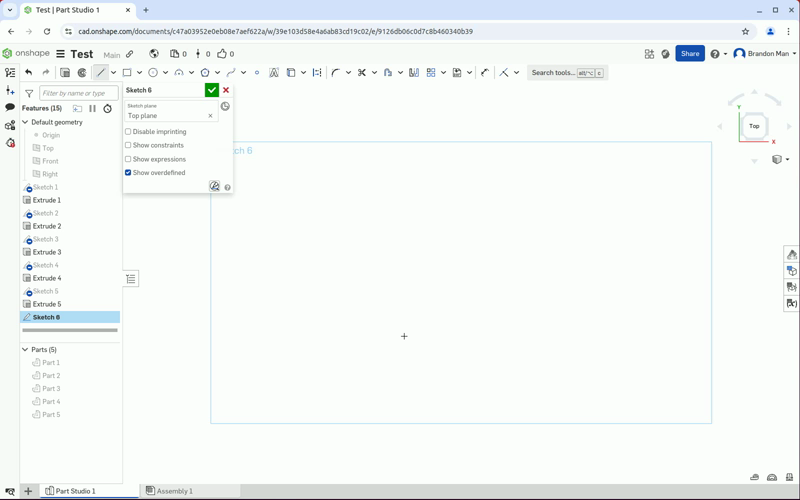
key_up(shift)
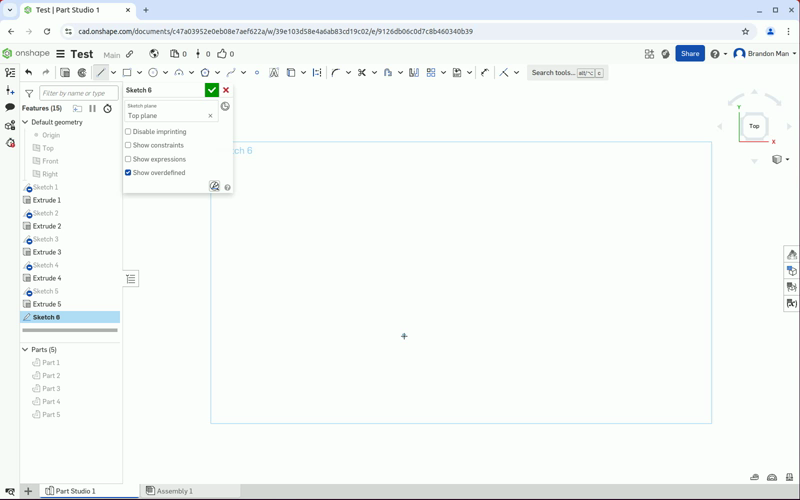
key_down(shift)
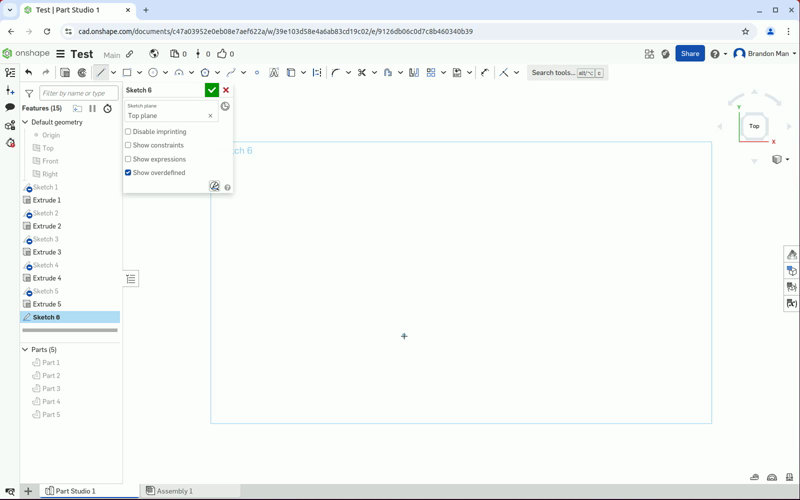
mouse_move(493, 335)
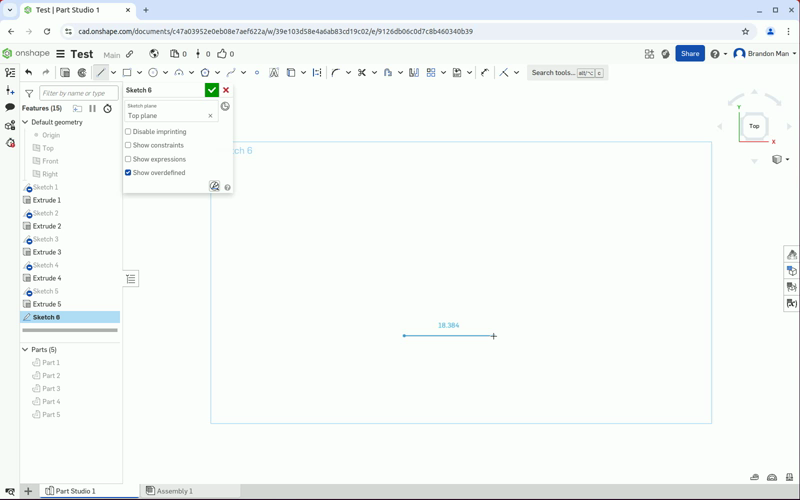
click(493, 335)
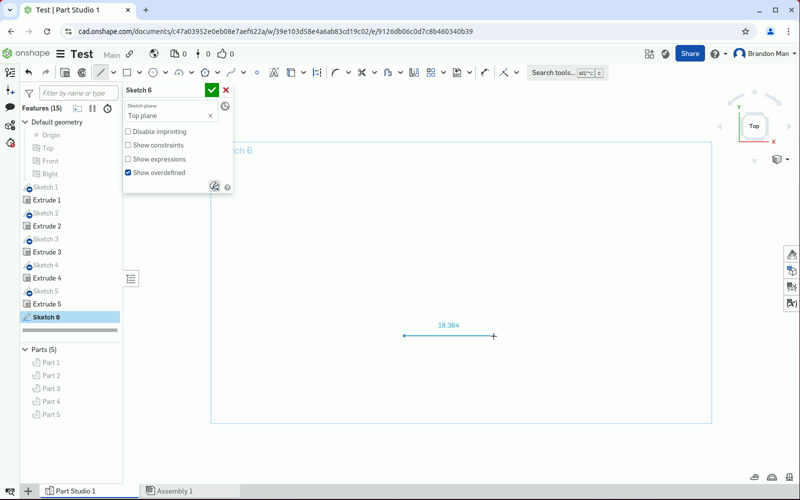
key_up(shift)
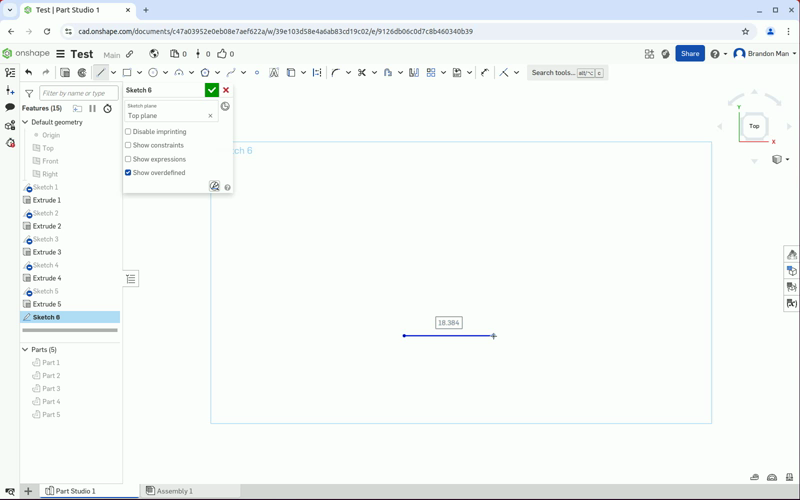
key_down(shift)
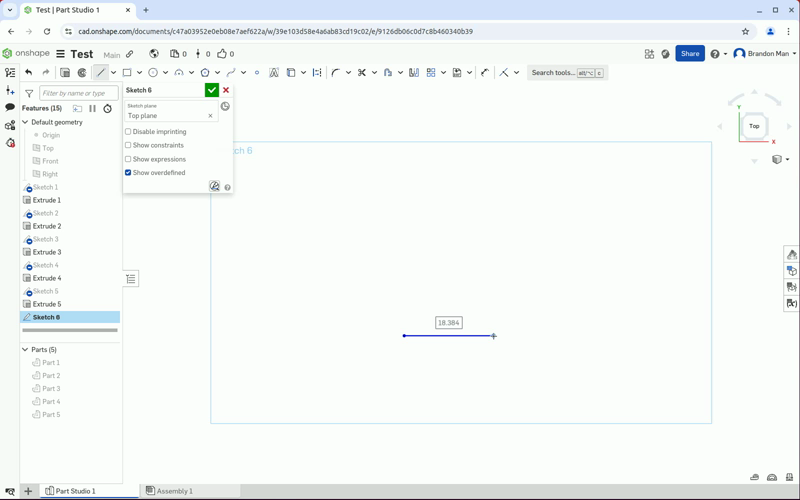
mouse_move(523, 335)
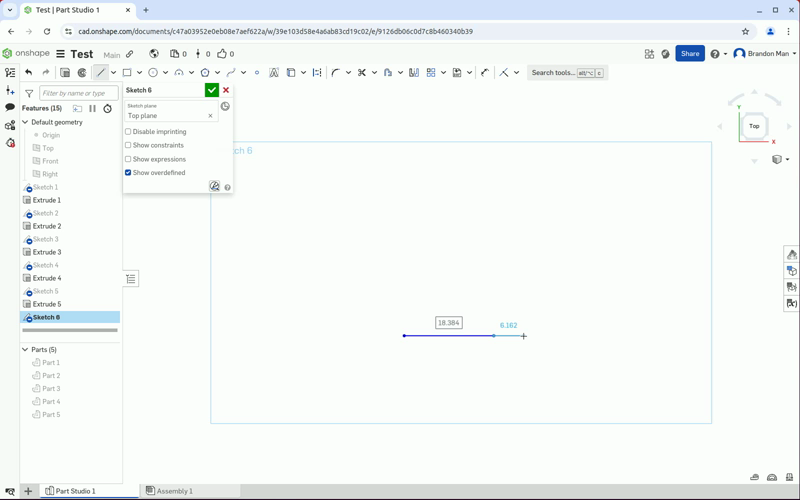
mouse_move(493, 305)
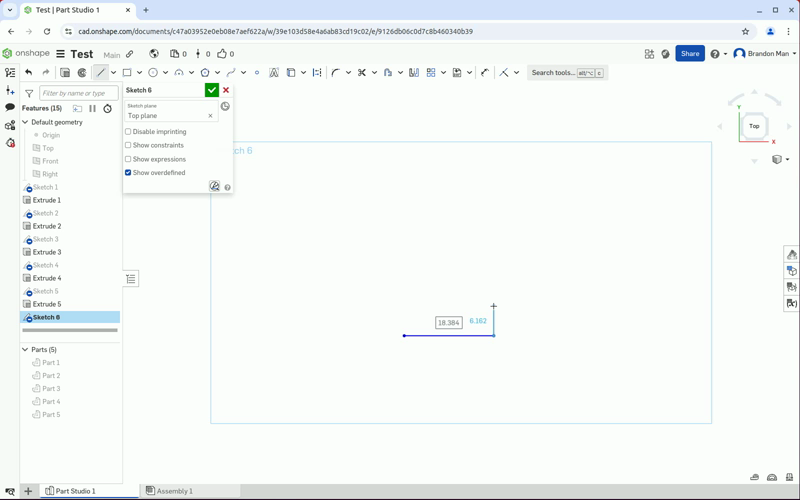
click(493, 305)
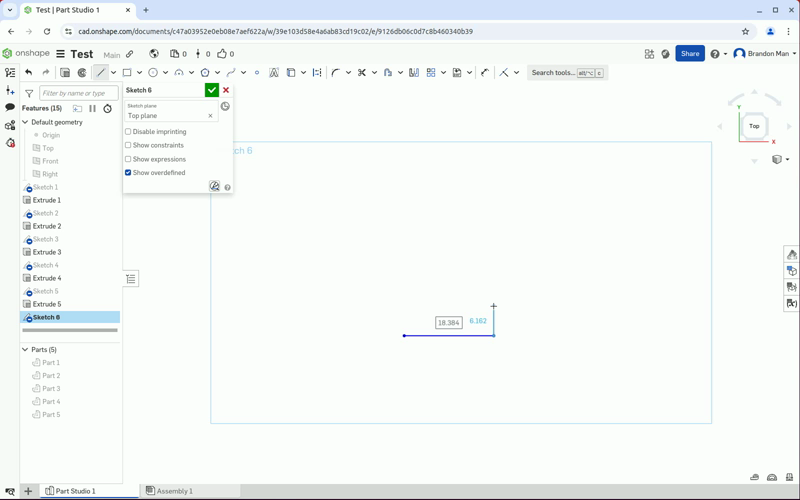
key_up(shift)
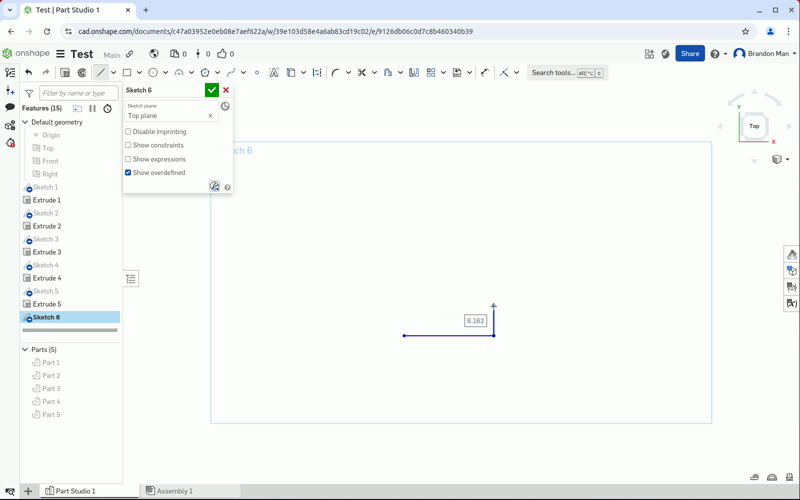
key_down(shift)
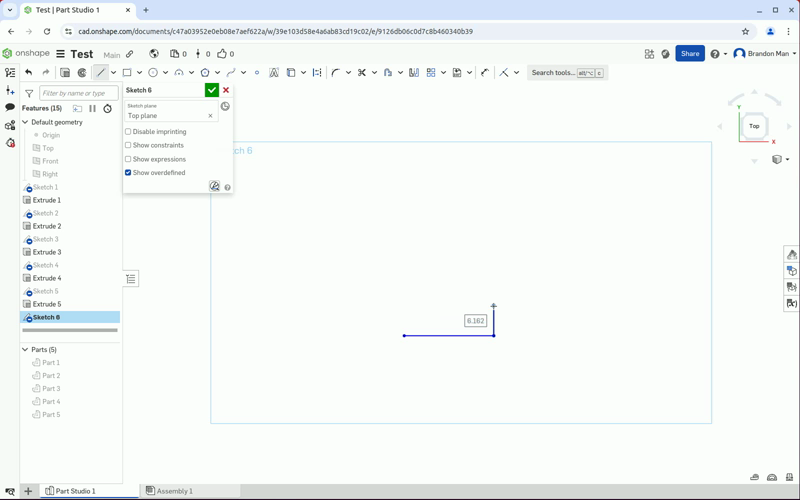
mouse_move(404, 305)
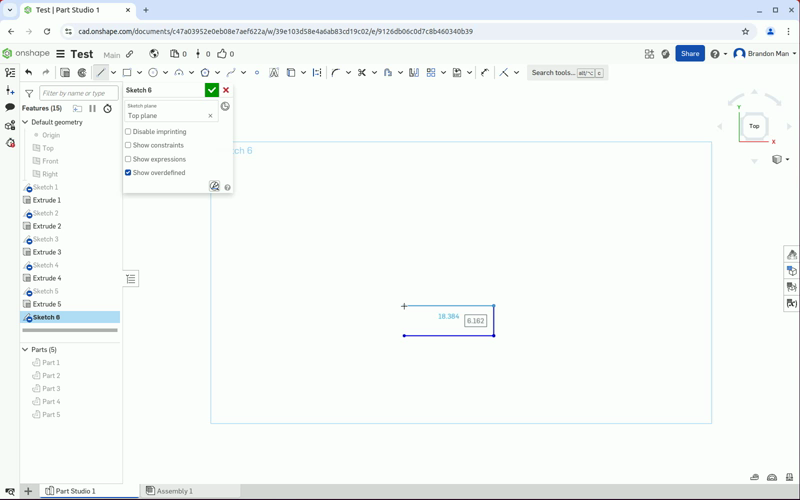
click(404, 305)
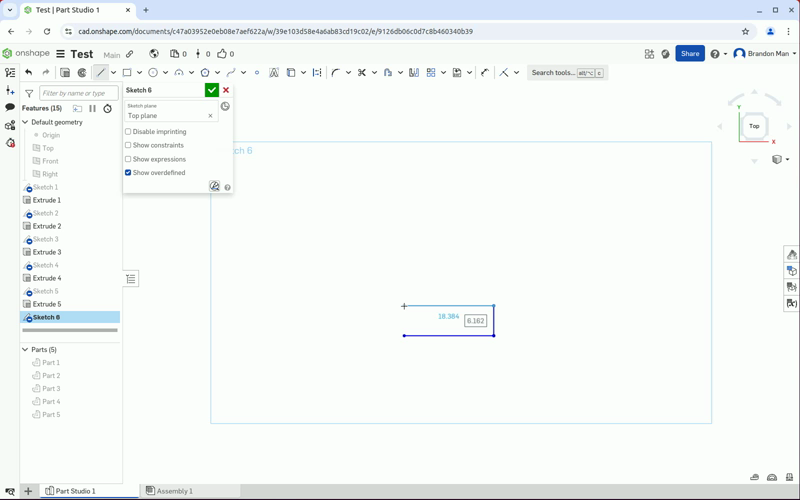
key_up(shift)
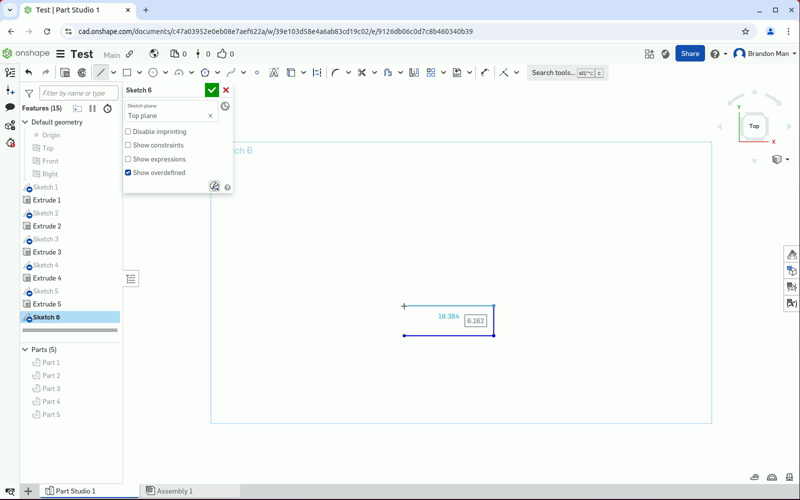
mouse_move(434, 305)
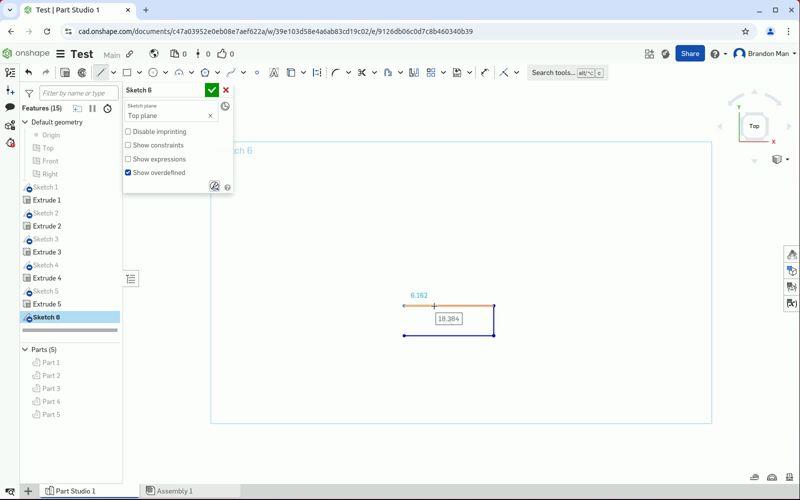
key_down(shift)
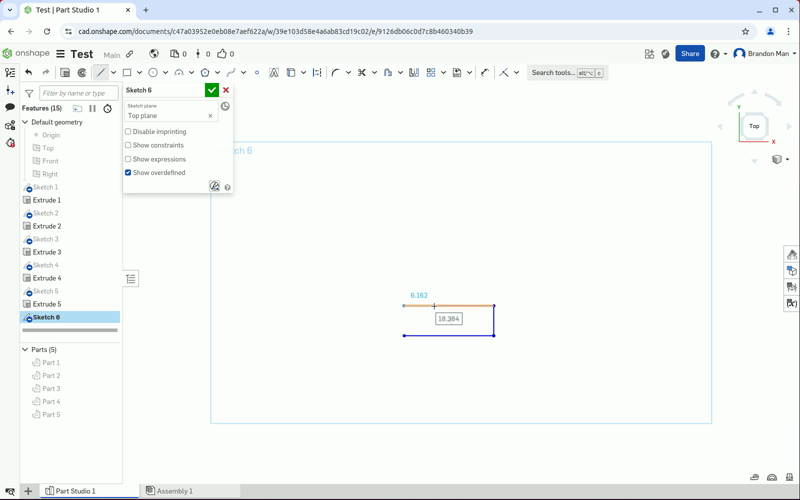
mouse_move(404, 335)
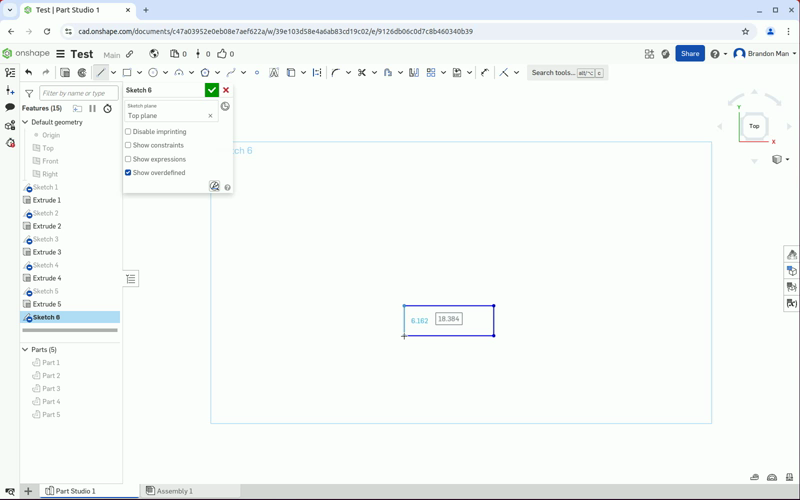
key_up(shift)
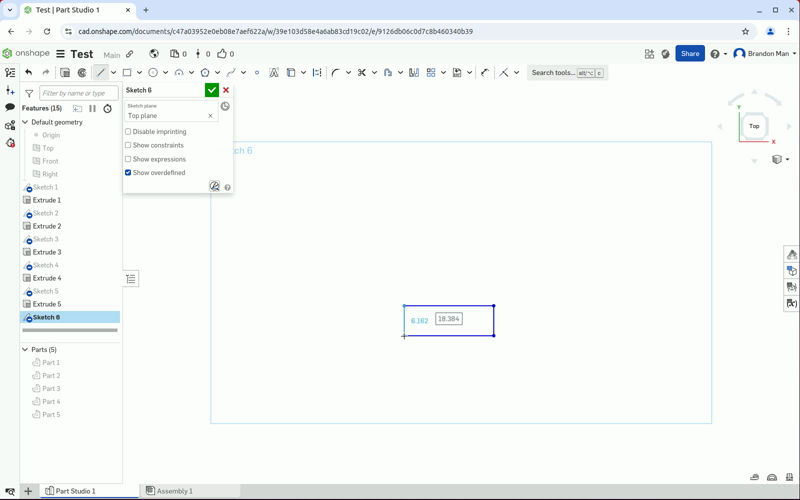
click(404, 335)
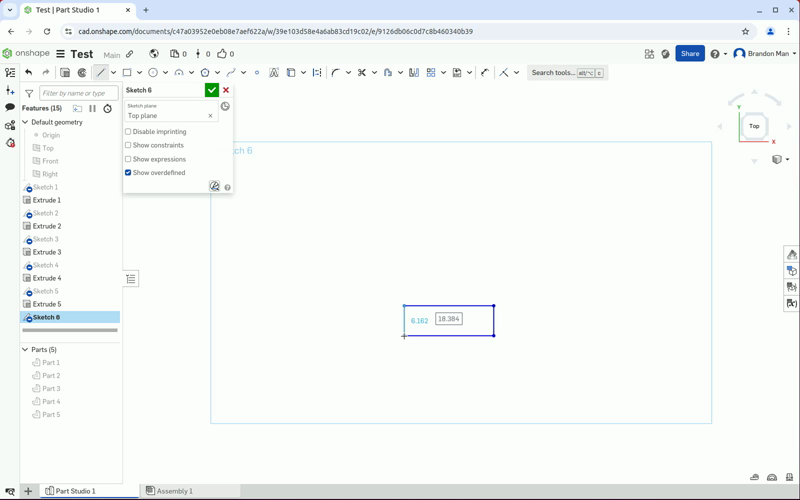
key(esc)
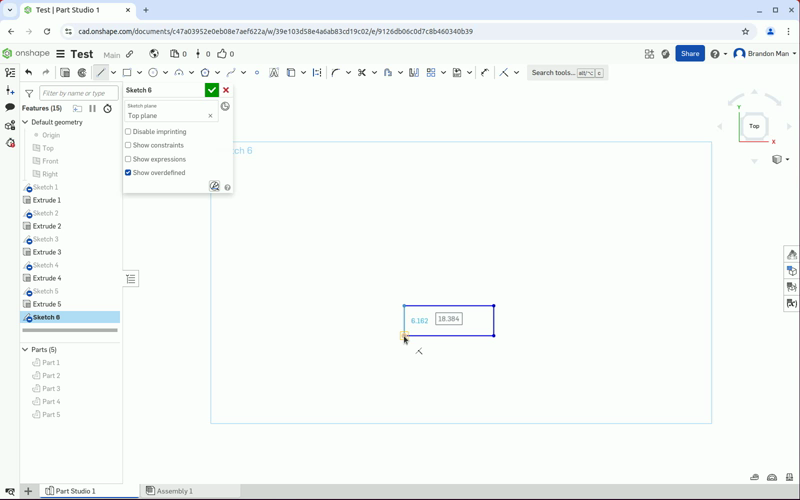
mouse_move(469, 323)
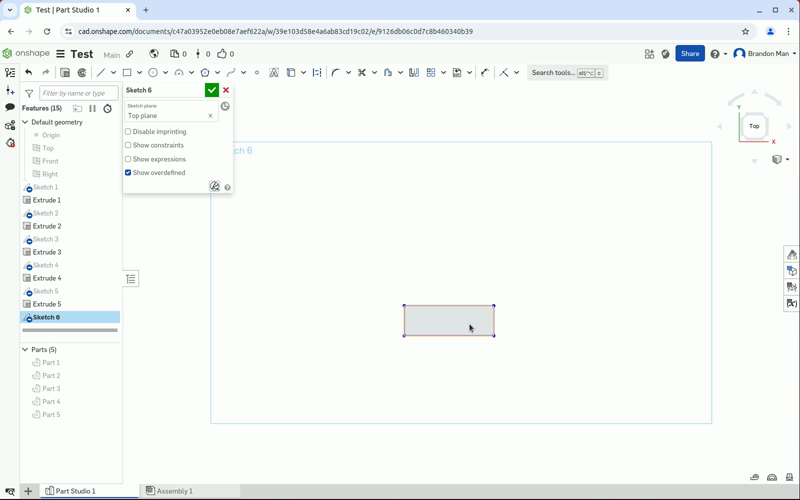
click(469, 323)
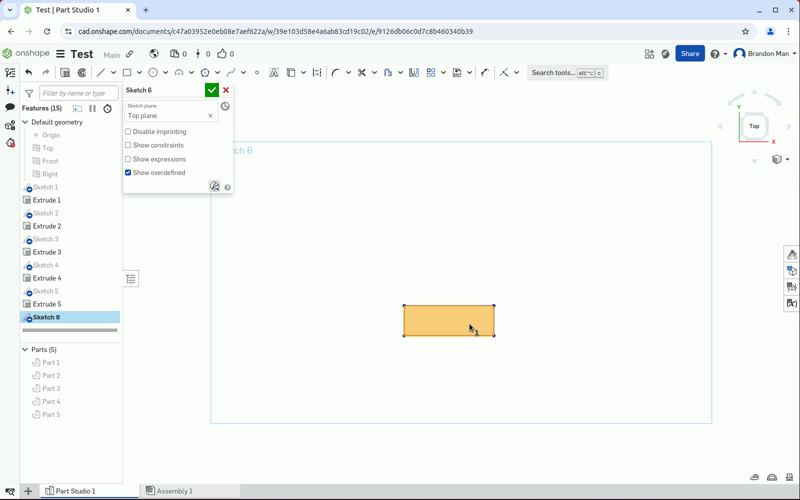
mouse_move(73, 352)
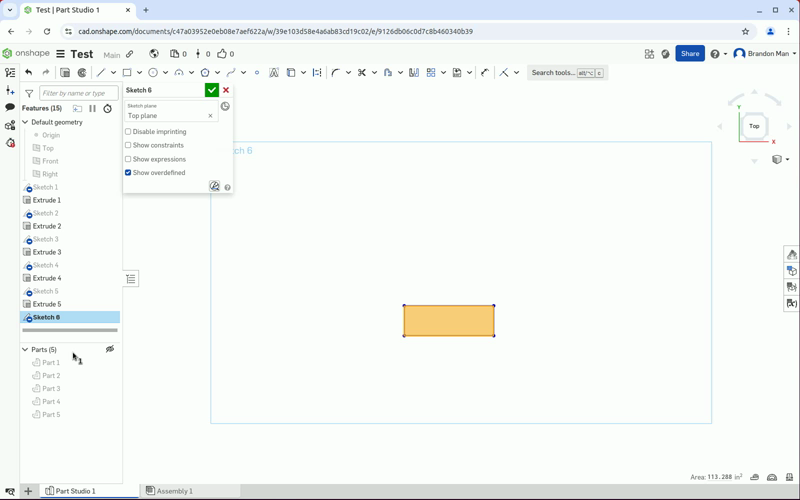
key(shift+y)
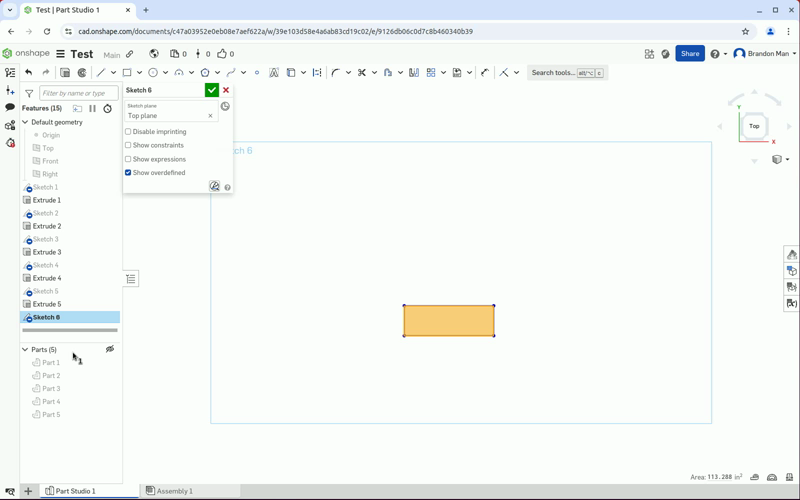
key(shift+e)
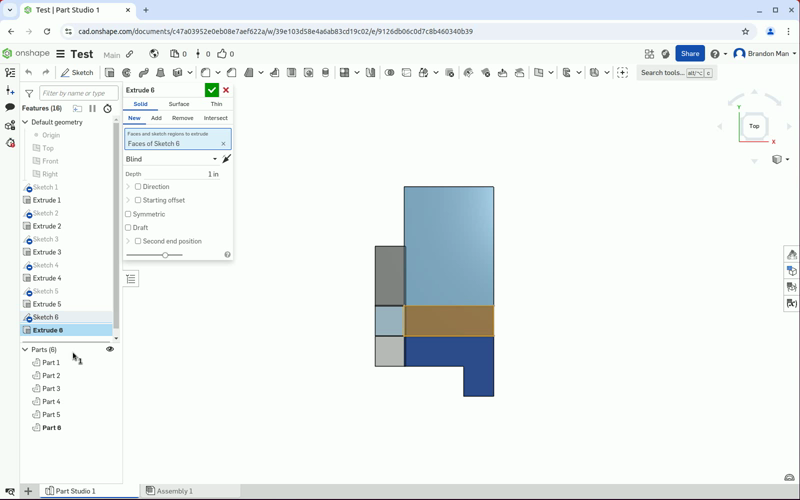
mouse_move(143, 106)
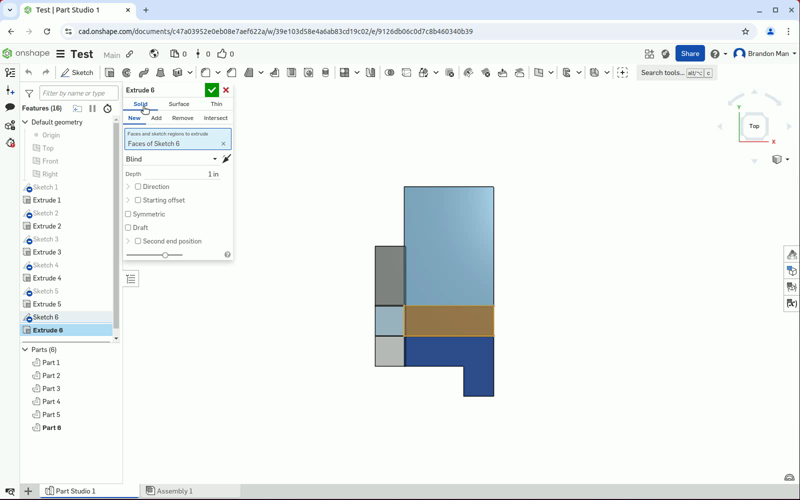
click(143, 106)
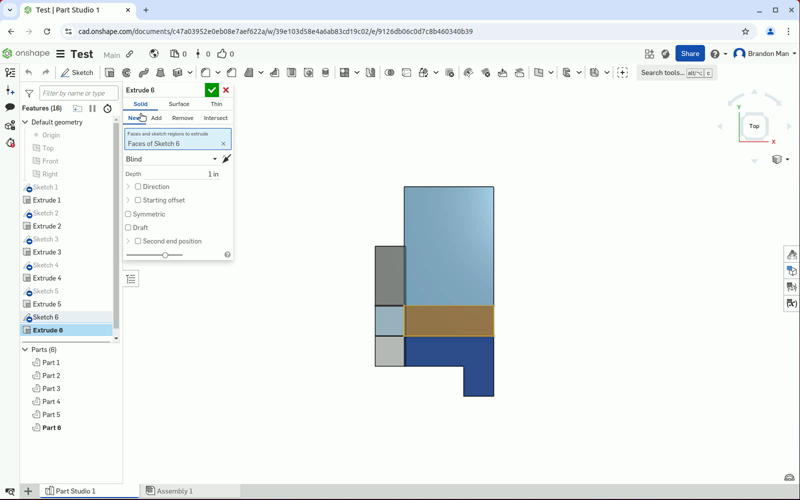
mouse_move(137, 120)
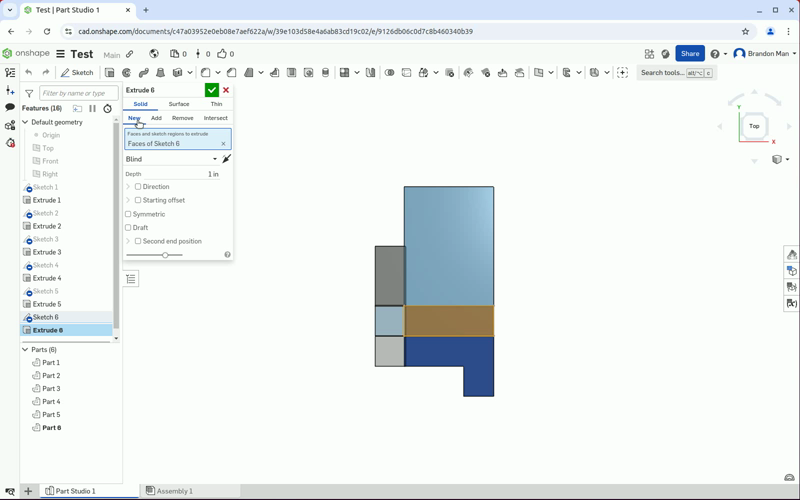
click(137, 120)
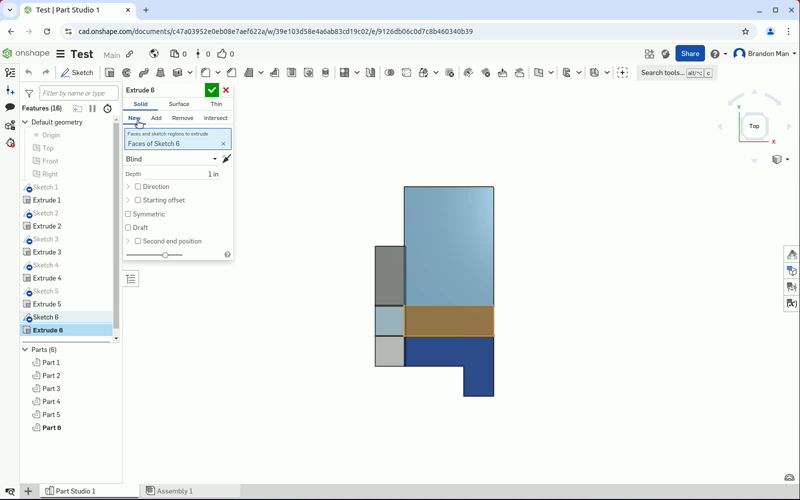
key(tab, 4)
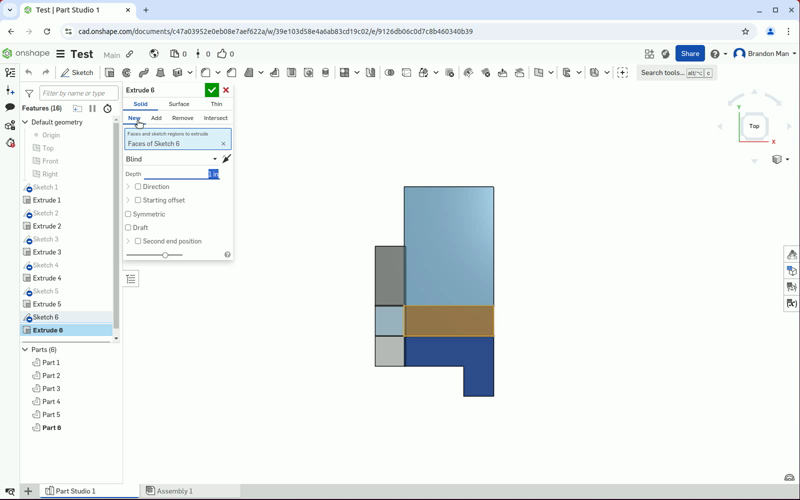
text(6.018)
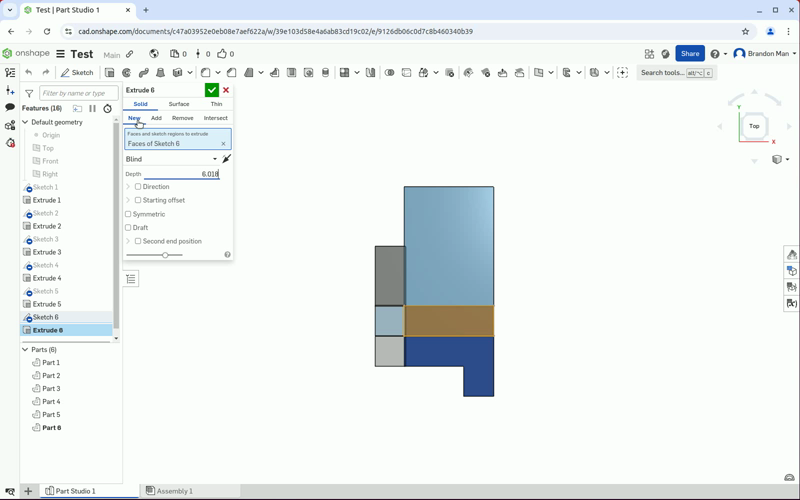
key(enter)
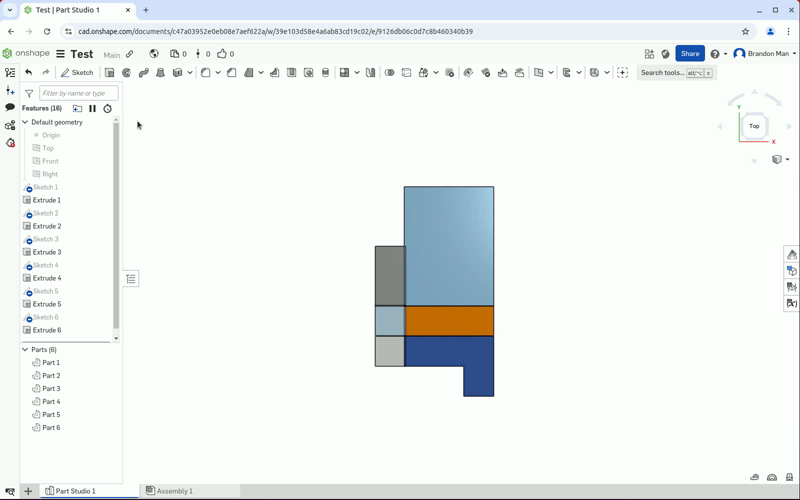
key(shift+h)
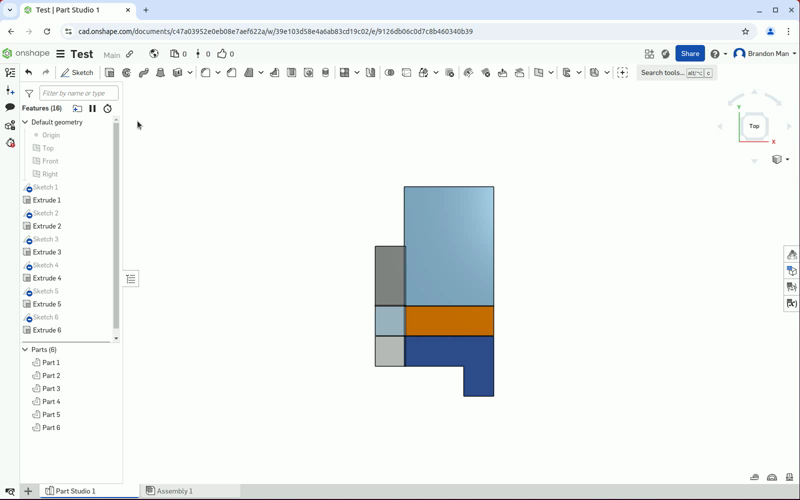
key(shift+h)
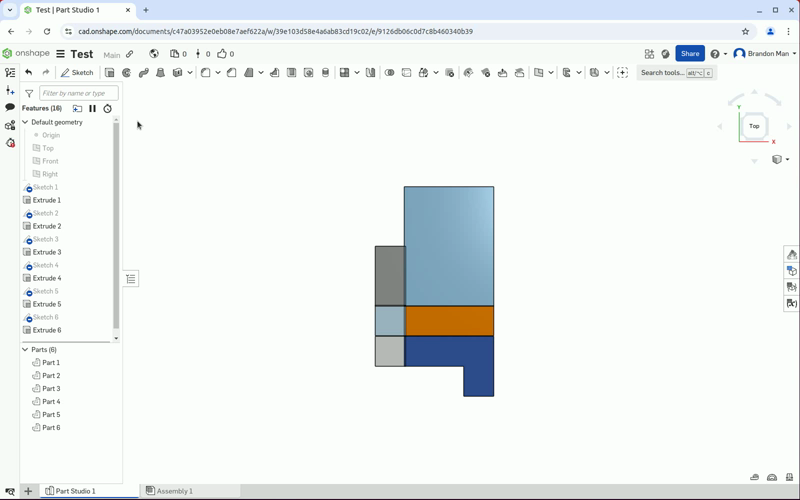
mouse_move(69, 189)
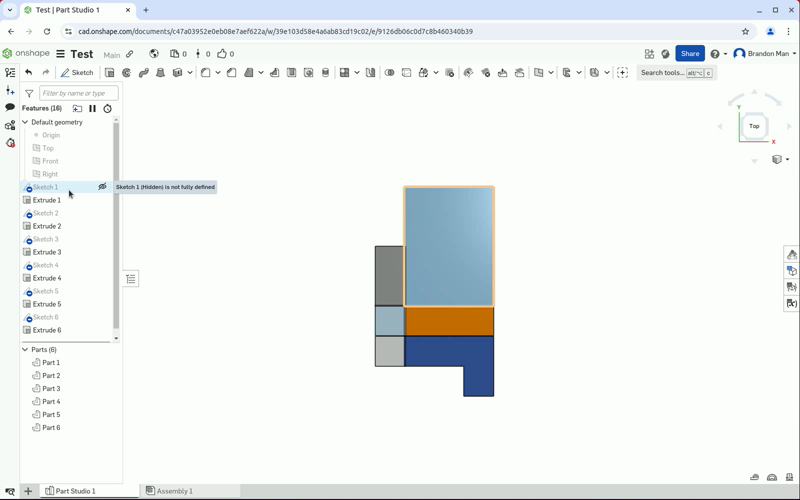
click(69, 189)
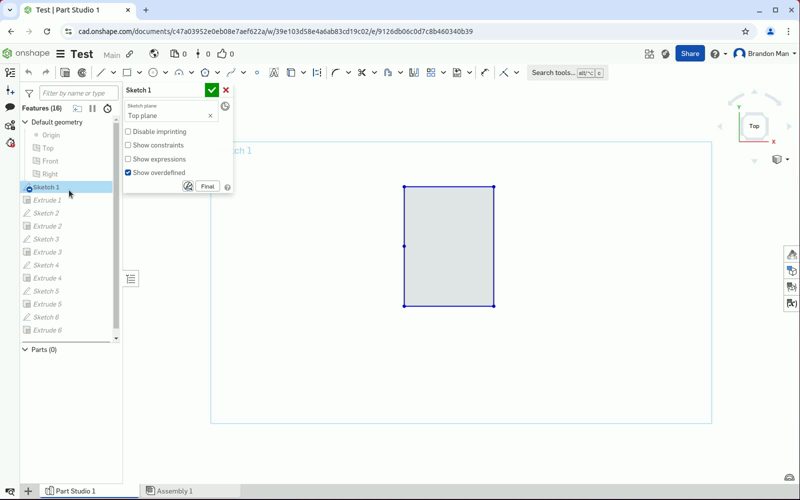
mouse_move(229, 92)
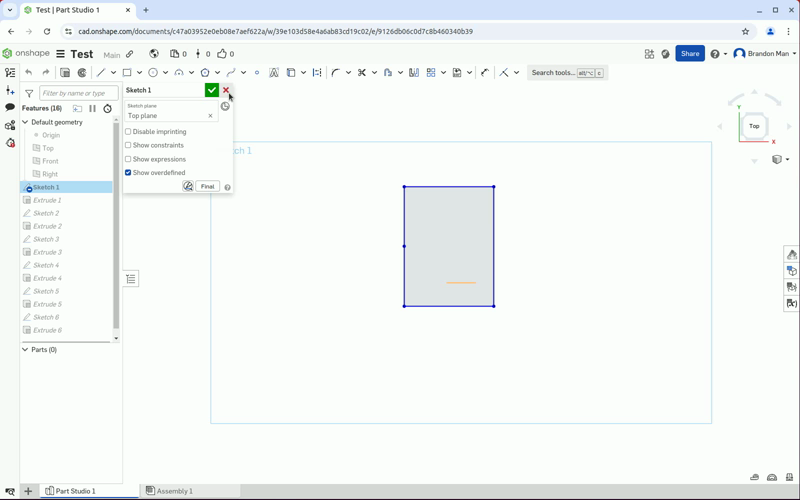
click(229, 92)
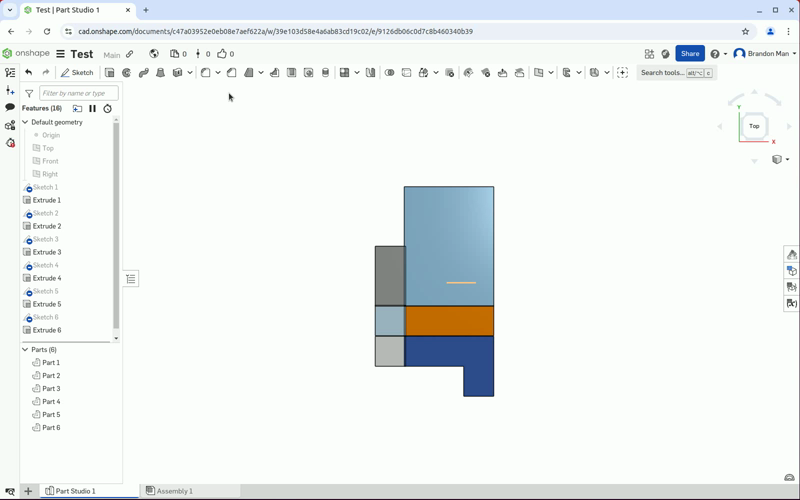
mouse_move(73, 352)
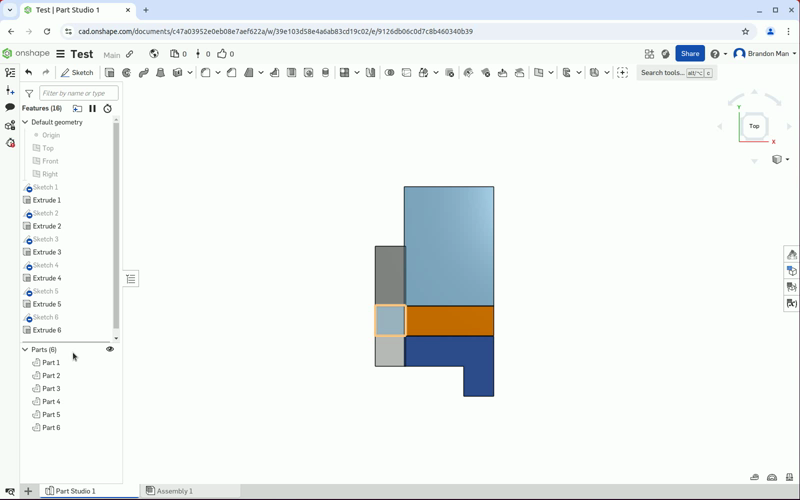
key(y)
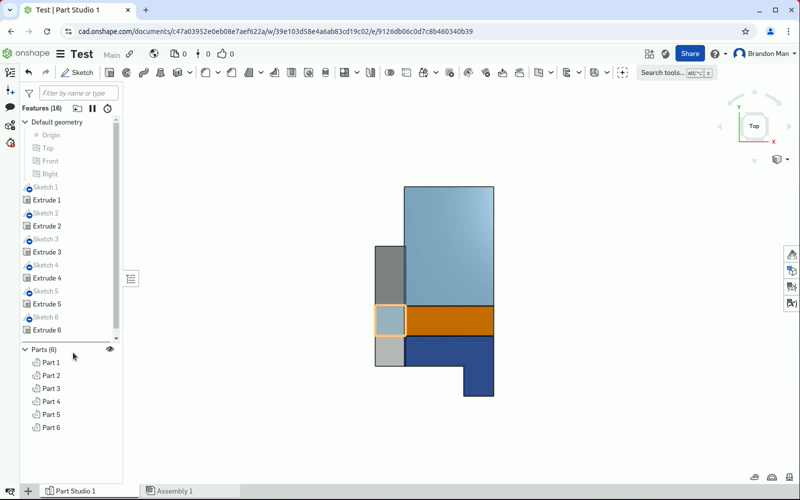
key(shift+p)
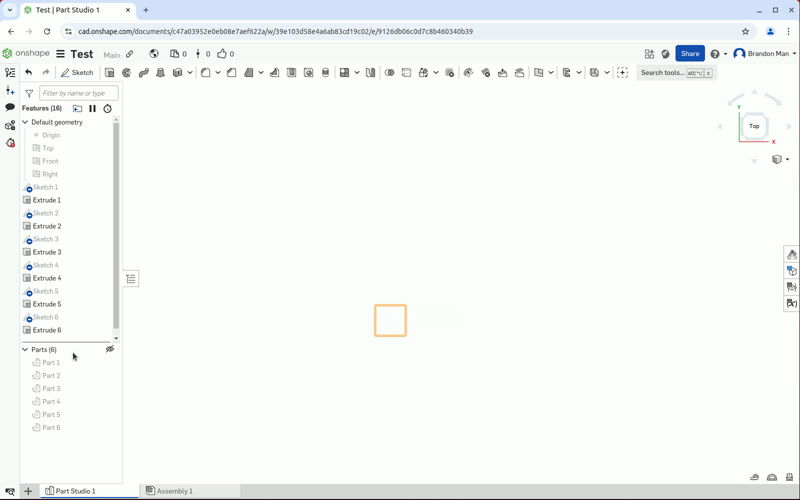
key(space)
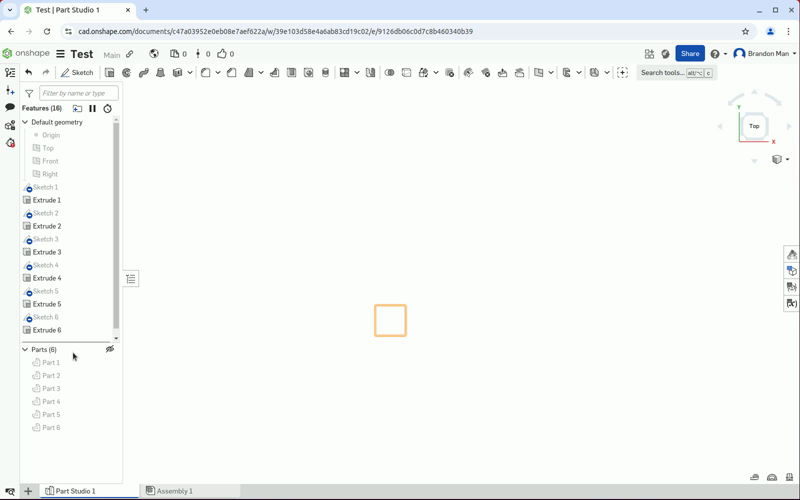
key_down(shift)
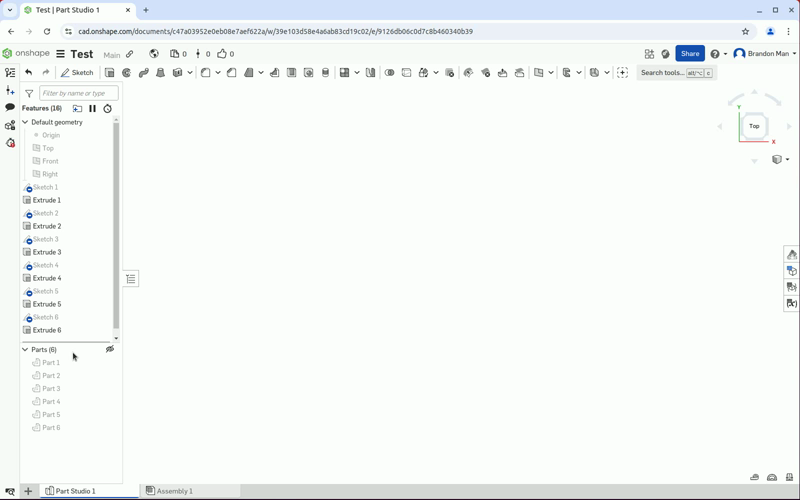
key(up)
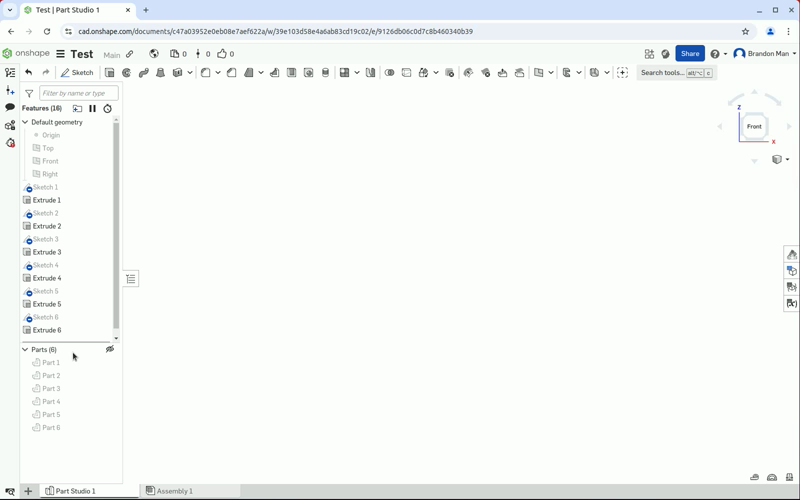
key_up(shift)
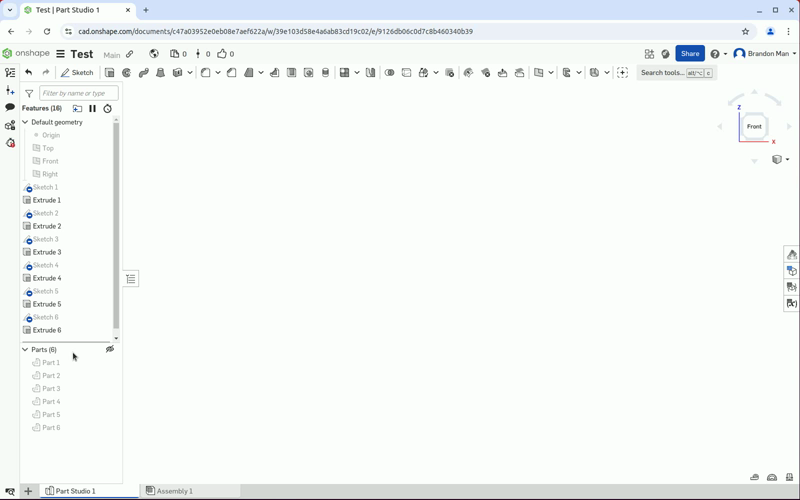
mouse_move(73, 352)
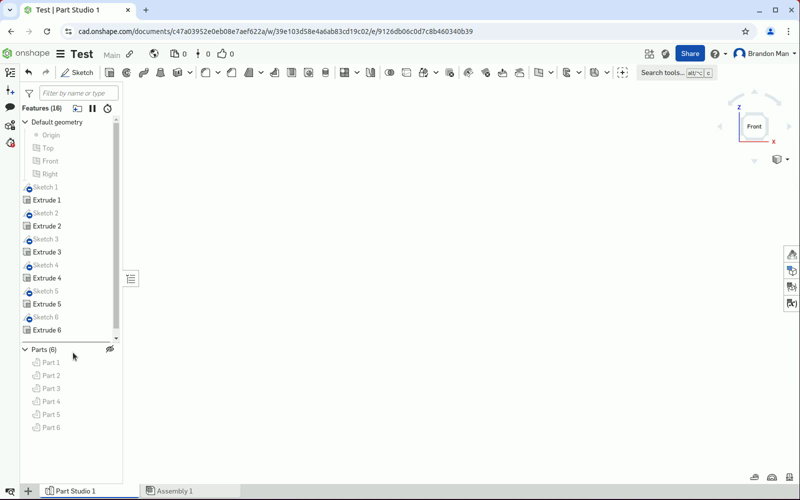
key(shift+y)
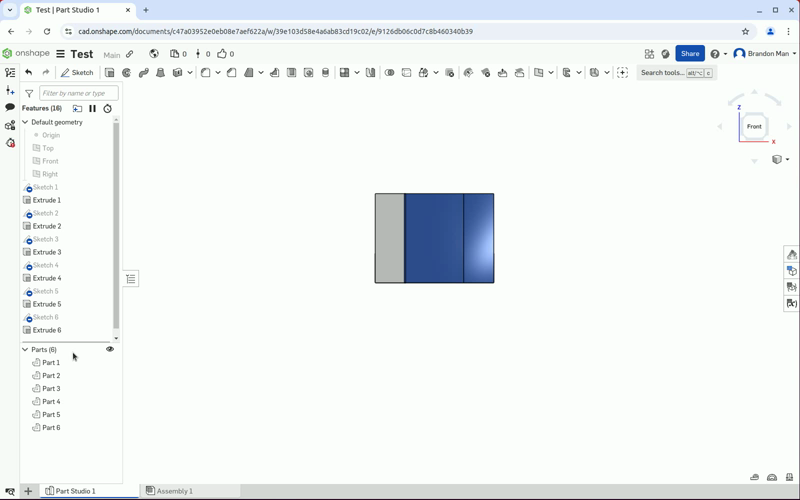
mouse_move(541, 75)
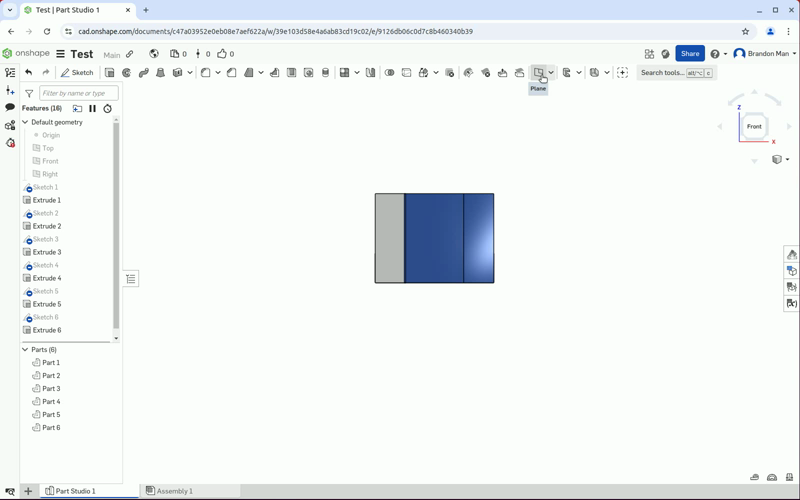
click(541, 75)
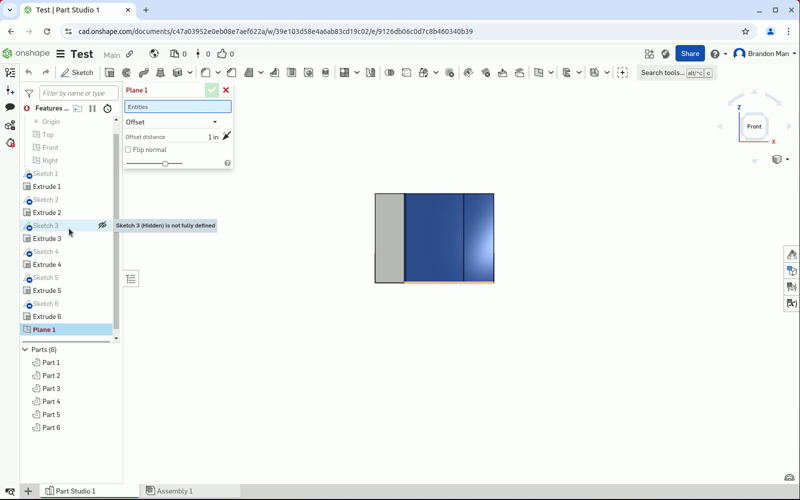
scroll(3)
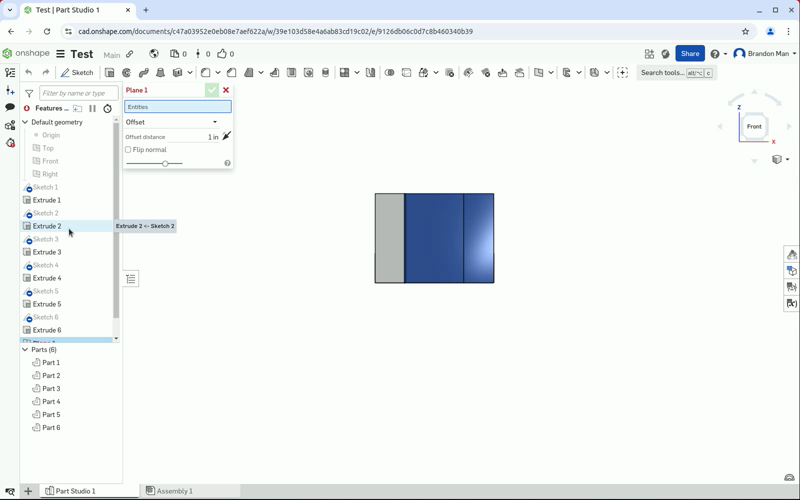
mouse_move(69, 163)
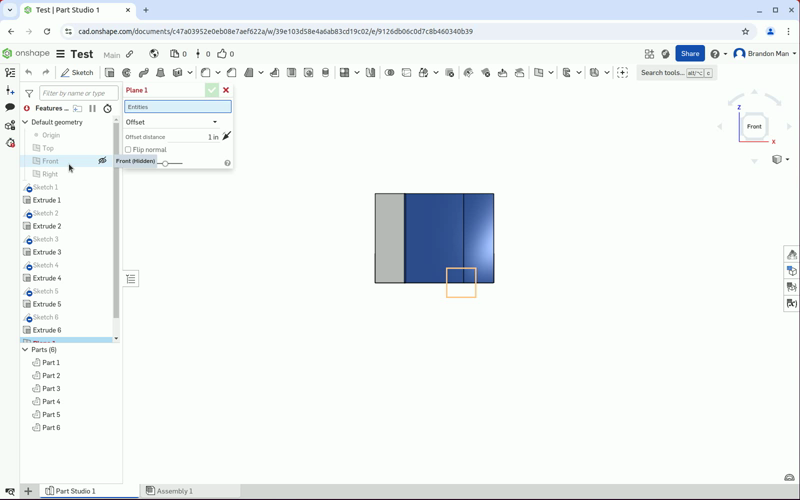
click(69, 163)
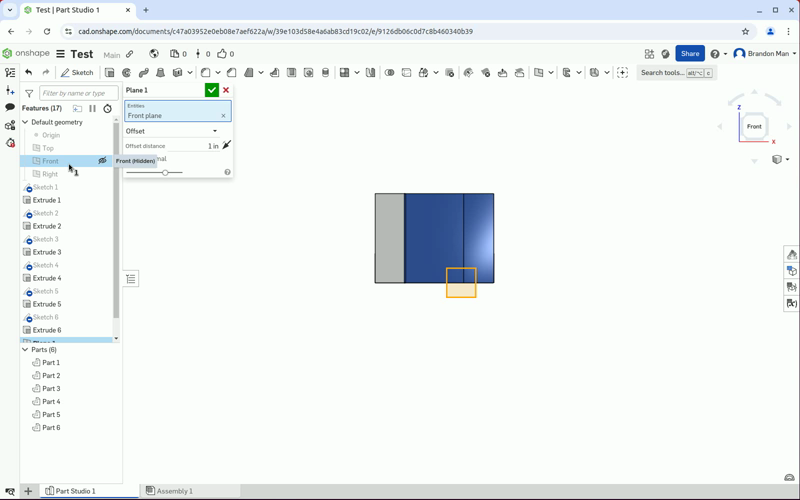
key(tab, 2)
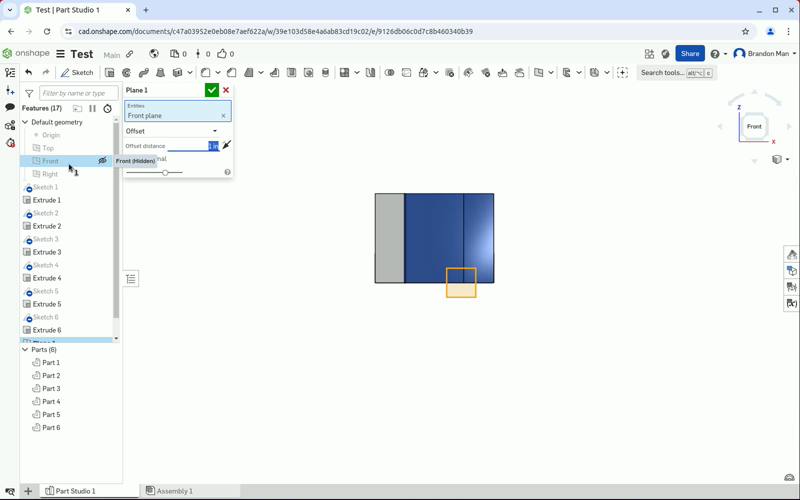
text(17.1)
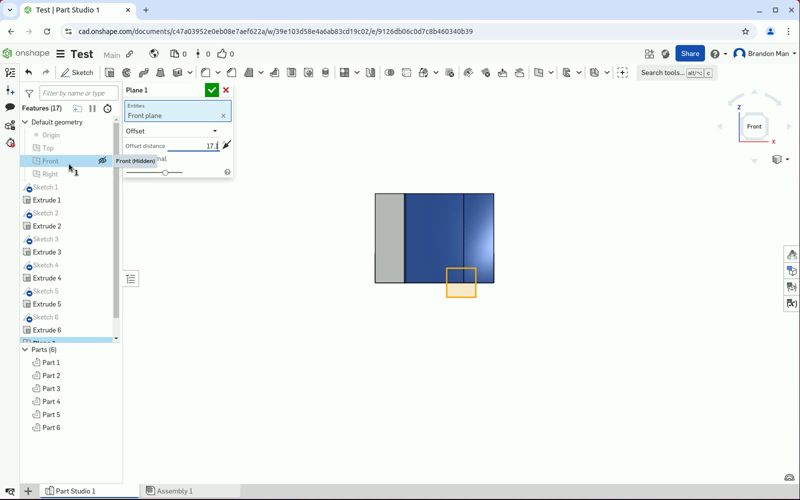
key(enter, 2)
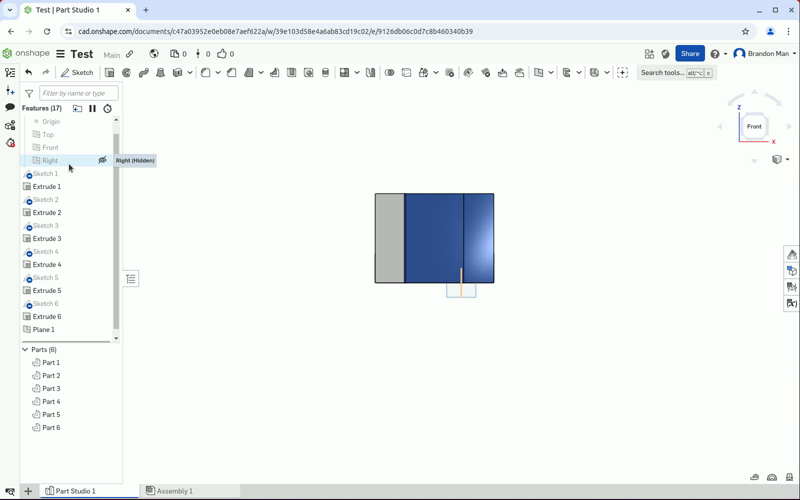
key(shift+s)
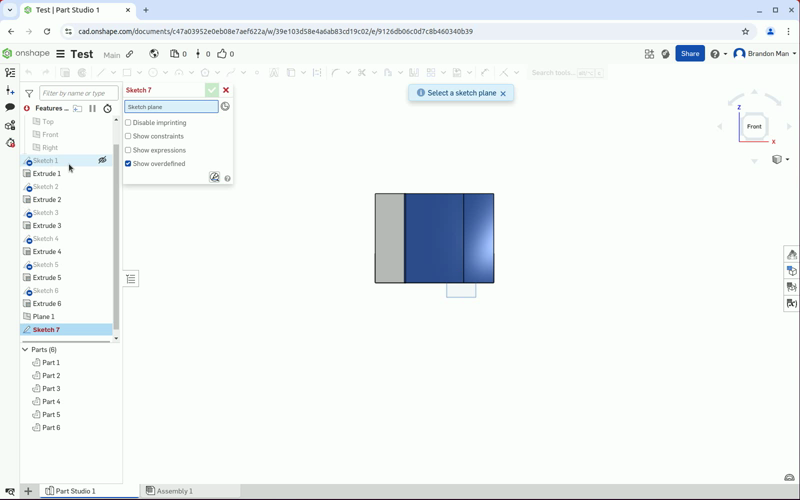
mouse_move(69, 319)
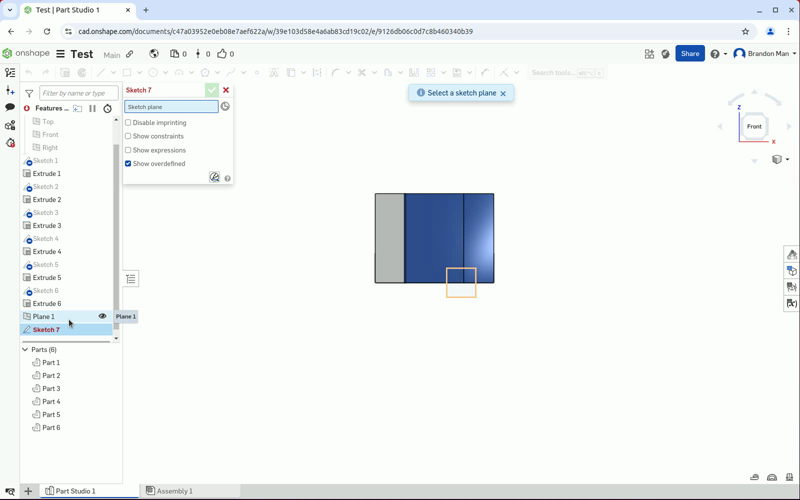
click(69, 319)
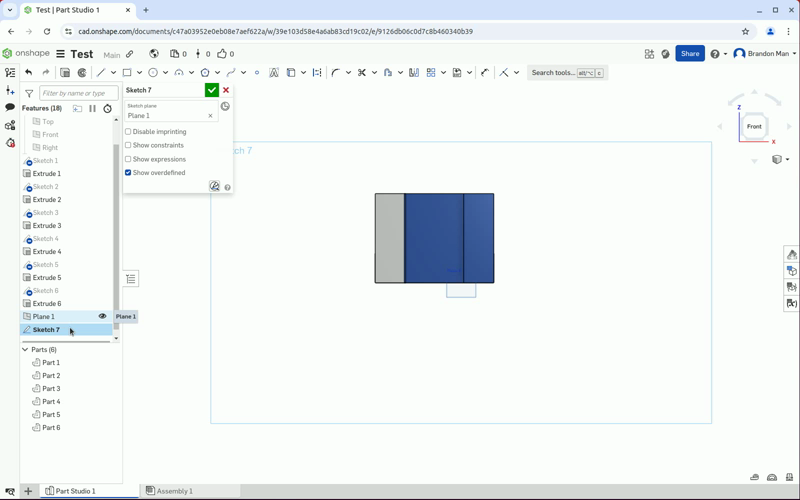
mouse_move(73, 352)
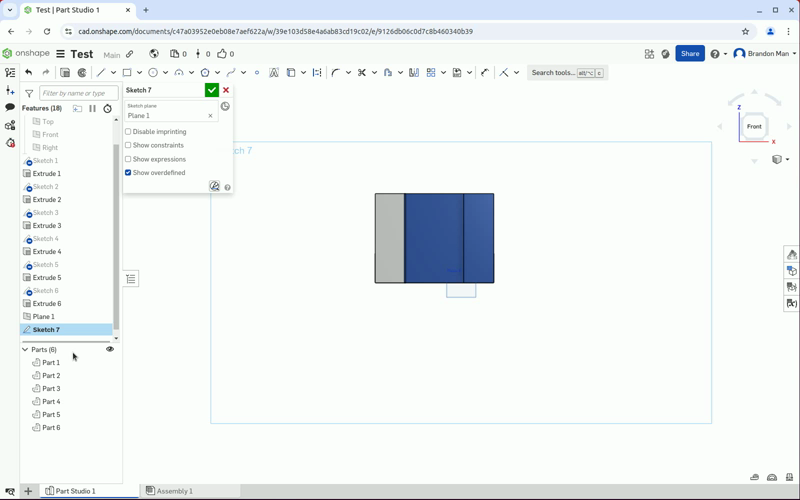
key(y)
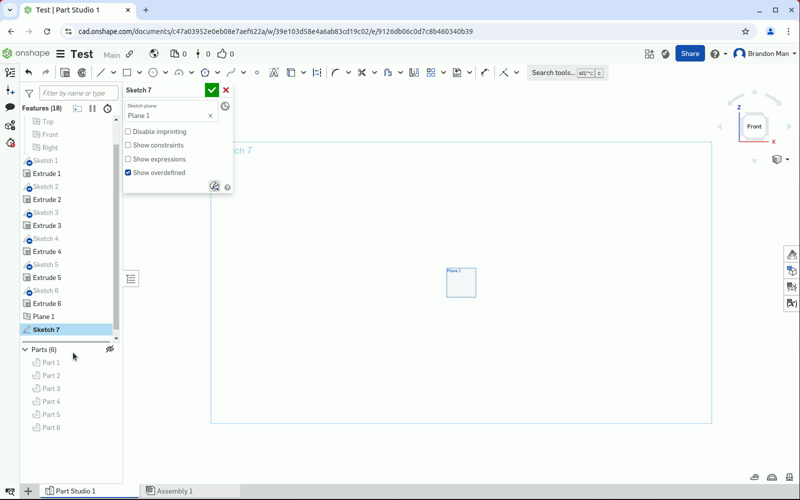
key(c)
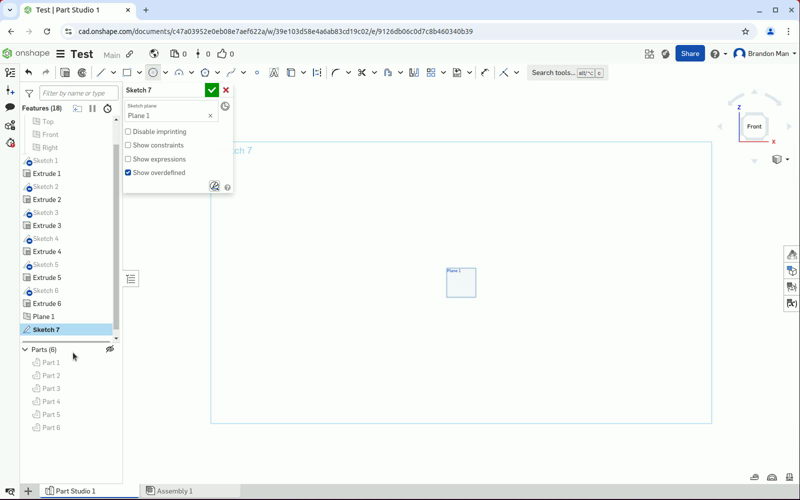
key_down(shift)
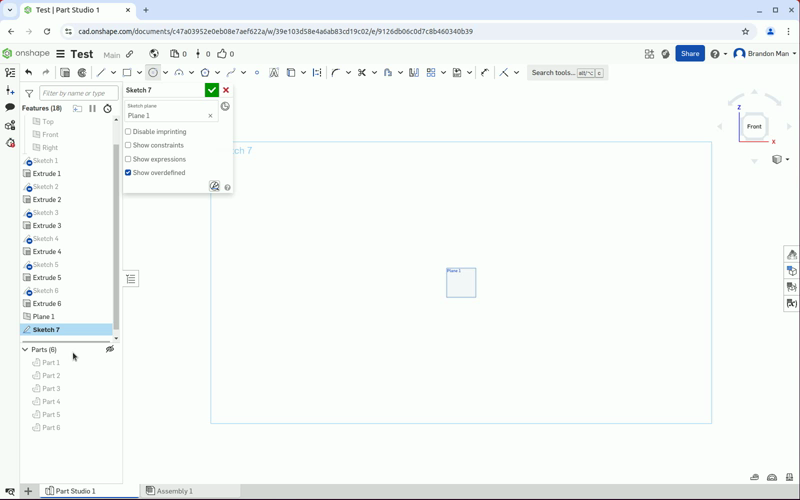
mouse_move(419, 223)
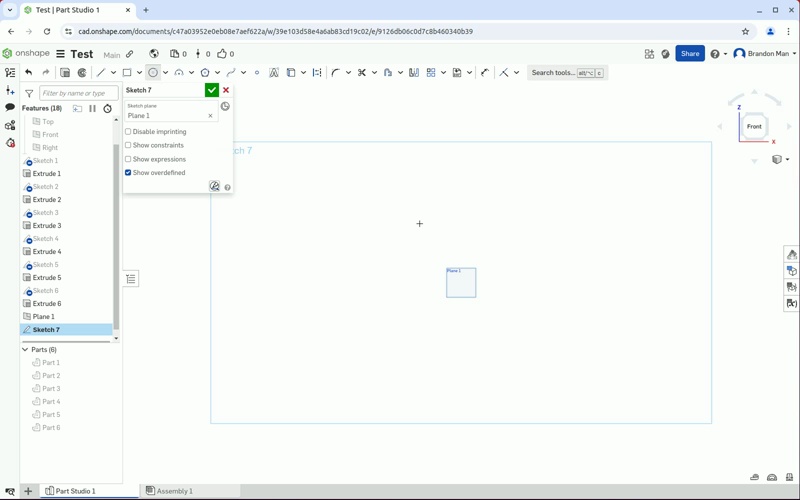
click(419, 223)
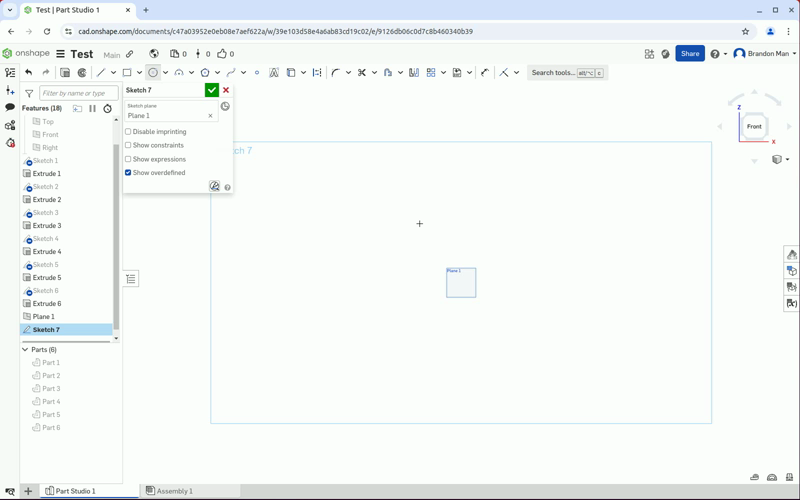
key_up(shift)
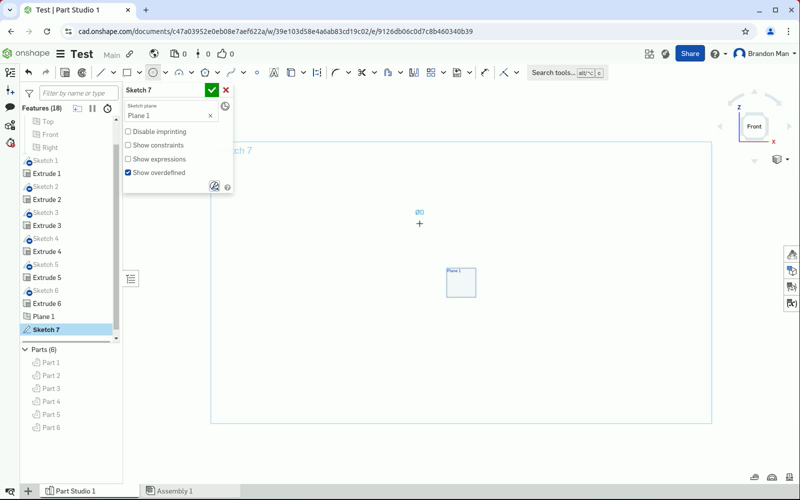
mouse_move(434, 223)
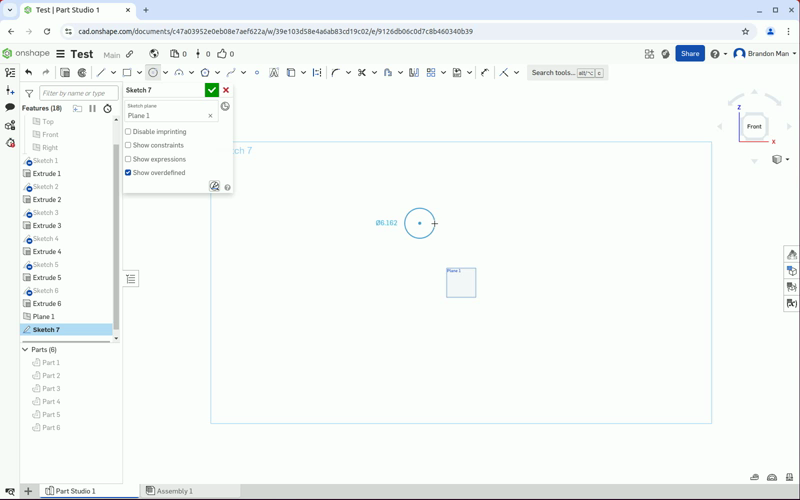
click(434, 223)
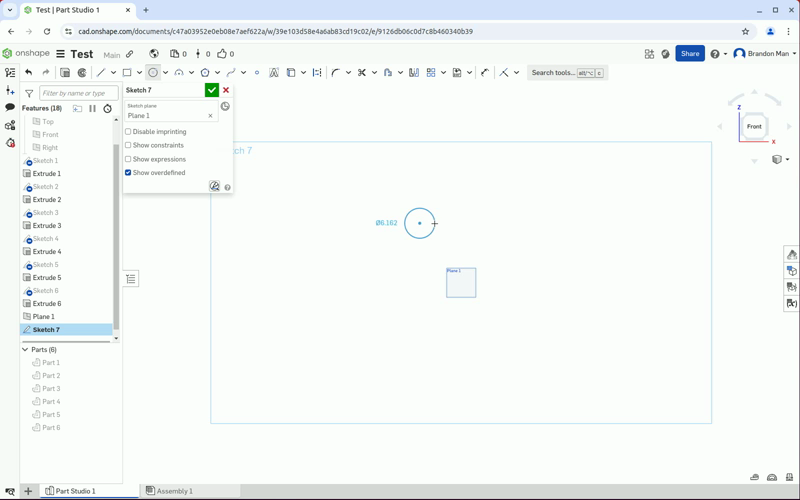
key(esc)
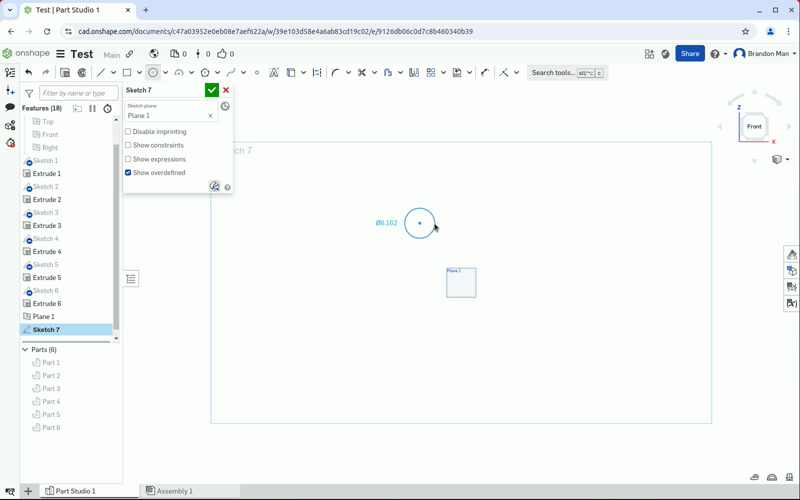
mouse_move(426, 227)
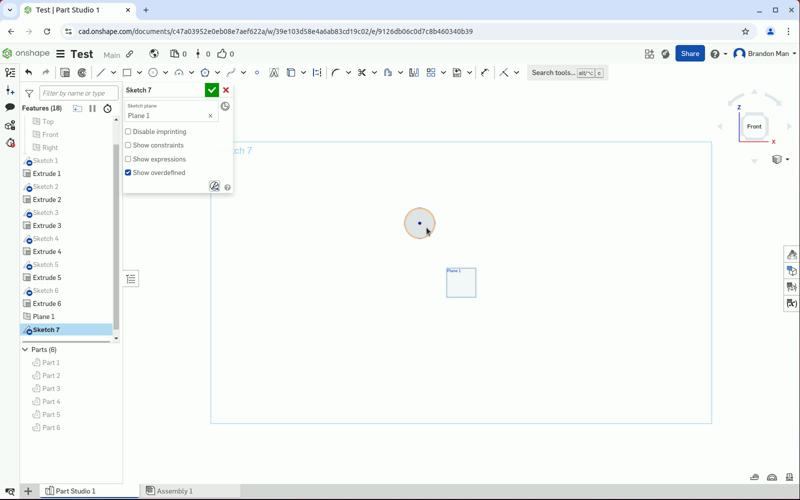
scroll(6)
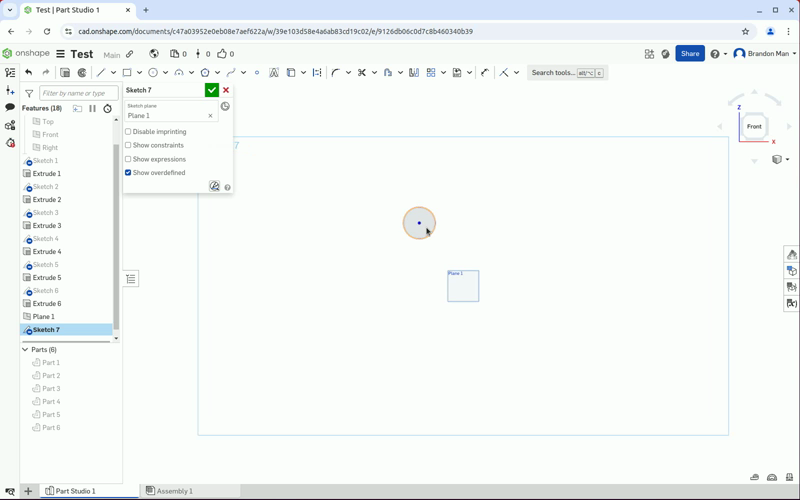
scroll(6)
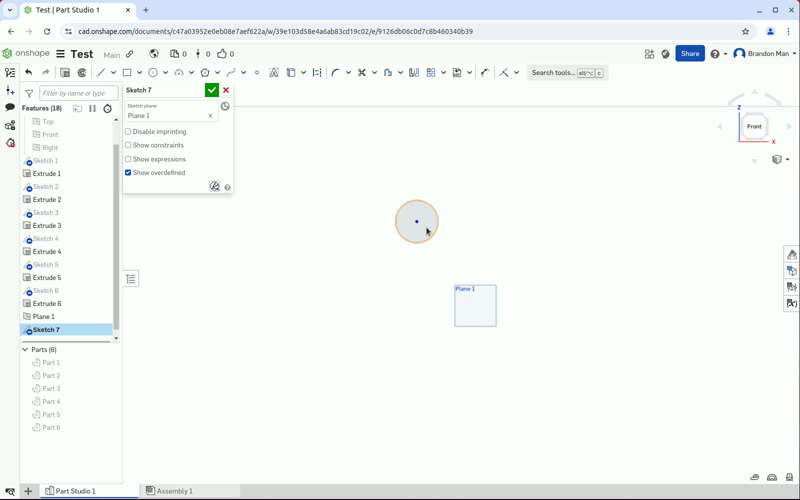
scroll(6)
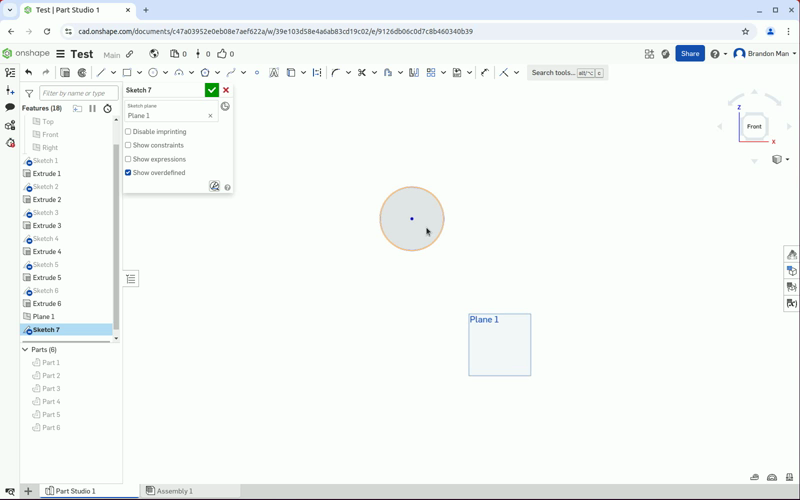
scroll(6)
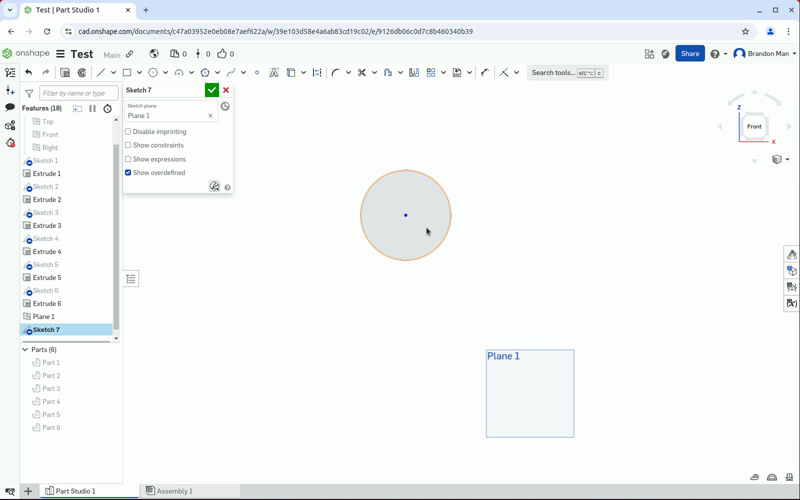
scroll(6)
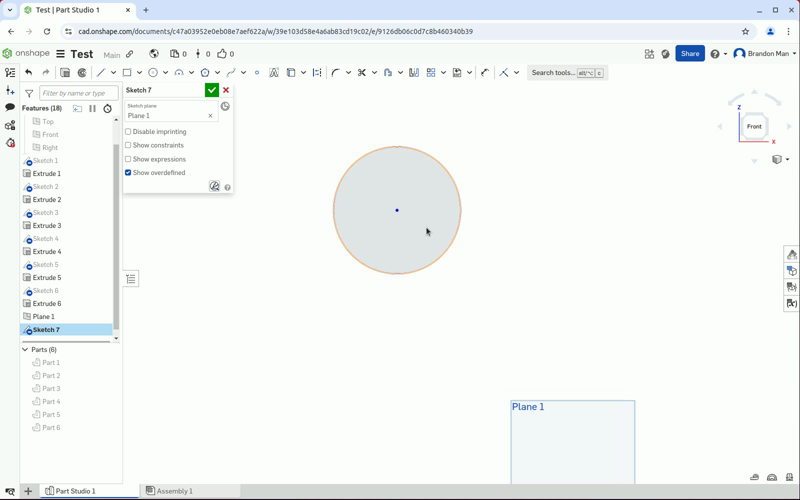
scroll(6)
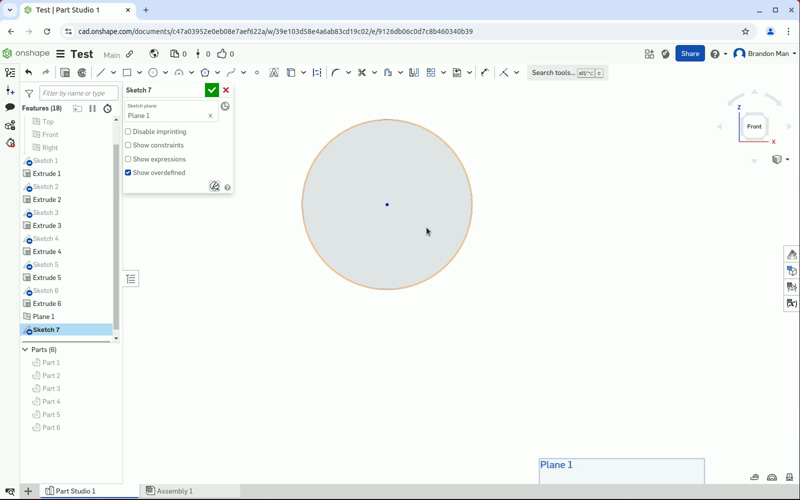
scroll(6)
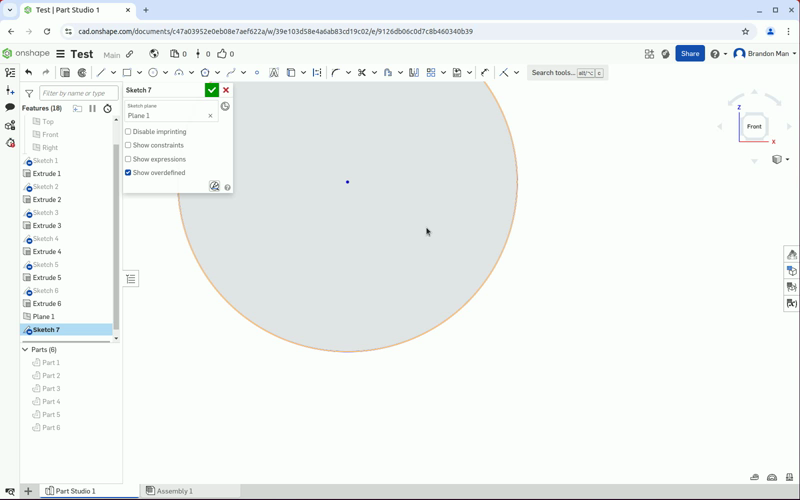
click(426, 227)
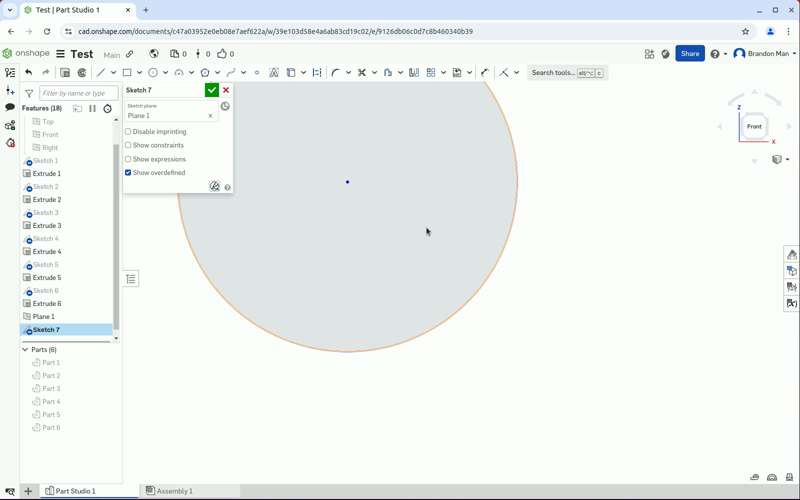
scroll(-6)
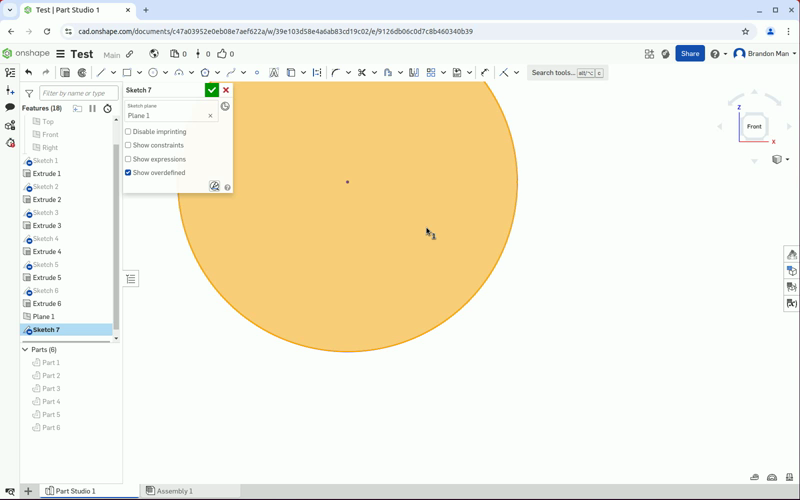
scroll(-6)
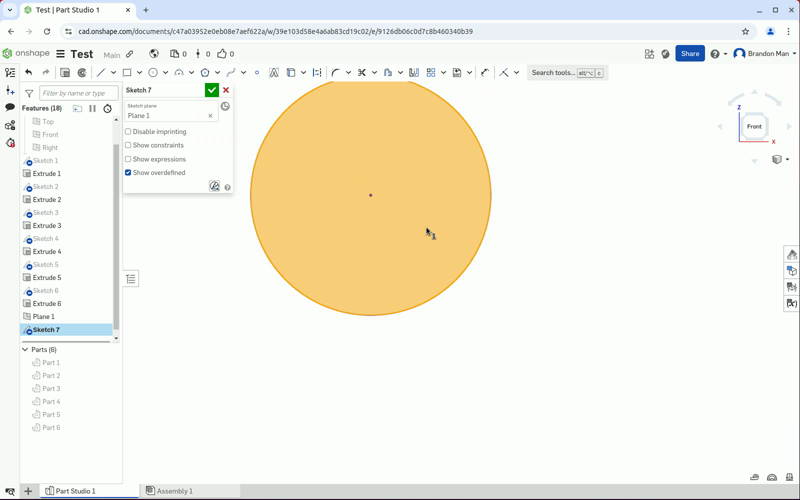
scroll(-6)
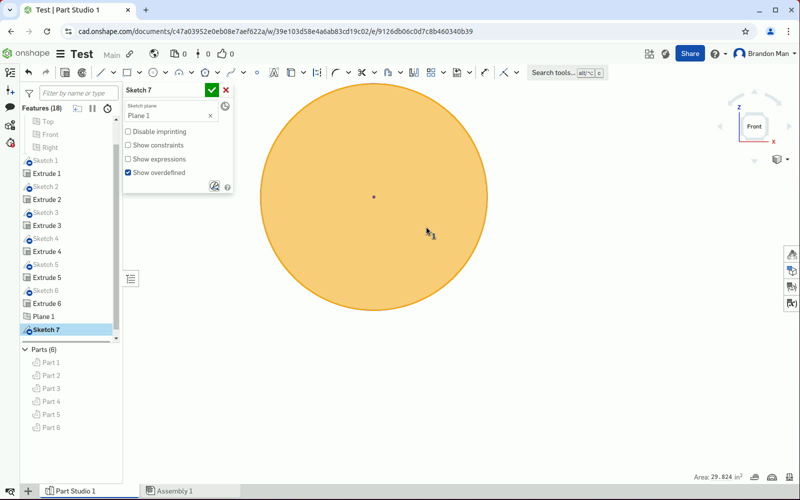
scroll(-6)
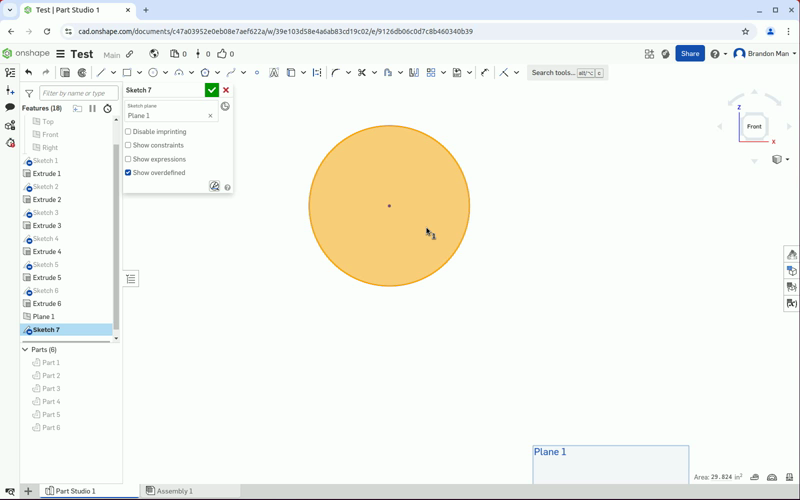
scroll(-6)
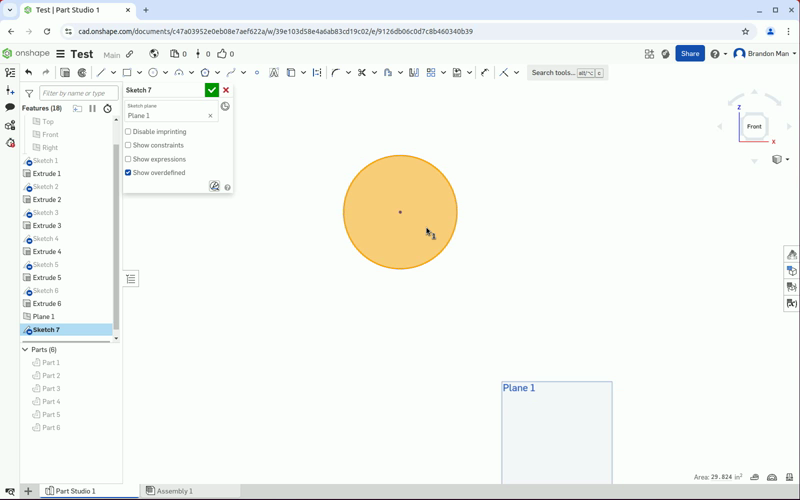
scroll(-6)
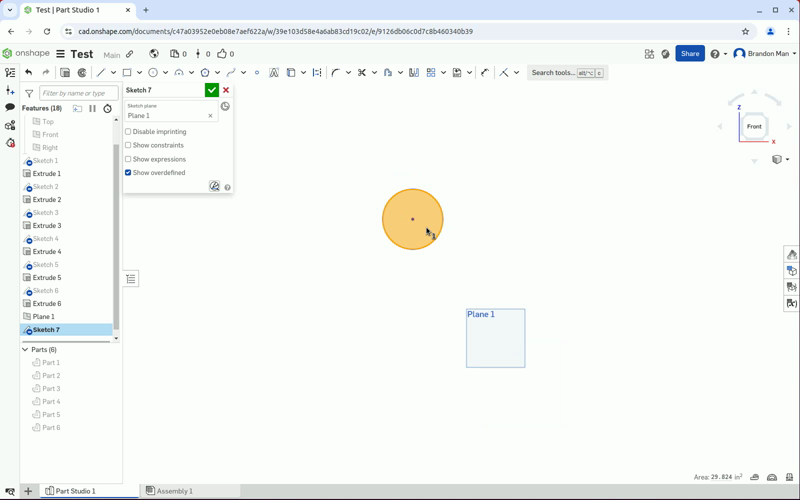
scroll(-6)
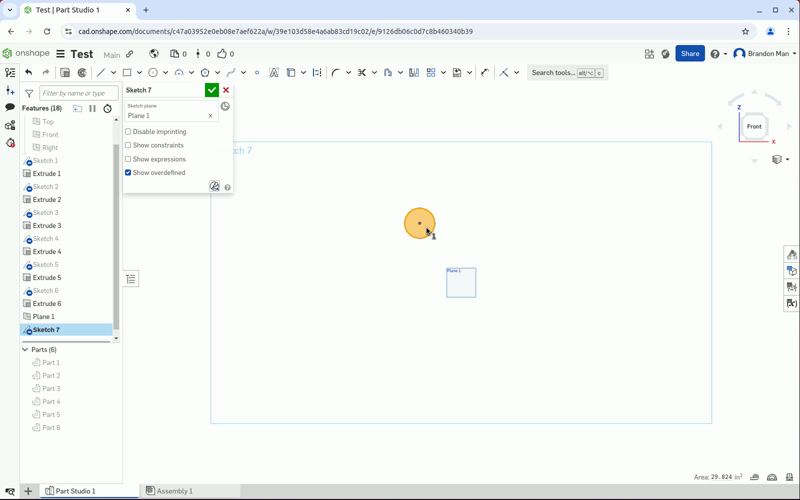
mouse_move(73, 352)
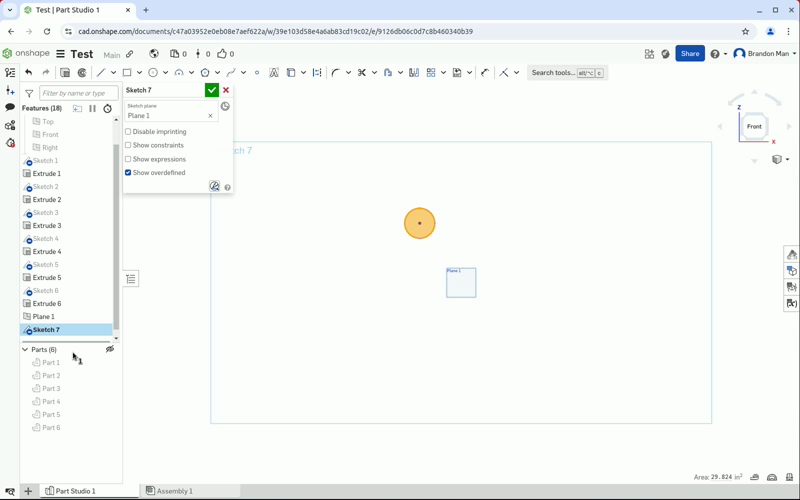
key(shift+y)
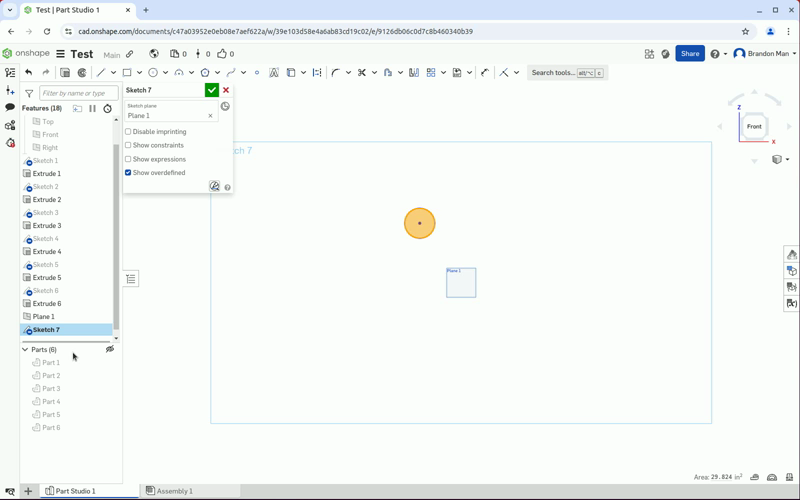
key(shift+e)
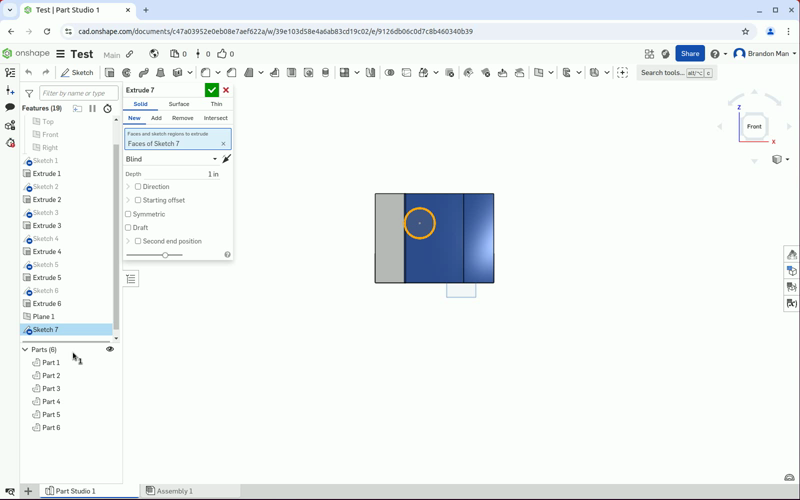
mouse_move(143, 106)
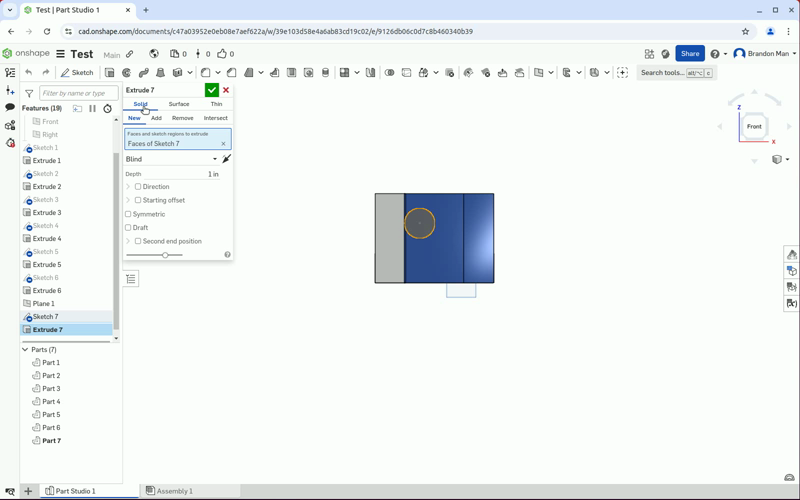
click(143, 106)
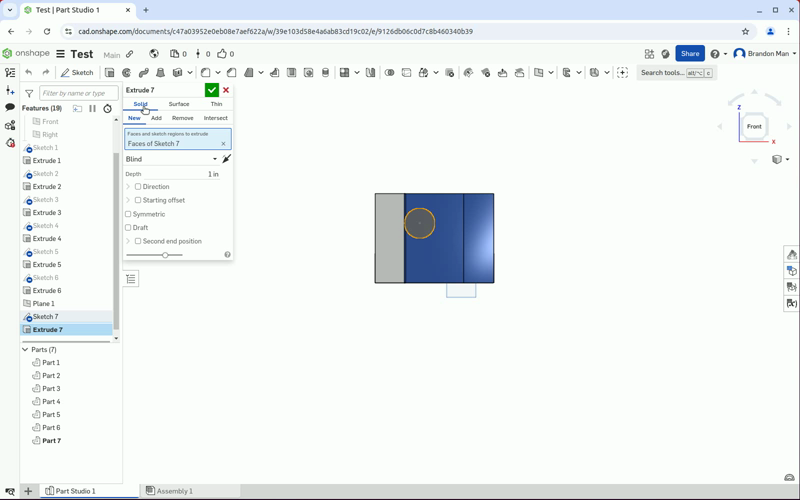
mouse_move(186, 120)
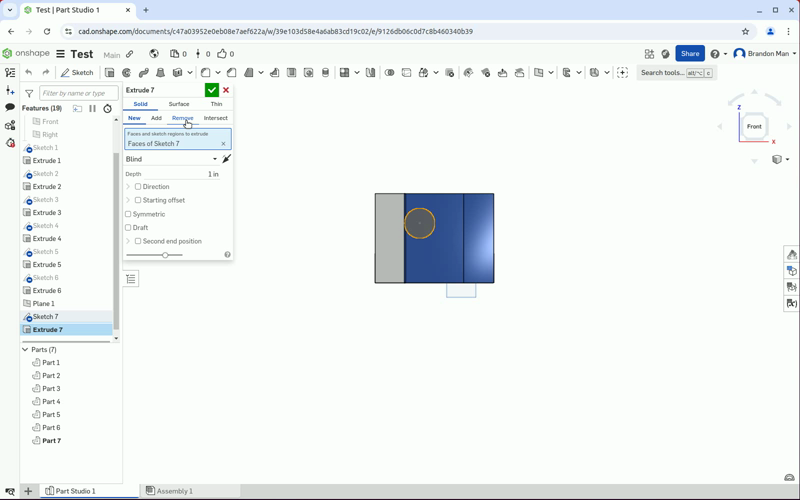
click(186, 120)
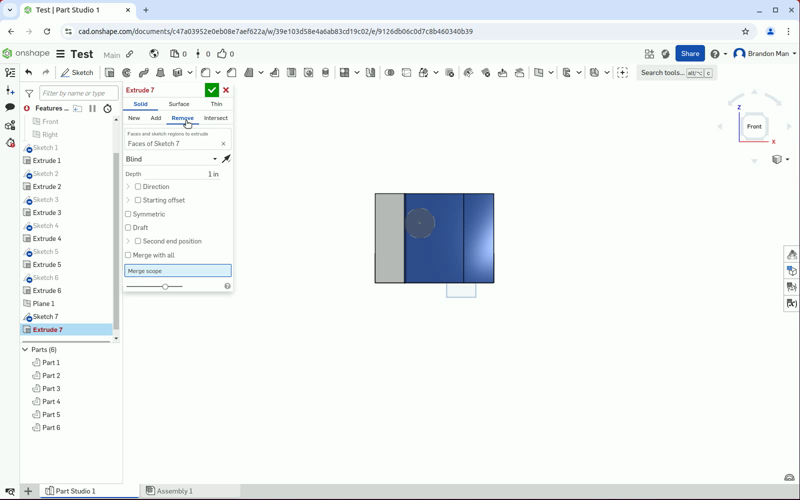
key(tab, 4)
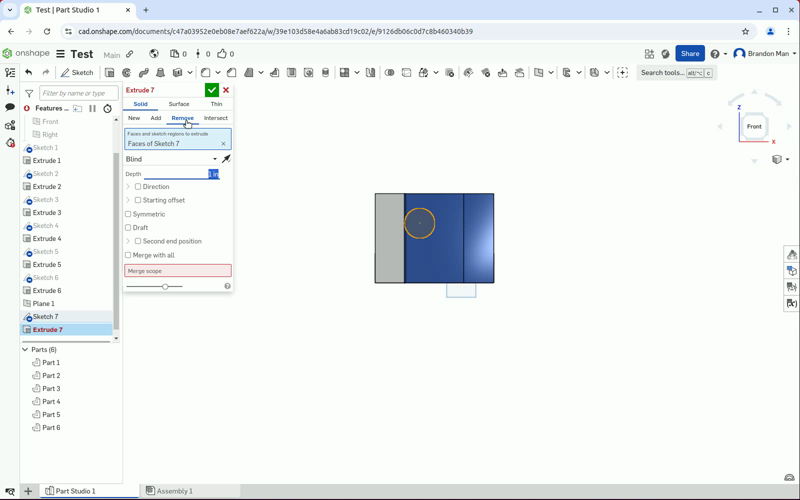
text(6.018)
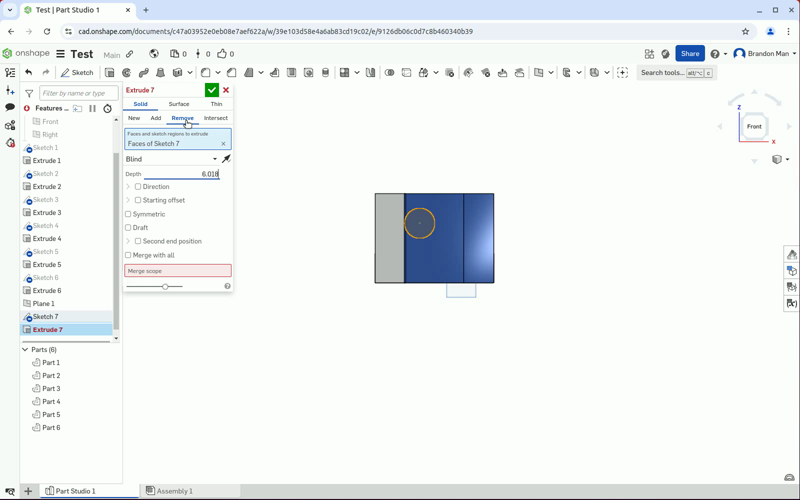
key(tab, 6)
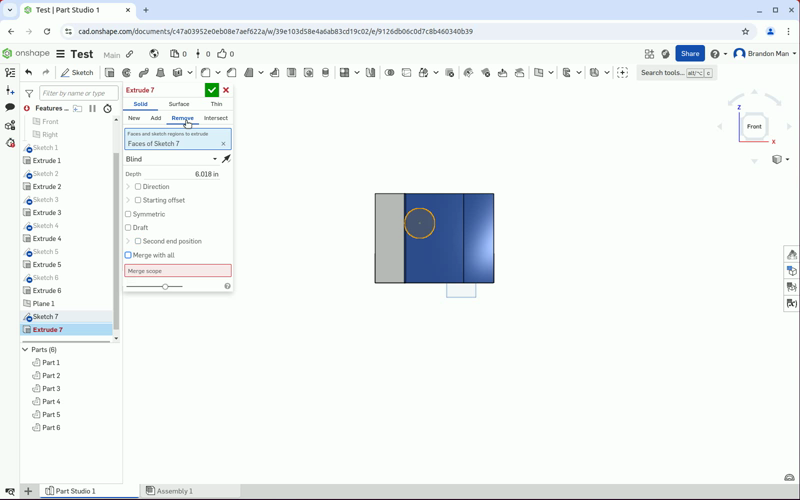
key(space)
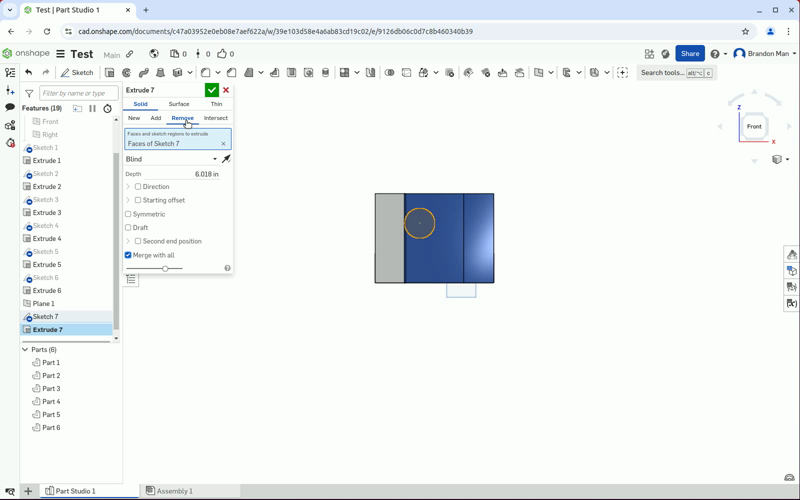
key(enter)
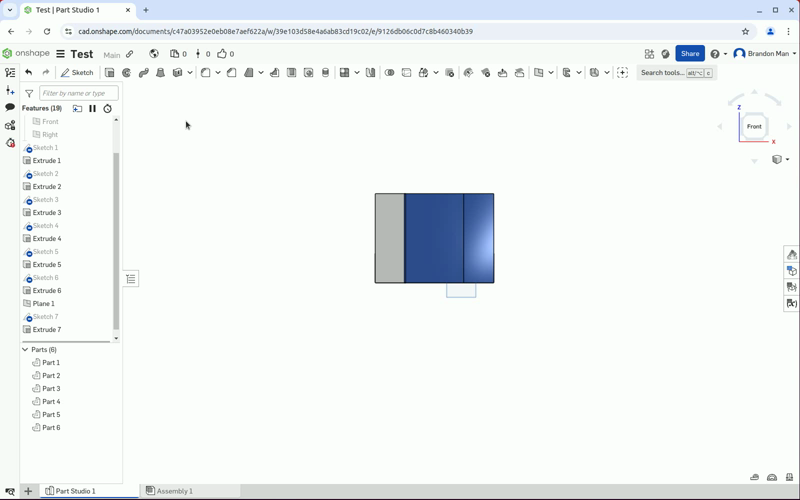
key(shift+h)
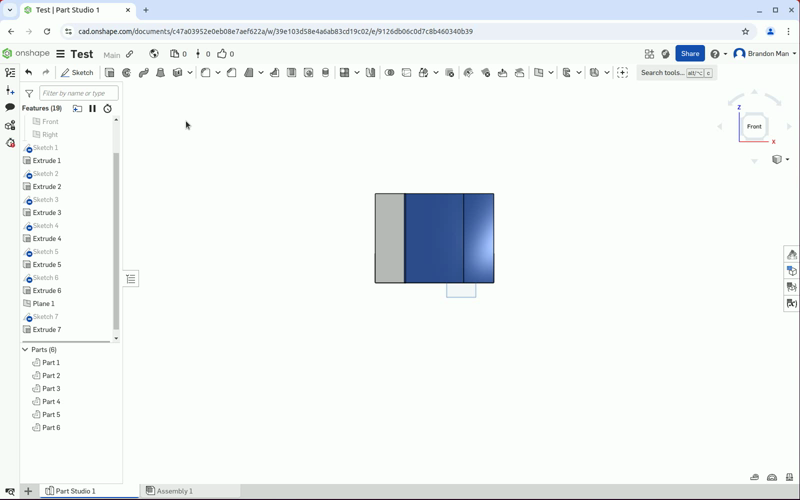
key(shift+h)
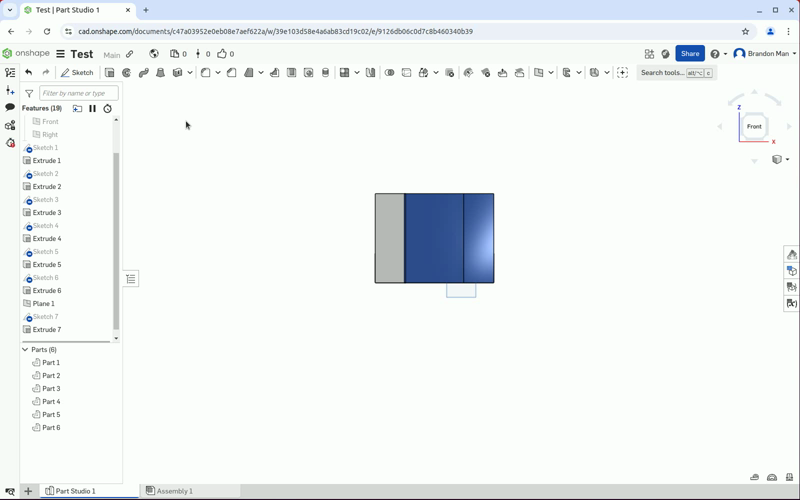
mouse_move(69, 150)
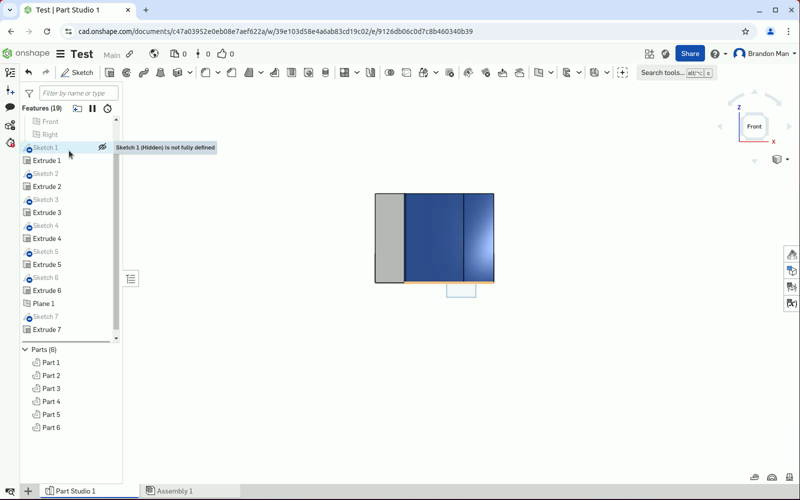
click(69, 150)
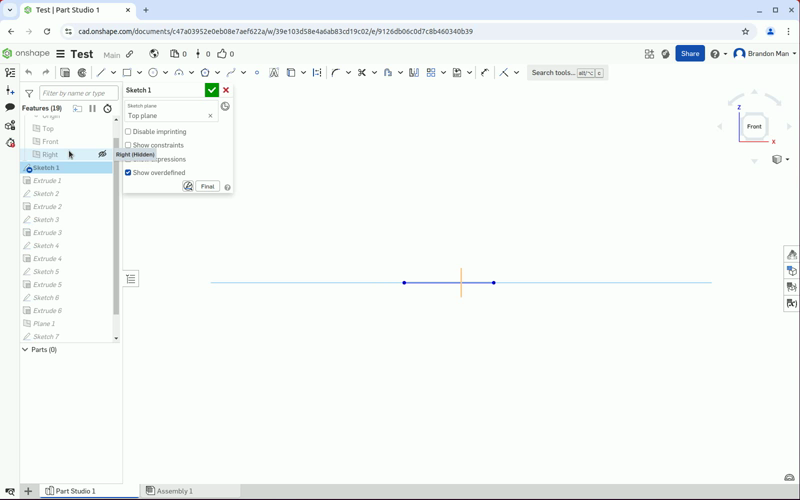
mouse_move(229, 92)
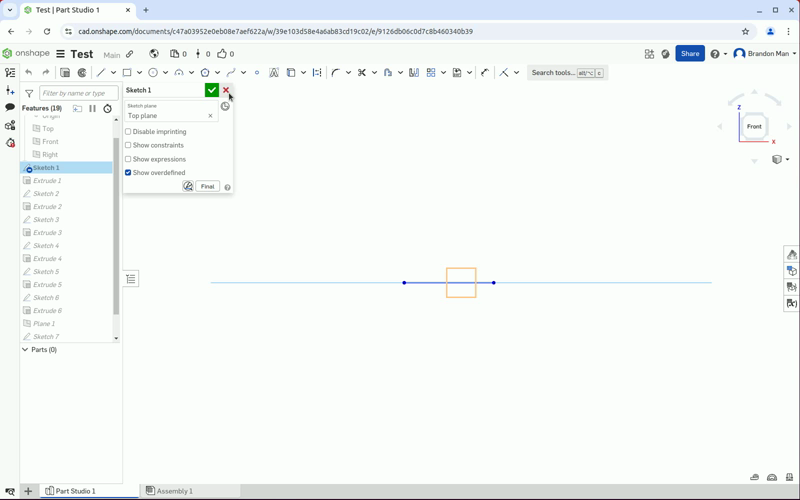
click(229, 92)
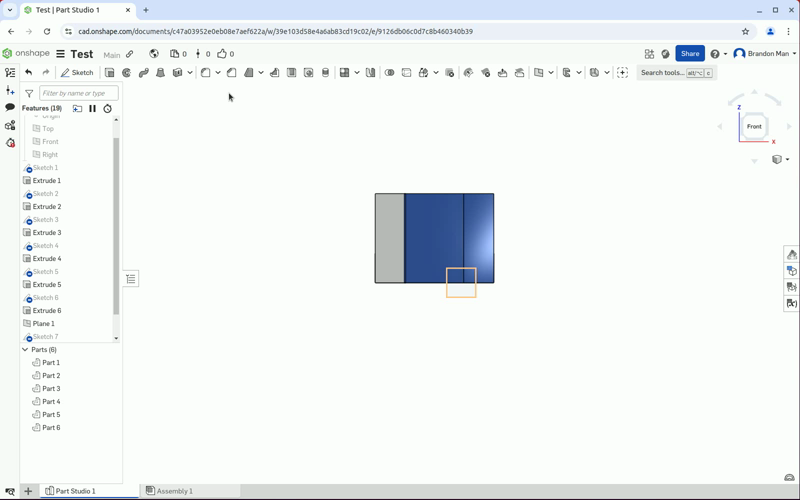
mouse_move(73, 352)
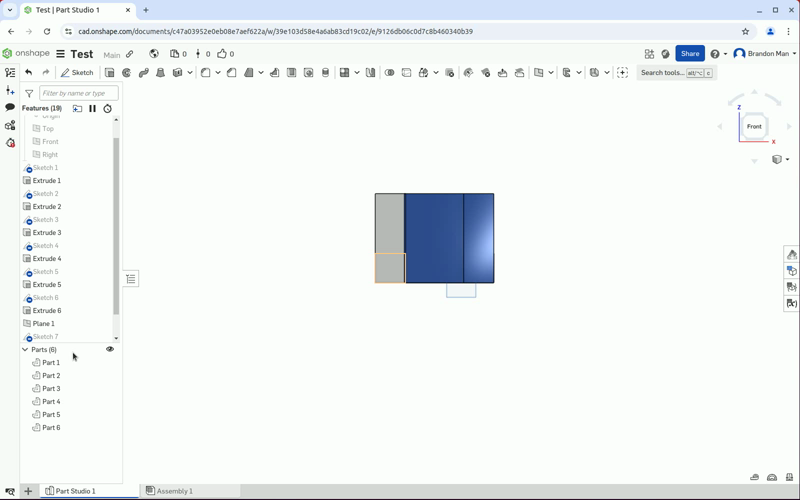
key(y)
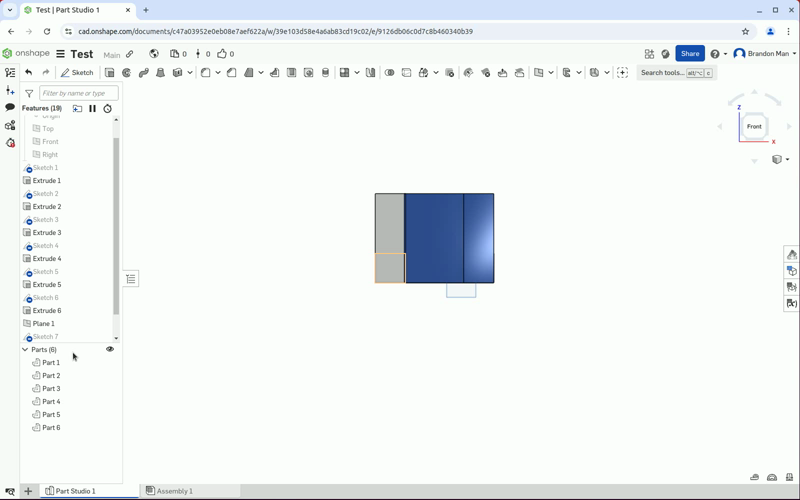
key(shift+p)
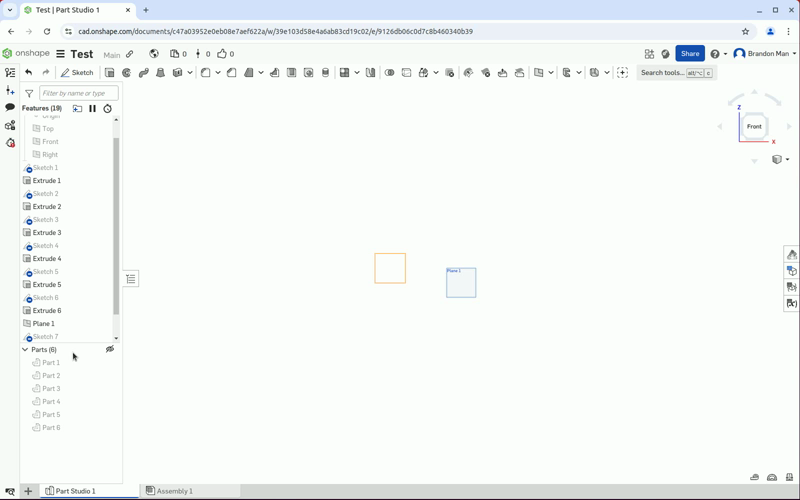
key(space)
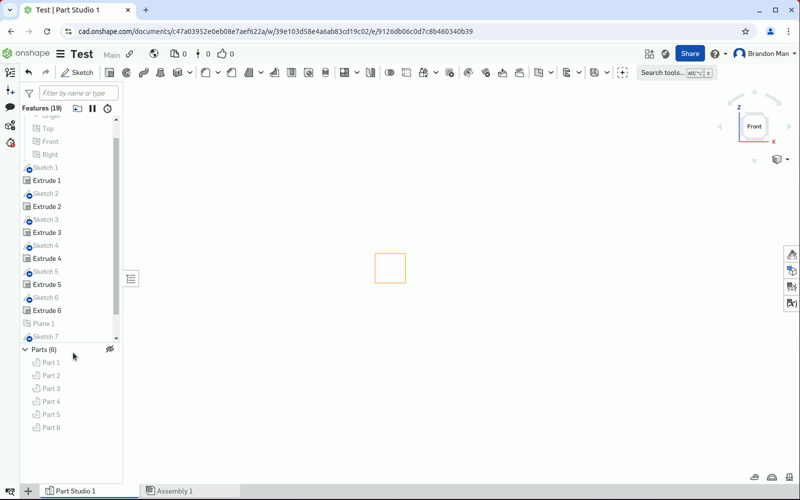
key_down(shift)
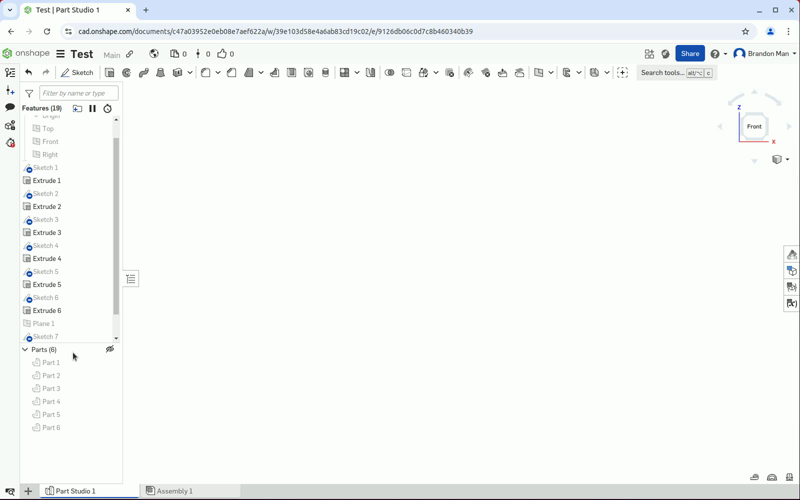
key(down)
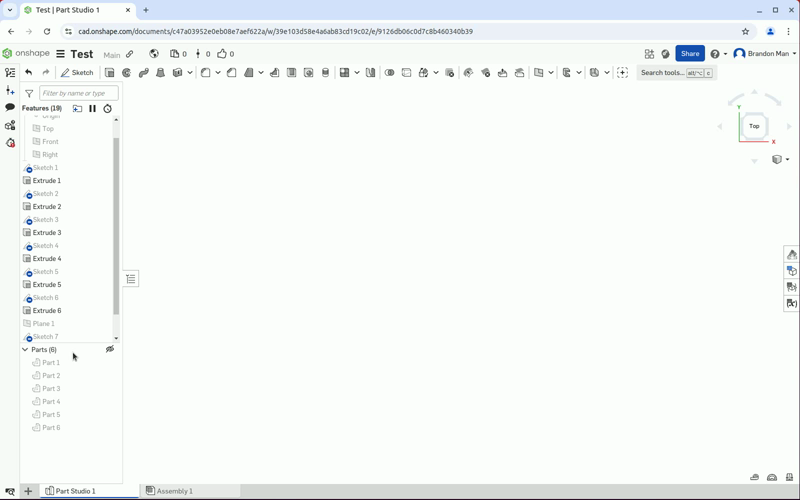
key_up(shift)
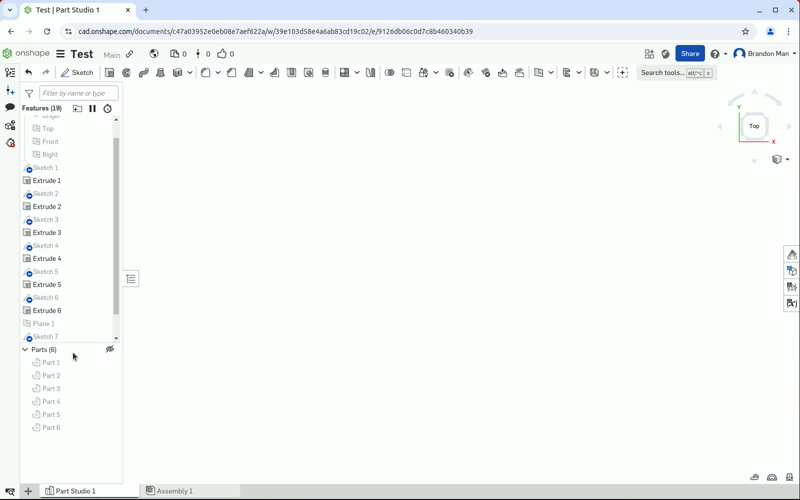
mouse_move(73, 352)
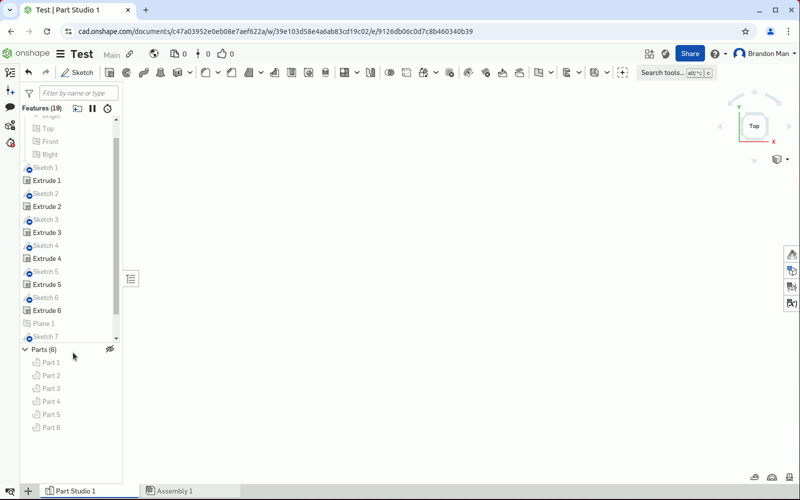
key(shift+y)
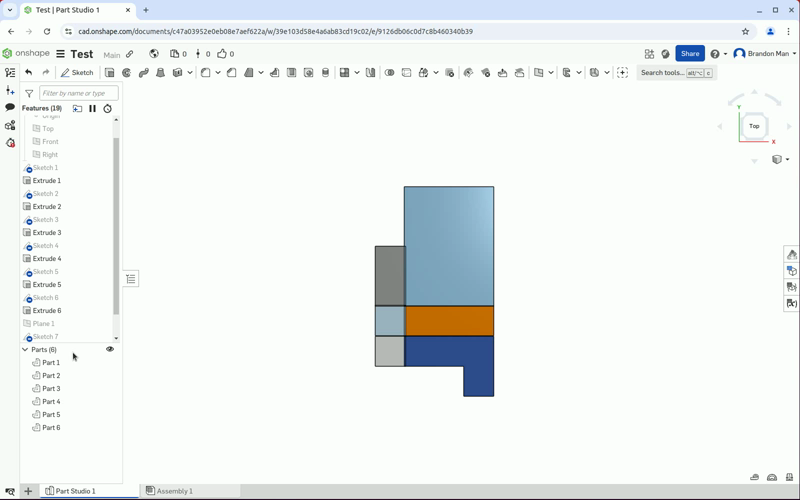
mouse_move(541, 75)
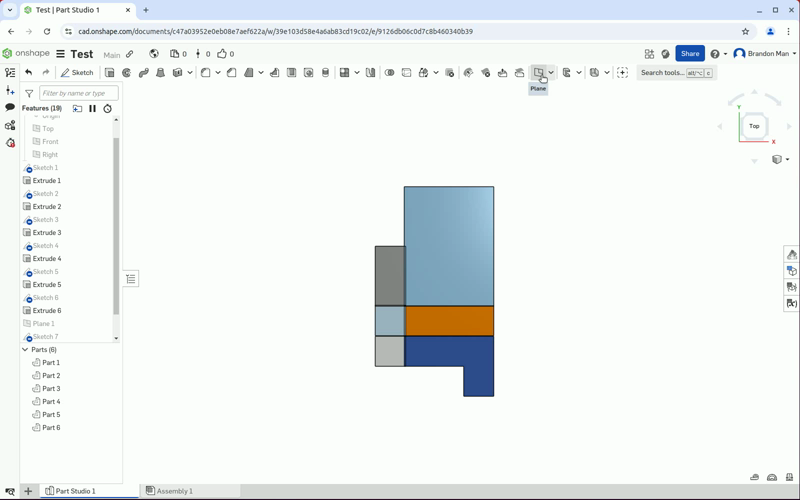
click(541, 75)
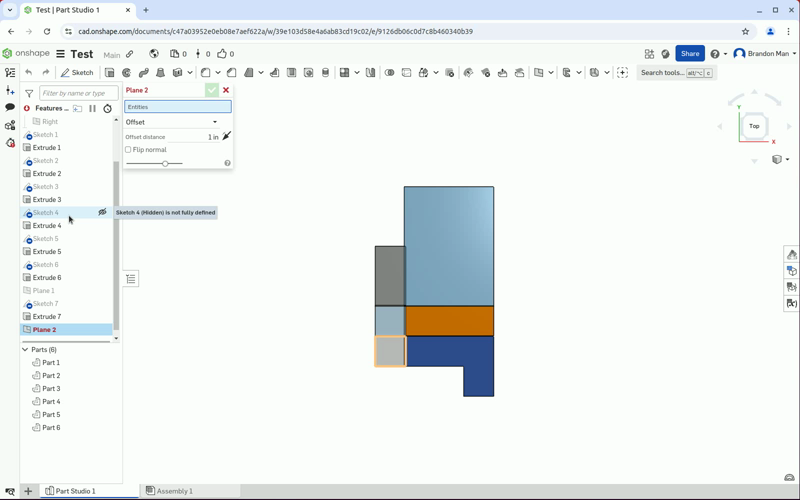
scroll(3)
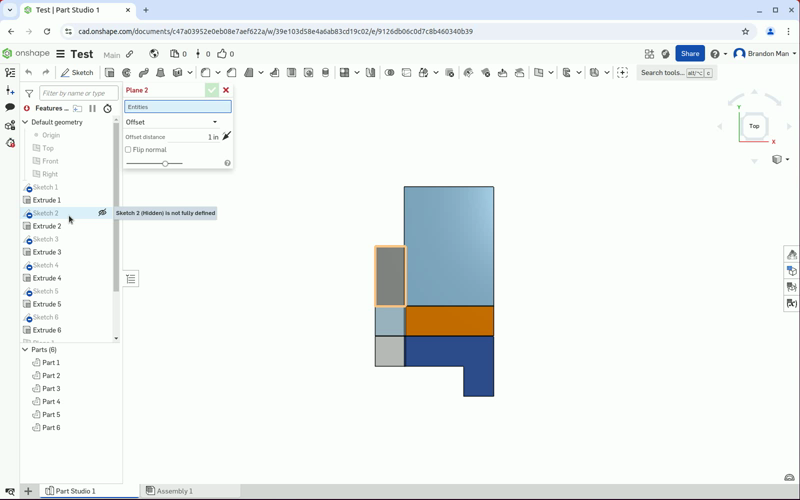
mouse_move(69, 150)
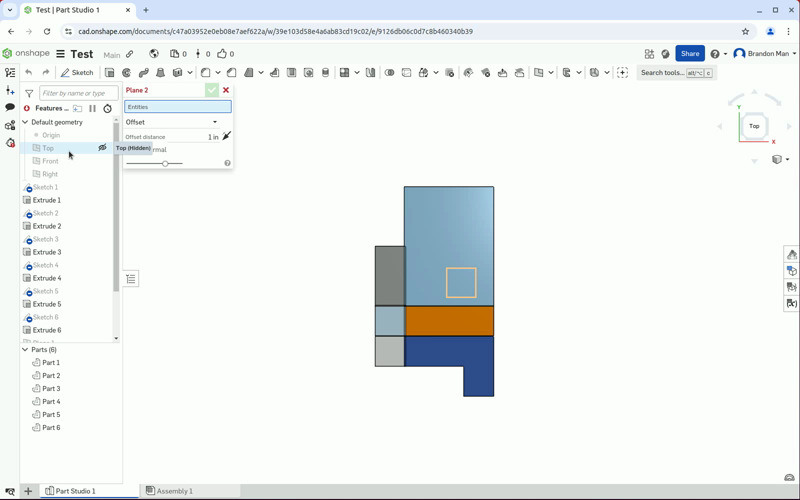
click(69, 150)
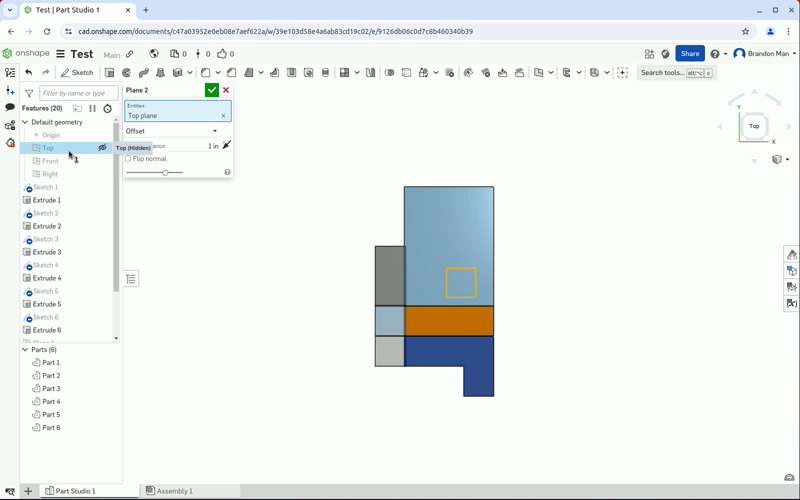
key(tab, 2)
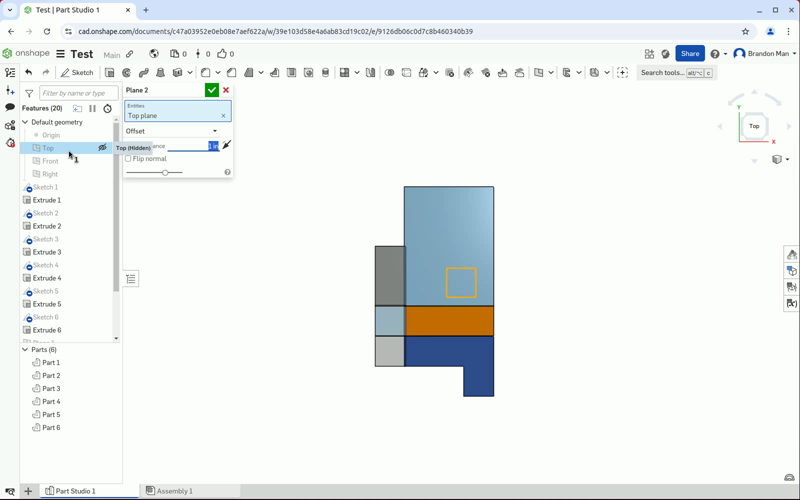
text(6.008)
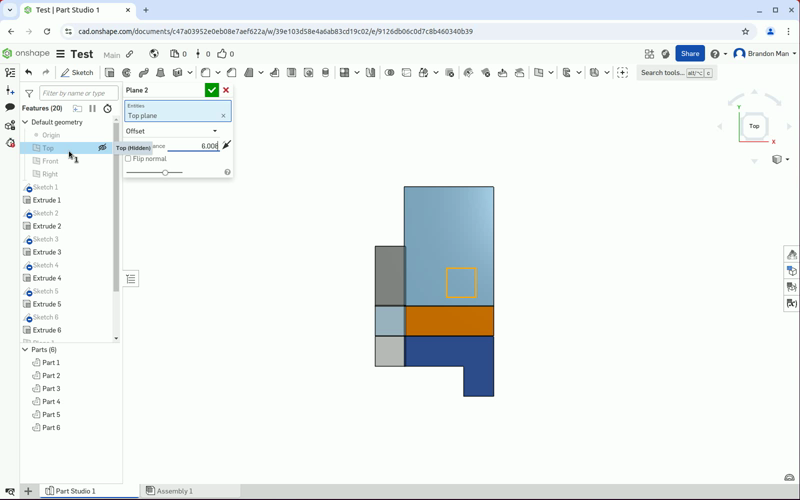
key(enter, 2)
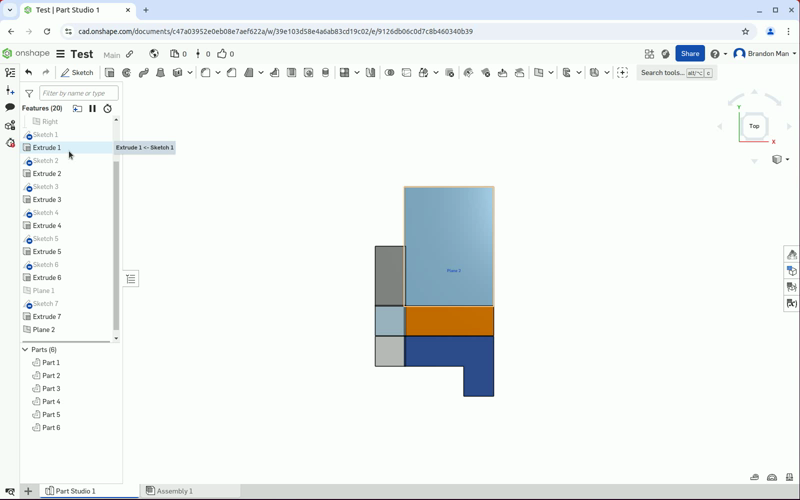
key(shift+s)
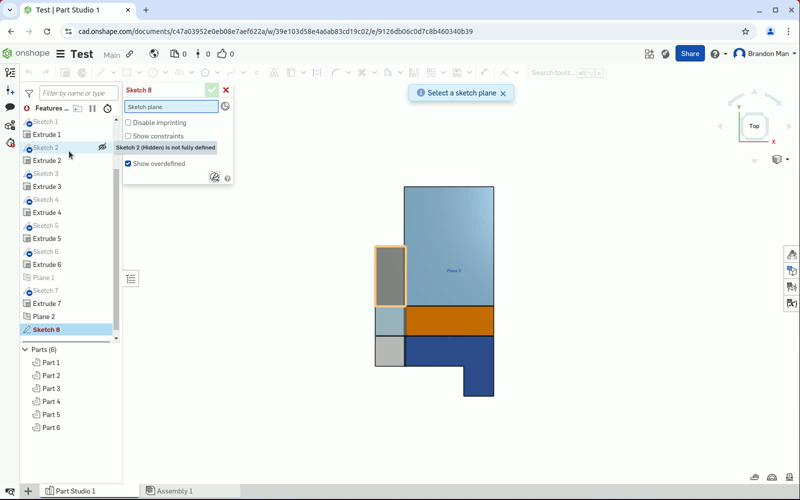
mouse_move(69, 319)
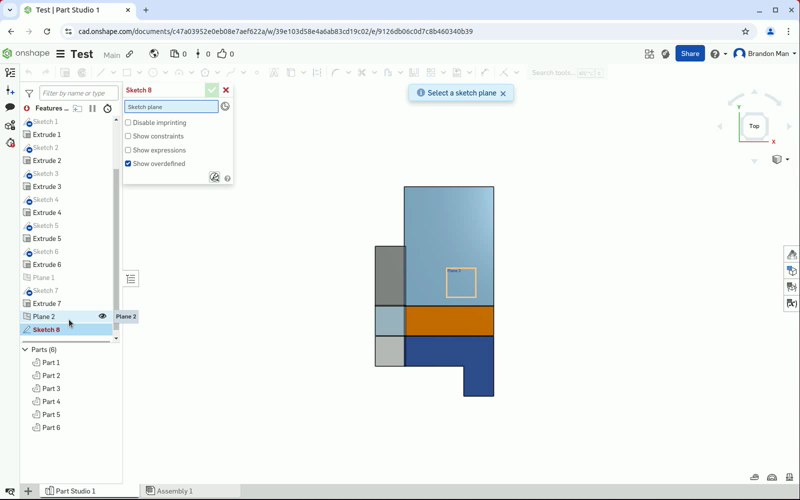
click(69, 319)
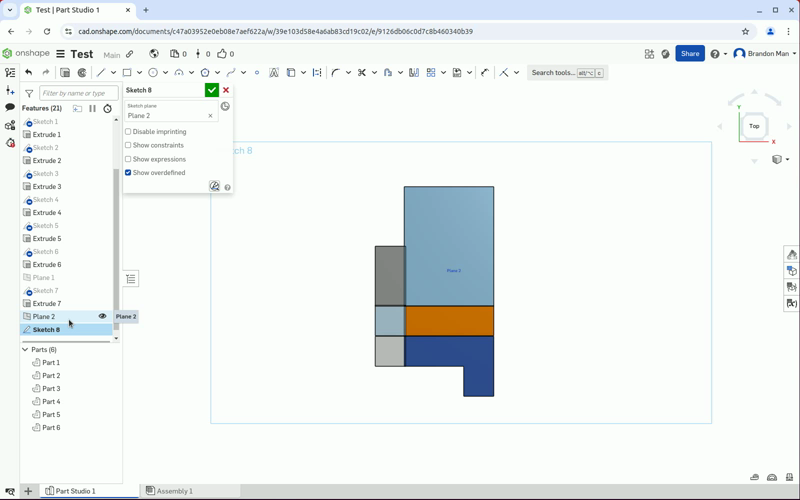
mouse_move(73, 352)
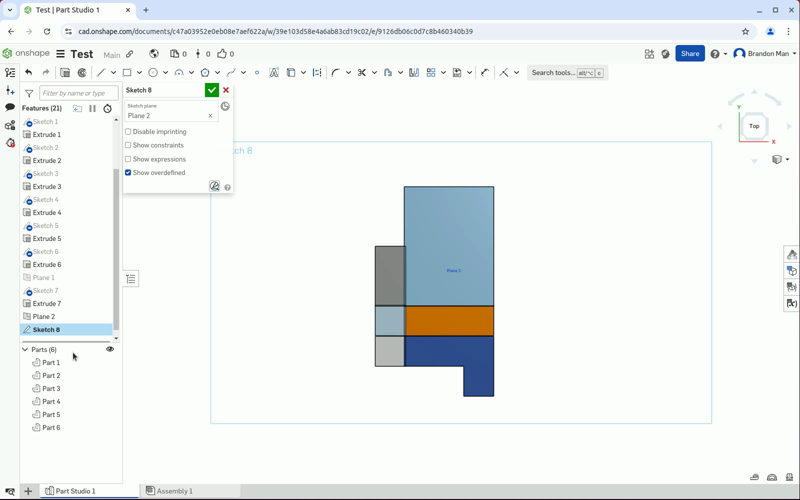
key(y)
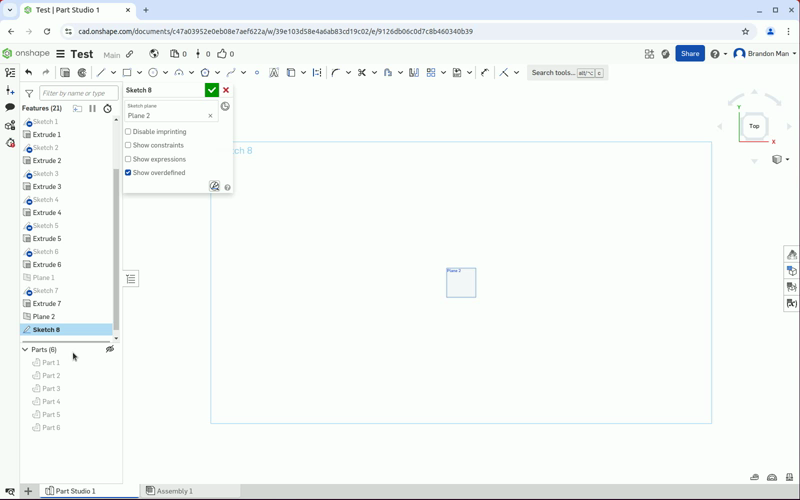
key(c)
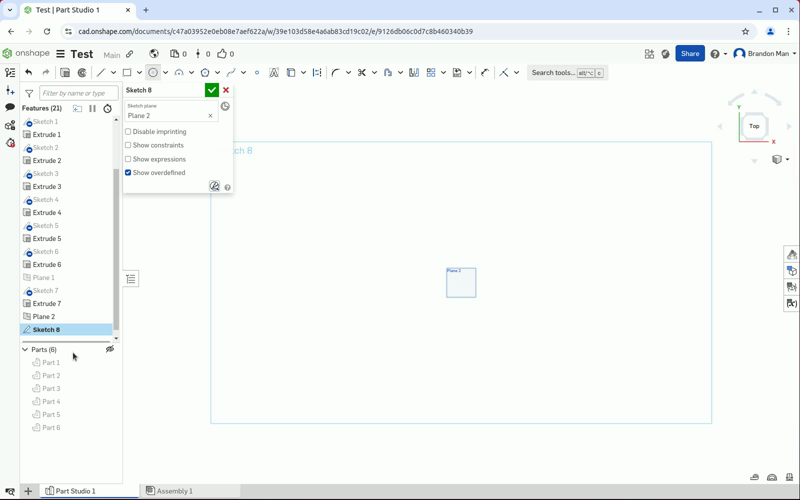
key_down(shift)
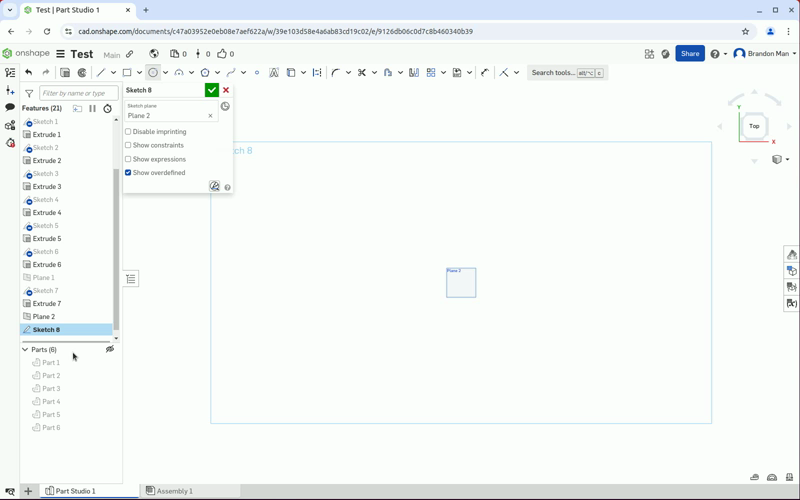
mouse_move(450, 216)
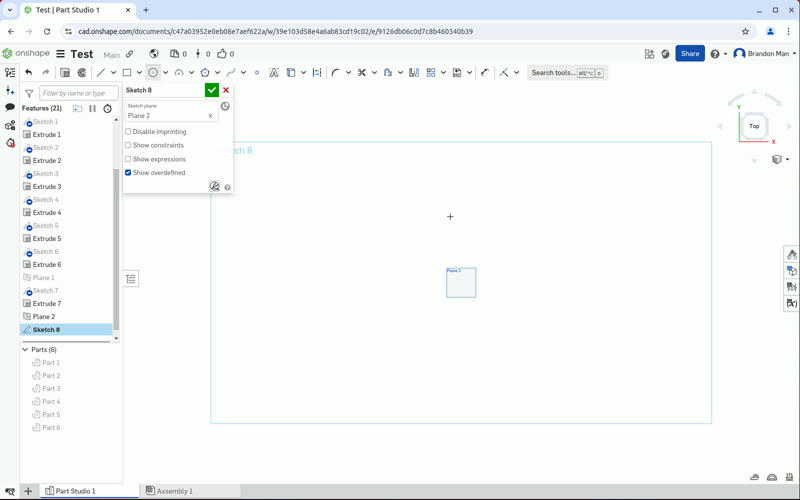
click(450, 216)
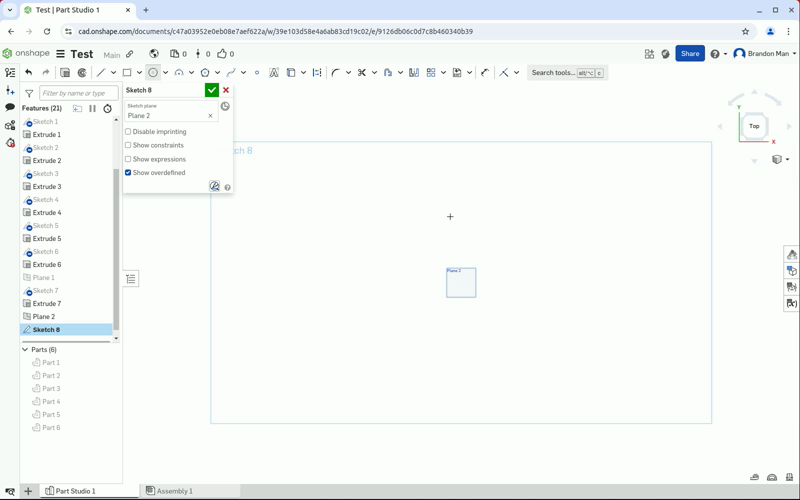
key_up(shift)
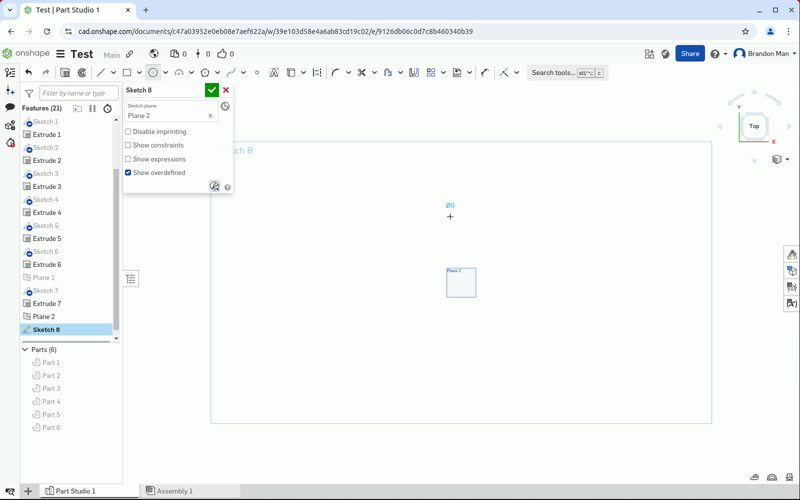
mouse_move(465, 216)
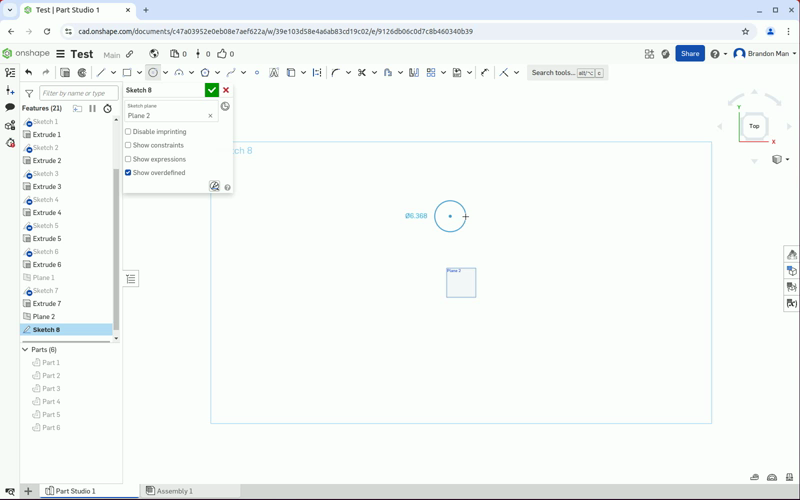
click(465, 216)
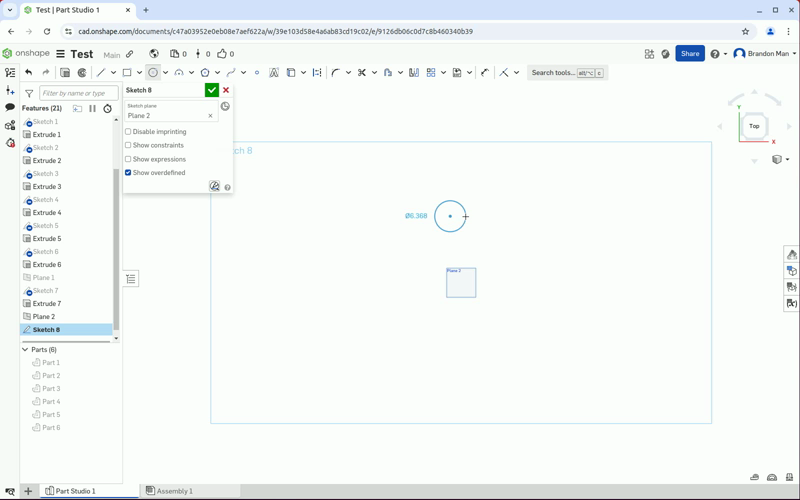
key(esc)
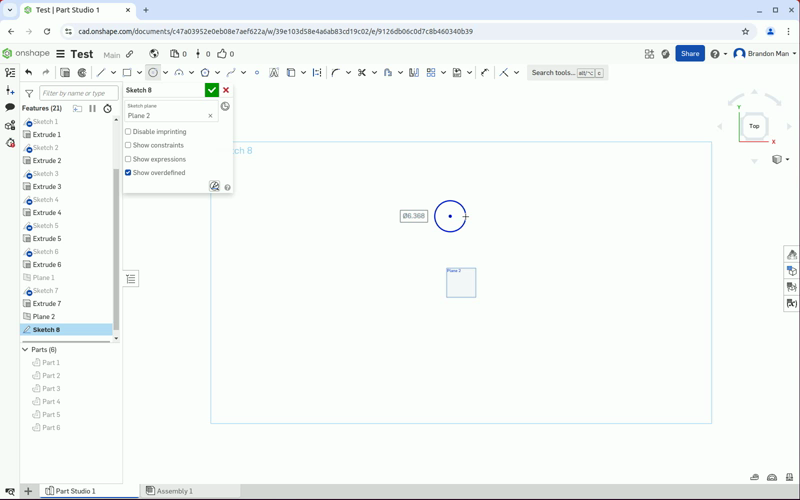
mouse_move(451, 228)
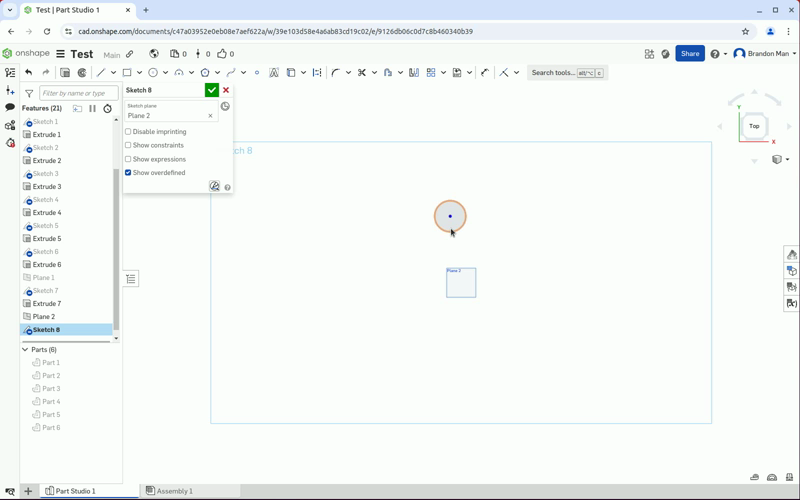
scroll(6)
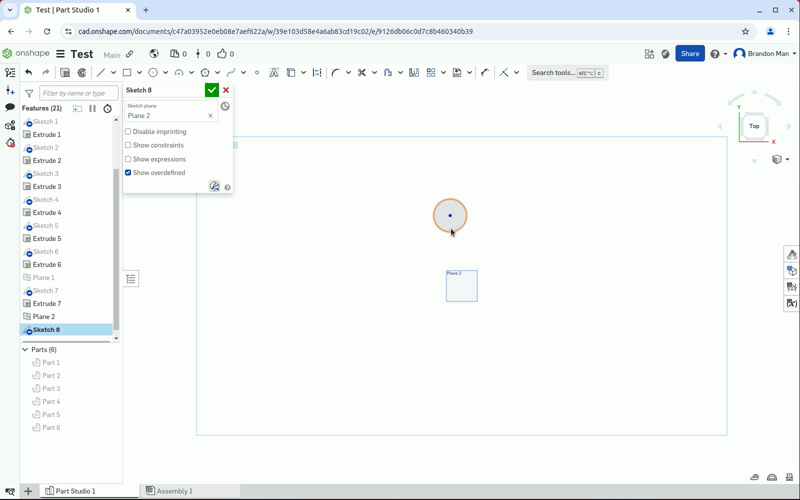
scroll(6)
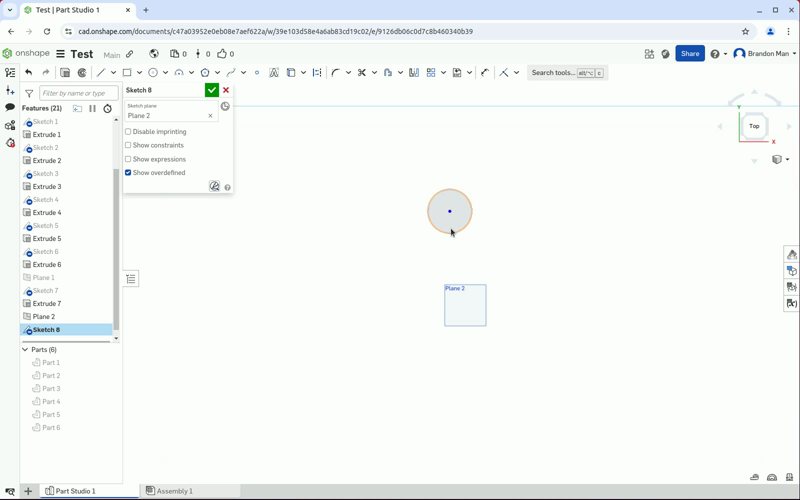
scroll(6)
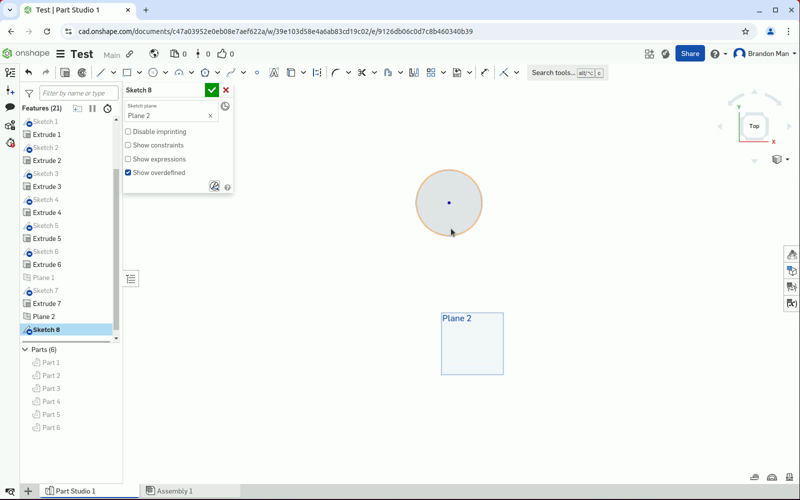
scroll(6)
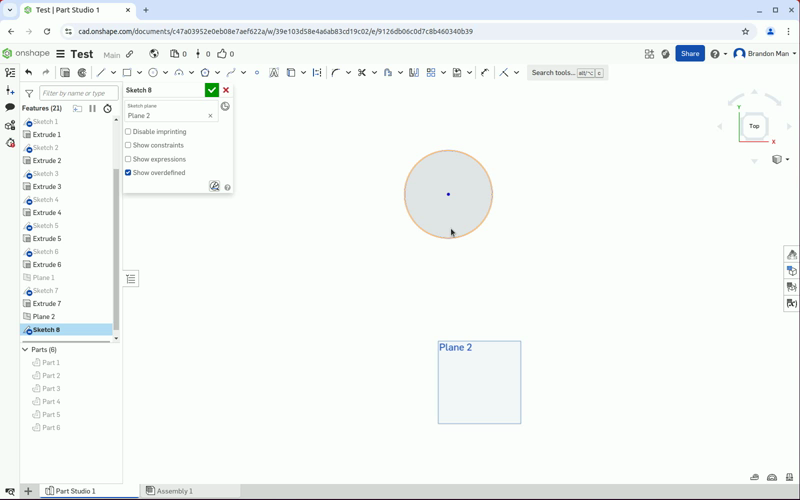
scroll(6)
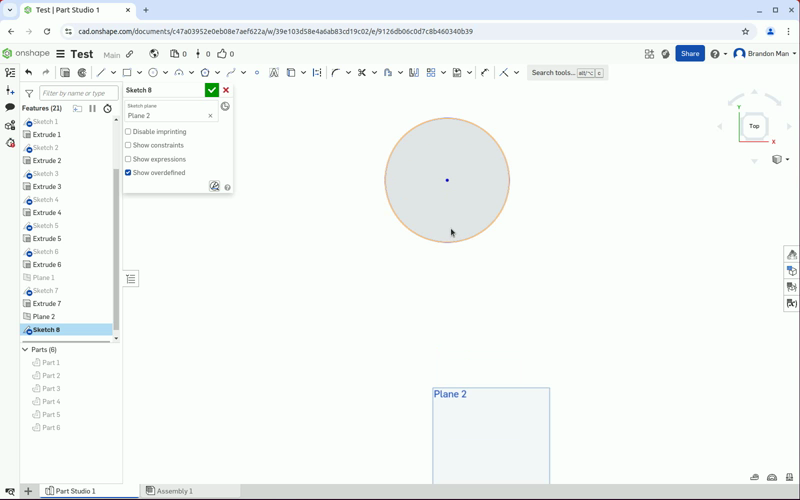
scroll(6)
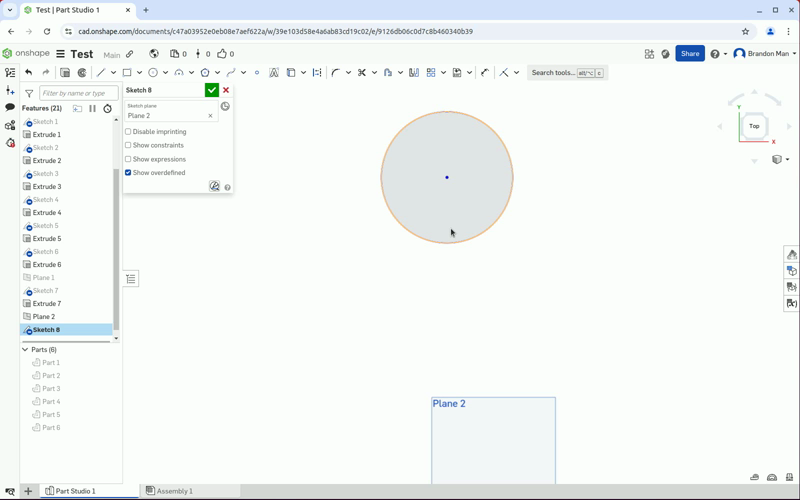
scroll(6)
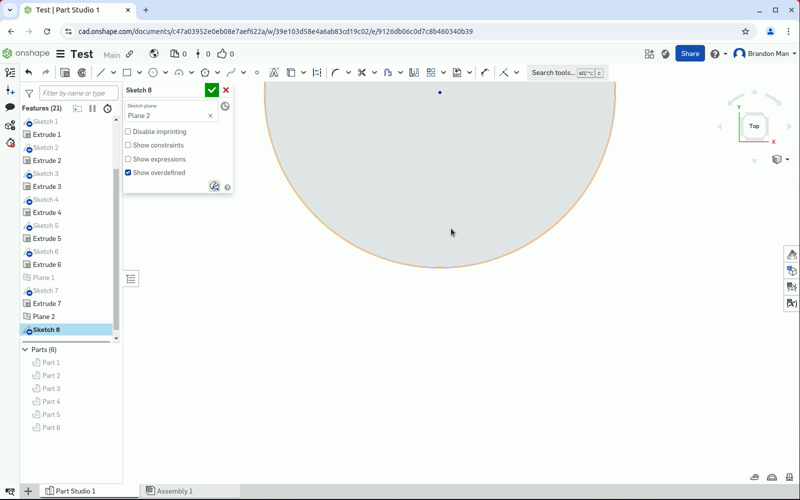
click(451, 228)
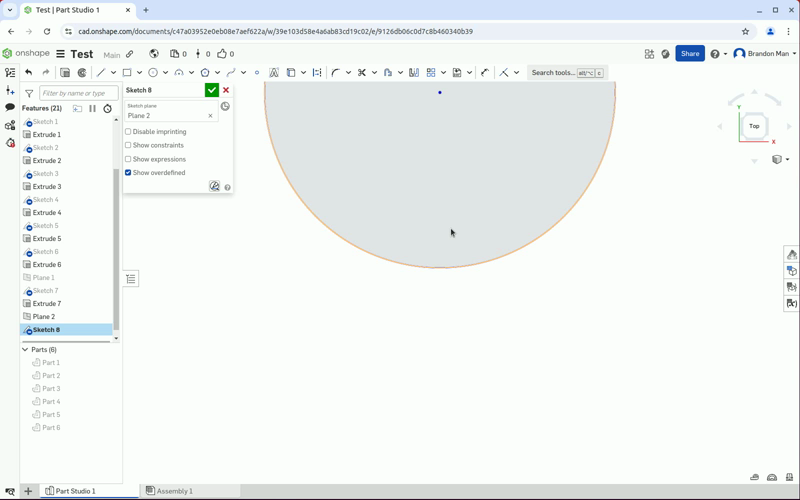
scroll(-6)
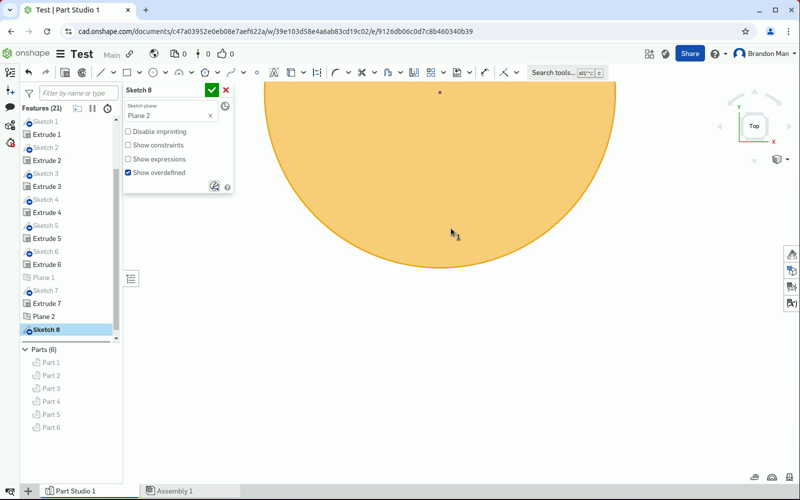
scroll(-6)
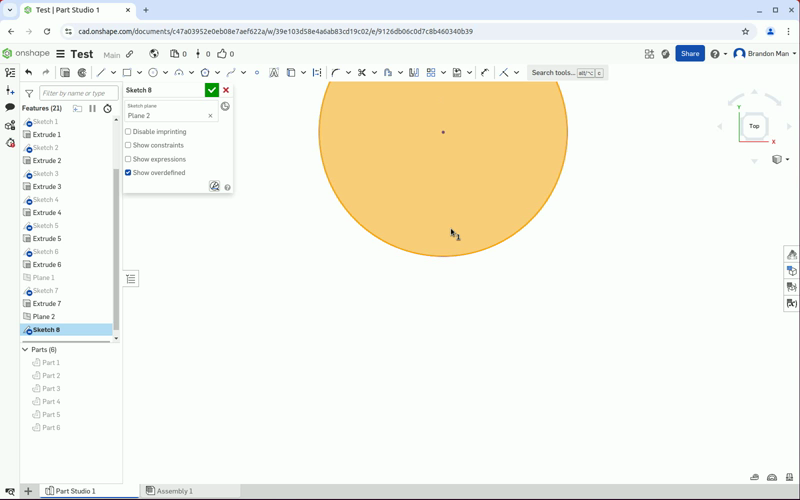
scroll(-6)
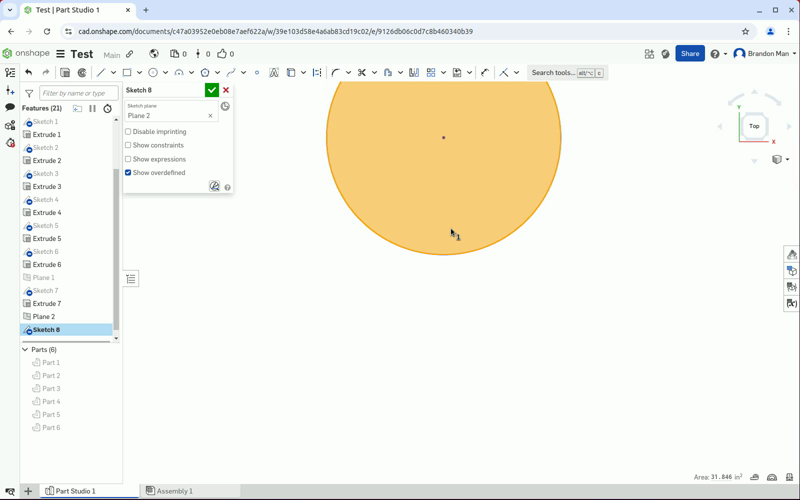
scroll(-6)
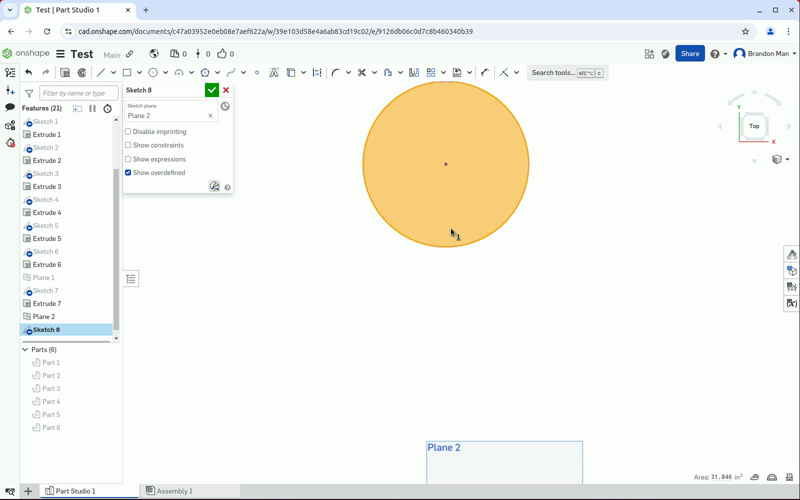
scroll(-6)
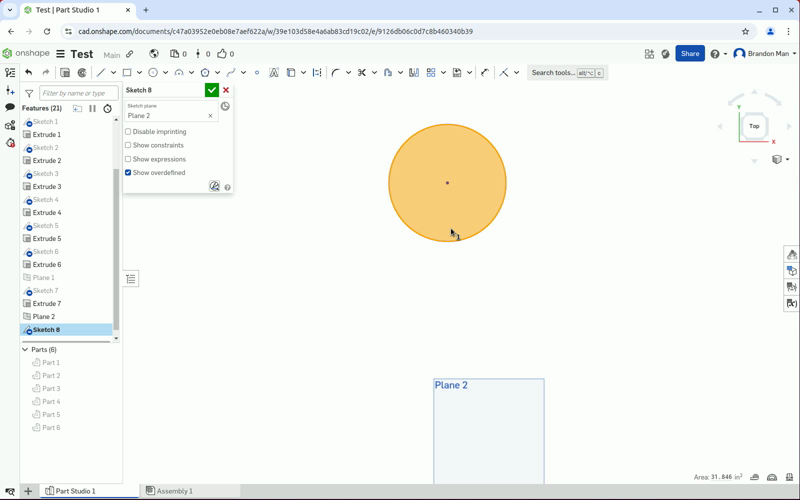
scroll(-6)
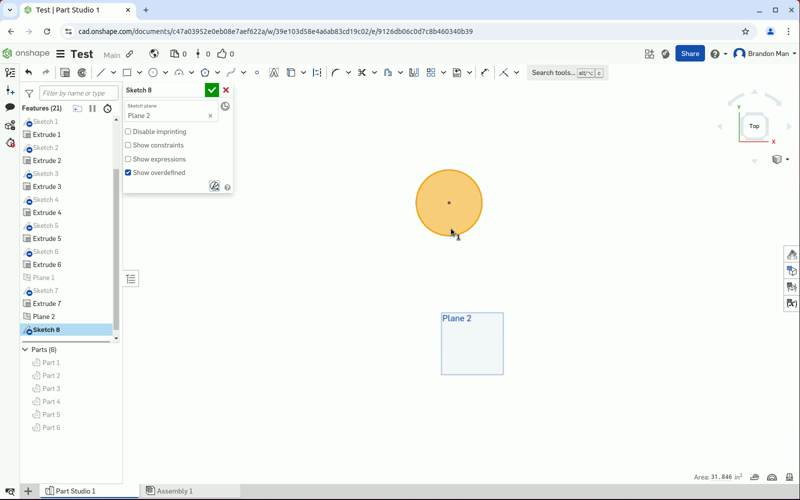
scroll(-6)
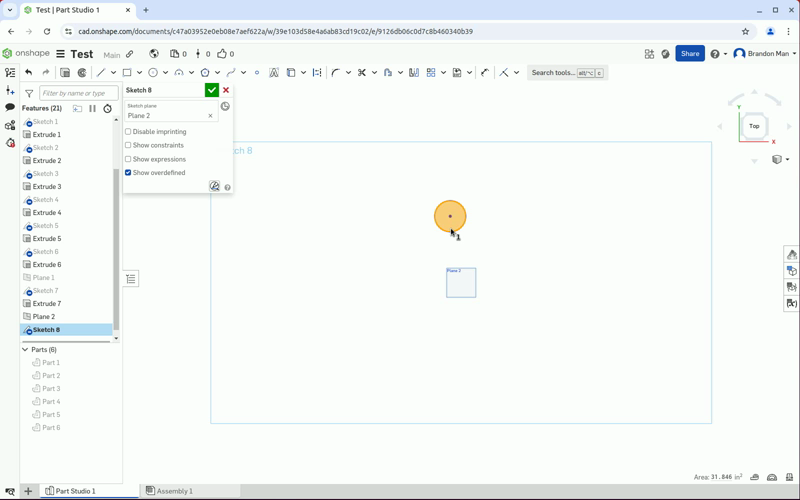
mouse_move(73, 352)
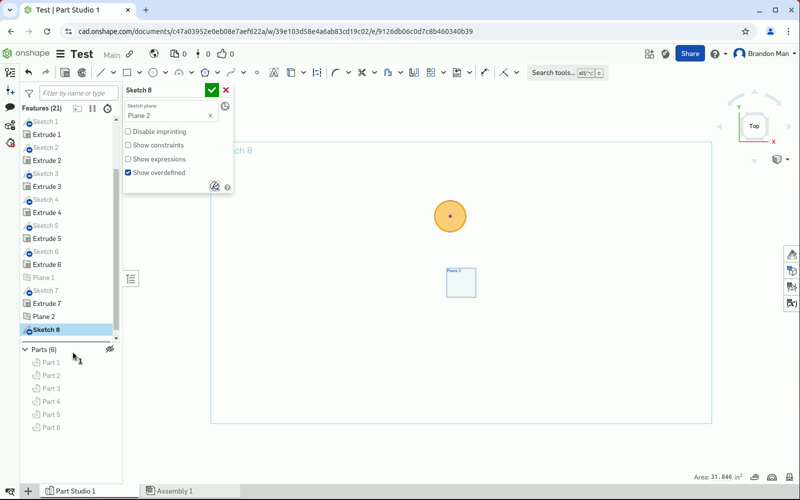
key(shift+y)
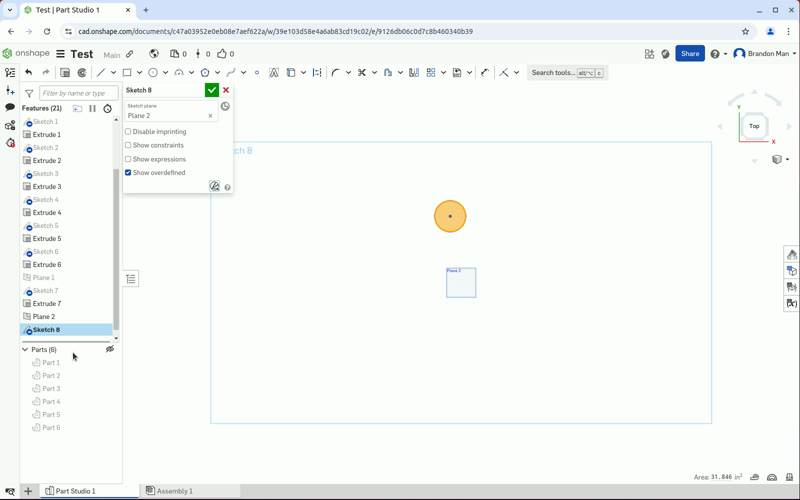
key(shift+e)
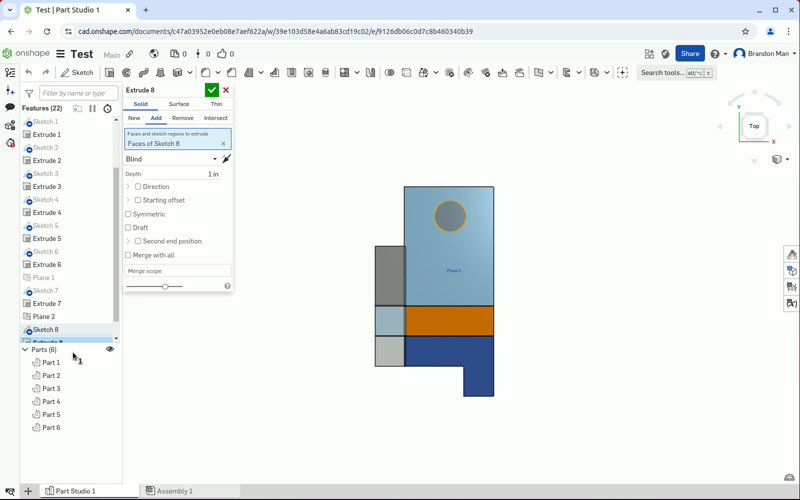
mouse_move(143, 106)
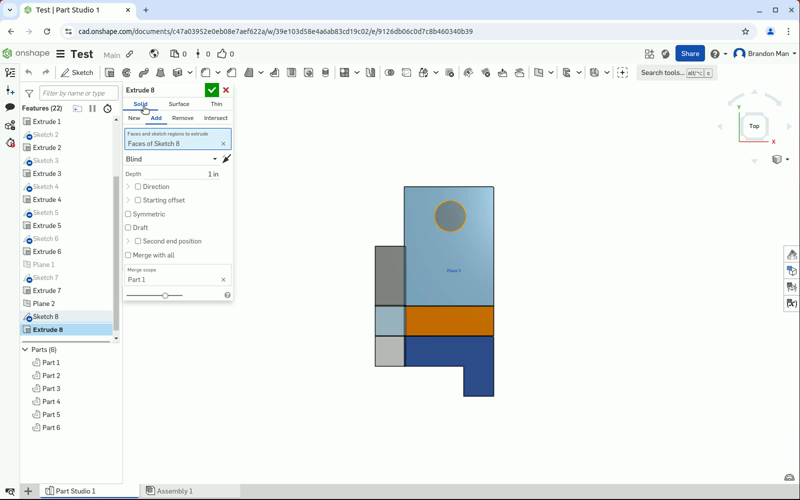
click(143, 106)
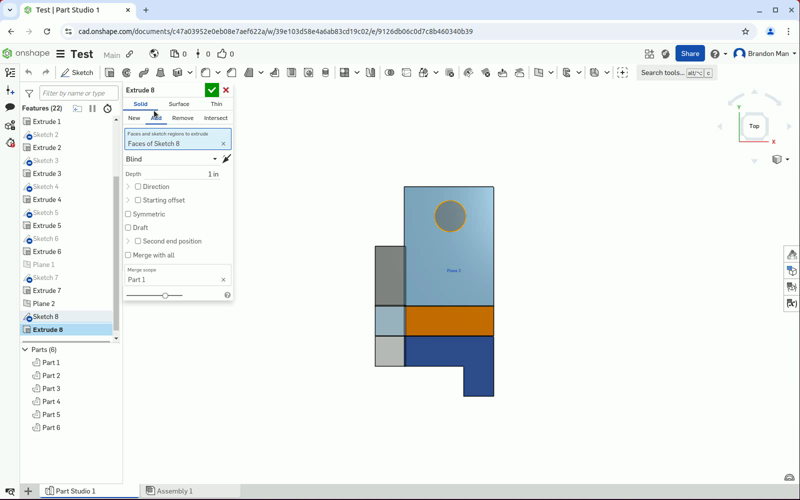
mouse_move(186, 120)
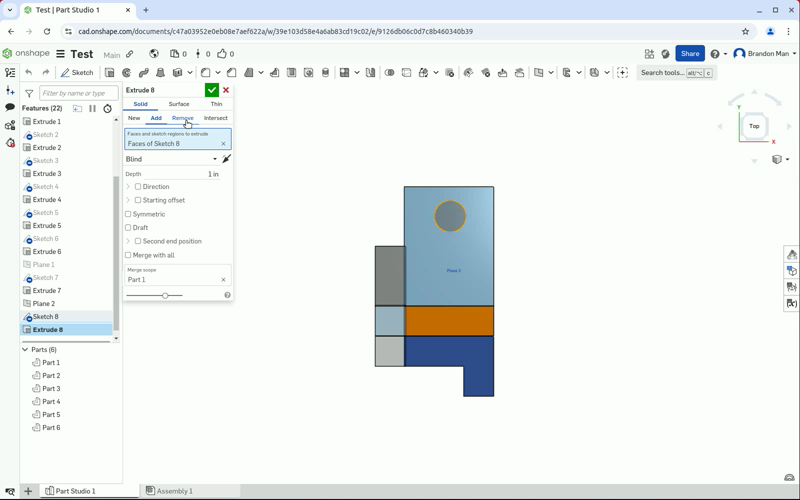
click(186, 120)
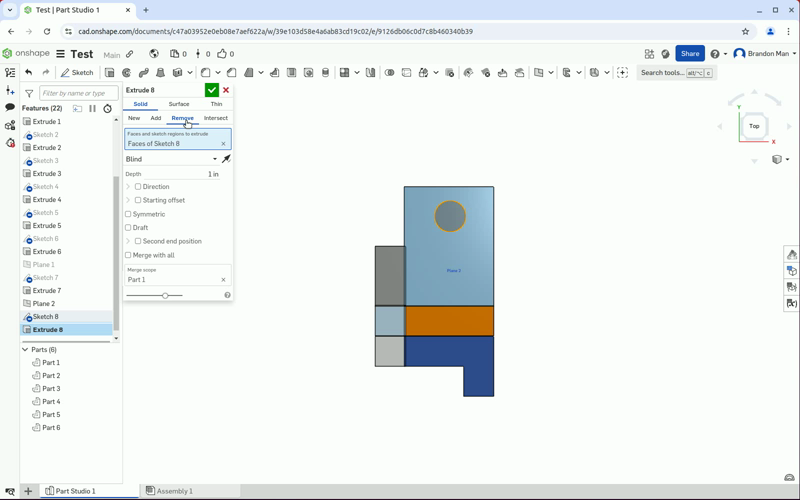
key(tab, 4)
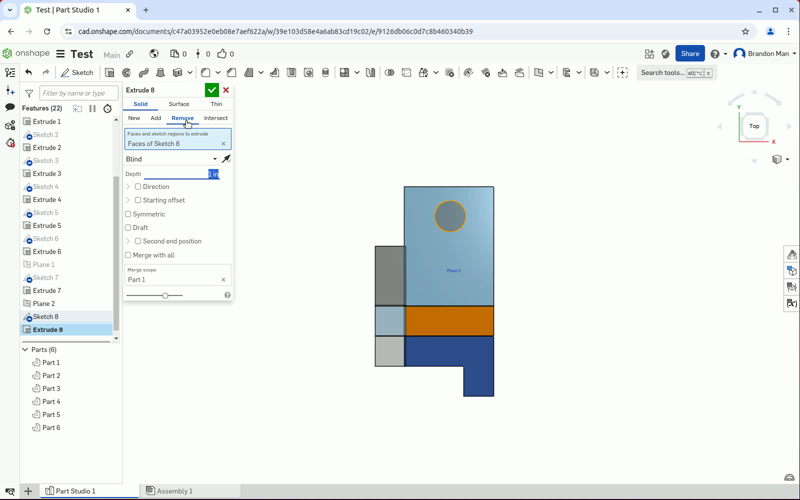
text(6.018)
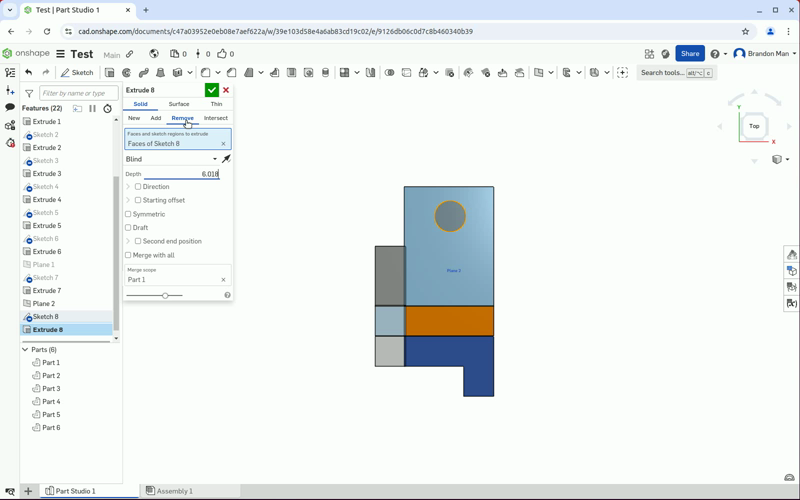
key(tab, 6)
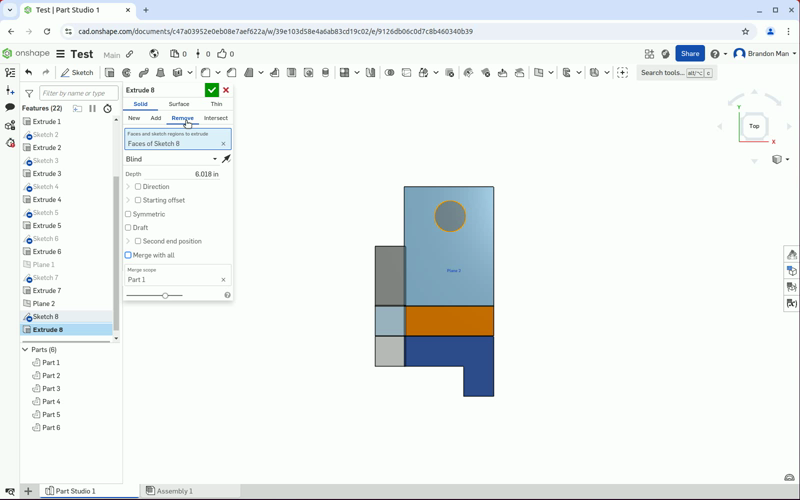
key(space)
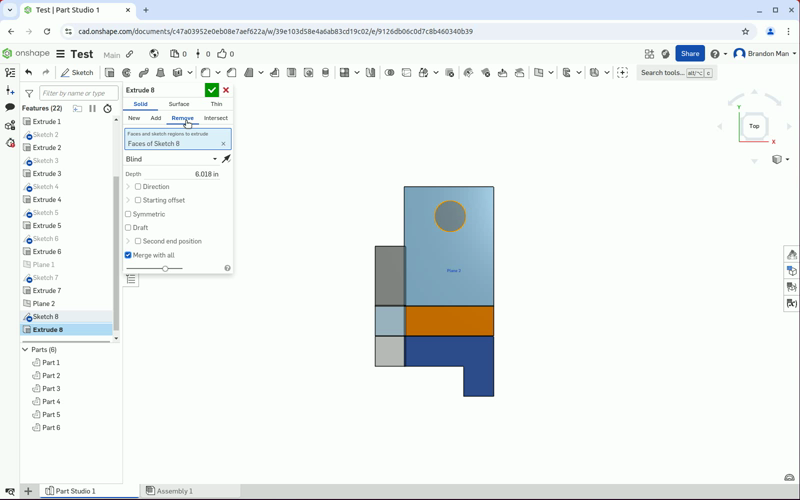
key(enter)
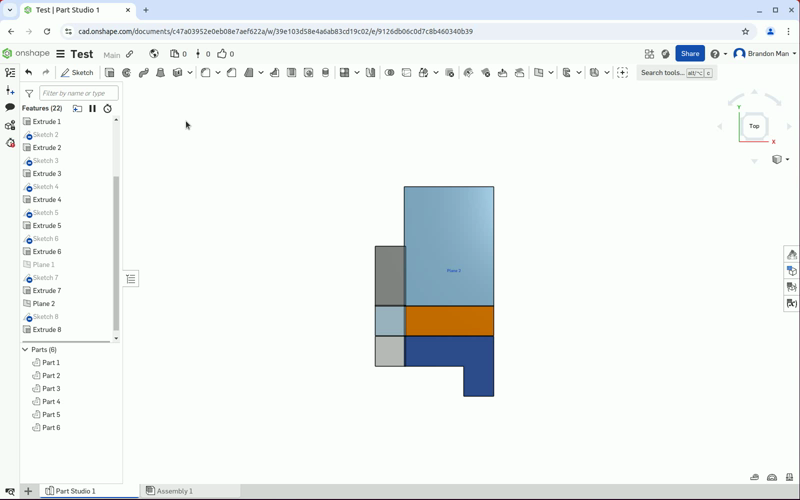
key(shift+h)
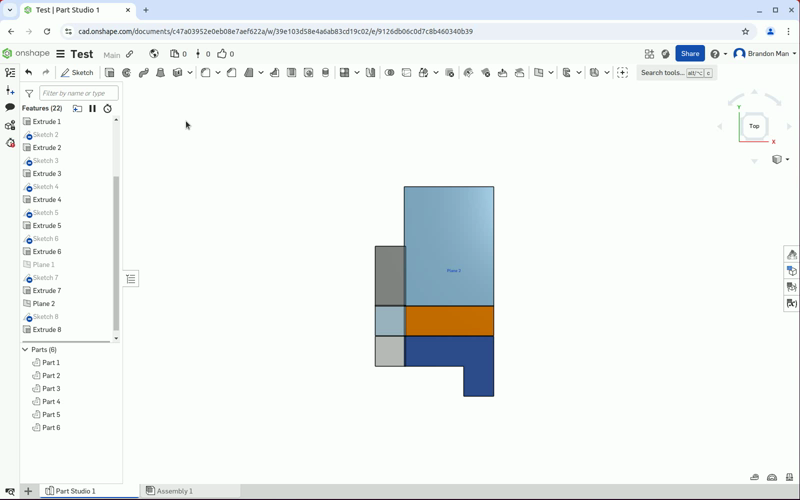
key(shift+h)
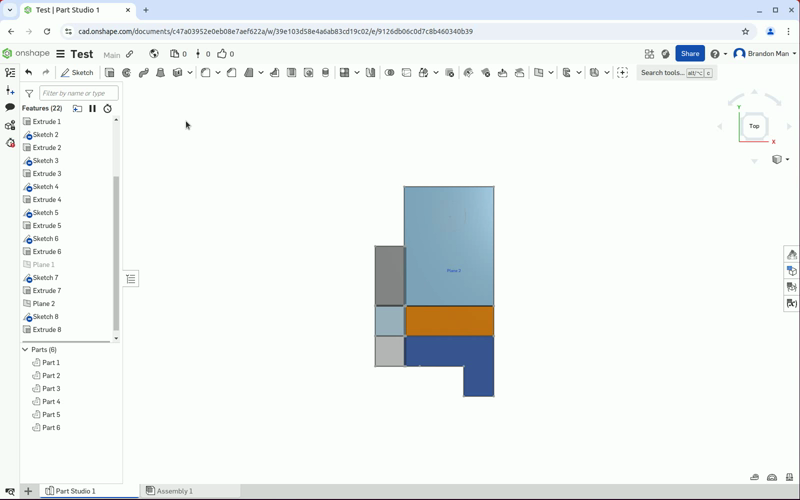
key(shift+7)
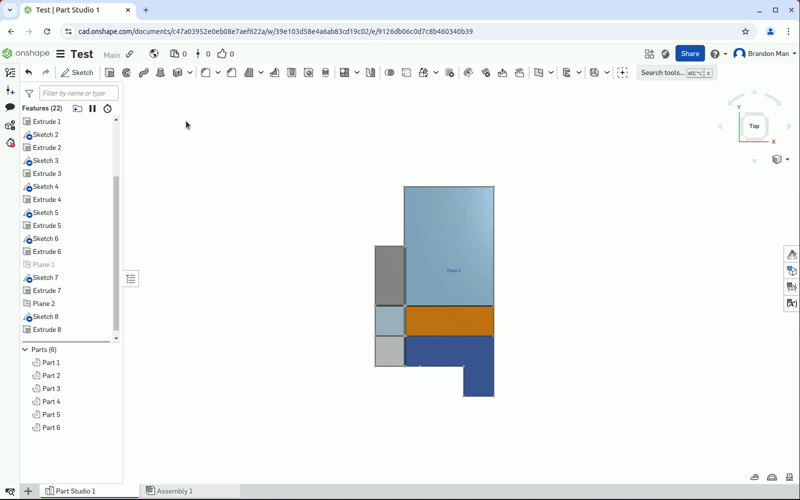
key(up, 3)
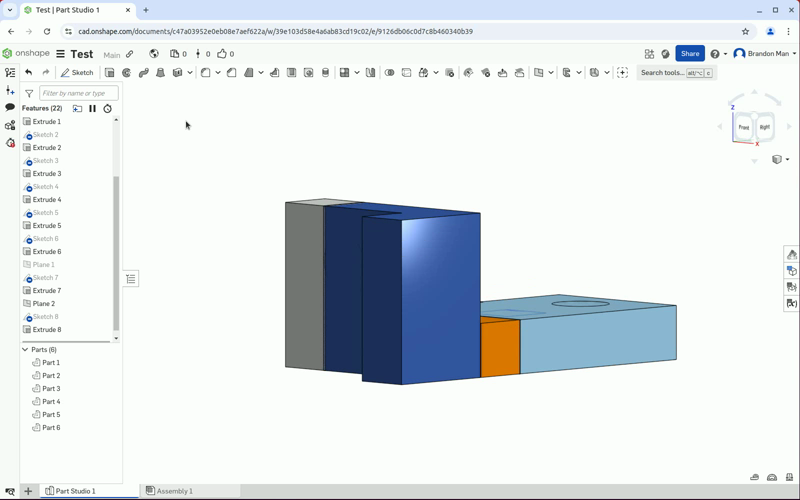
key(left, 3)
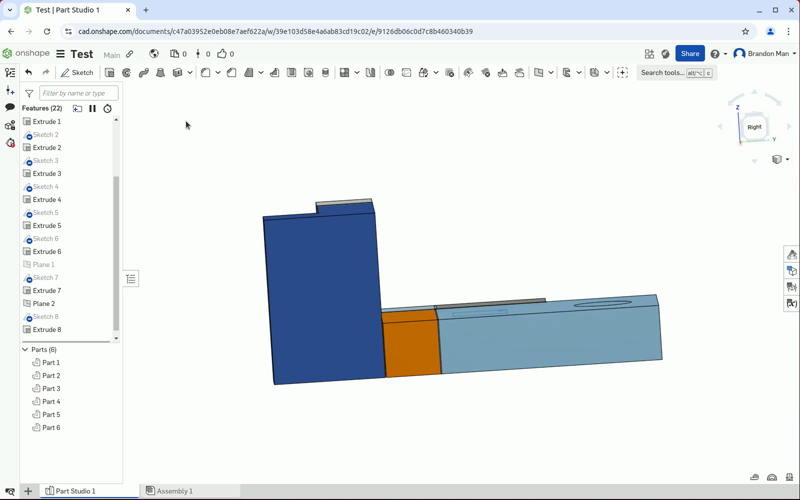
key(right, 3)
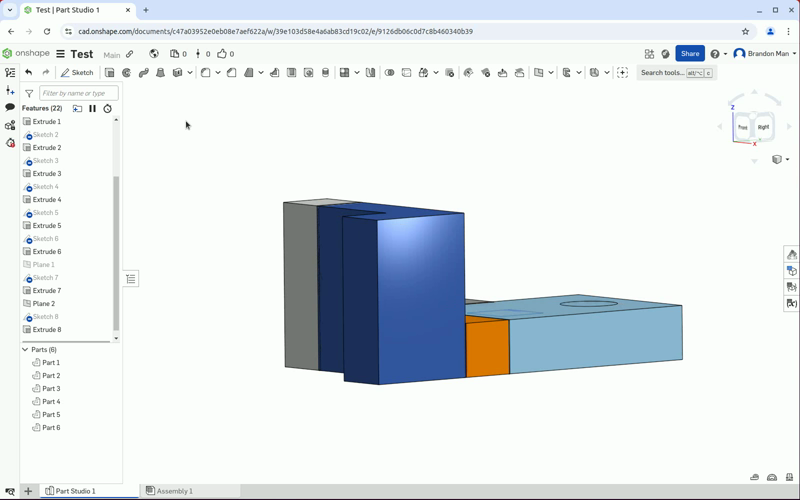
key(down, 3)
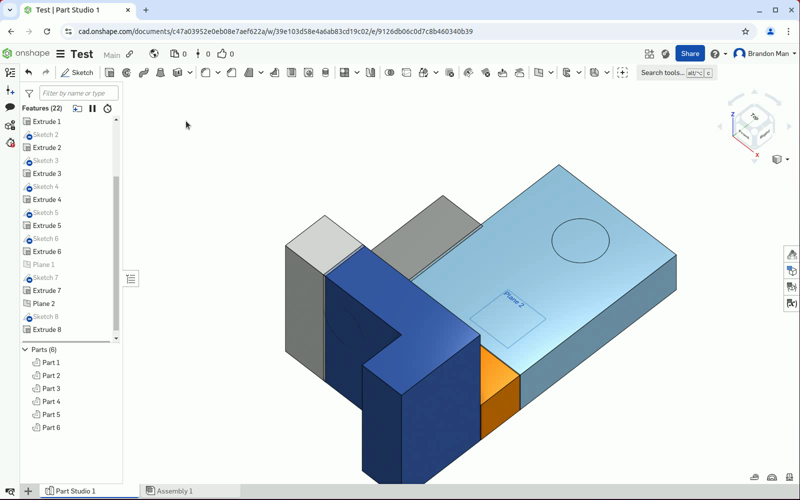
mouse_move(69, 111)
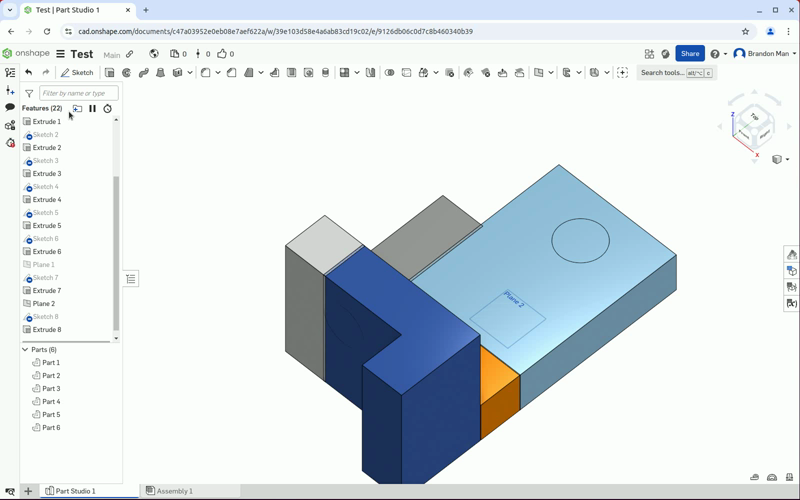
click(69, 111)